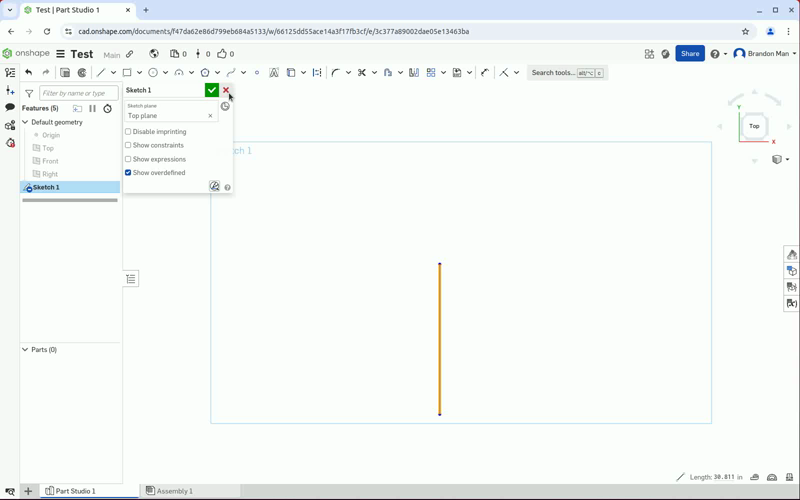
key(shift+h)
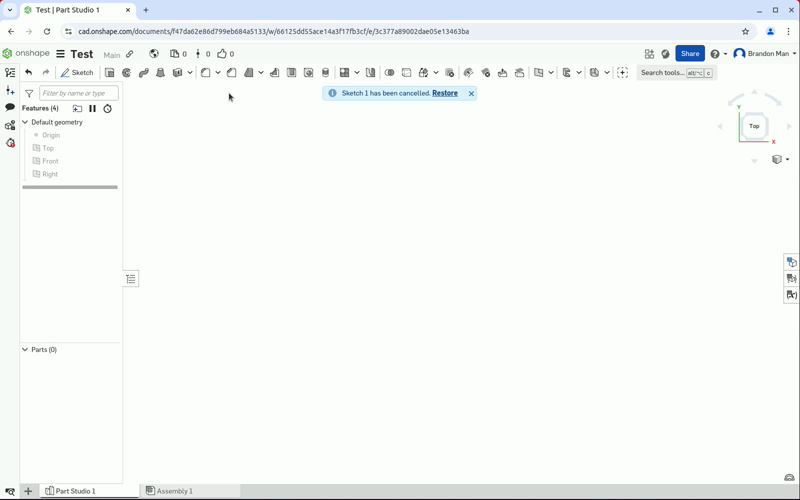
mouse_move(73, 352)
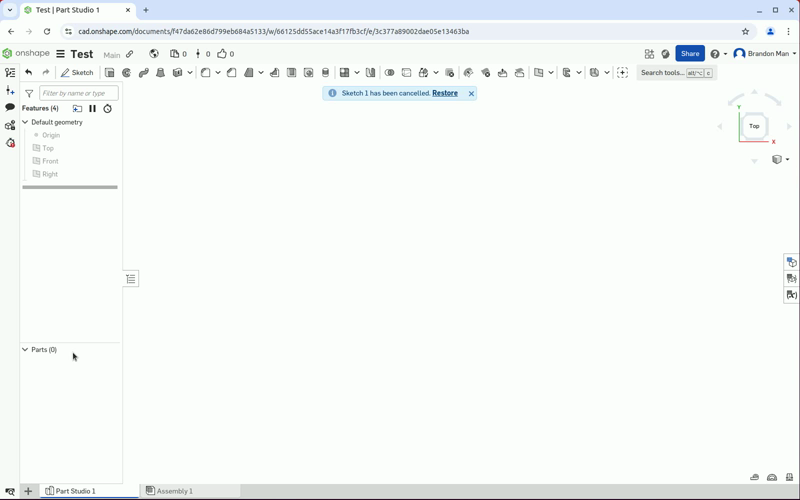
key(y)
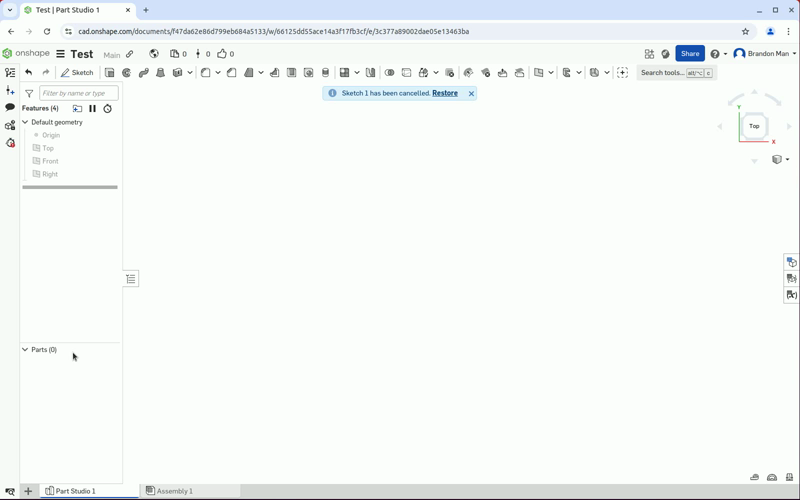
key(shift+p)
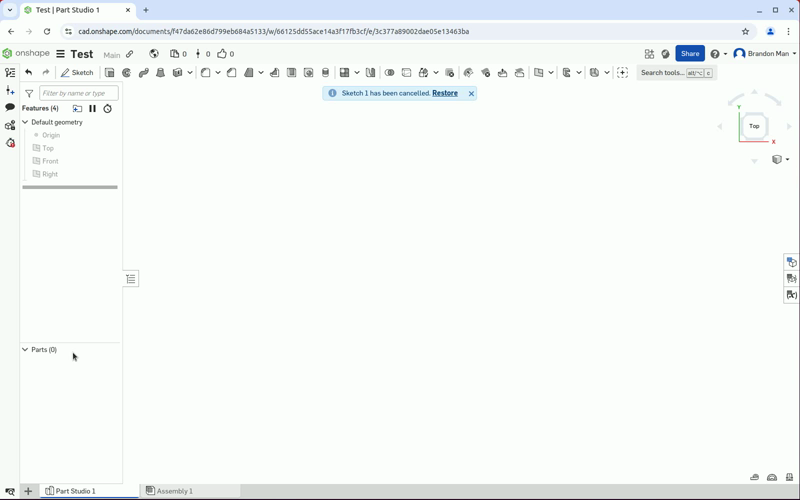
key(space)
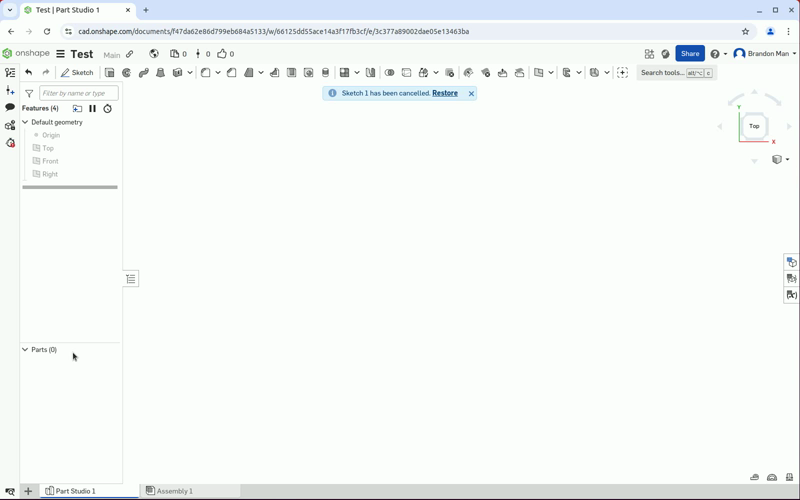
key_down(shift)
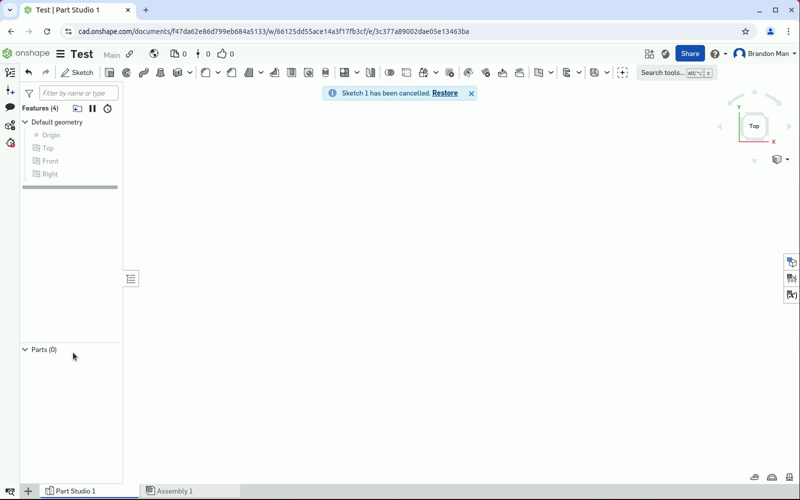
key(up)
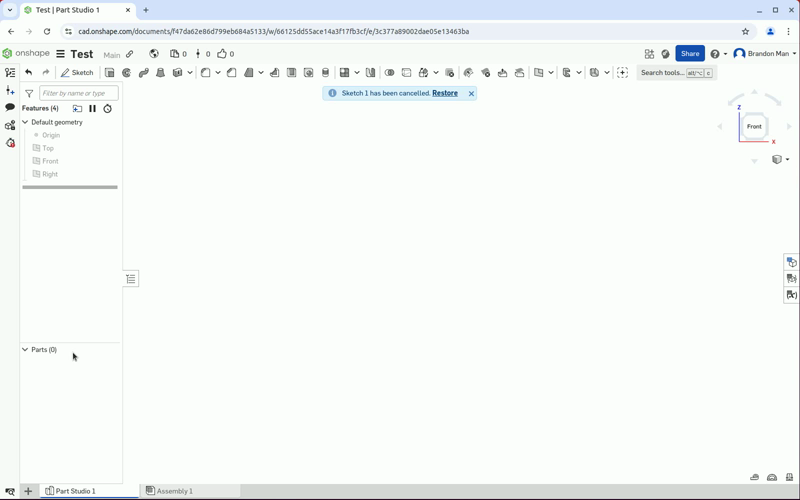
key_up(shift)
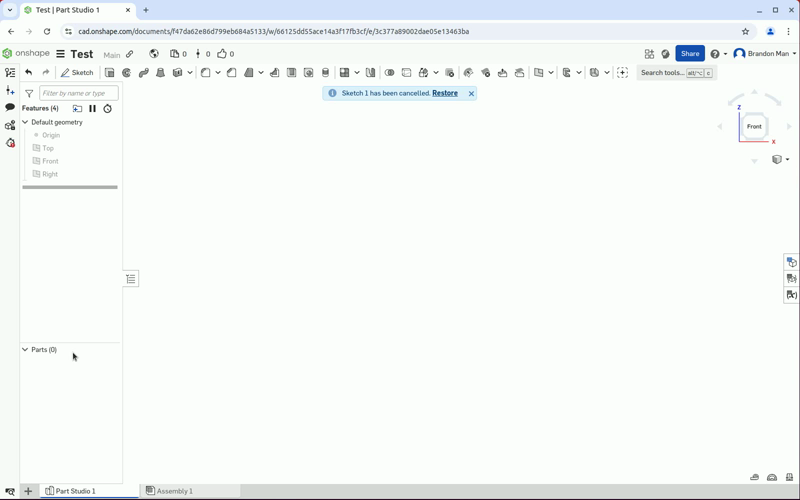
mouse_move(73, 352)
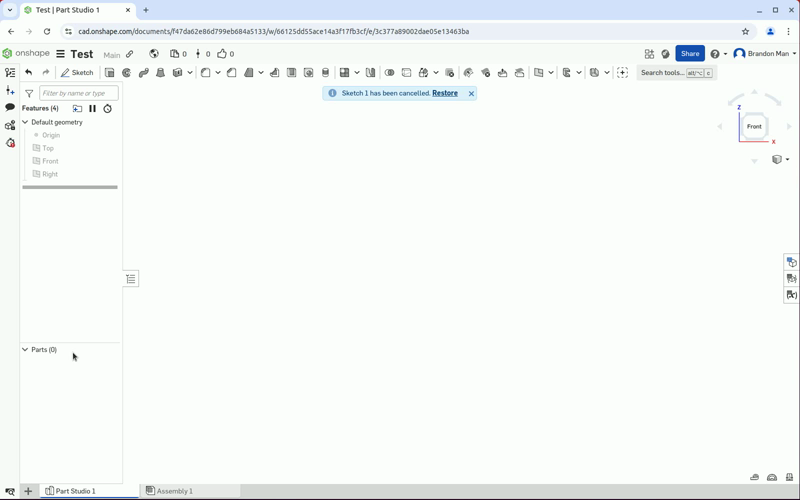
key(shift+y)
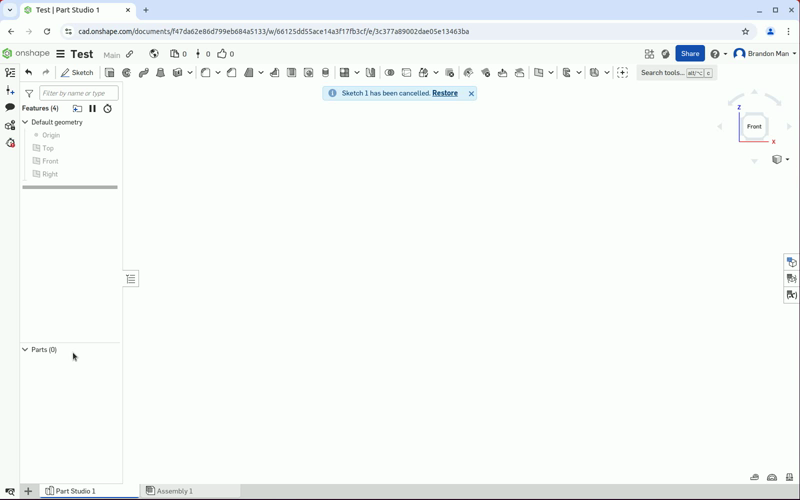
key(shift+s)
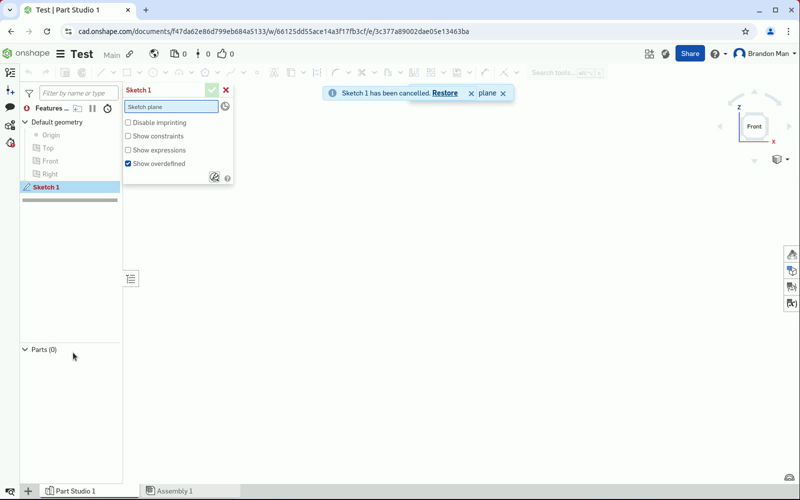
mouse_move(73, 163)
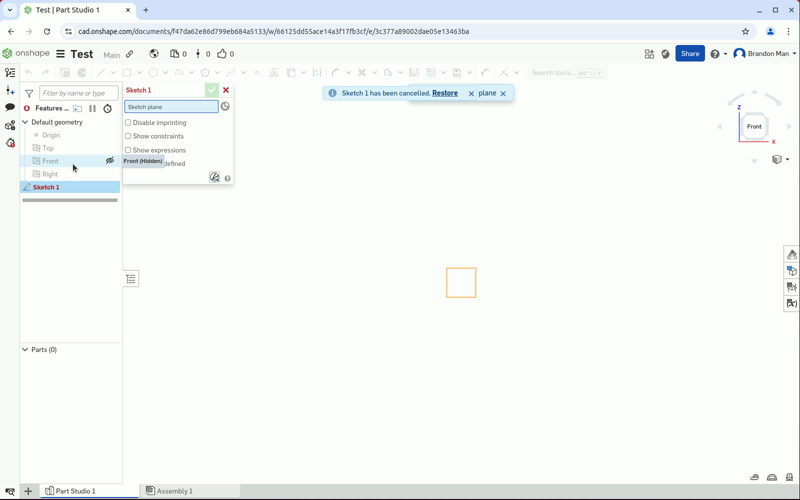
click(73, 163)
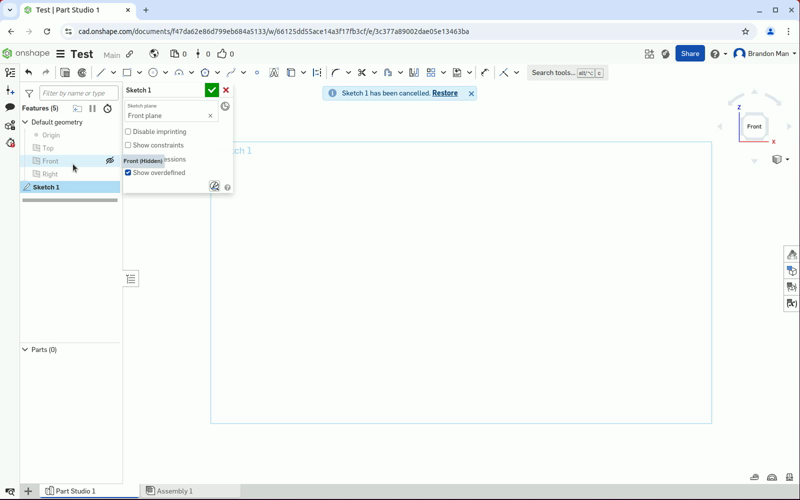
mouse_move(73, 352)
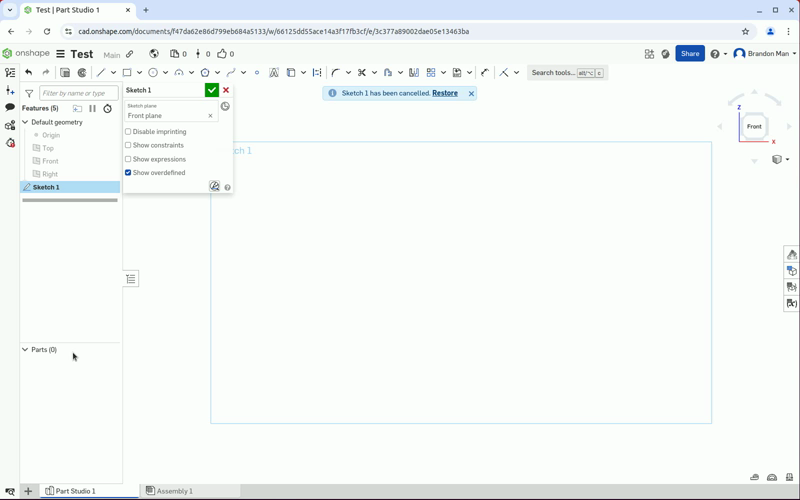
key(y)
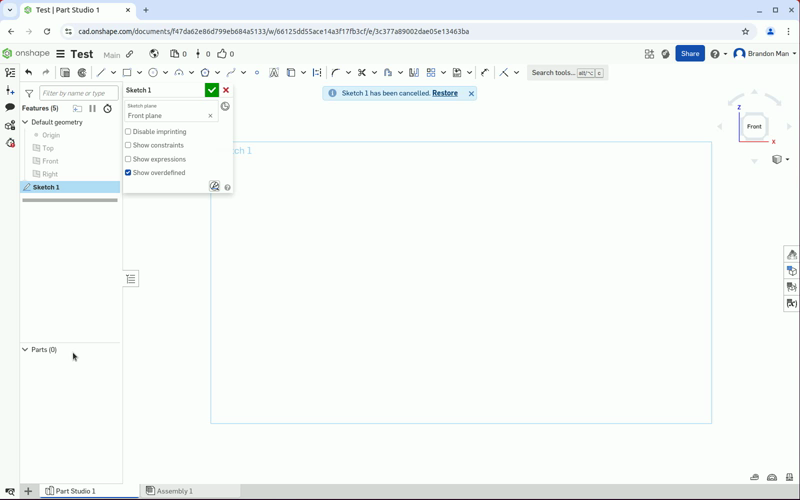
key(c)
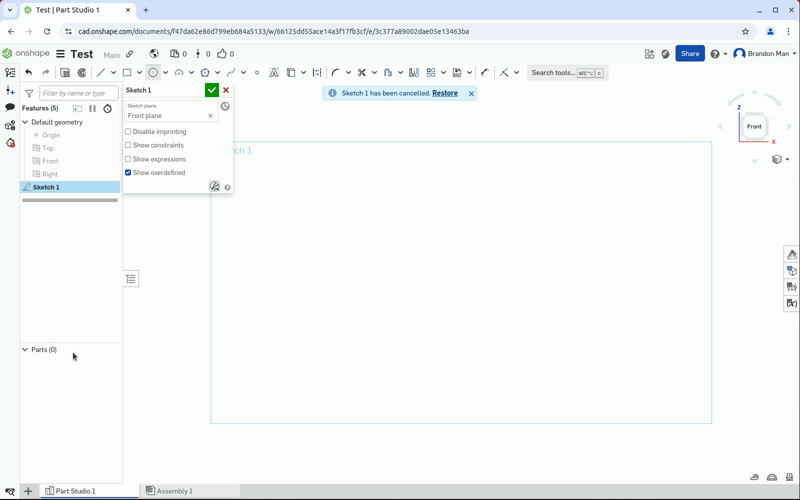
key_down(shift)
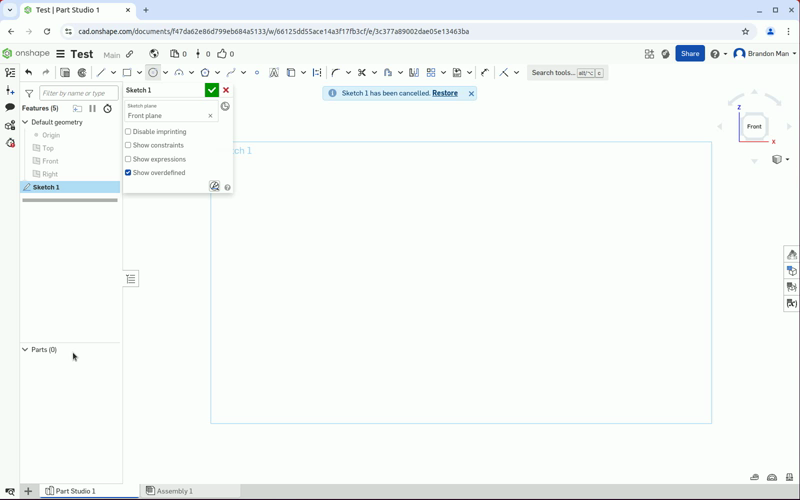
mouse_move(461, 178)
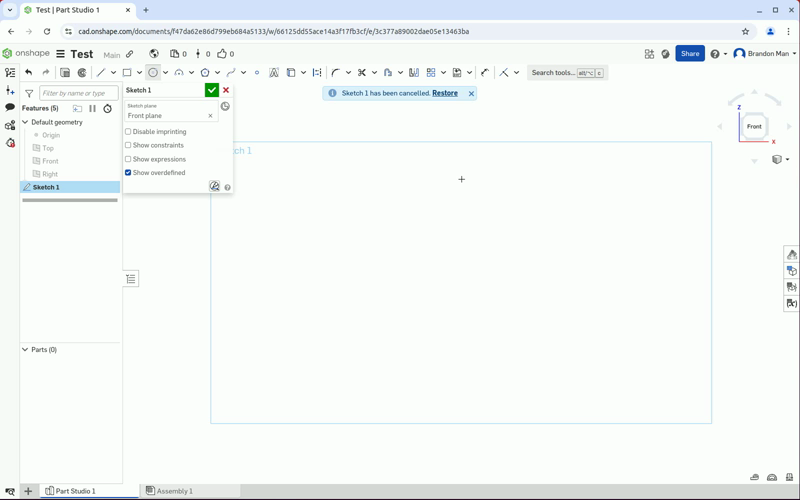
click(461, 178)
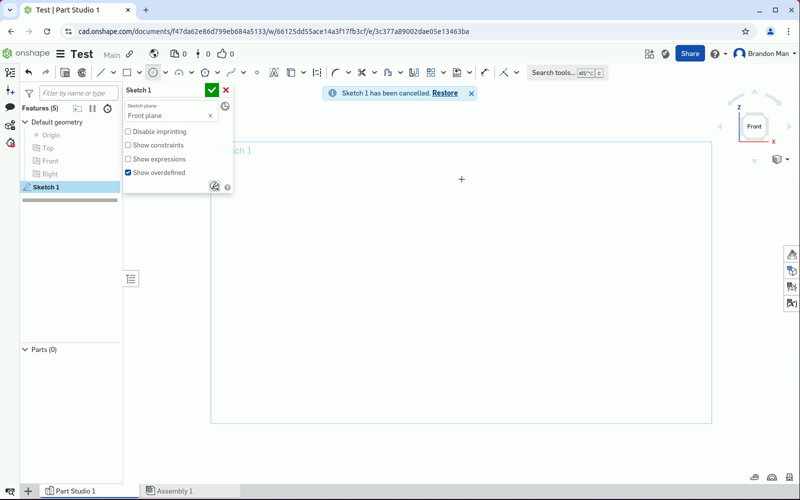
key_up(shift)
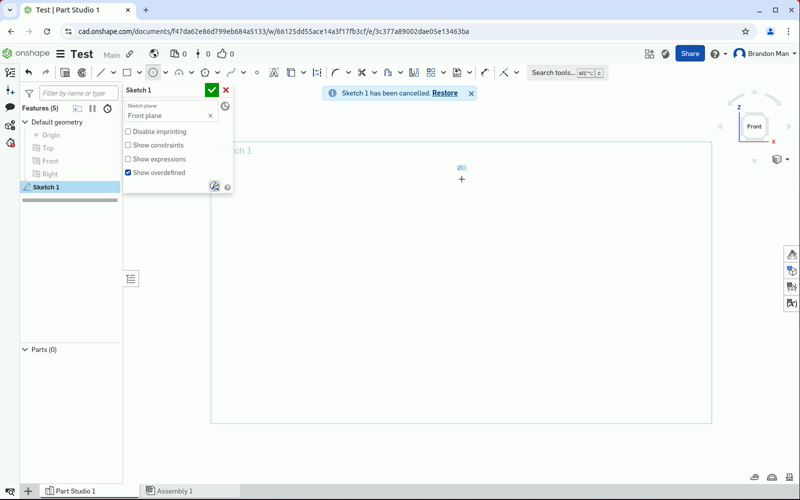
mouse_move(471, 178)
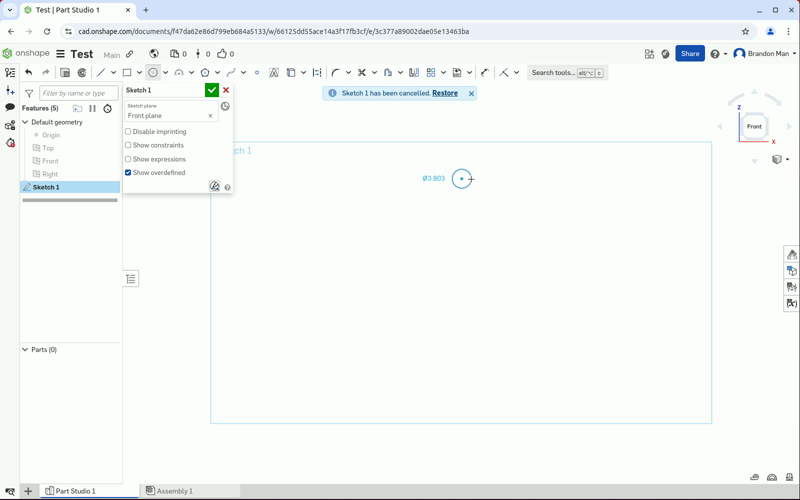
click(471, 178)
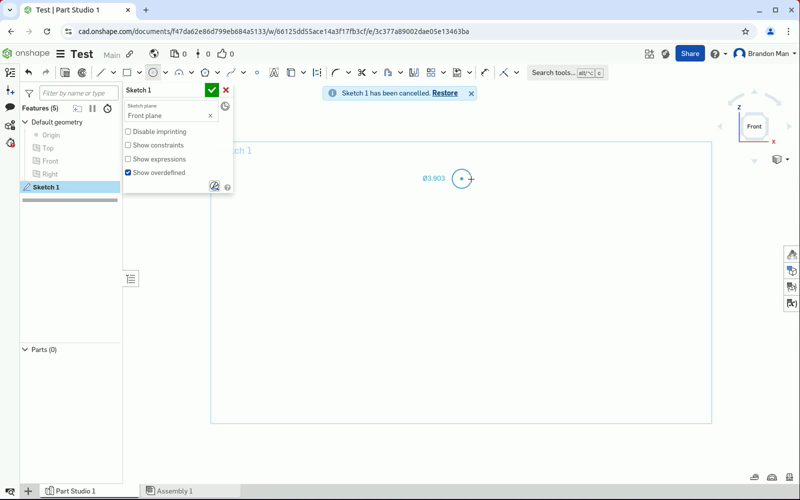
key(esc)
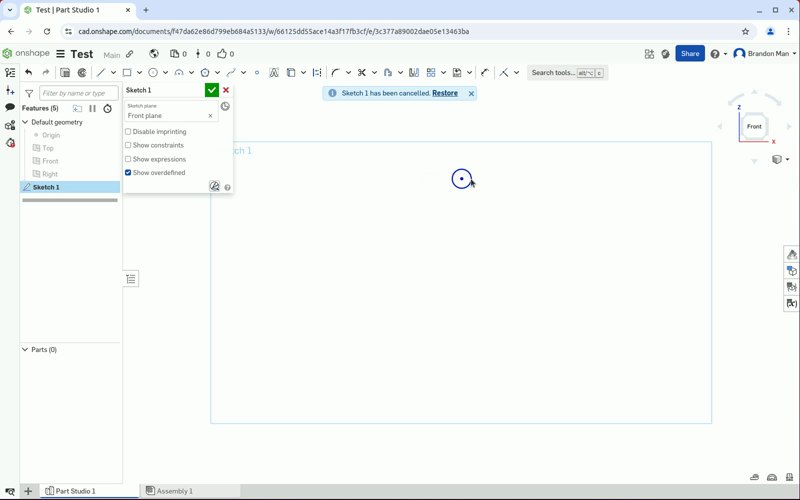
key(c)
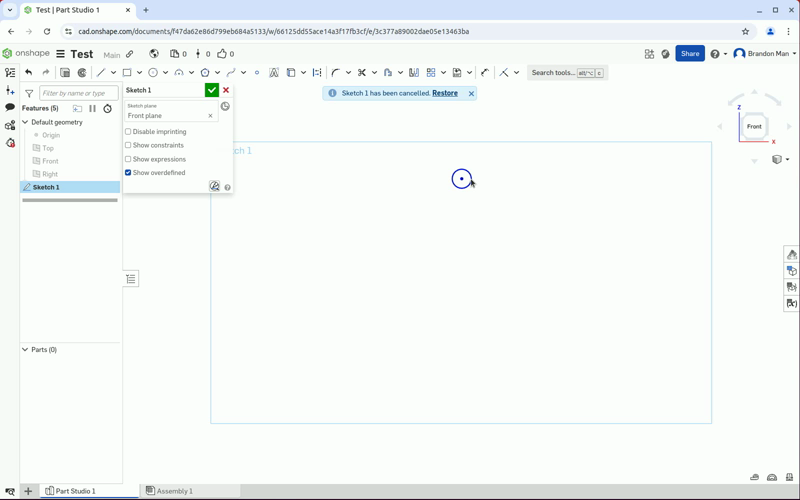
key_down(shift)
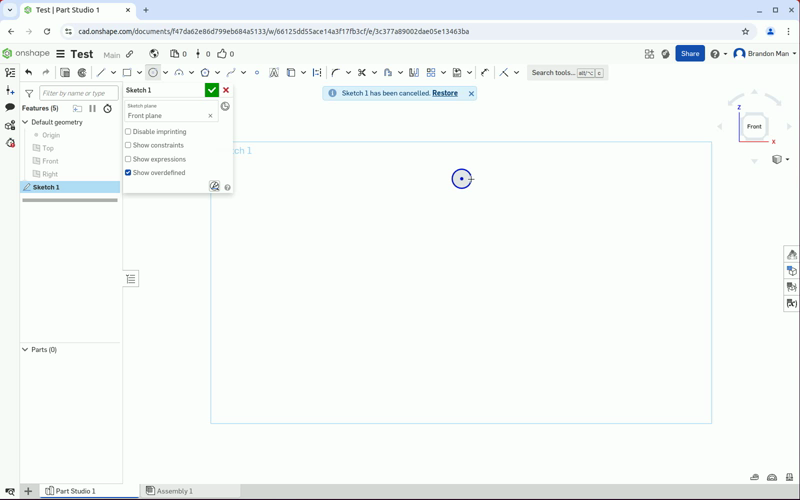
mouse_move(461, 178)
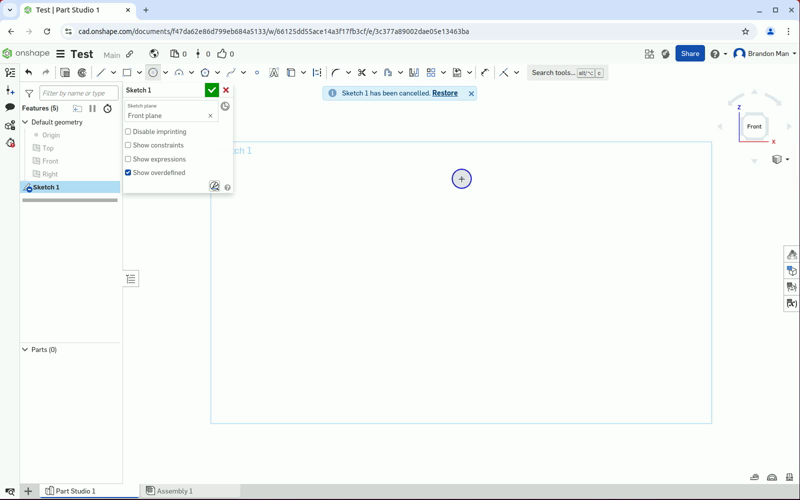
click(461, 178)
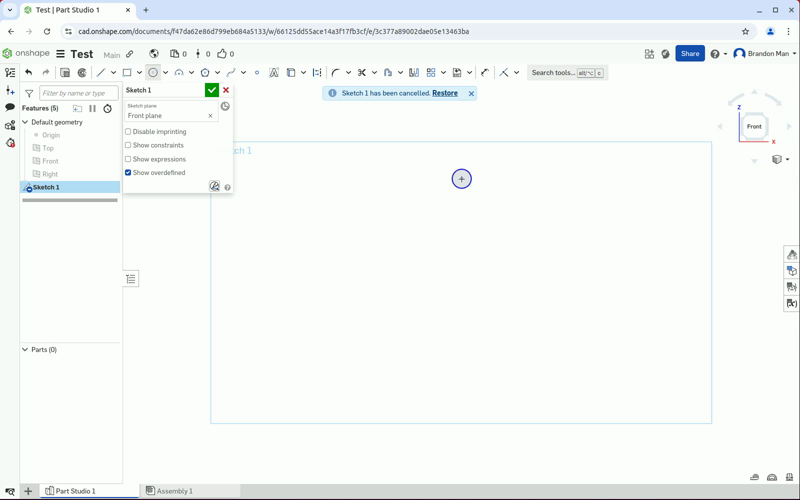
key_up(shift)
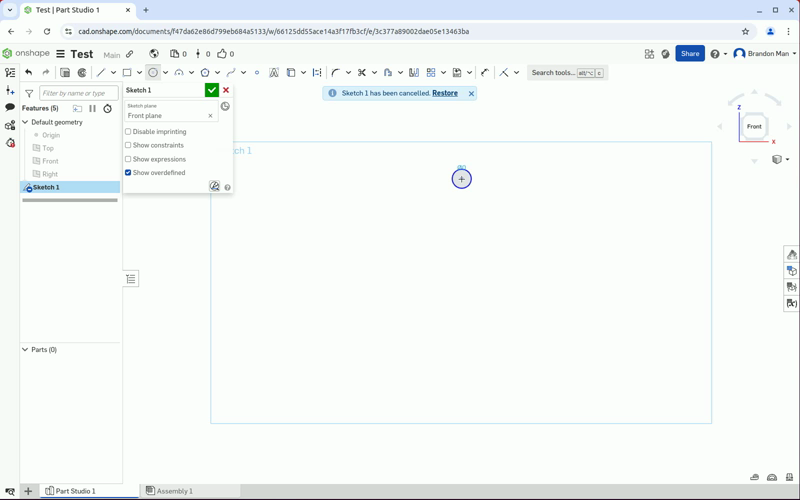
mouse_move(464, 178)
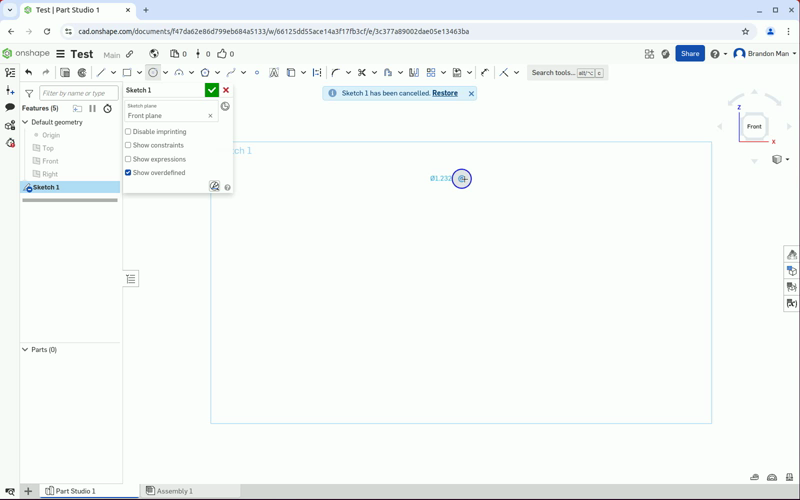
scroll(6)
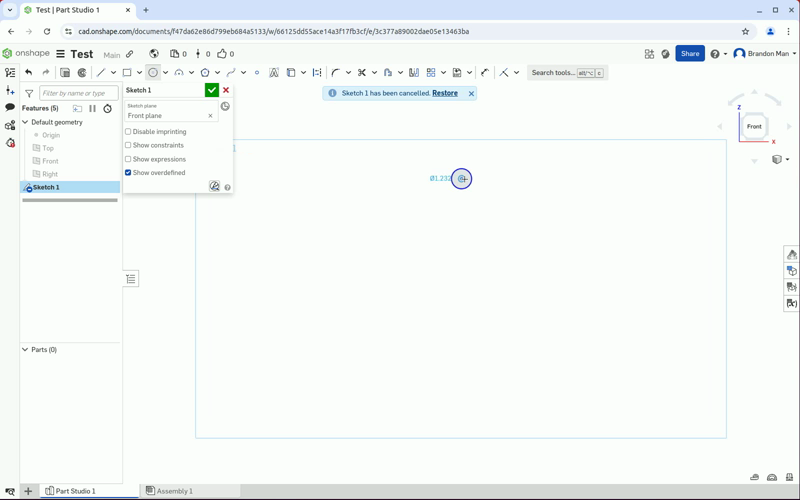
scroll(6)
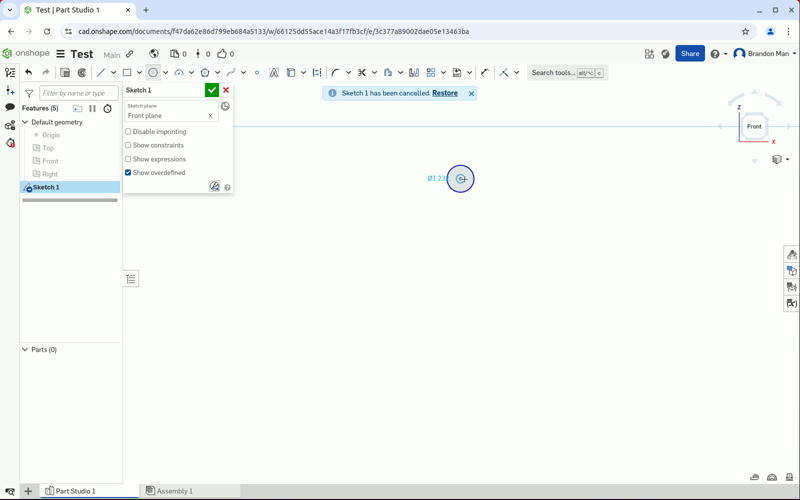
scroll(6)
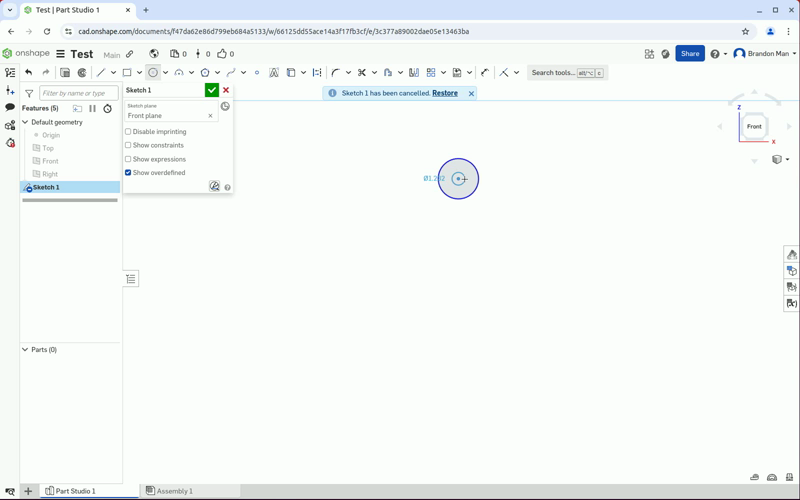
scroll(6)
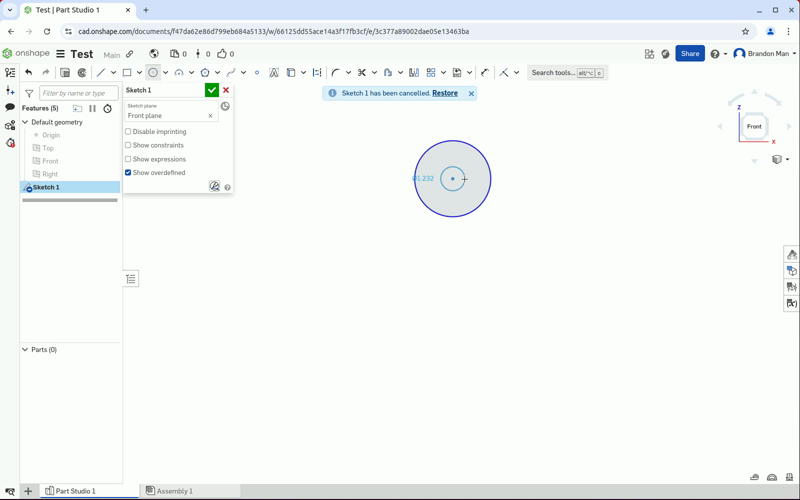
scroll(6)
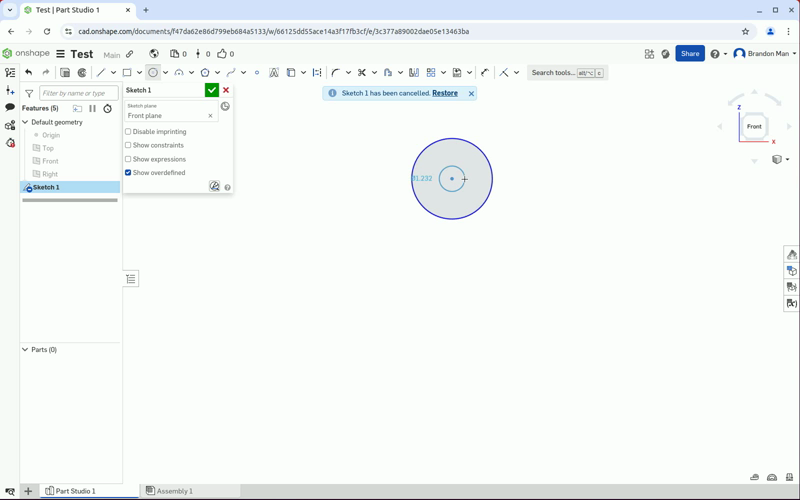
scroll(6)
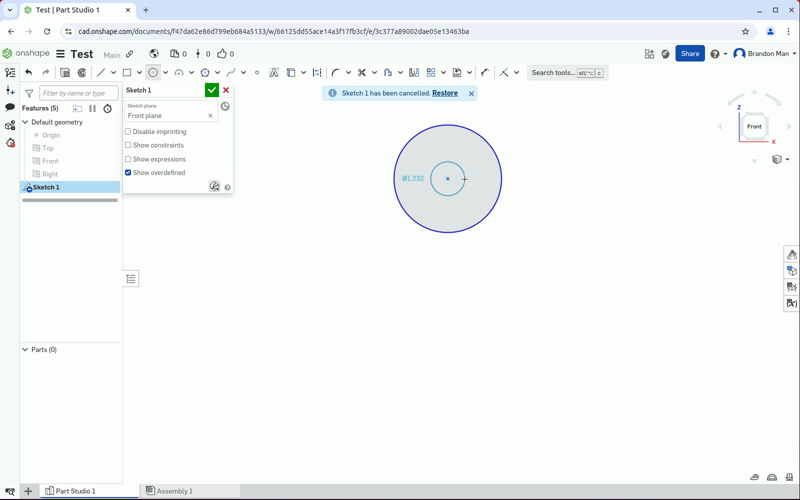
scroll(6)
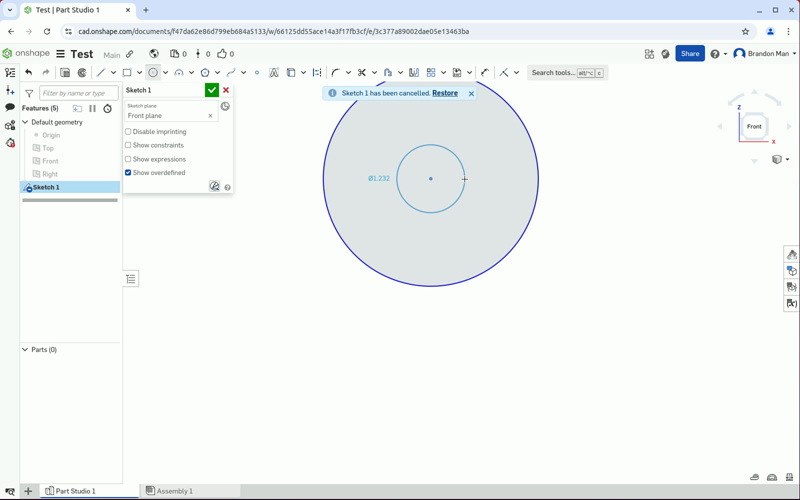
click(464, 178)
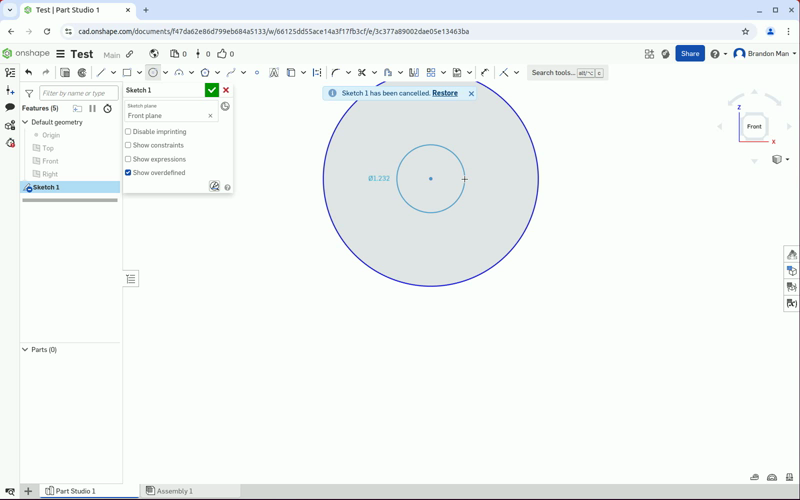
scroll(-6)
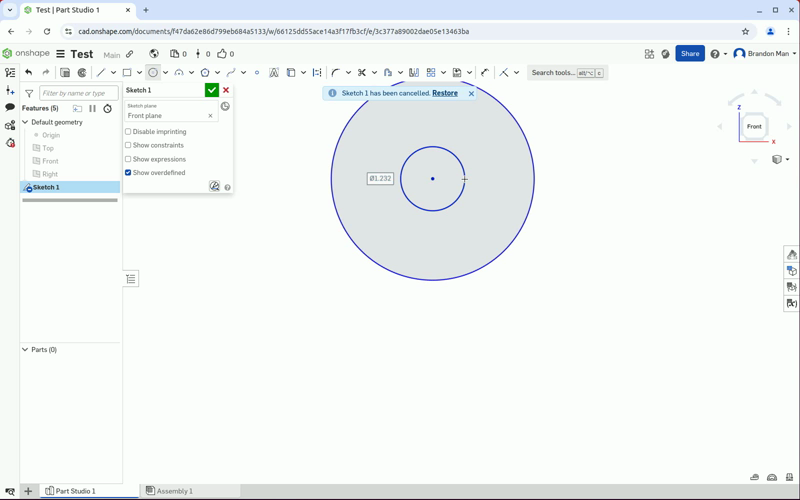
scroll(-6)
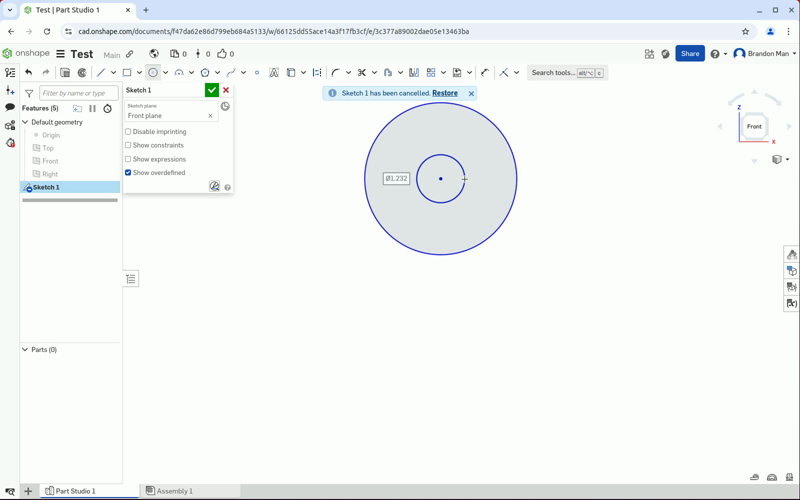
scroll(-6)
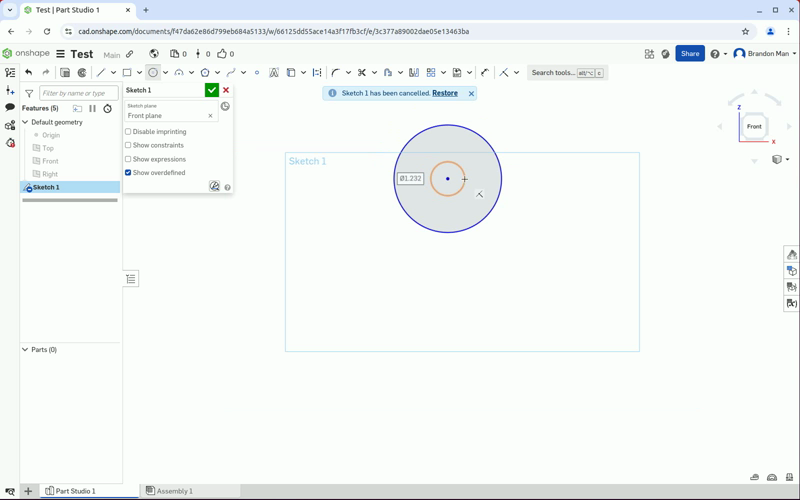
scroll(-6)
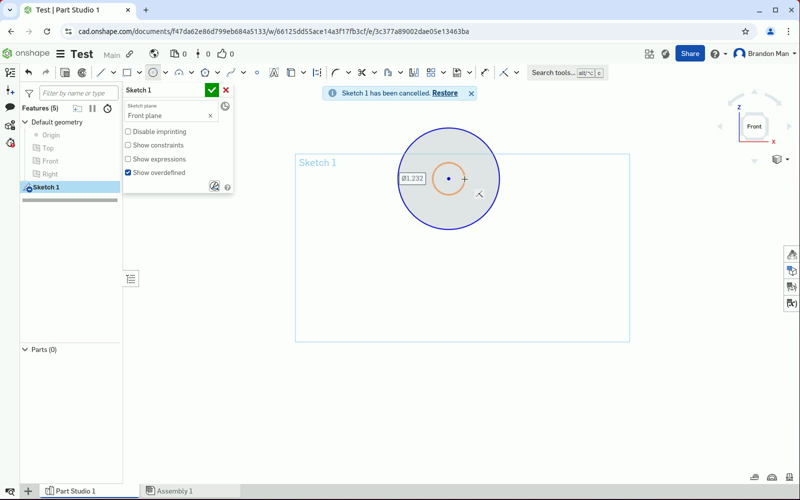
scroll(-6)
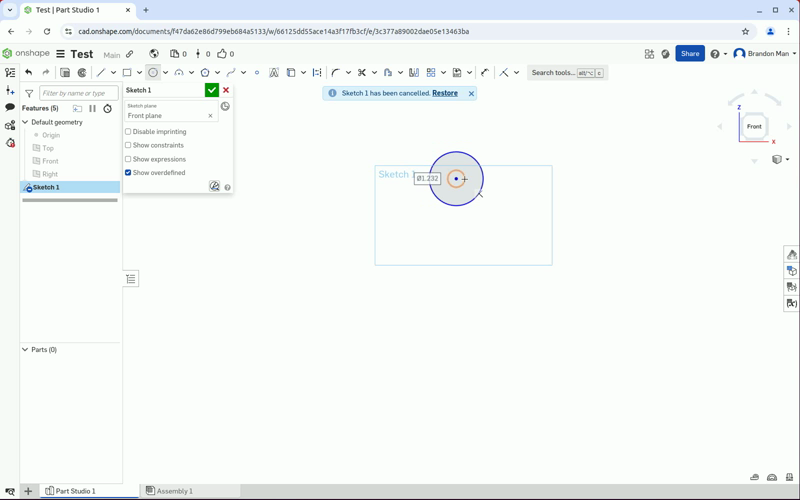
scroll(-6)
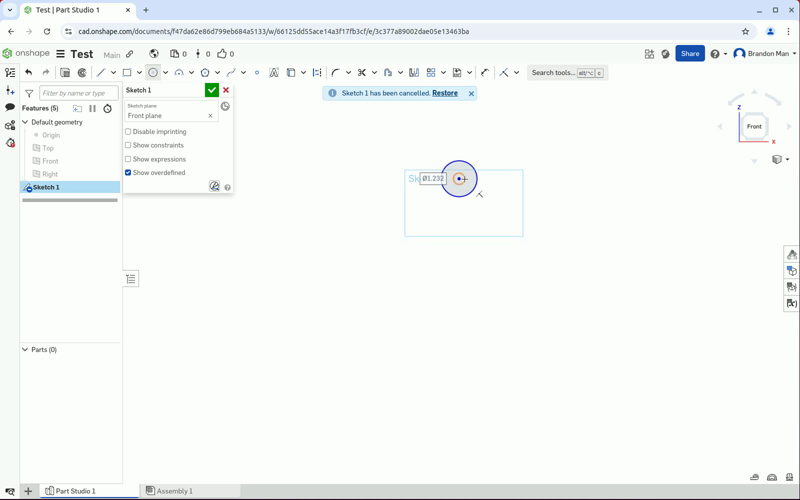
scroll(-6)
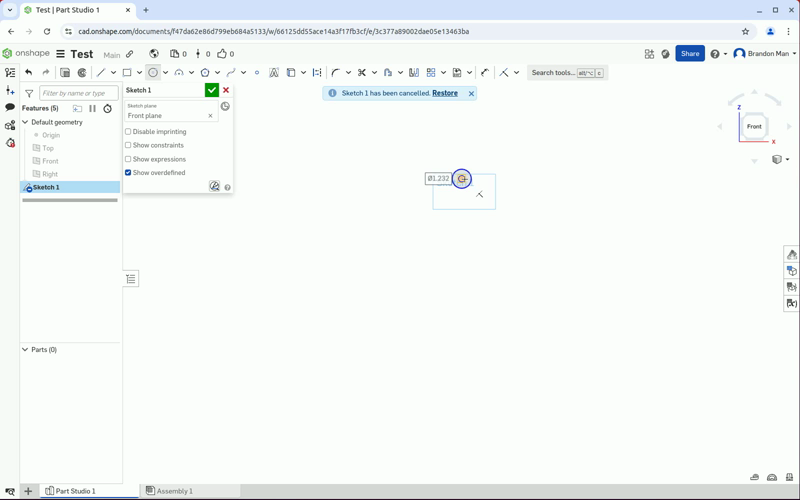
key(esc)
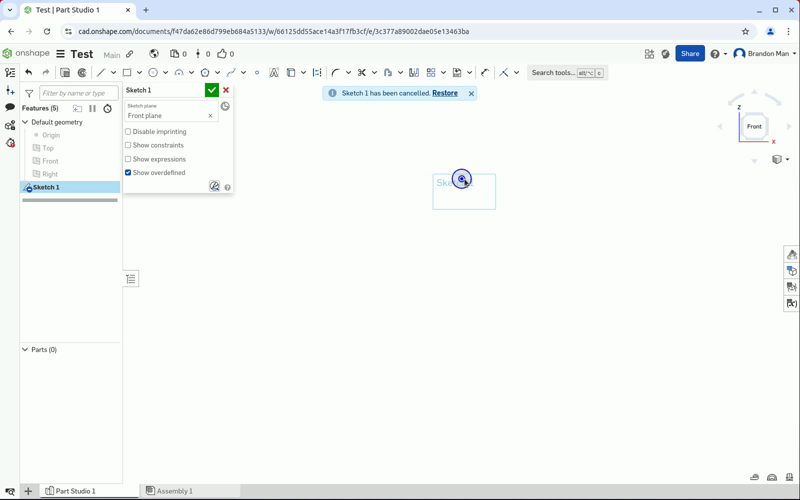
mouse_move(468, 174)
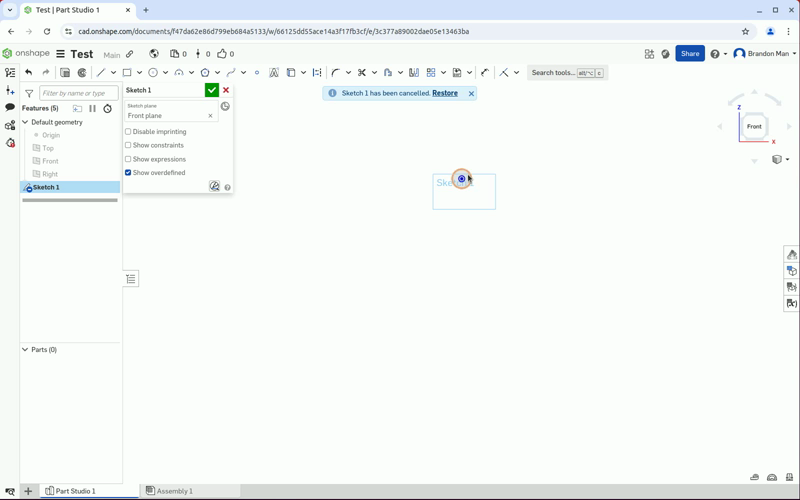
scroll(6)
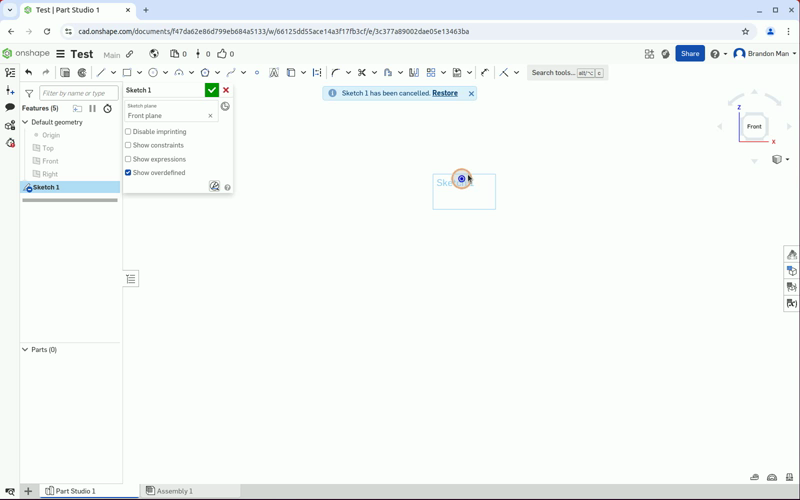
scroll(6)
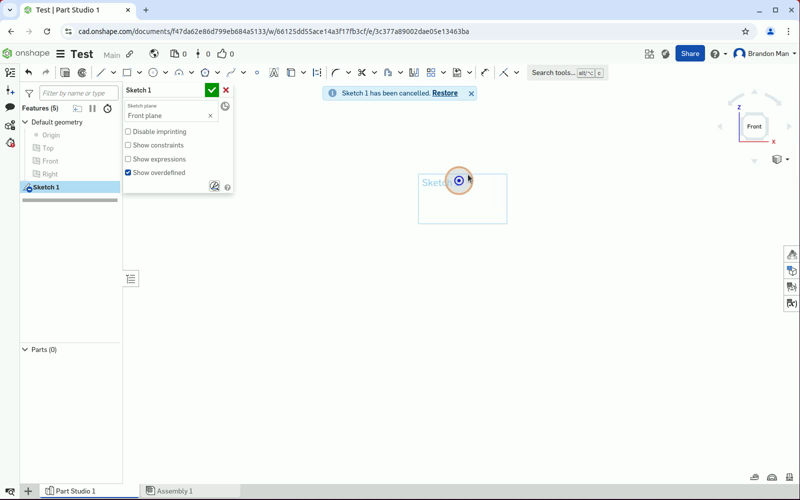
scroll(6)
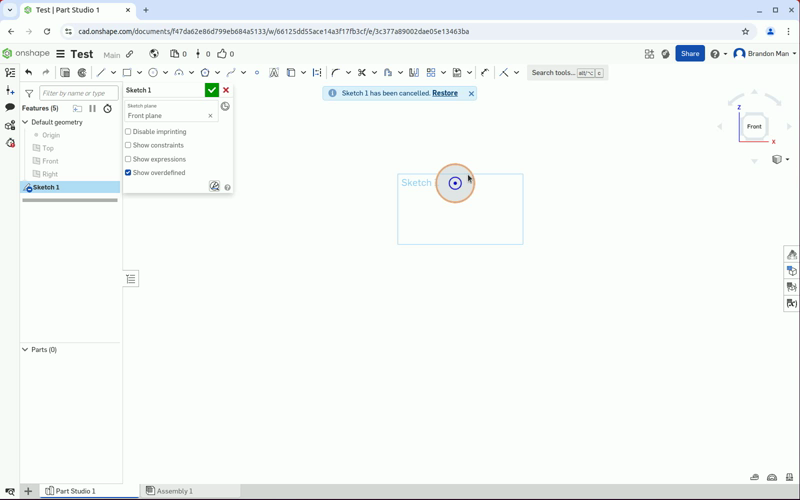
scroll(6)
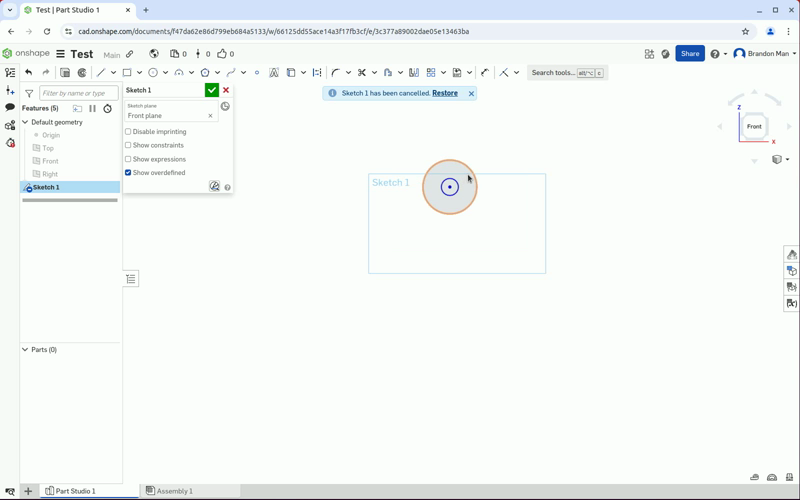
scroll(6)
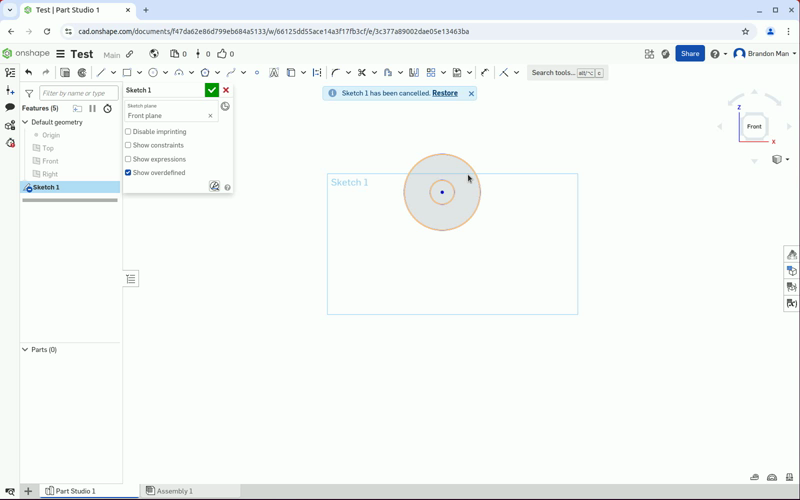
scroll(6)
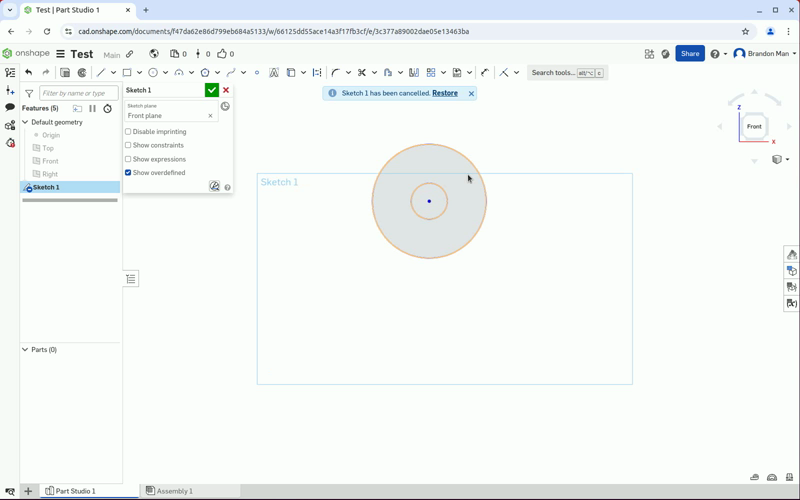
scroll(6)
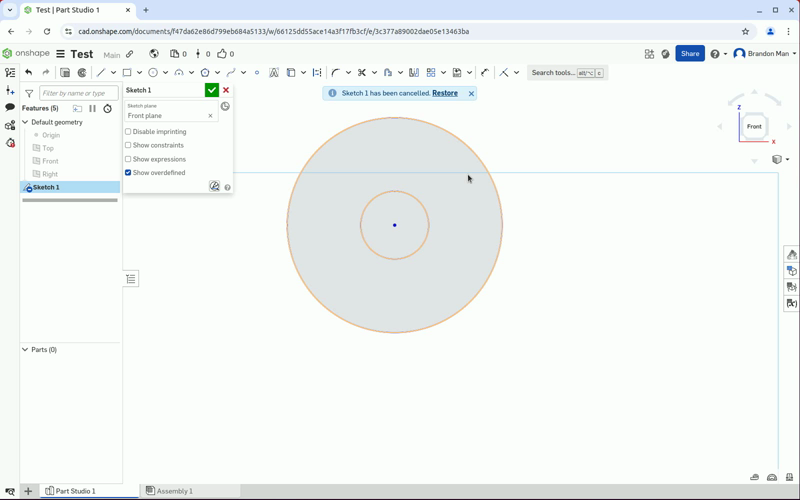
click(468, 174)
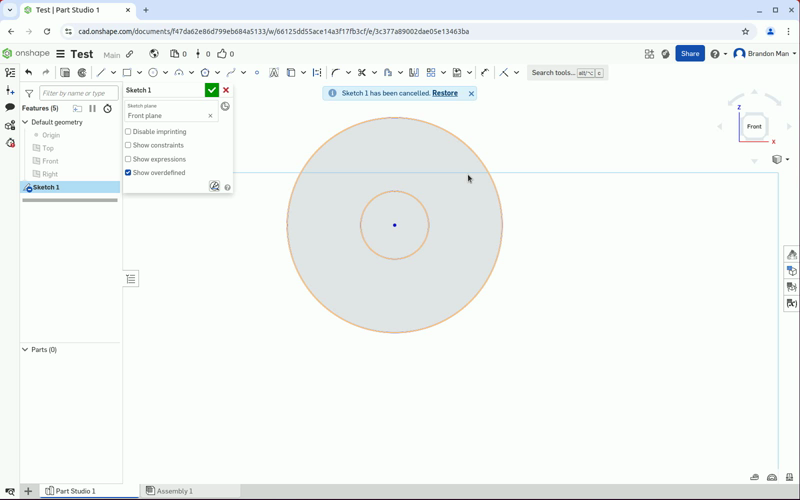
scroll(-6)
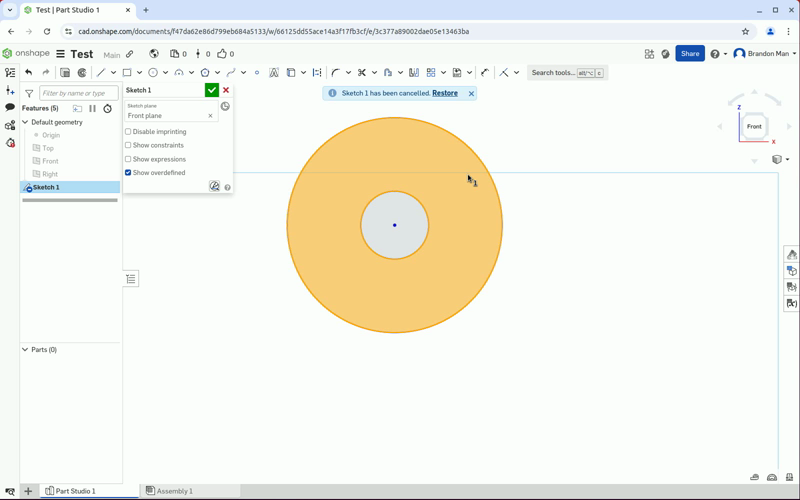
scroll(-6)
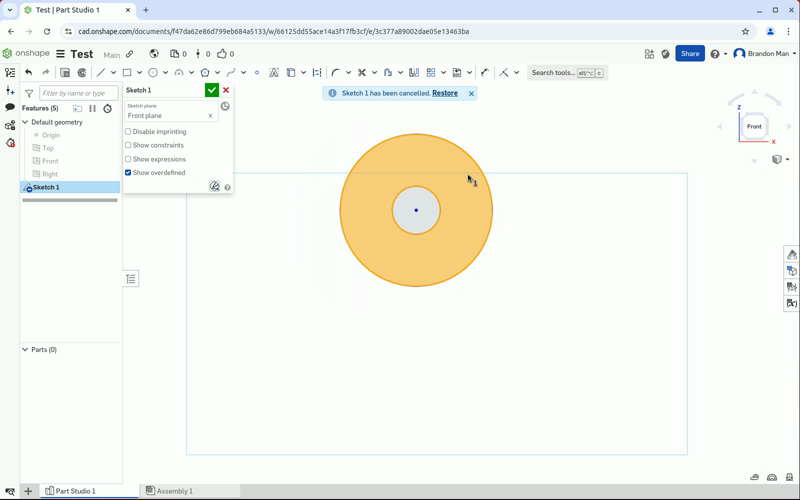
scroll(-6)
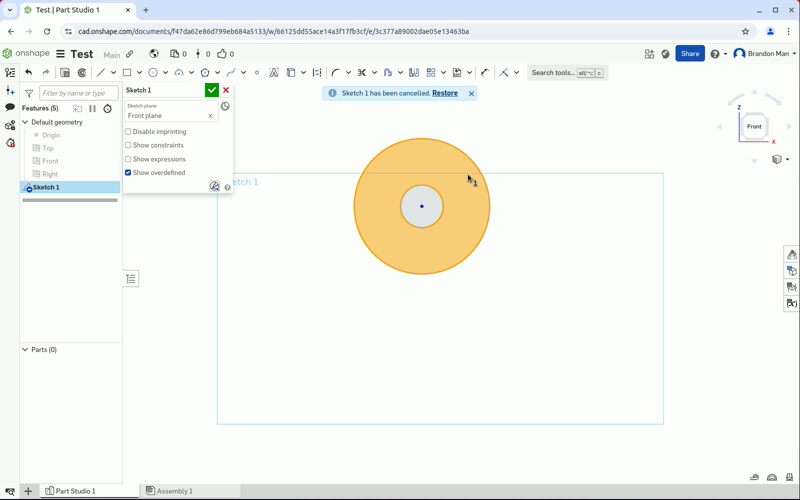
scroll(-6)
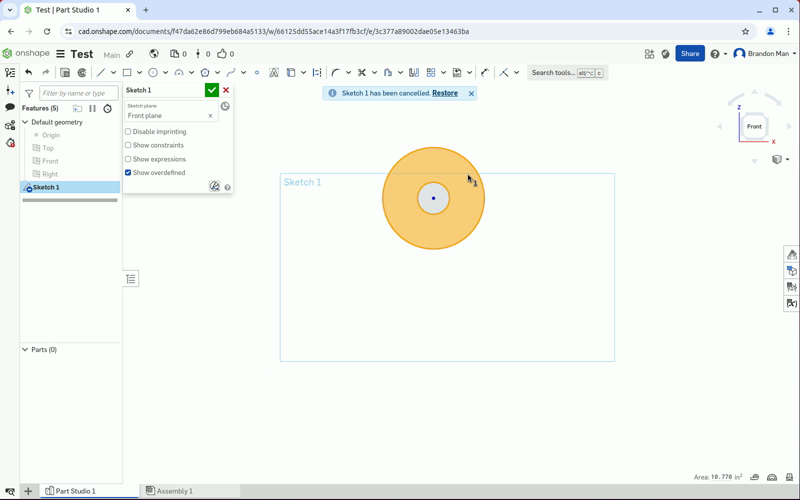
scroll(-6)
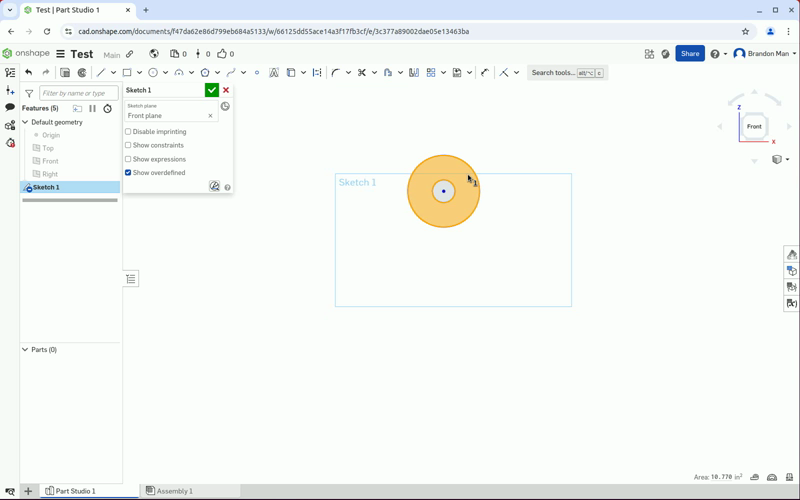
scroll(-6)
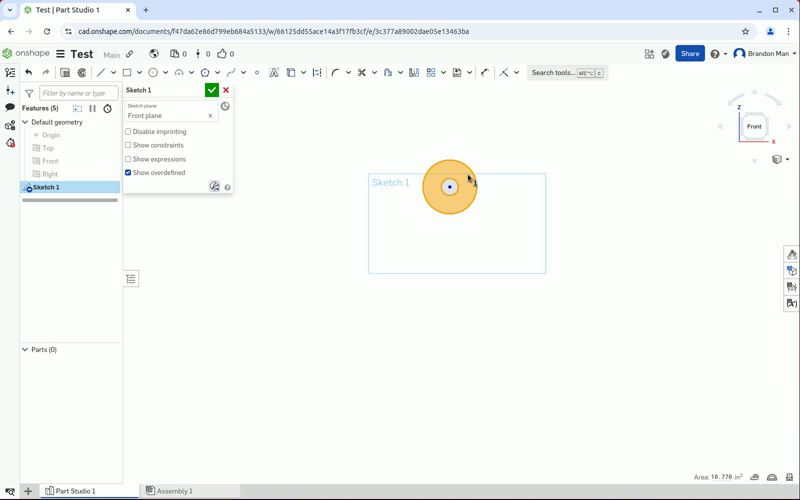
scroll(-6)
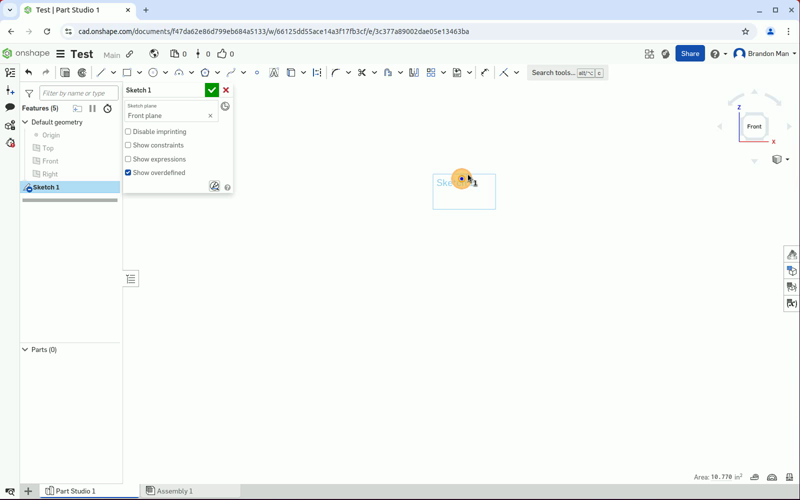
mouse_move(73, 352)
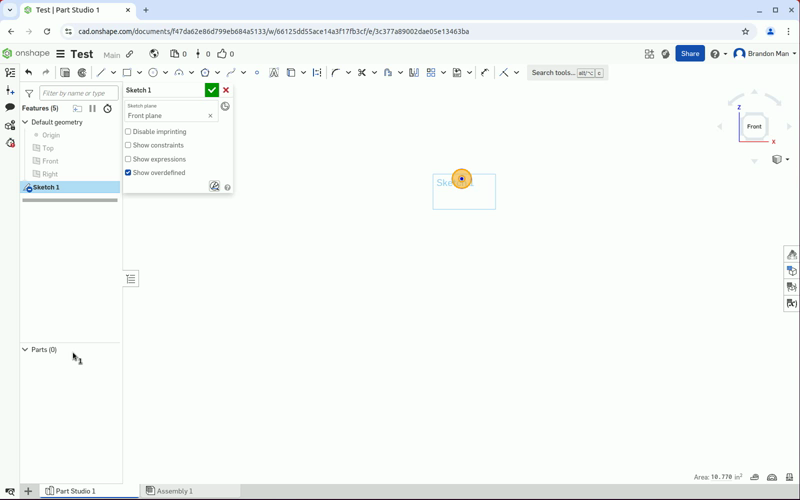
key(shift+y)
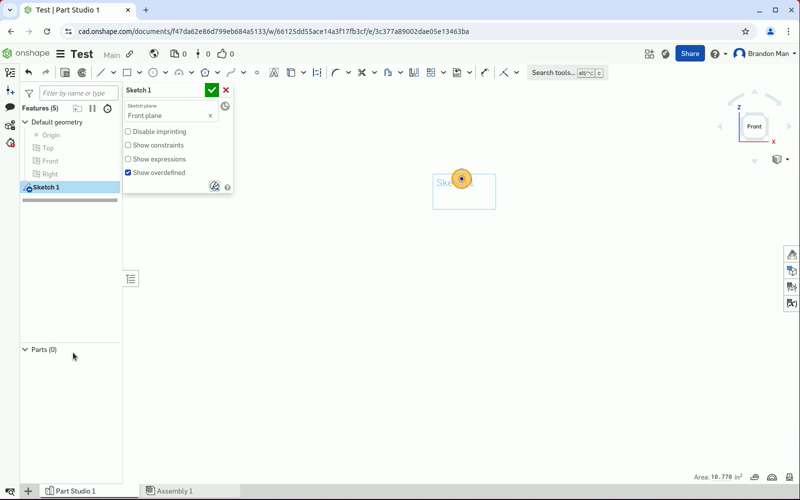
key(shift+e)
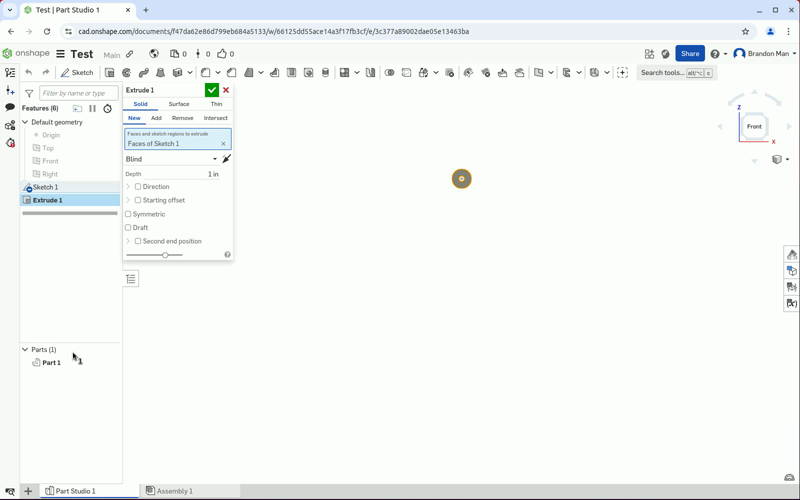
mouse_move(143, 106)
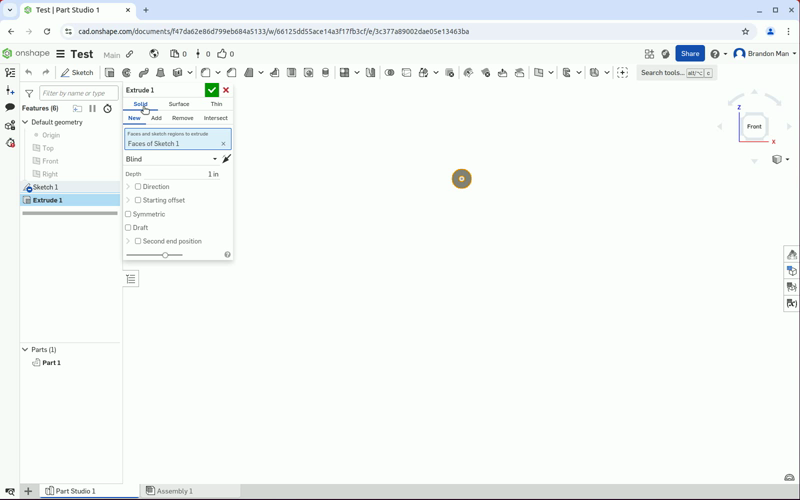
click(143, 106)
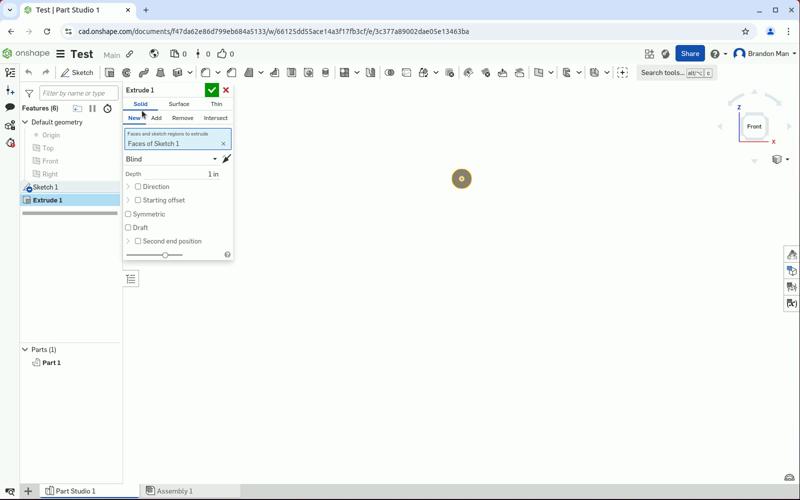
mouse_move(137, 120)
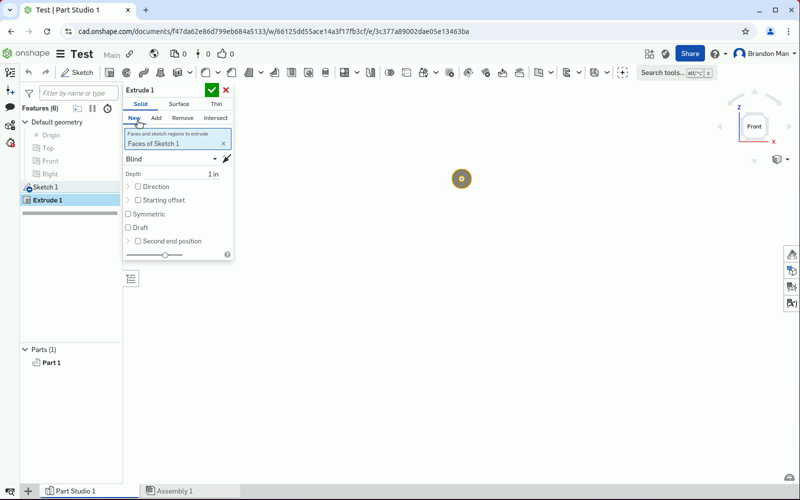
click(137, 120)
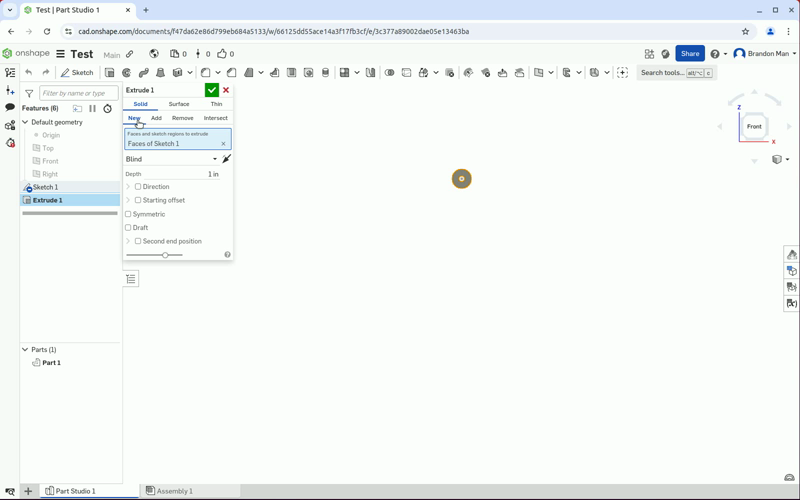
key(tab, 4)
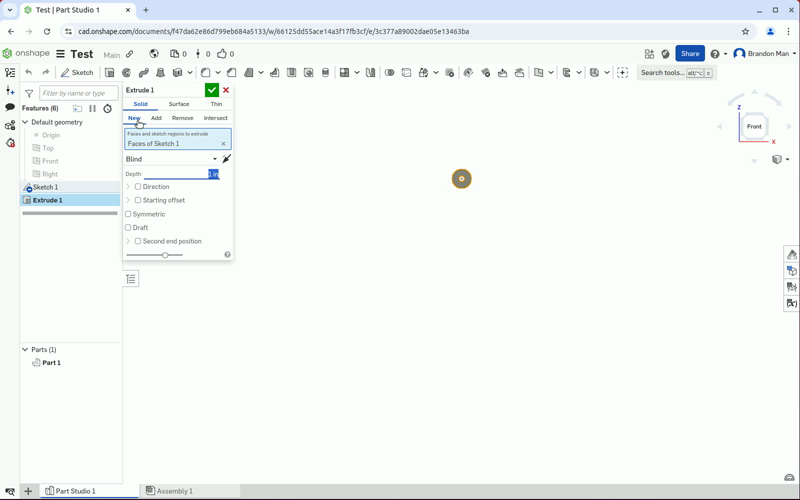
text(0.481)
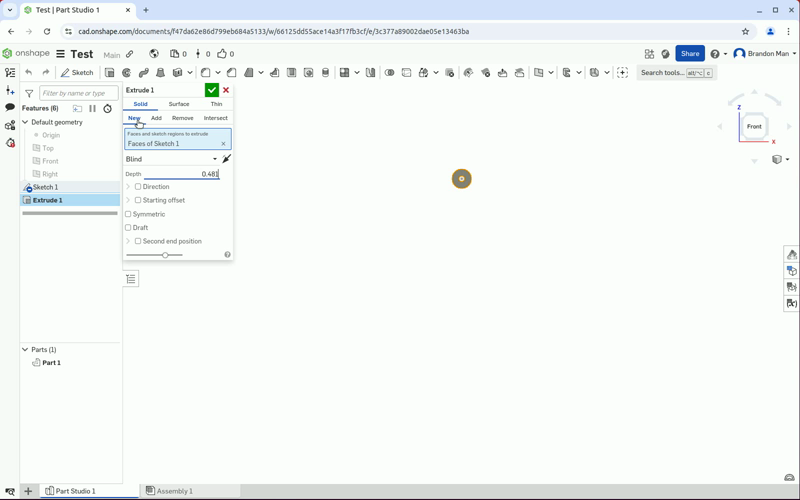
key(enter)
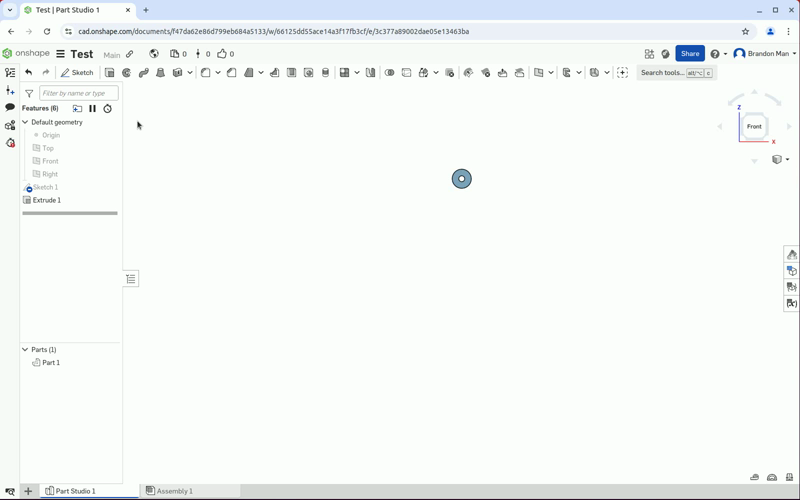
key(shift+h)
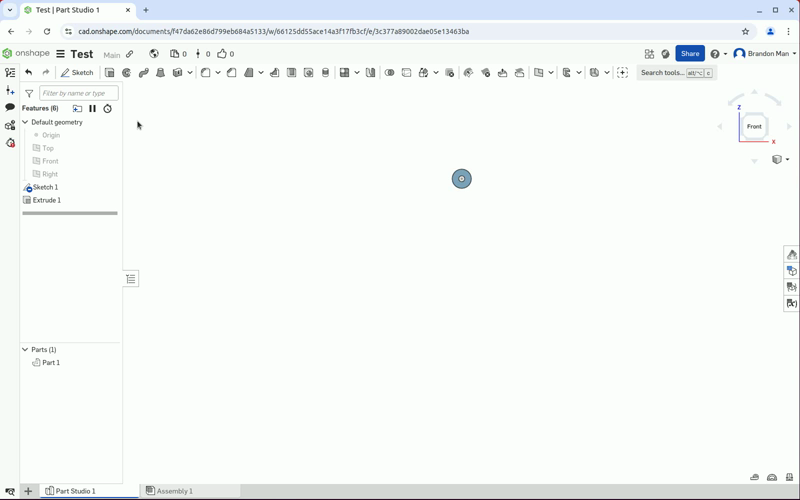
key(shift+h)
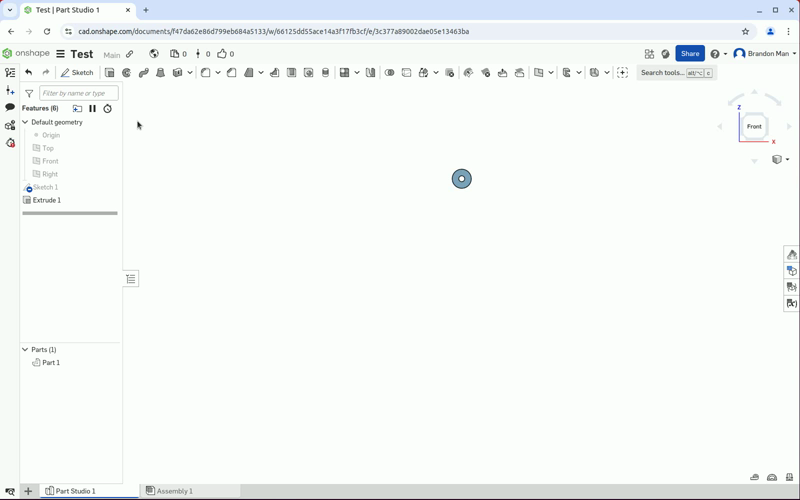
mouse_move(73, 189)
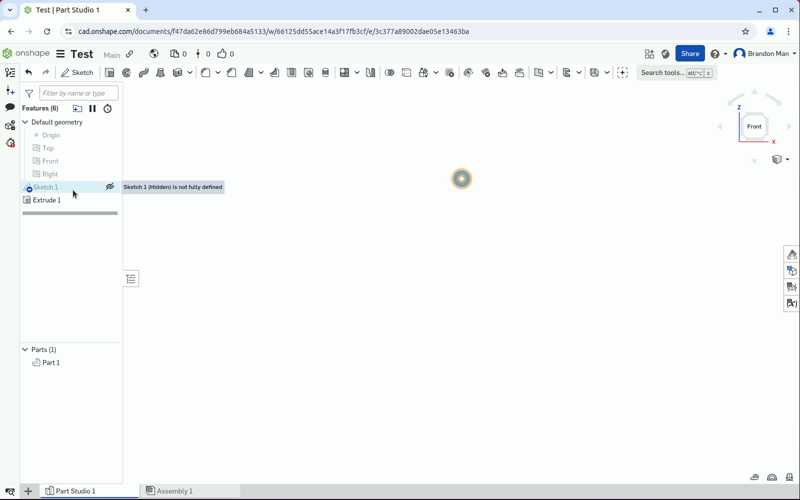
click(73, 189)
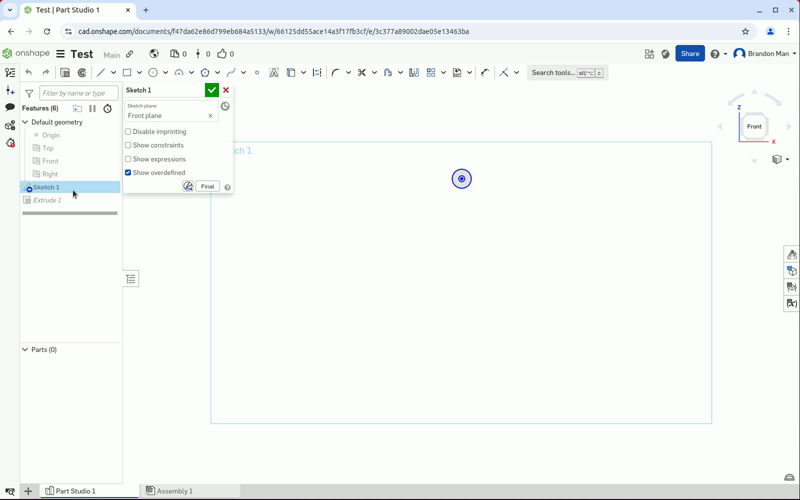
mouse_move(229, 92)
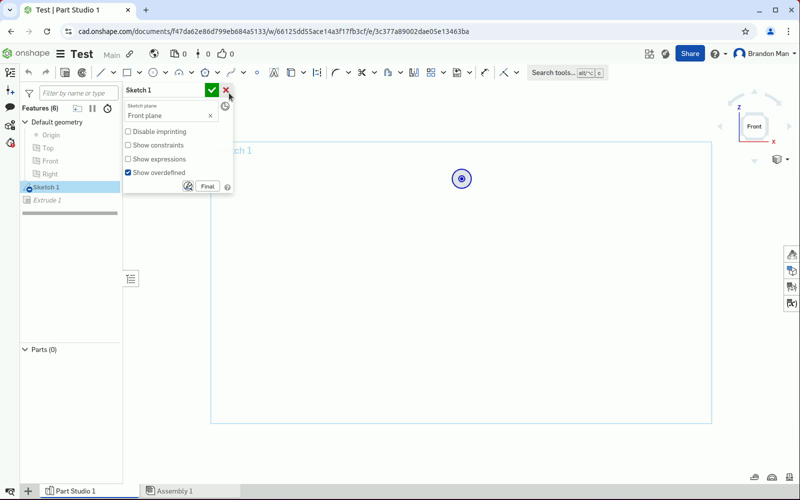
click(229, 92)
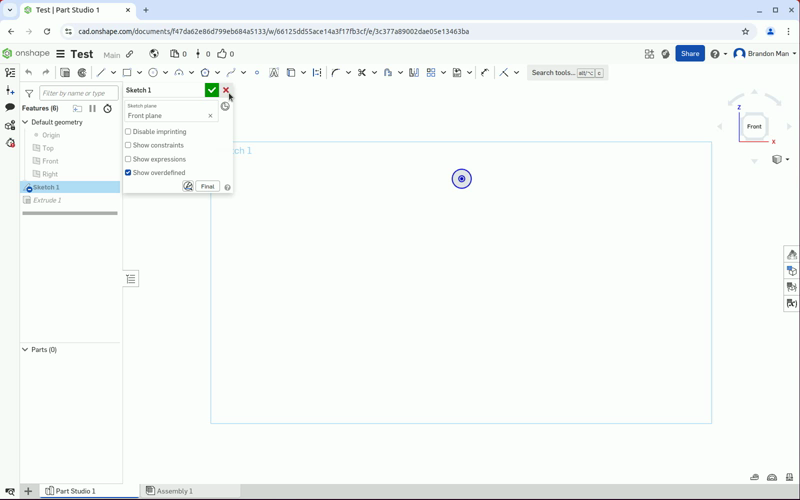
key(shift+s)
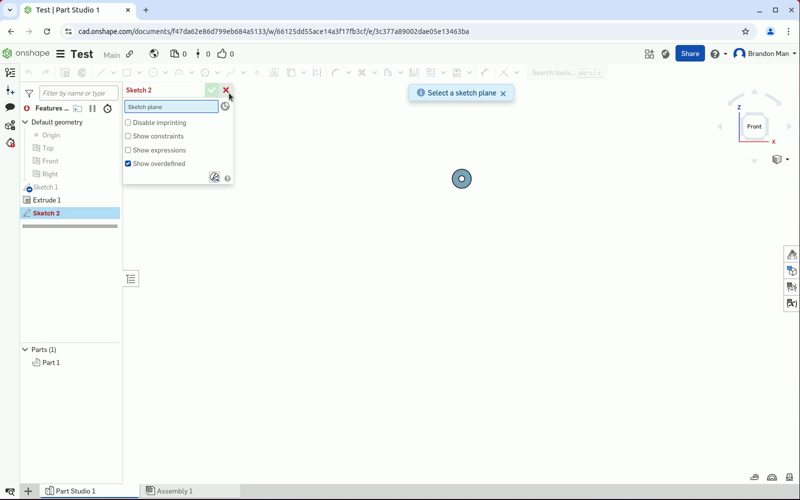
mouse_move(73, 163)
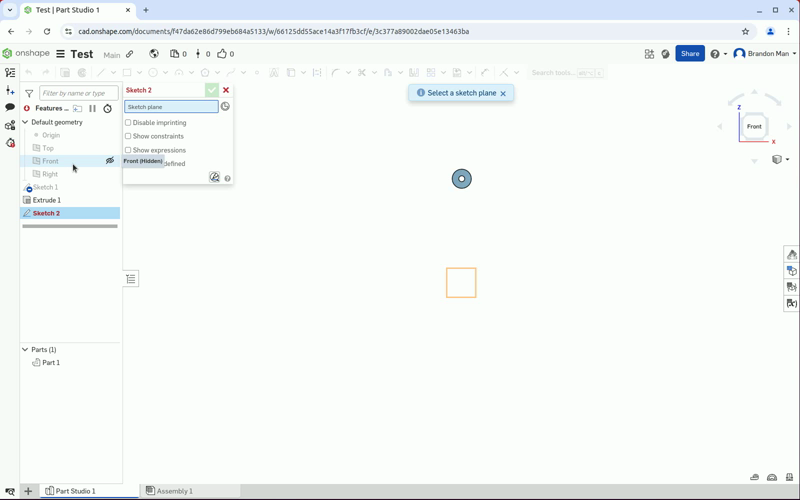
click(73, 163)
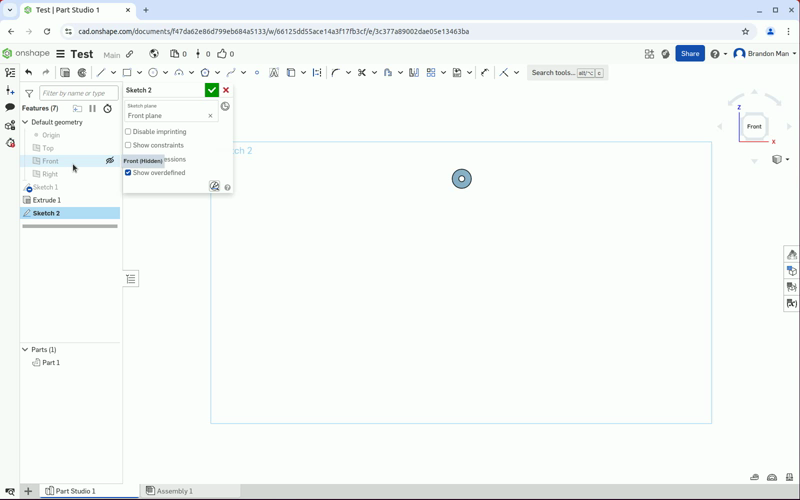
mouse_move(73, 352)
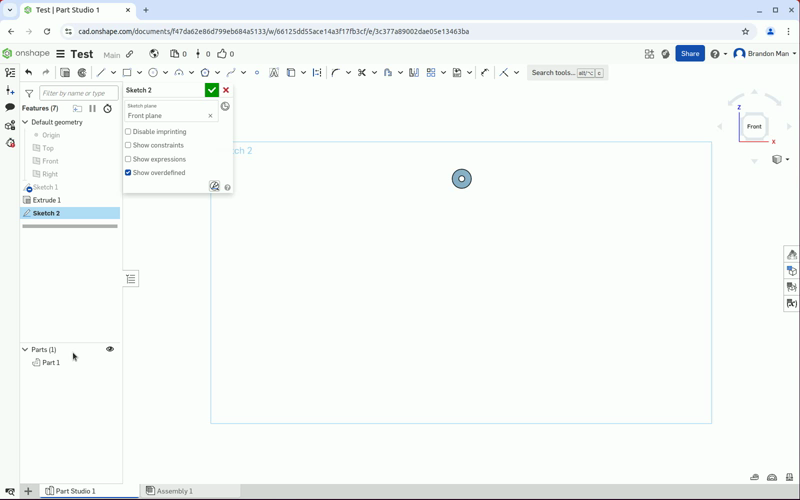
key(y)
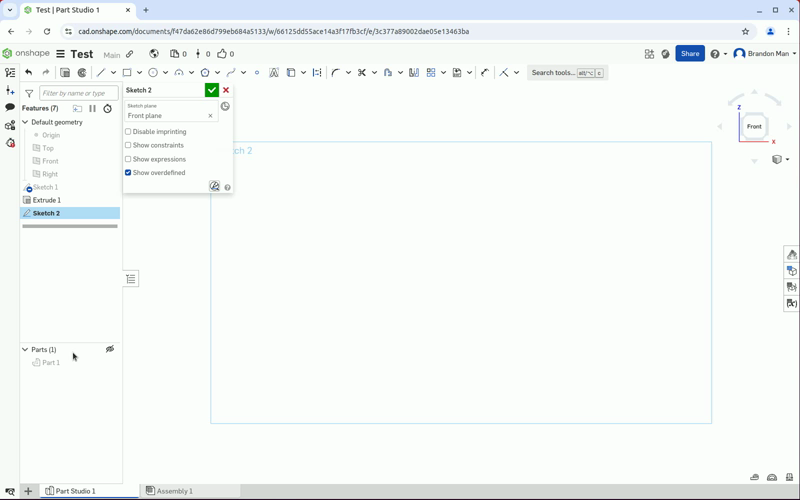
key(c)
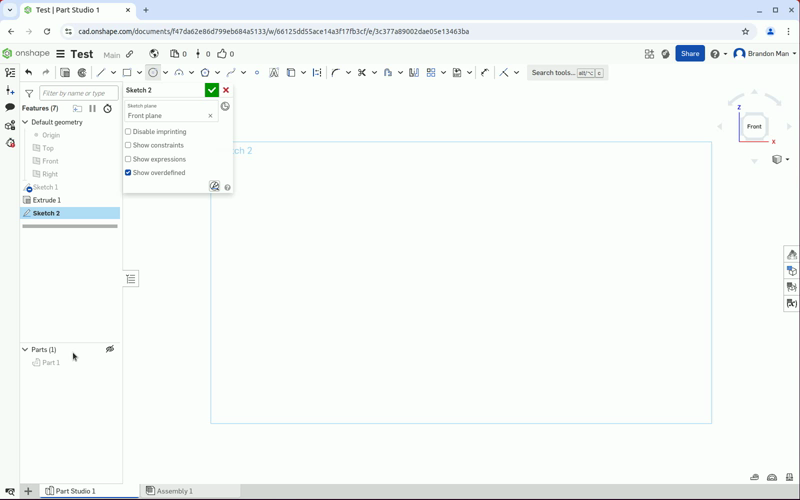
key_down(shift)
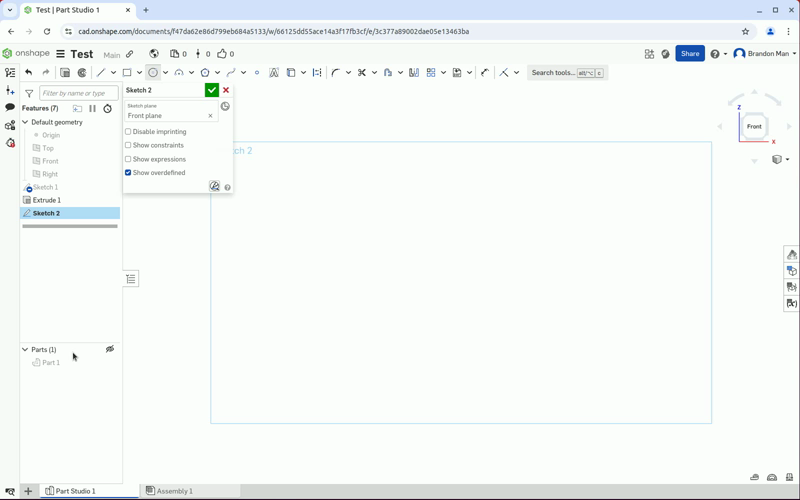
mouse_move(461, 282)
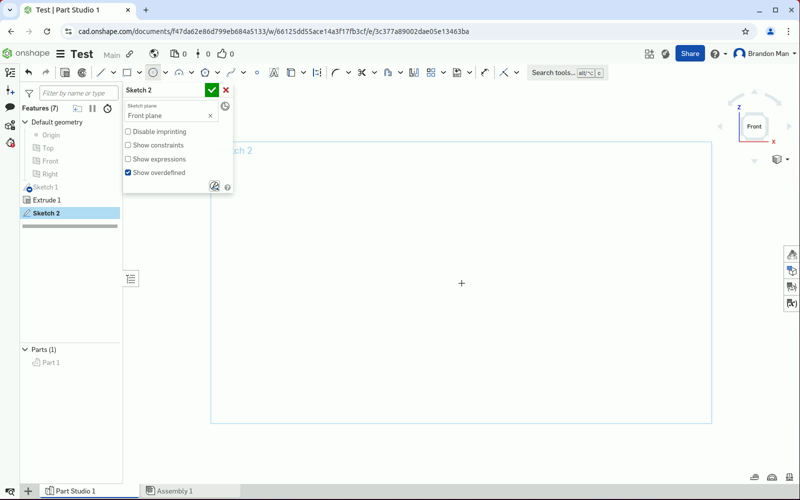
click(461, 282)
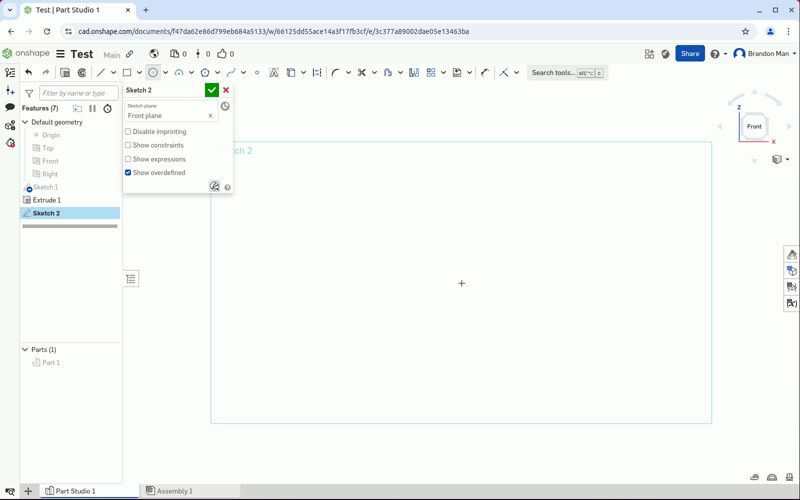
key_up(shift)
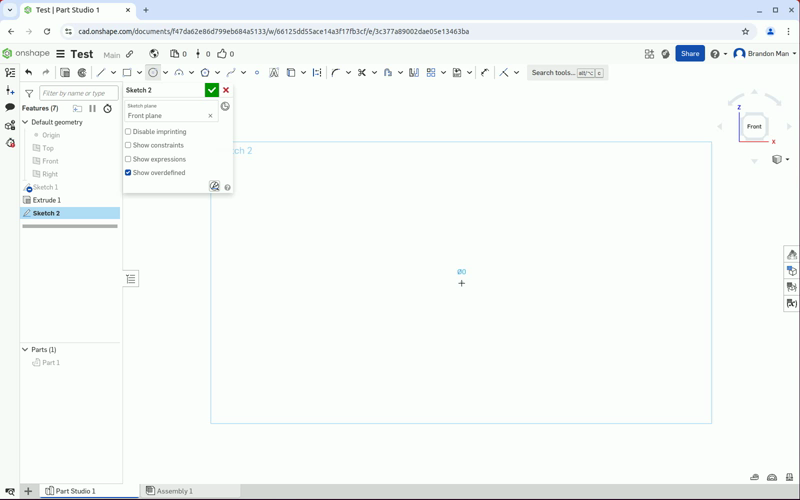
mouse_move(471, 282)
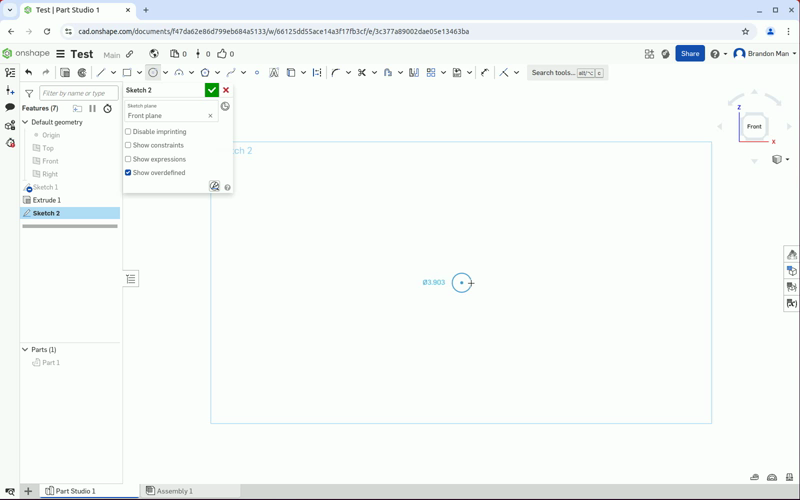
click(471, 282)
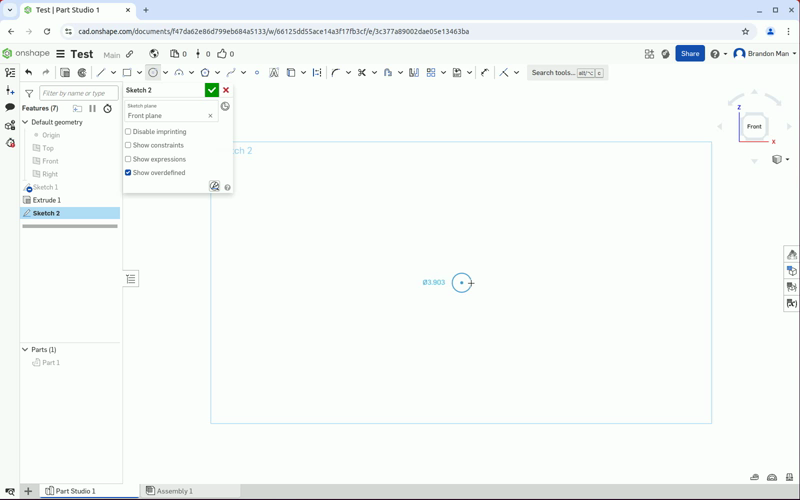
key(esc)
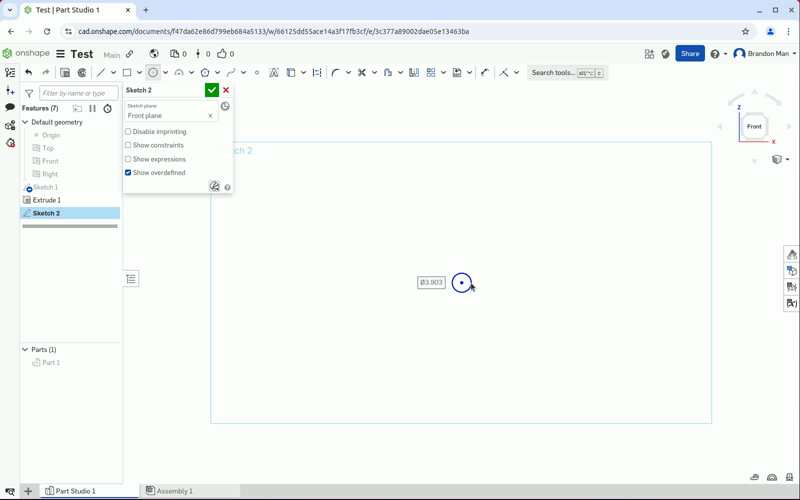
key(c)
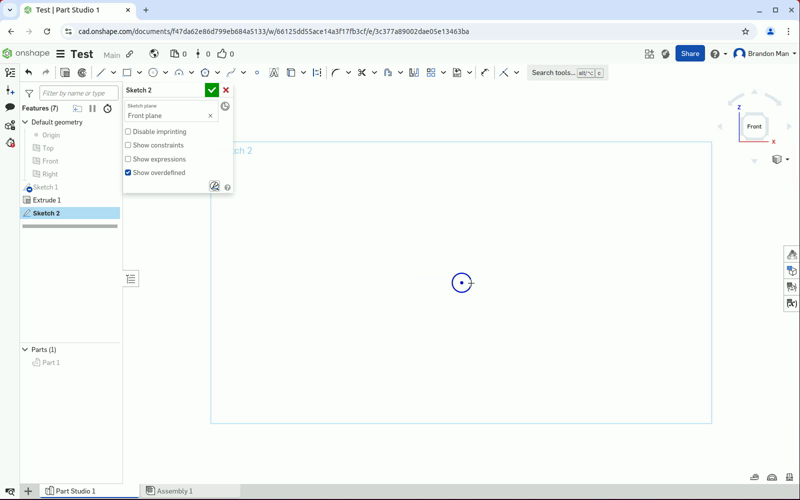
key_down(shift)
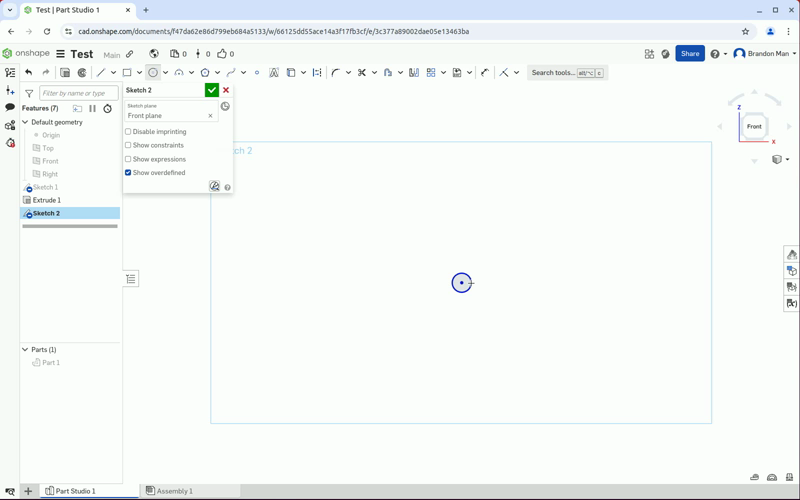
mouse_move(461, 282)
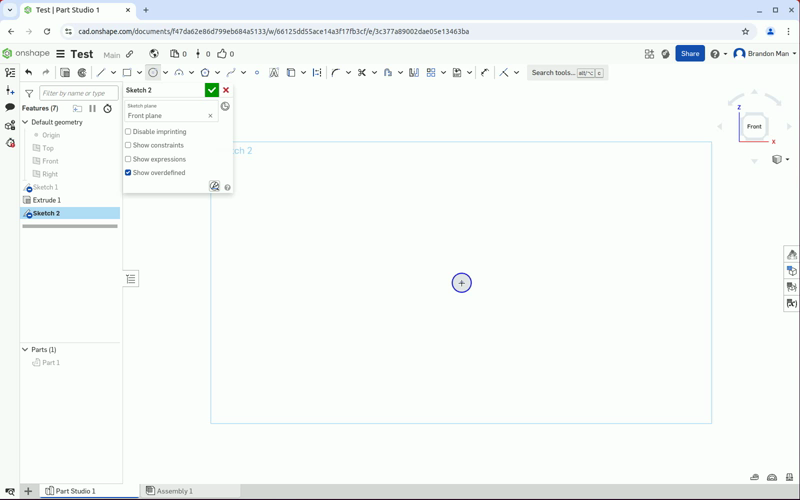
click(461, 282)
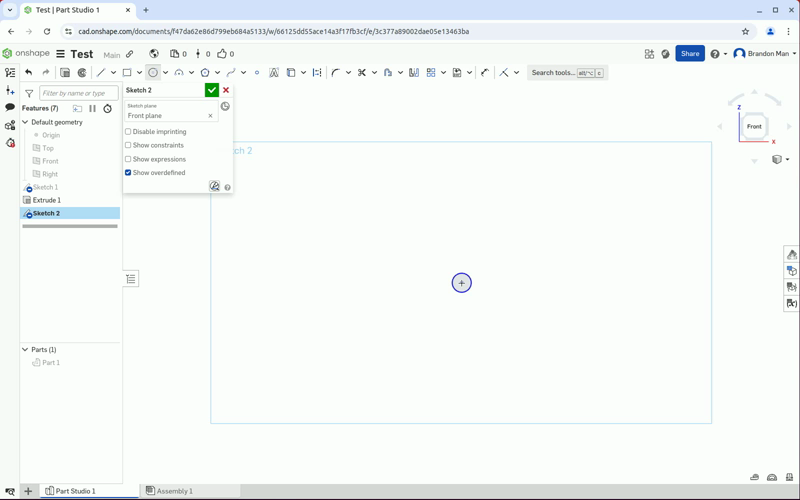
key_up(shift)
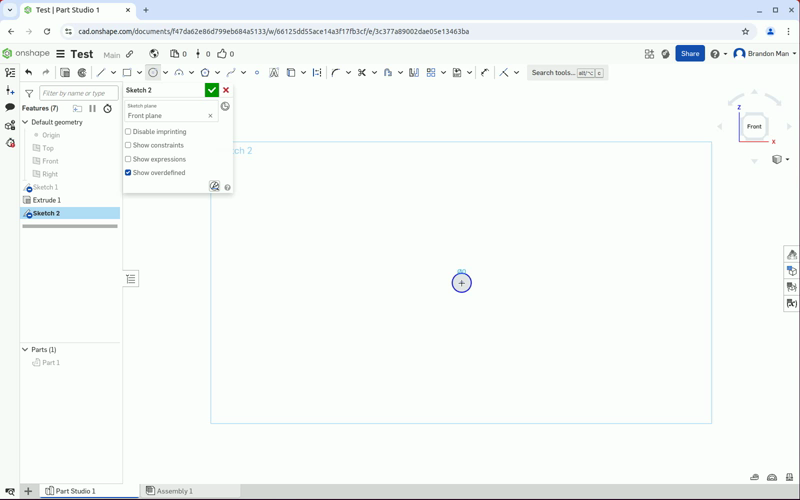
mouse_move(464, 282)
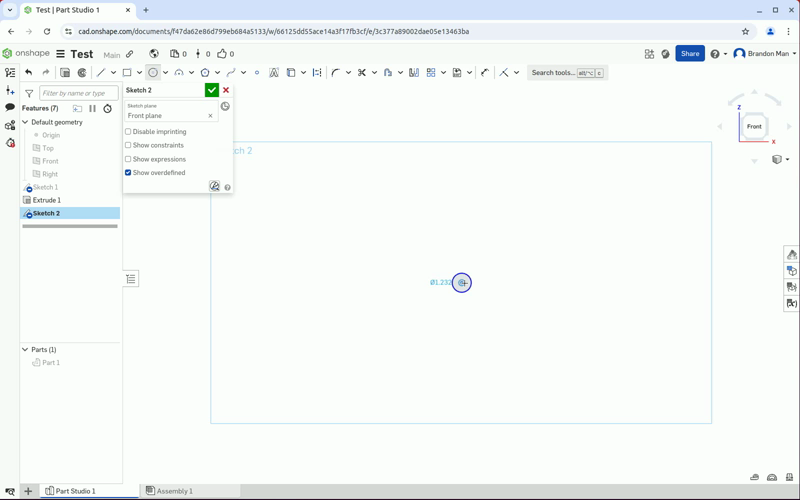
scroll(6)
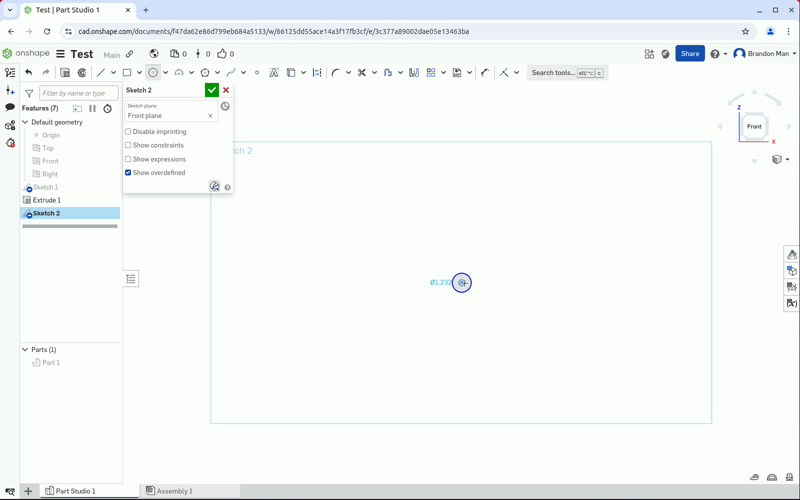
scroll(6)
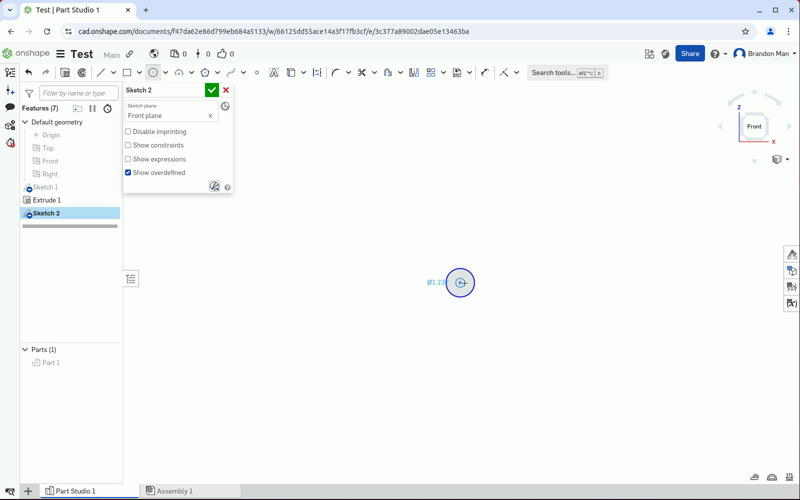
scroll(6)
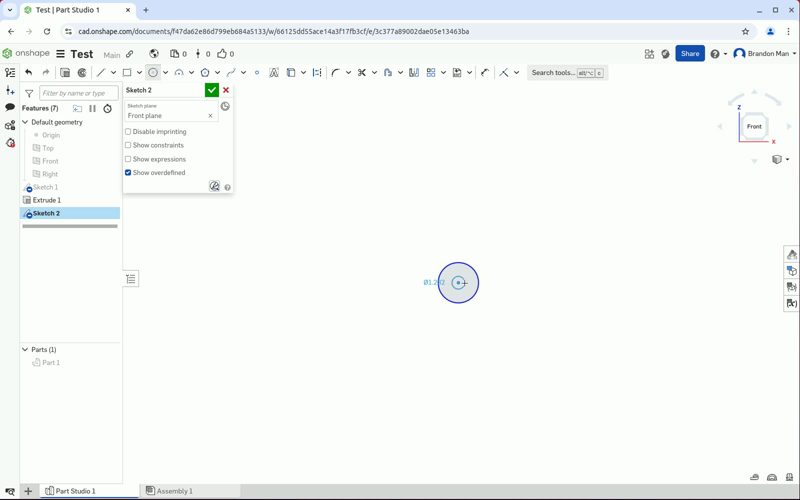
scroll(6)
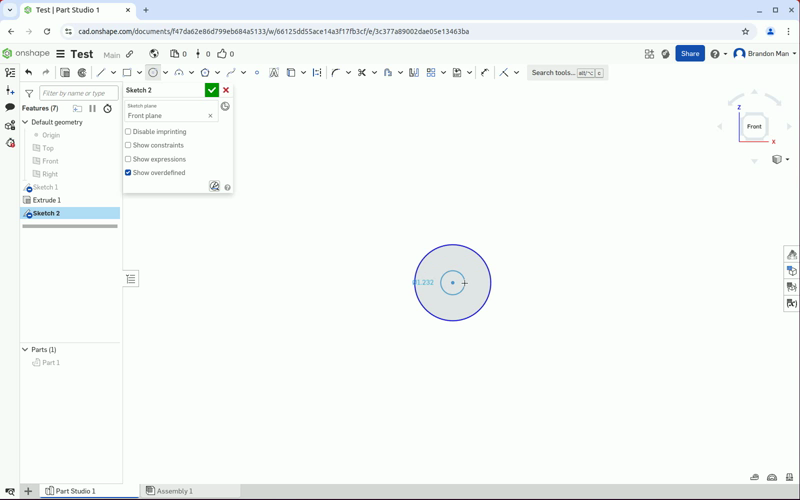
scroll(6)
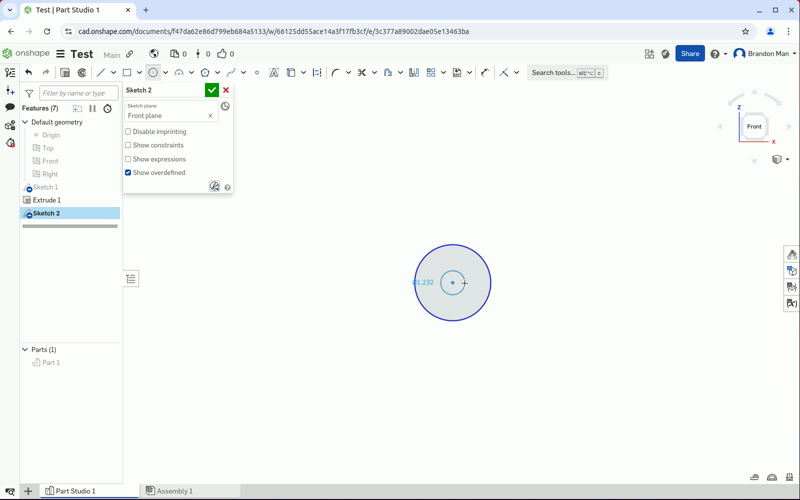
scroll(6)
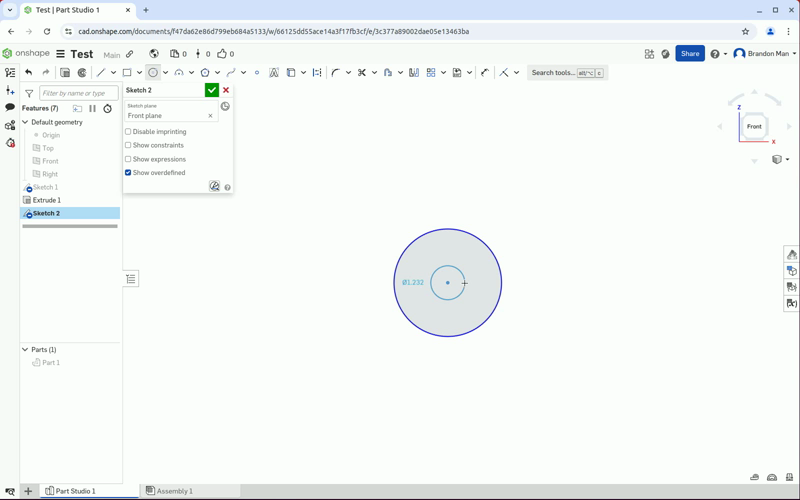
scroll(6)
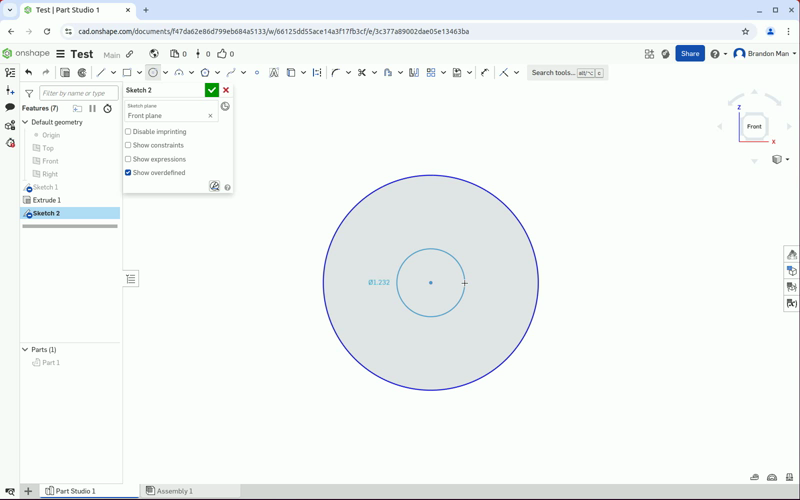
click(464, 282)
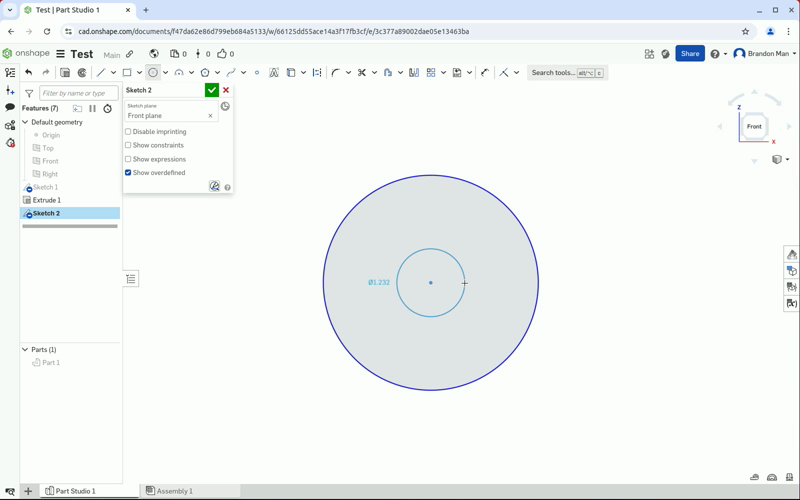
scroll(-6)
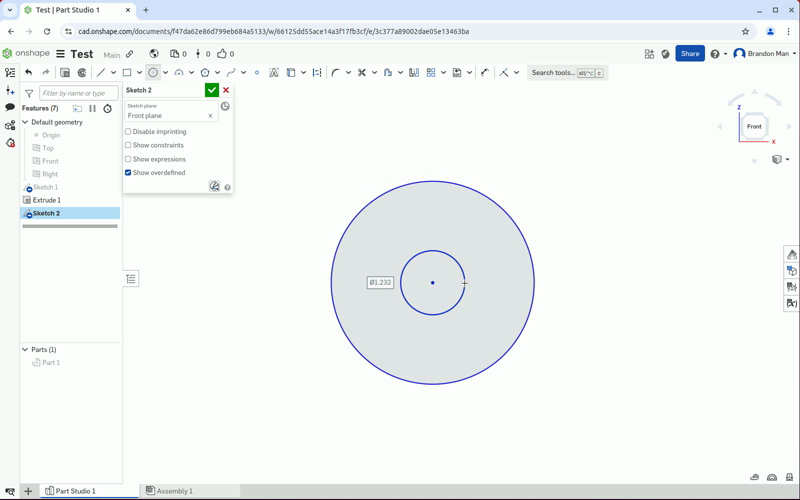
scroll(-6)
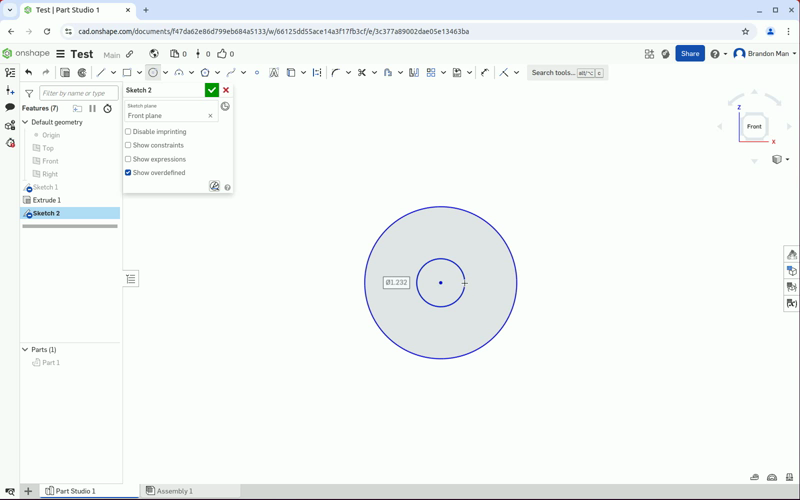
scroll(-6)
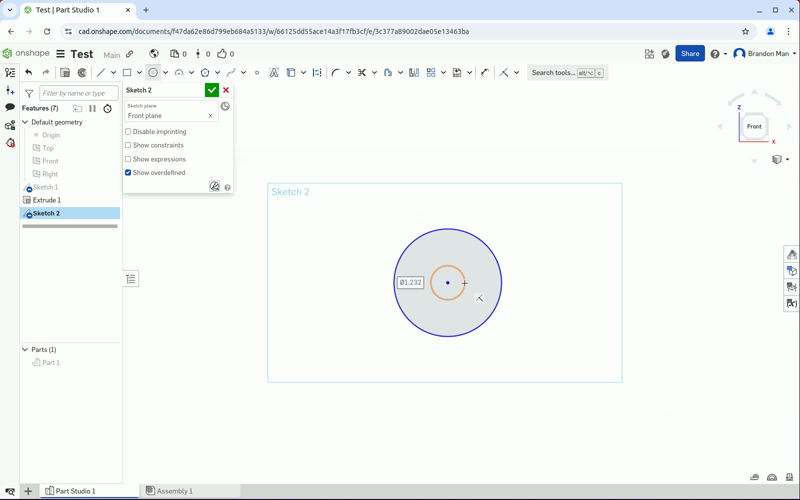
scroll(-6)
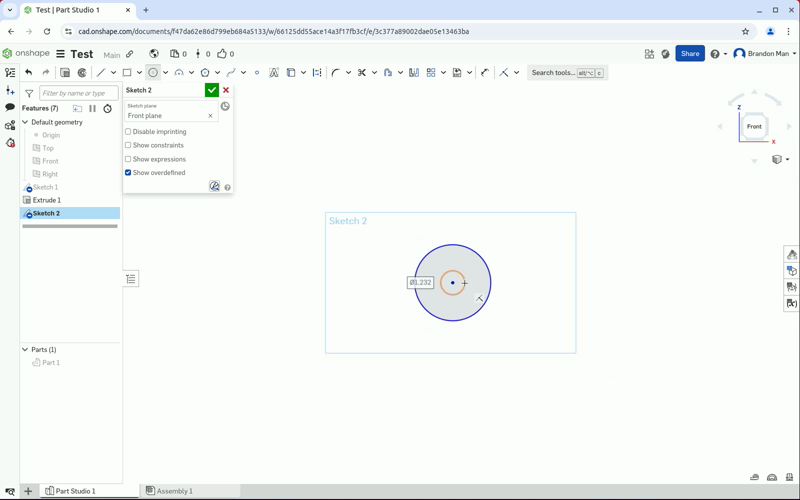
scroll(-6)
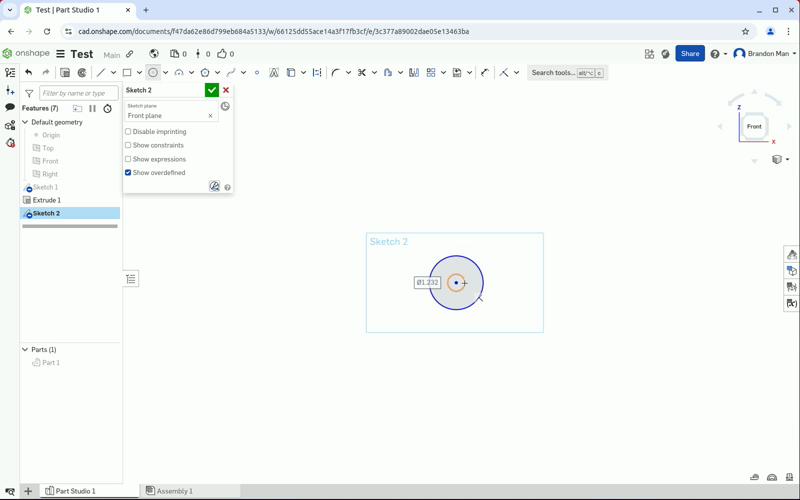
scroll(-6)
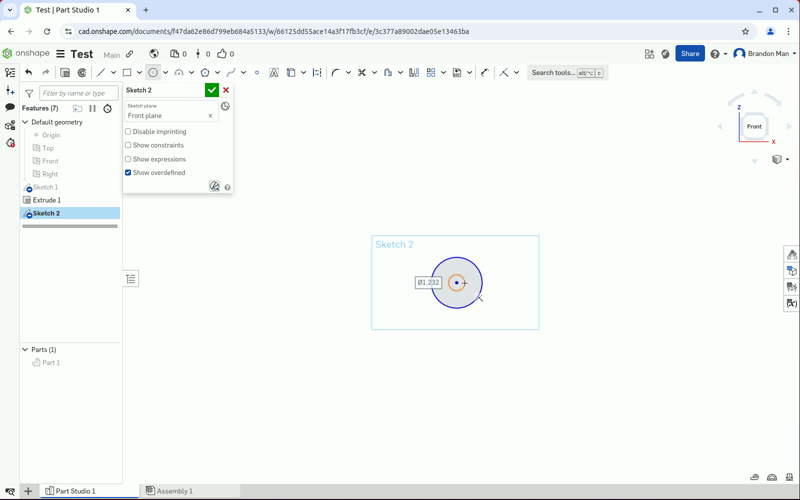
scroll(-6)
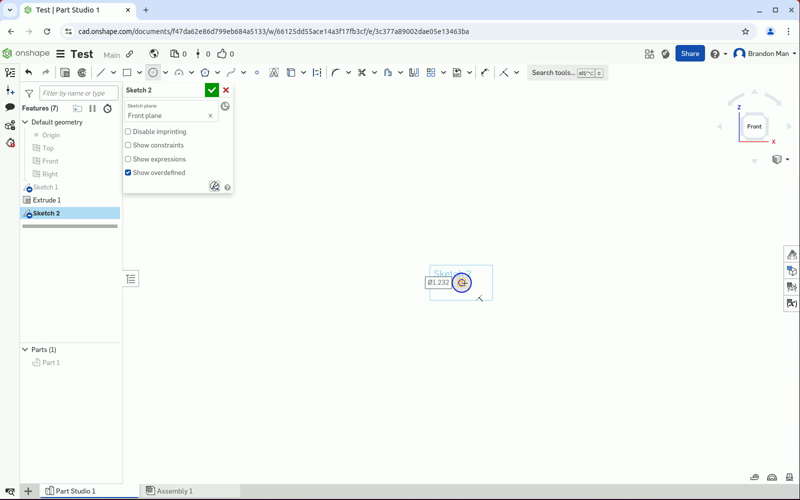
key(esc)
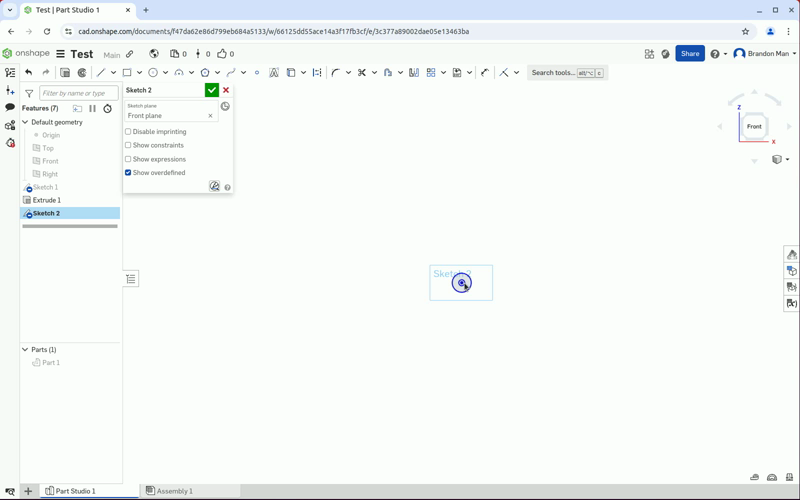
mouse_move(458, 275)
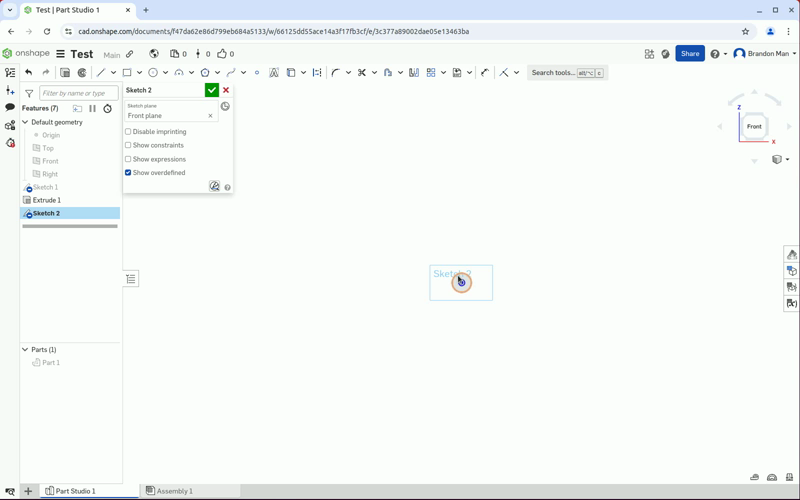
scroll(6)
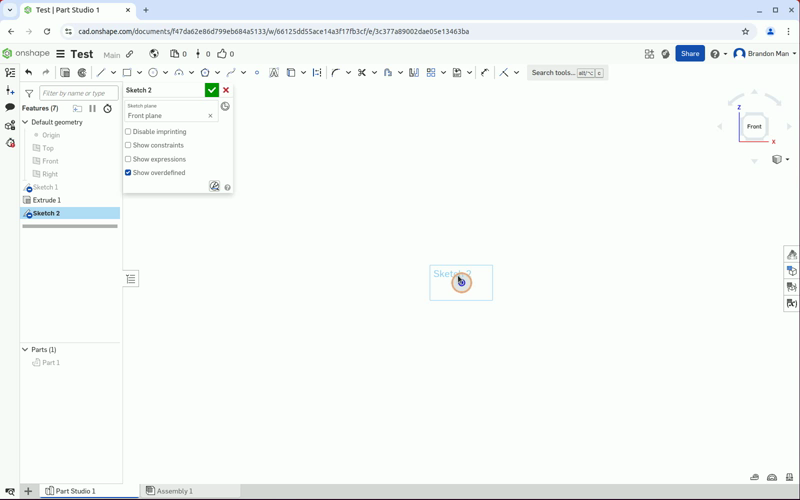
scroll(6)
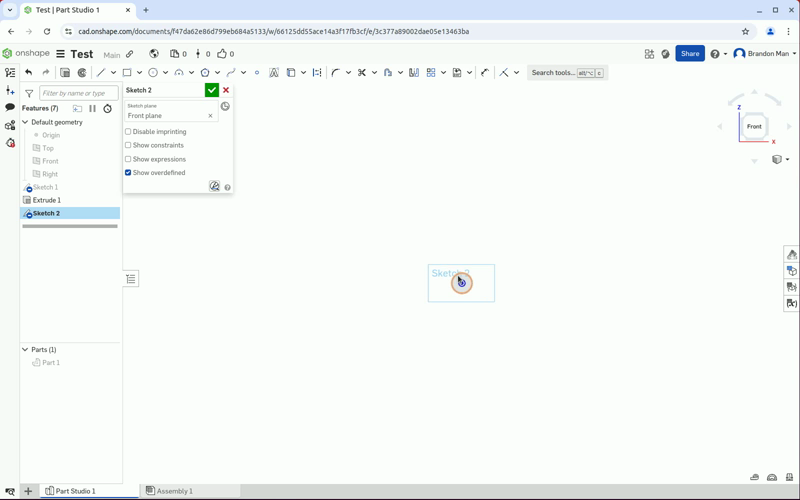
scroll(6)
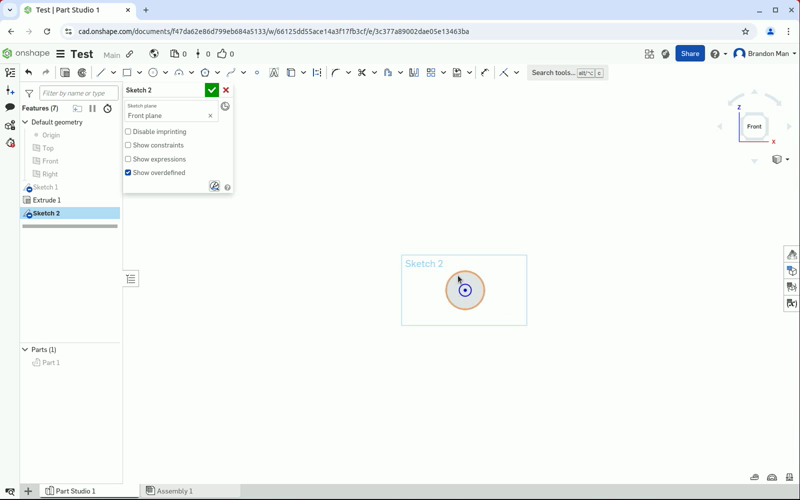
scroll(6)
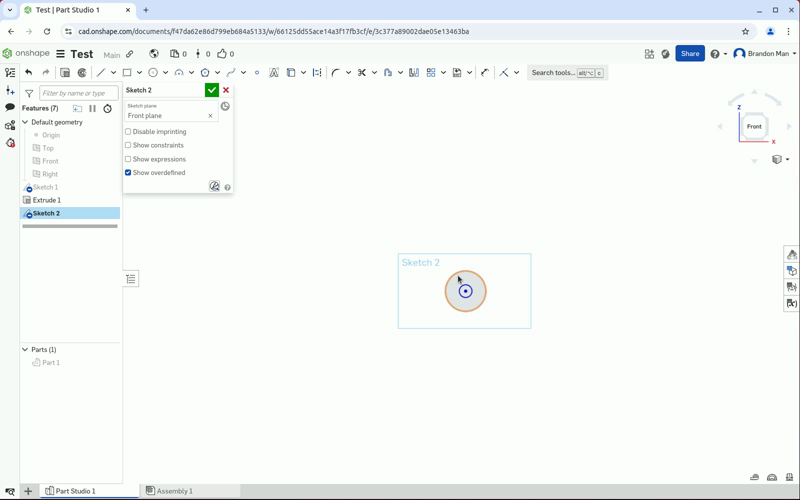
scroll(6)
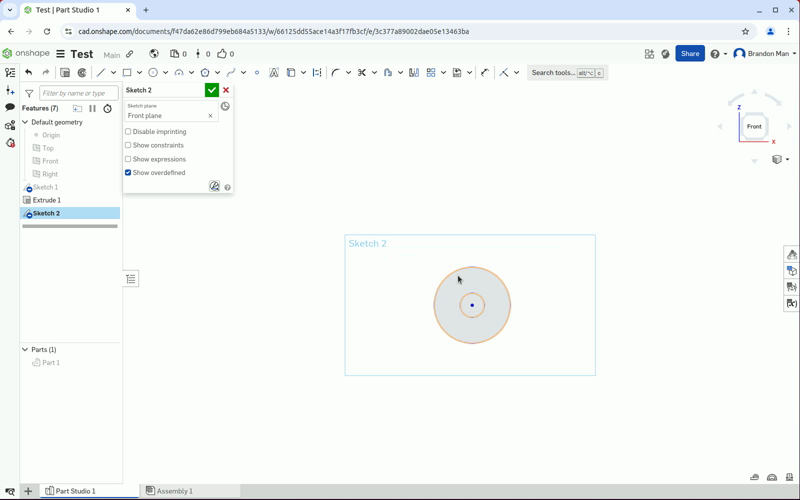
scroll(6)
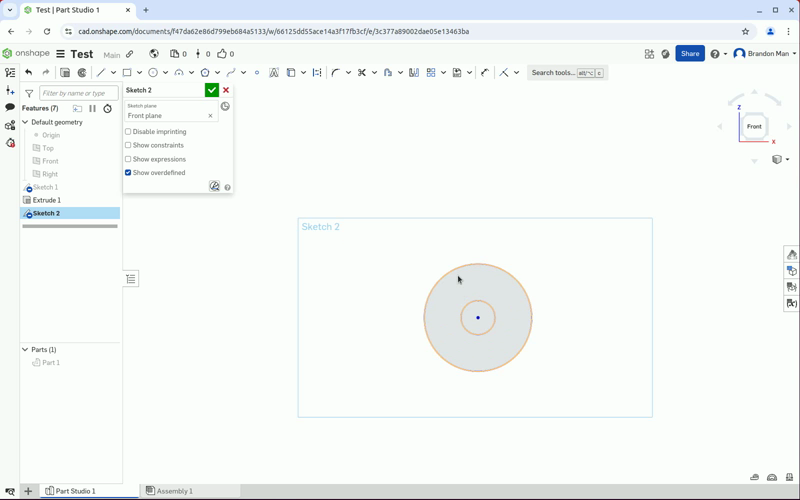
scroll(6)
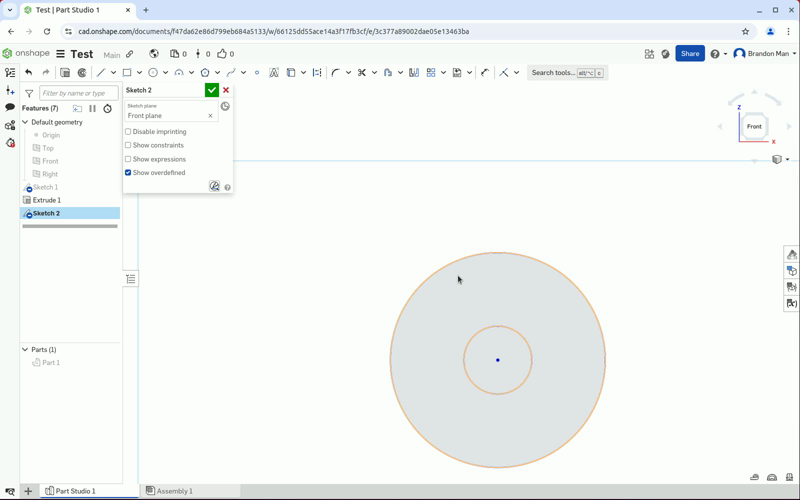
click(458, 275)
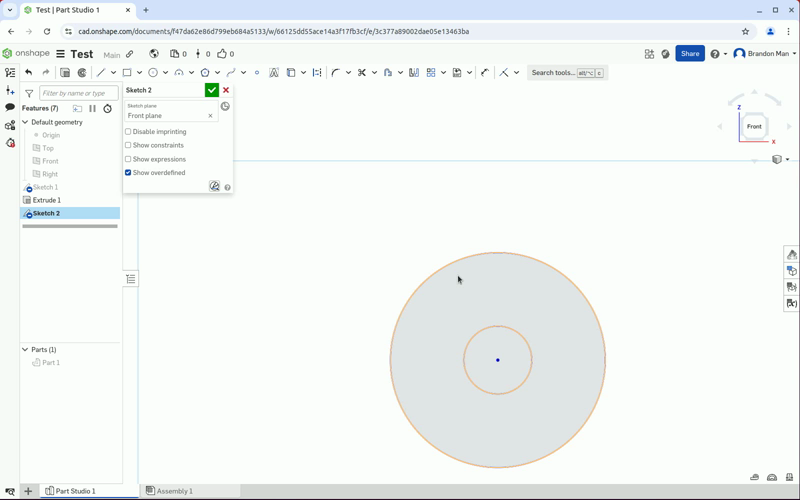
scroll(-6)
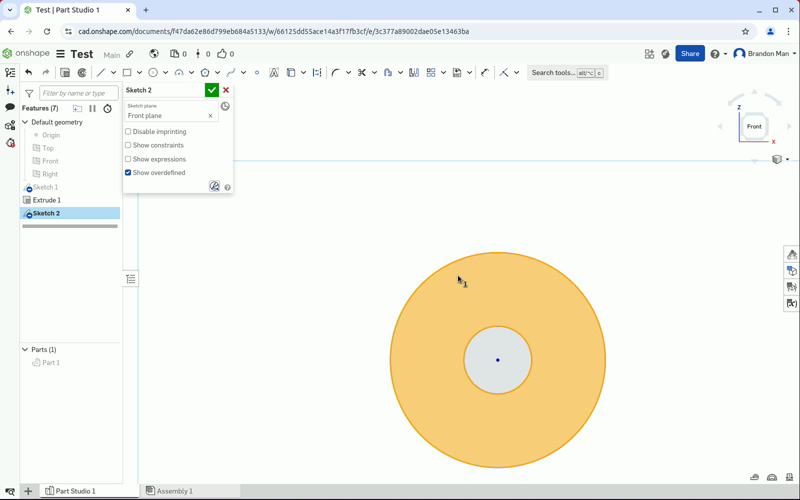
scroll(-6)
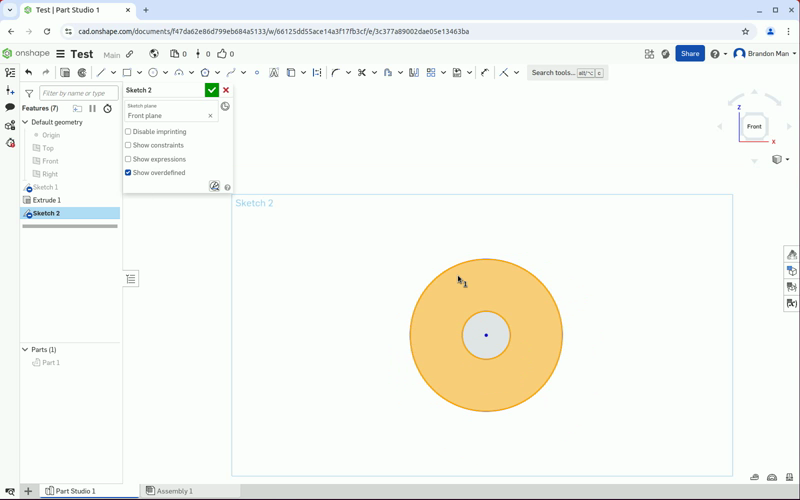
scroll(-6)
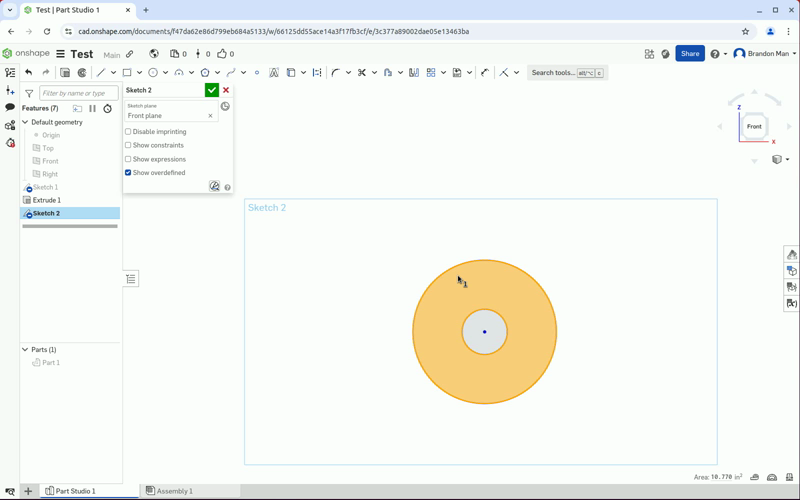
scroll(-6)
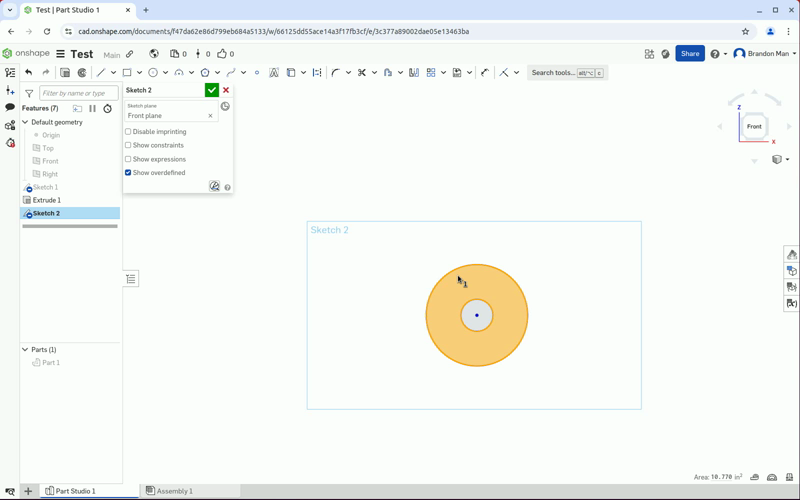
scroll(-6)
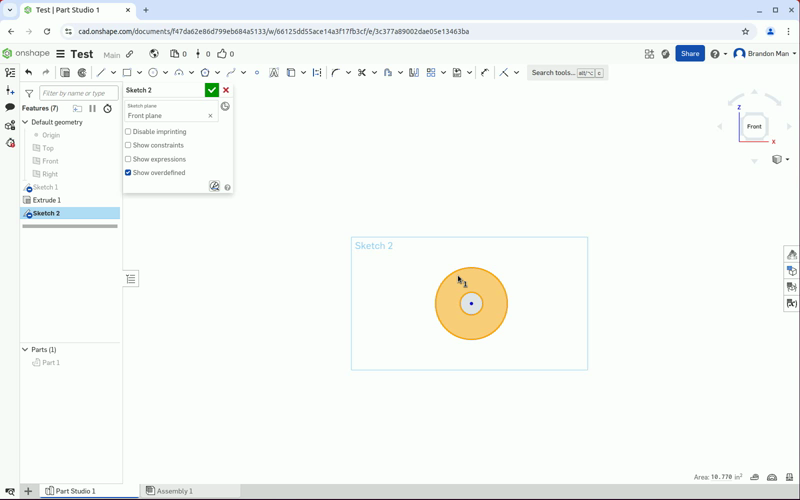
scroll(-6)
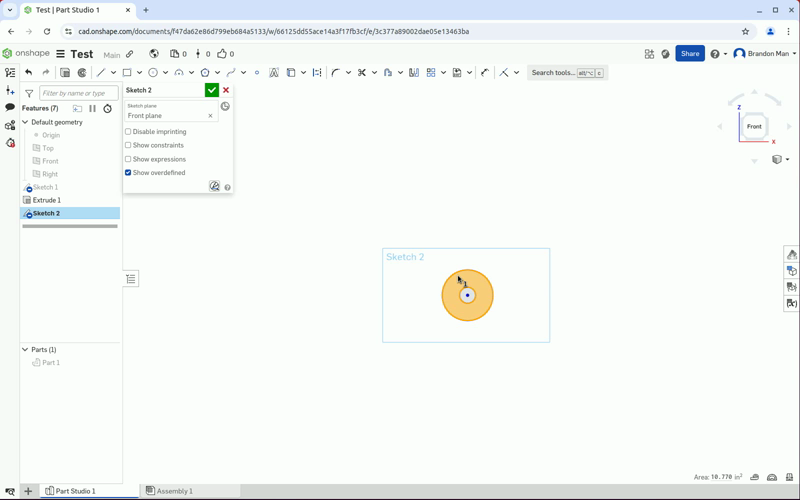
scroll(-6)
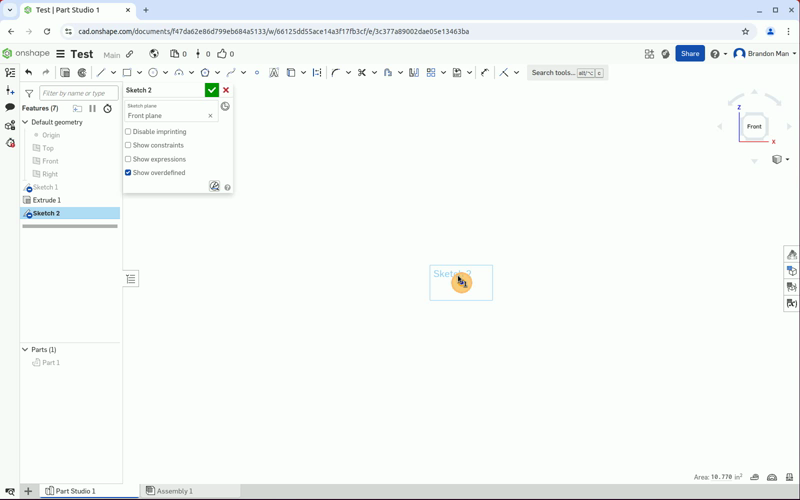
mouse_move(73, 352)
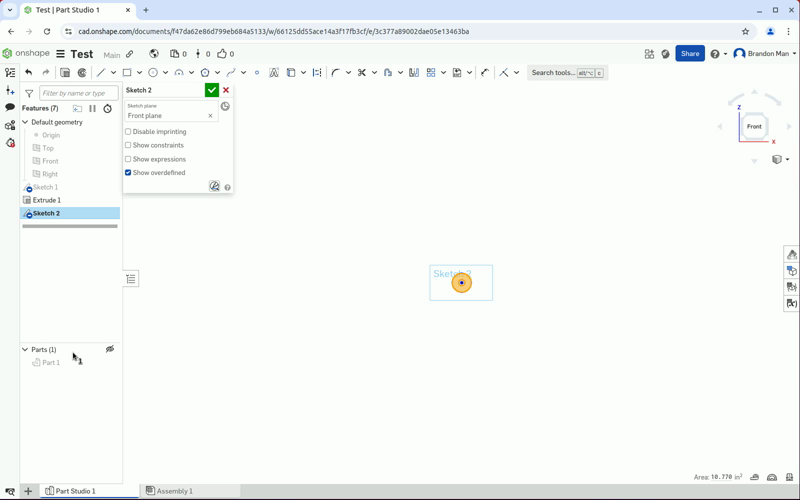
key(shift+y)
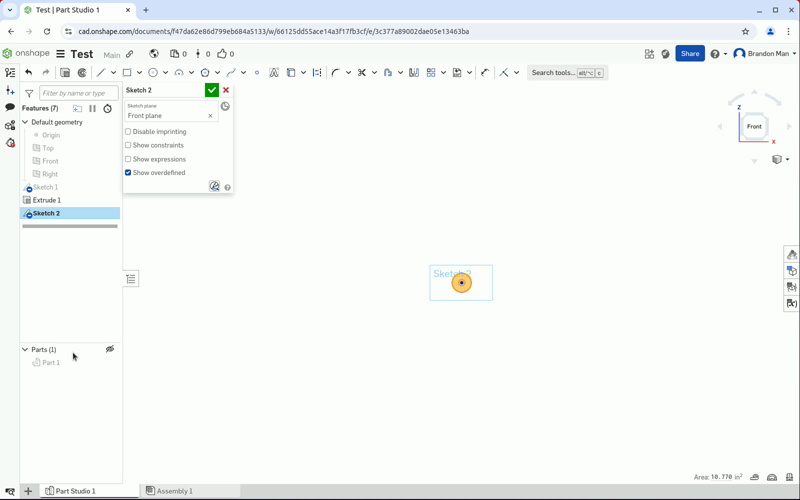
key(shift+e)
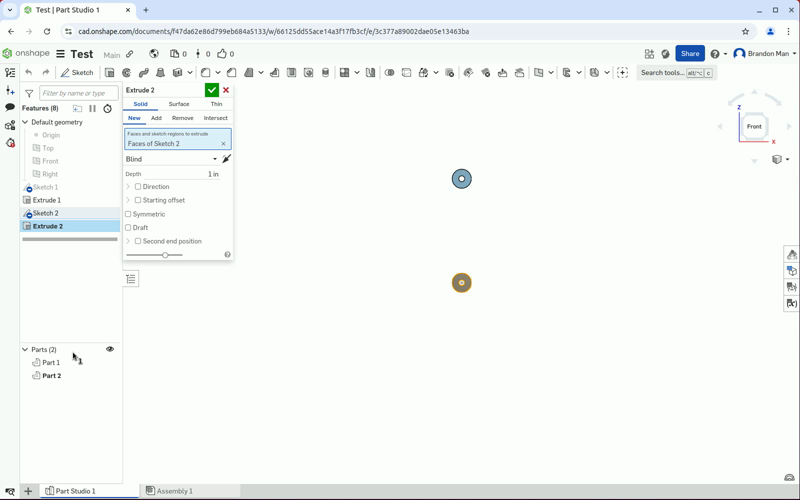
mouse_move(143, 106)
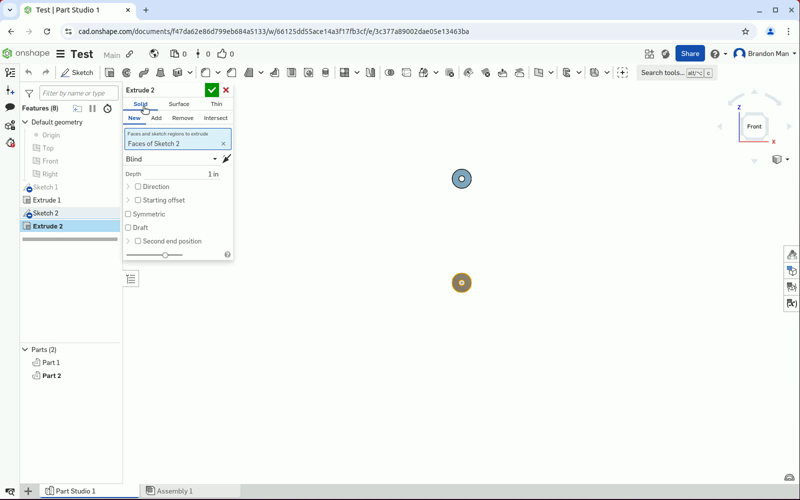
click(143, 106)
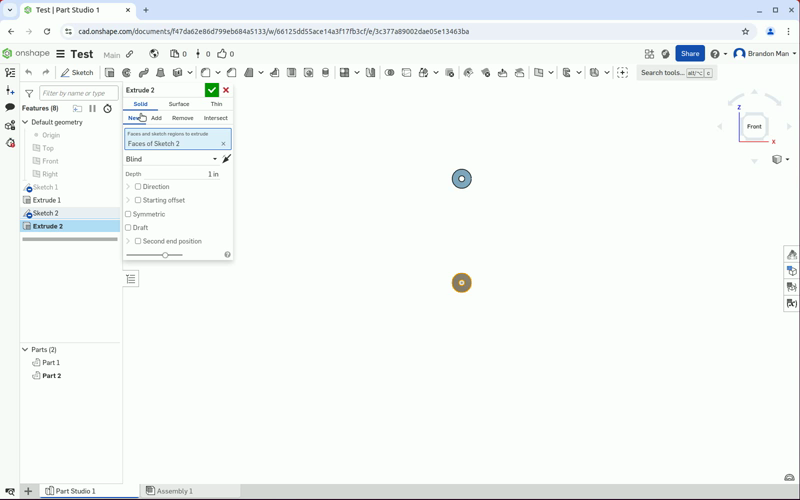
mouse_move(137, 120)
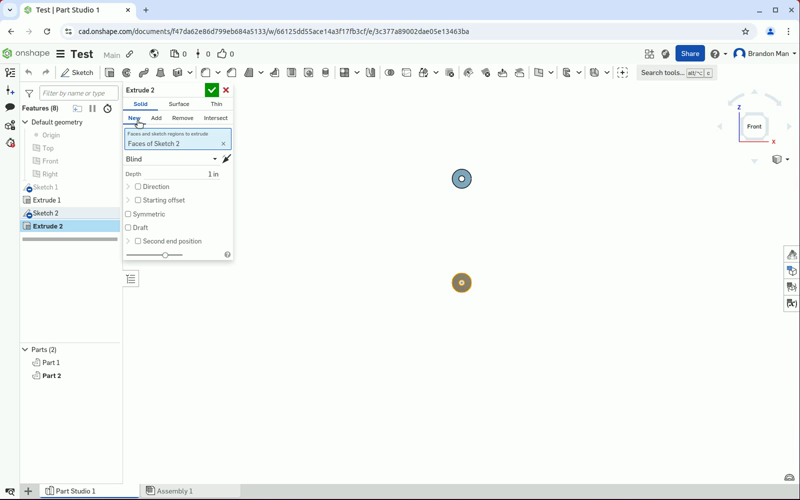
click(137, 120)
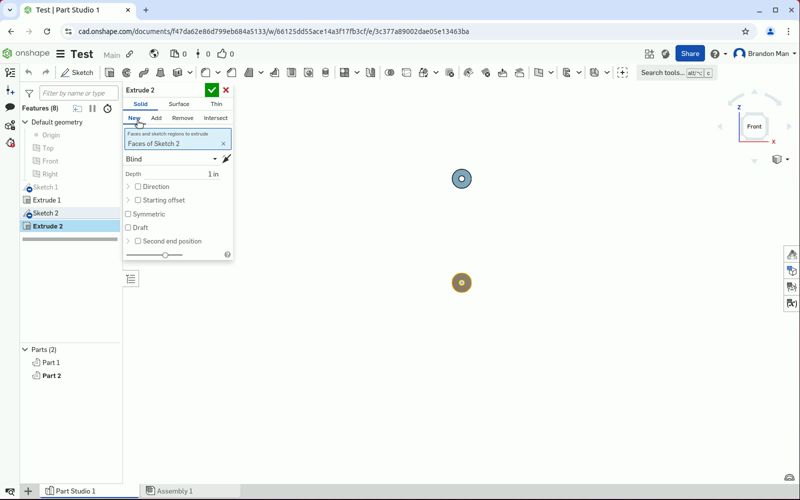
key(tab, 4)
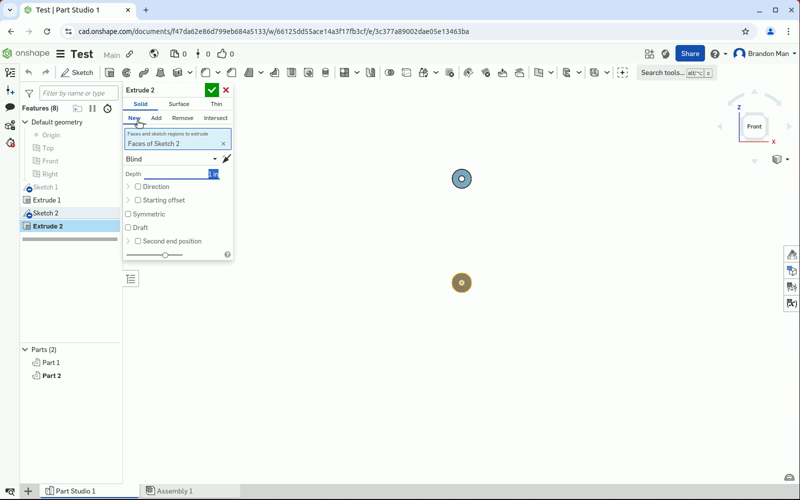
text(0.481)
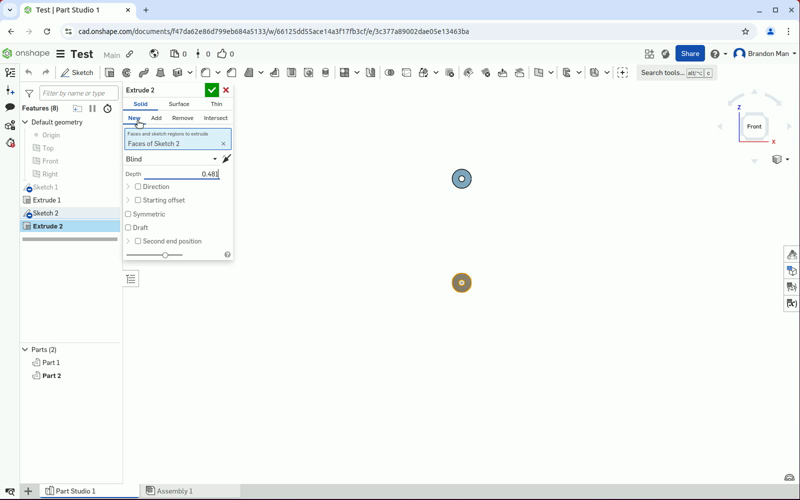
key(enter)
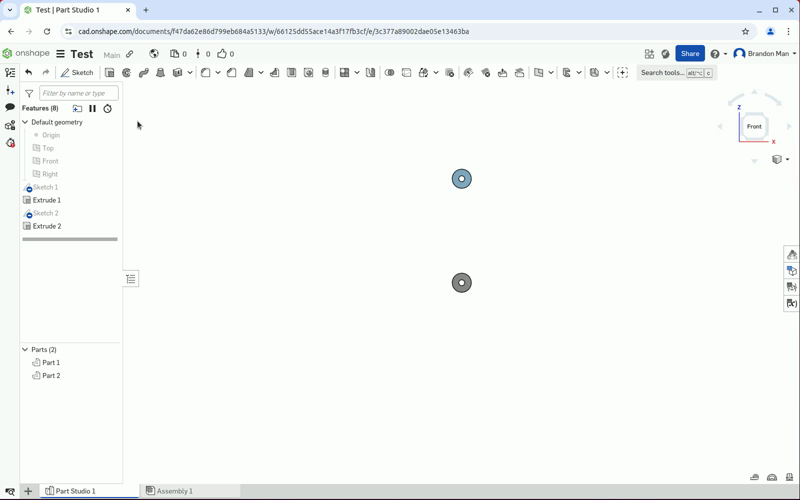
key(shift+h)
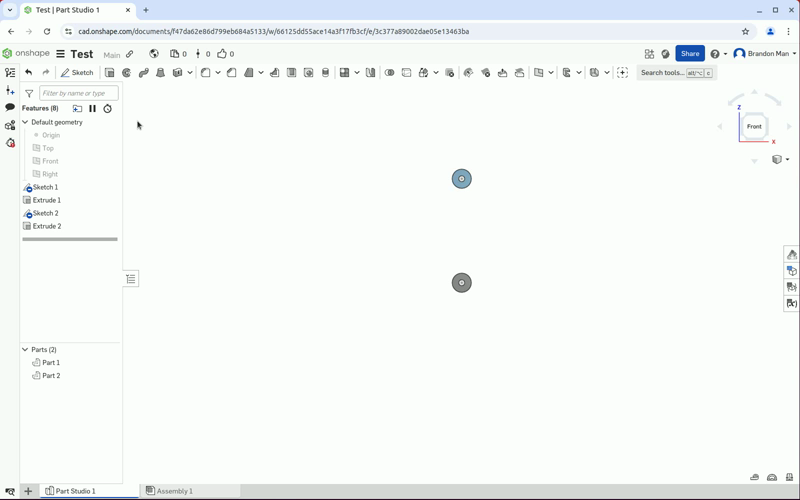
key(shift+h)
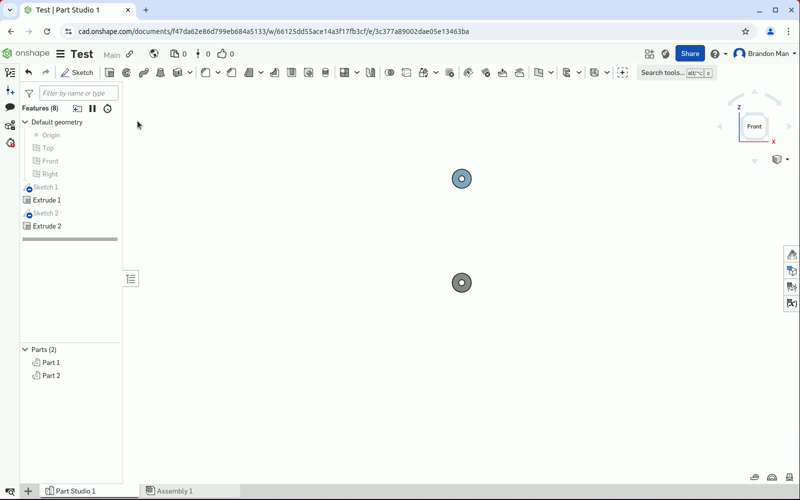
mouse_move(73, 189)
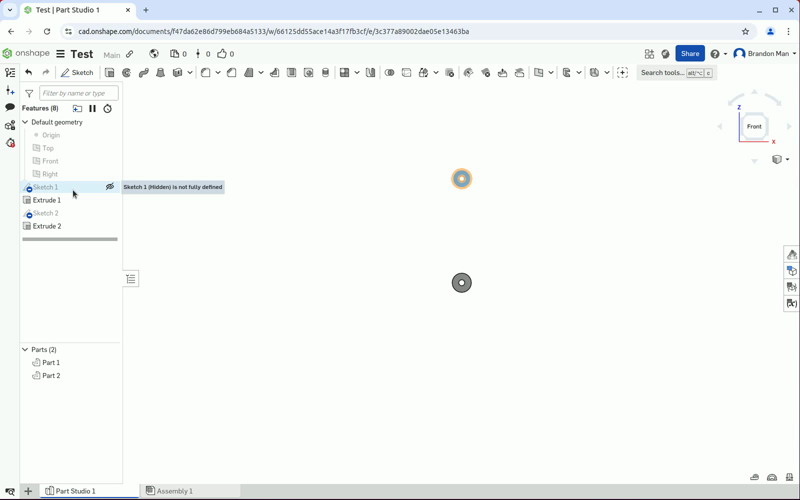
click(73, 189)
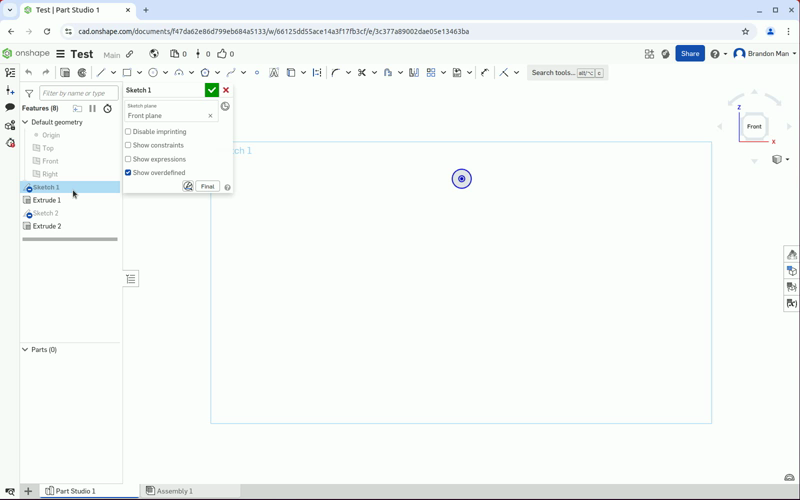
mouse_move(229, 92)
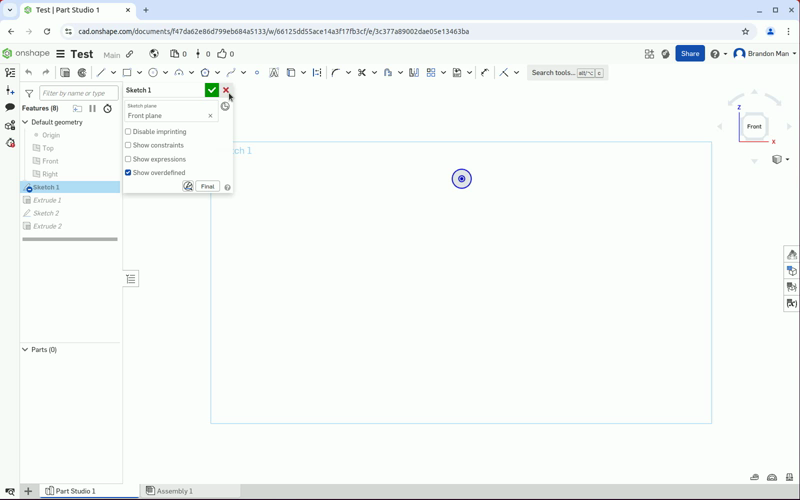
click(229, 92)
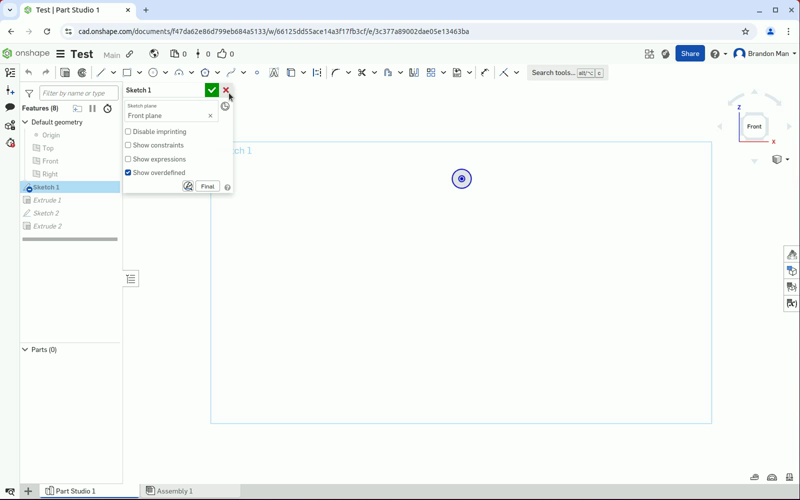
key(shift+s)
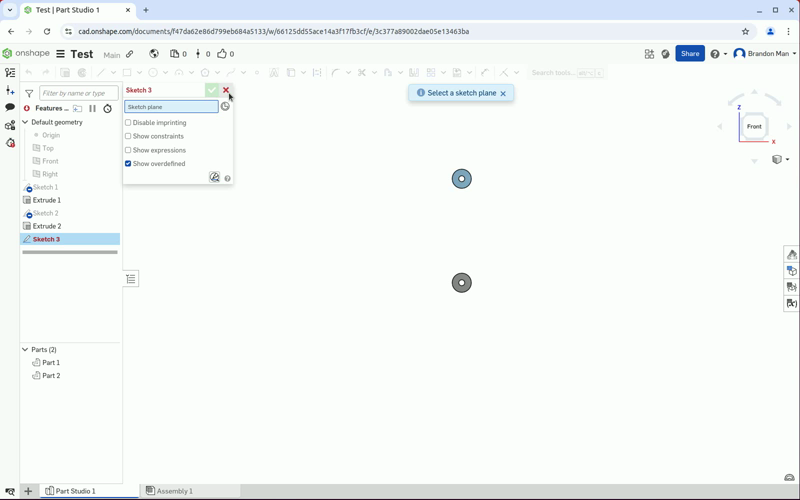
mouse_move(73, 163)
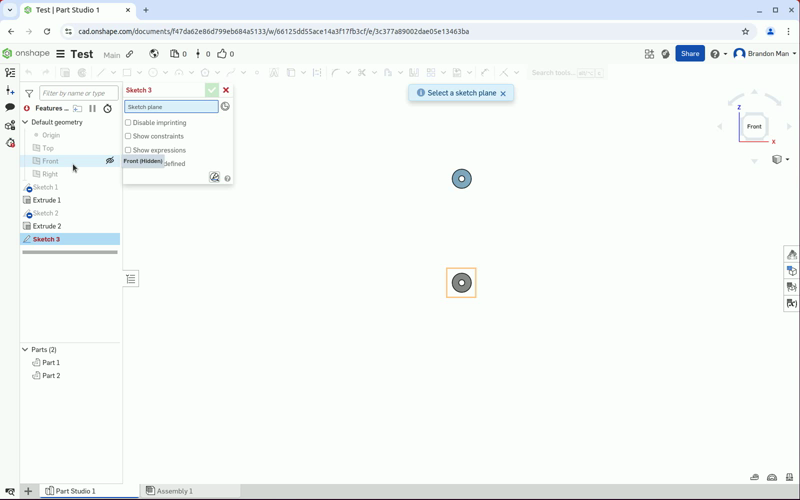
click(73, 163)
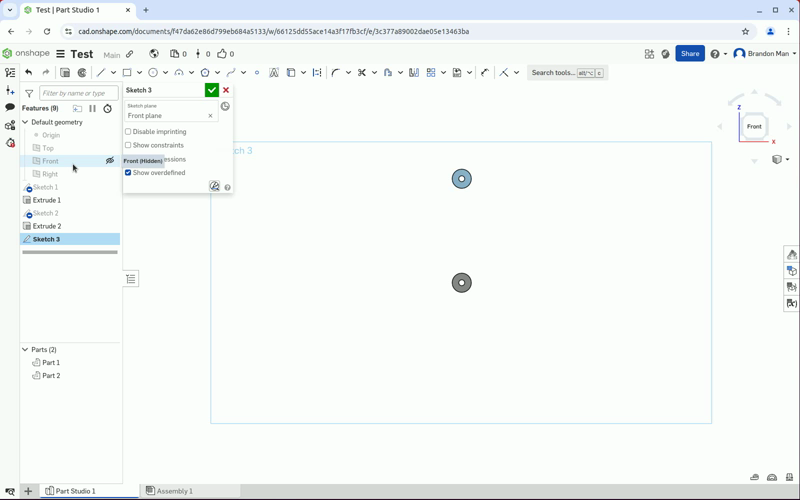
mouse_move(73, 352)
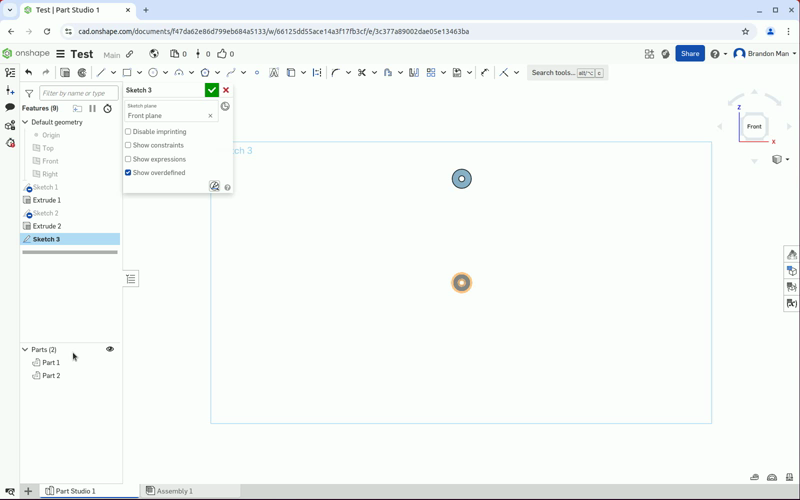
key(y)
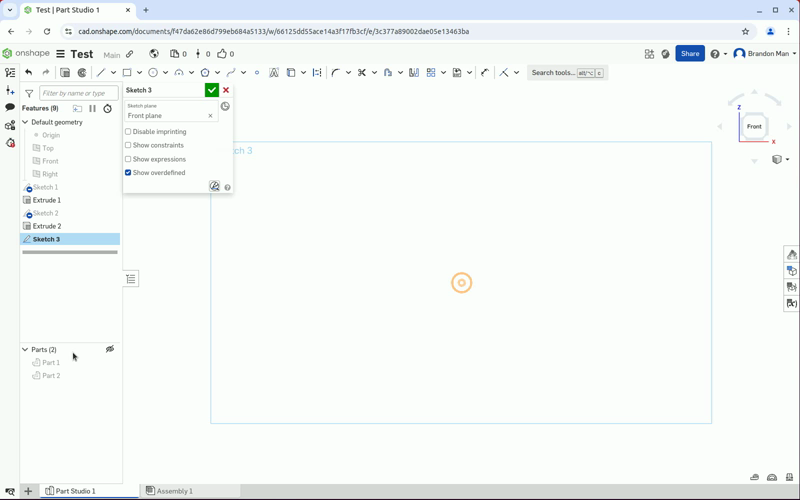
key(c)
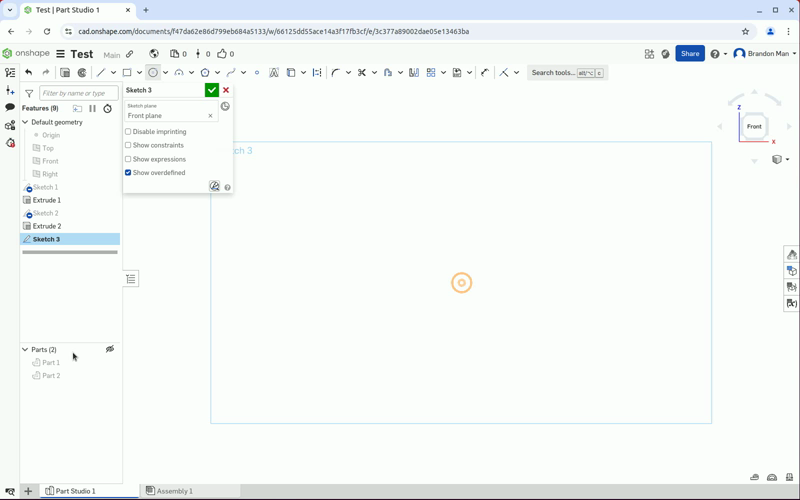
key_down(shift)
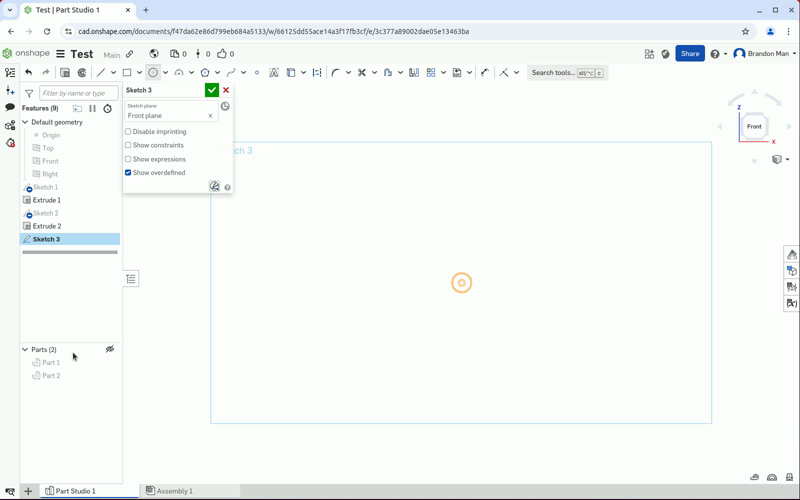
mouse_move(501, 282)
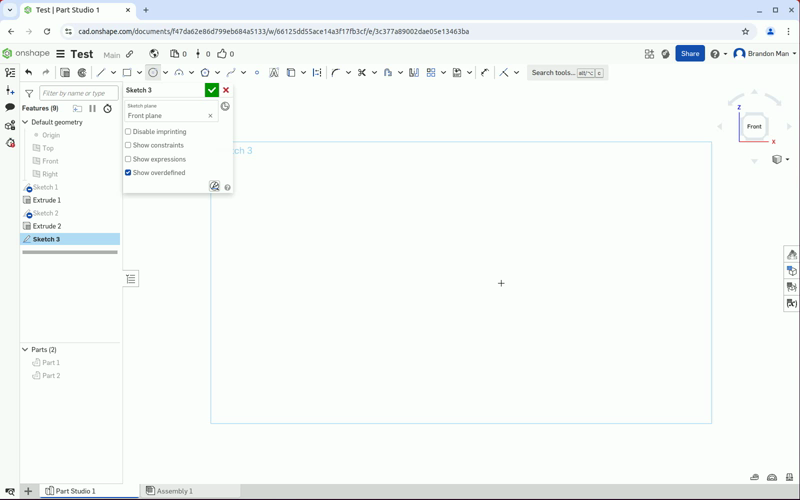
click(501, 282)
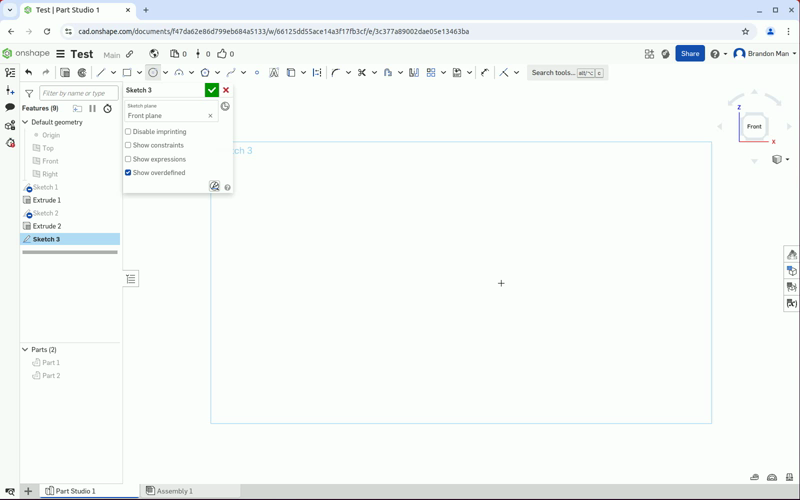
key_up(shift)
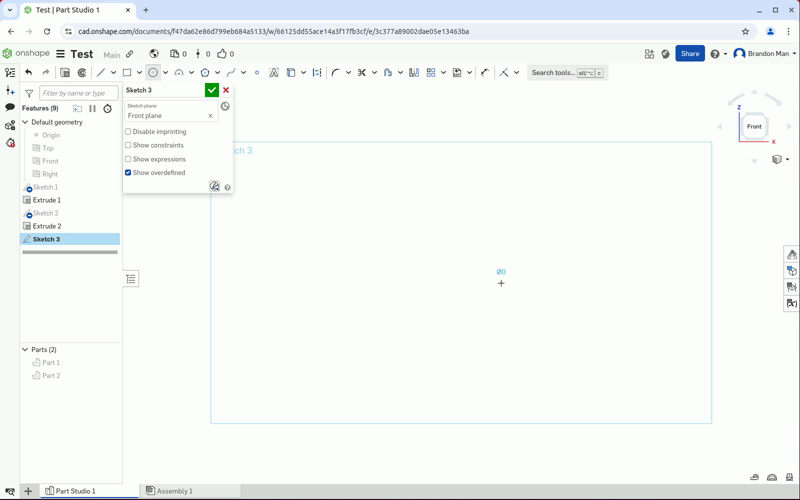
mouse_move(508, 282)
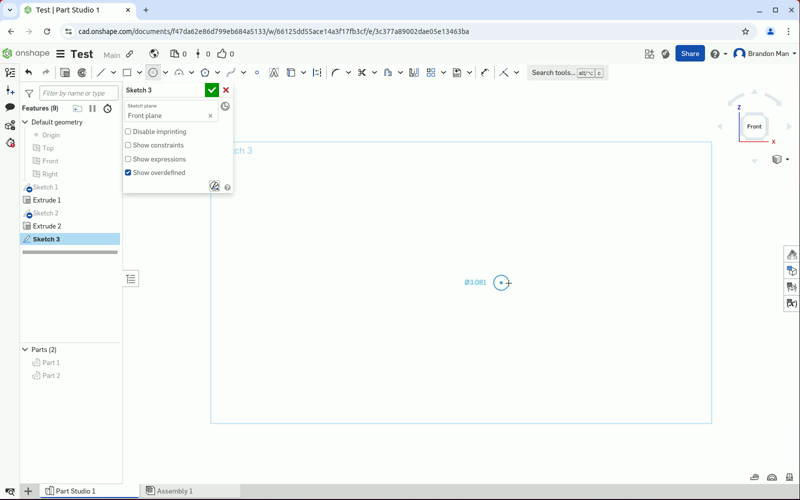
click(508, 282)
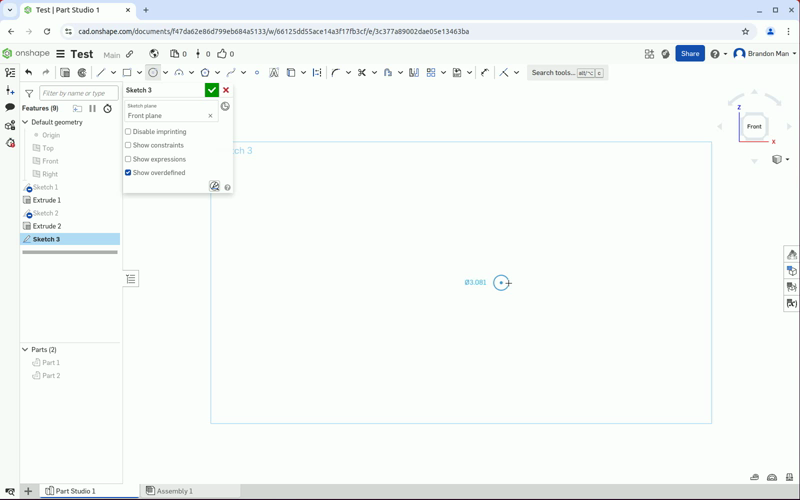
key(esc)
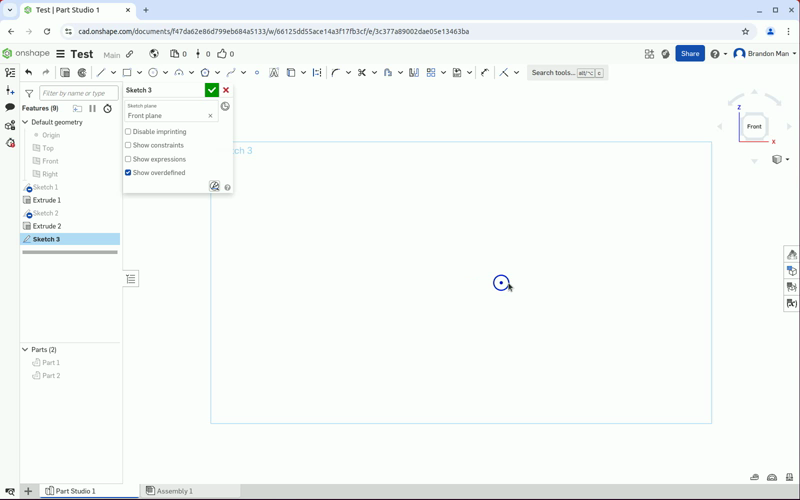
key(c)
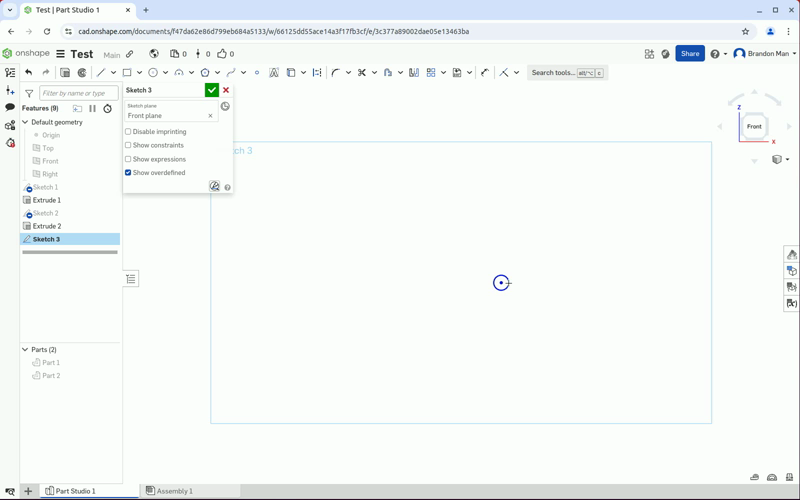
key_down(shift)
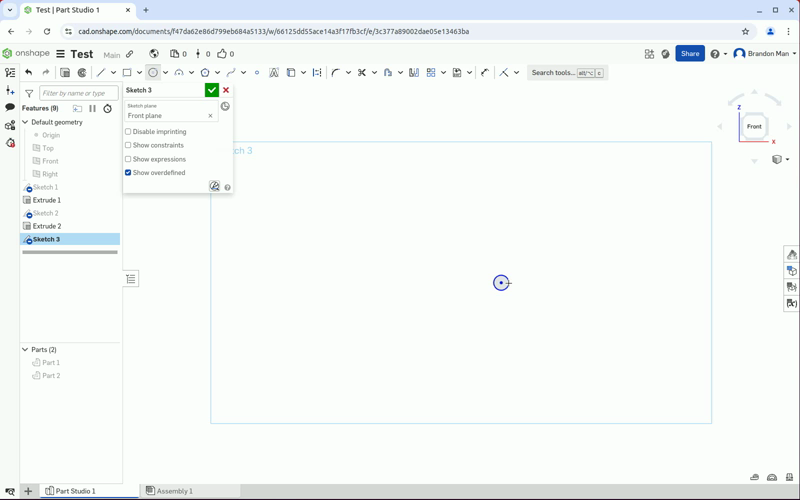
mouse_move(501, 282)
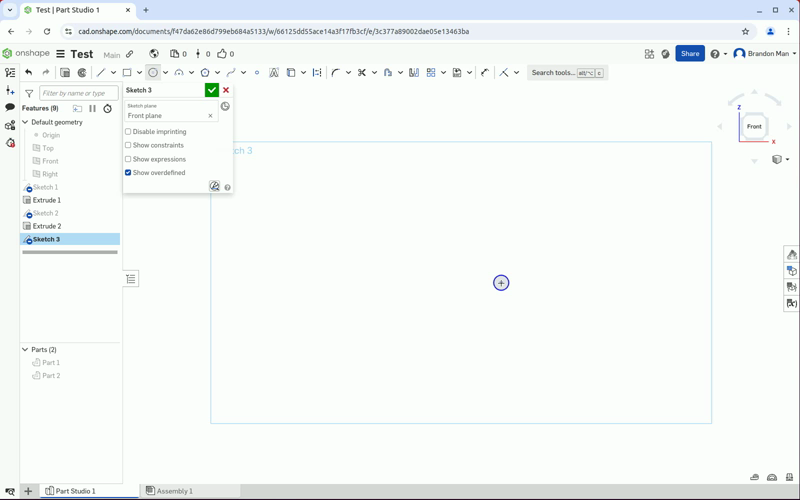
click(501, 282)
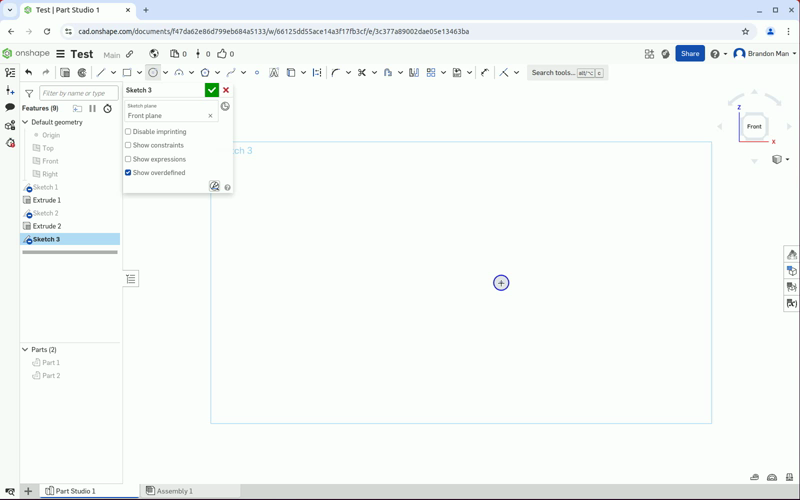
key_up(shift)
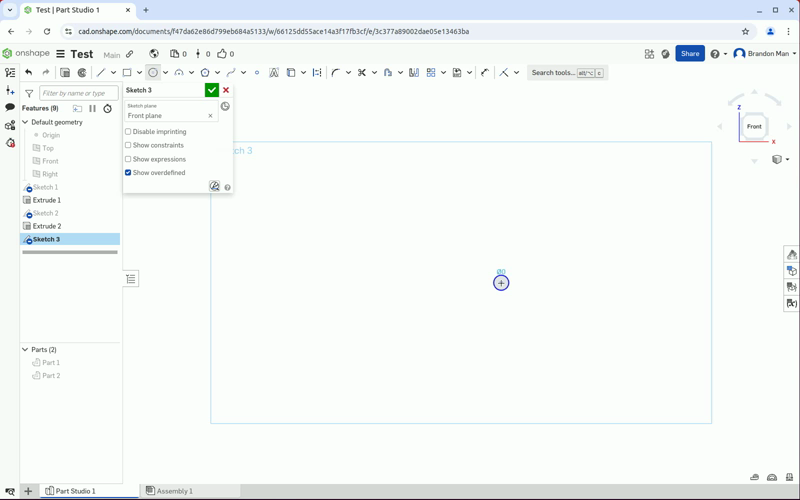
mouse_move(504, 282)
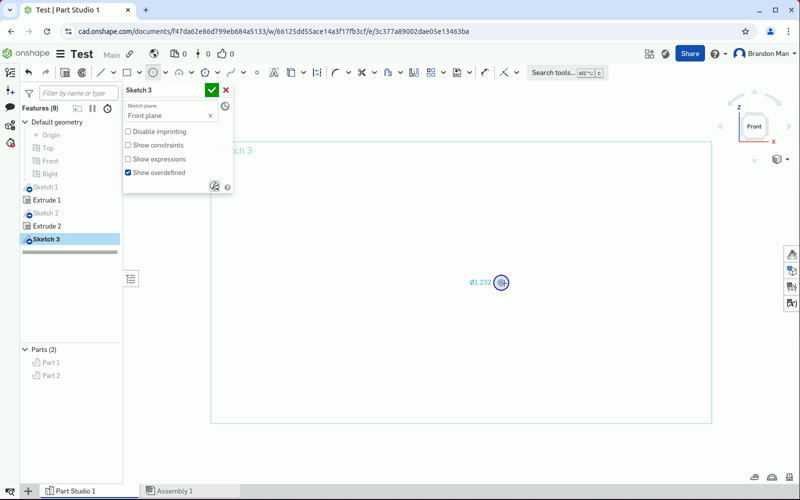
scroll(6)
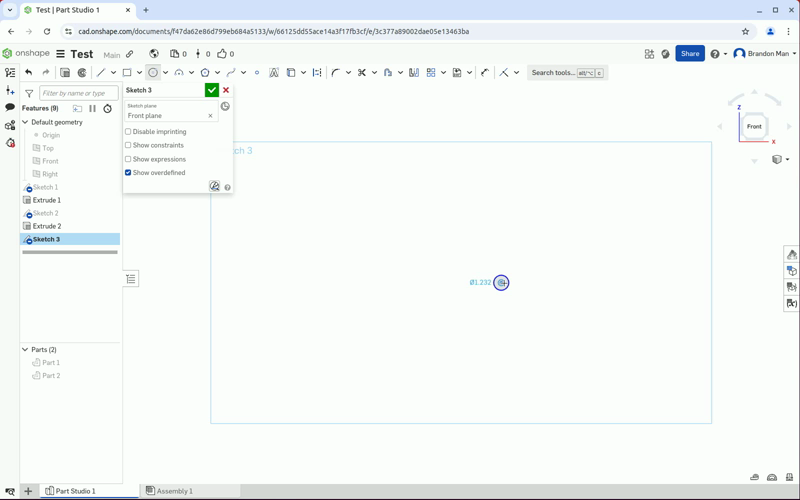
scroll(6)
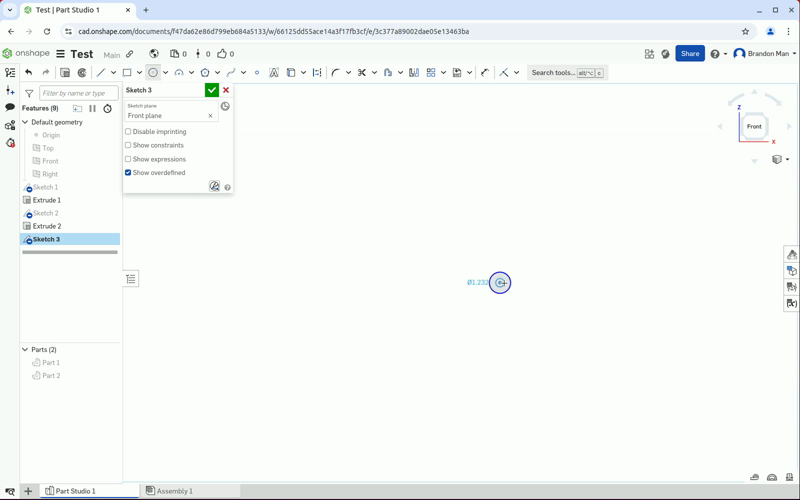
scroll(6)
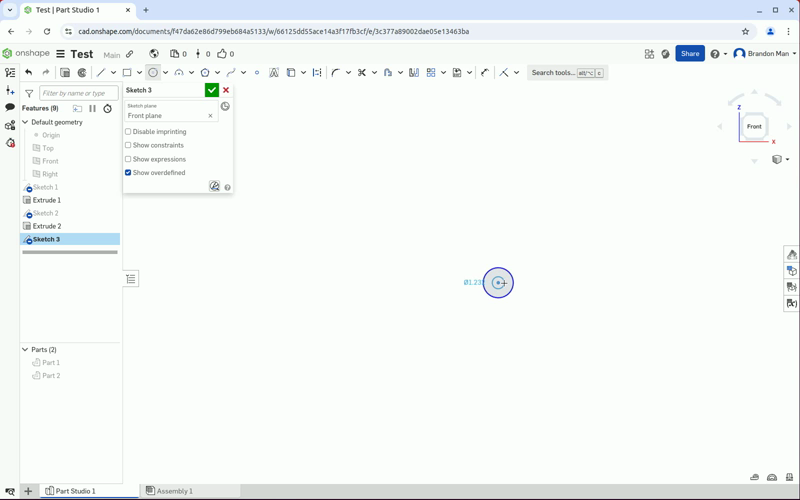
scroll(6)
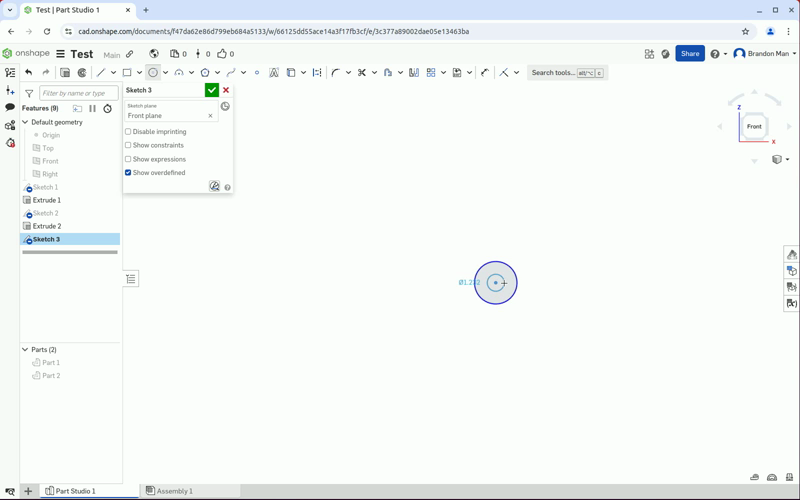
scroll(6)
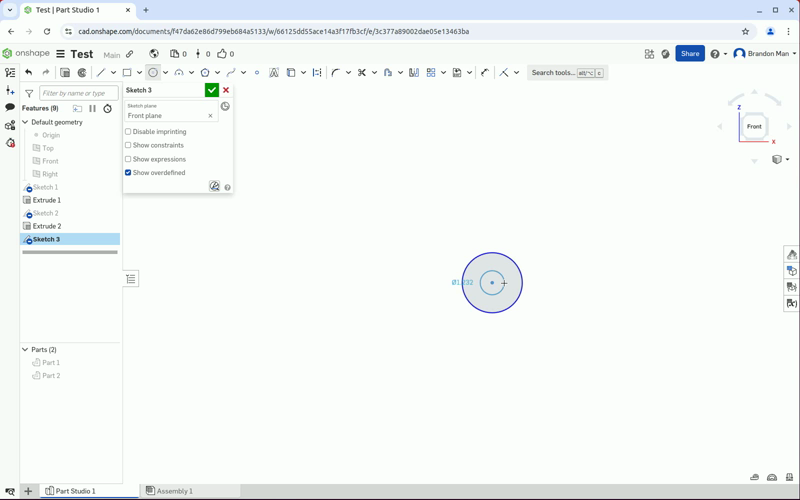
scroll(6)
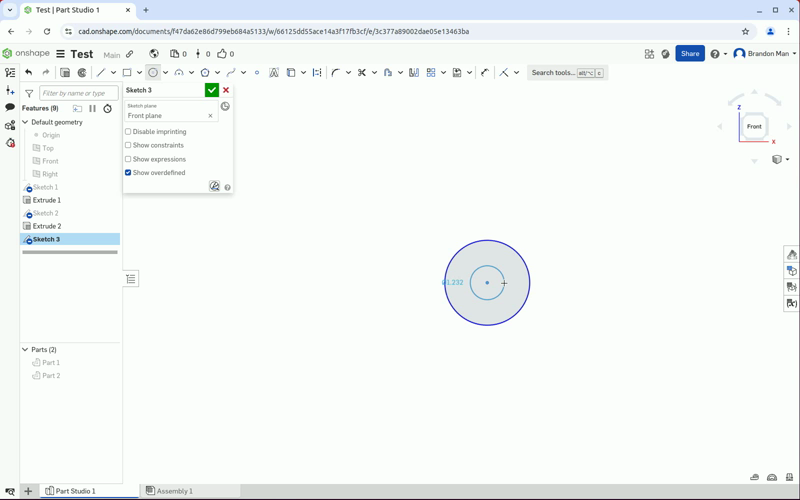
scroll(6)
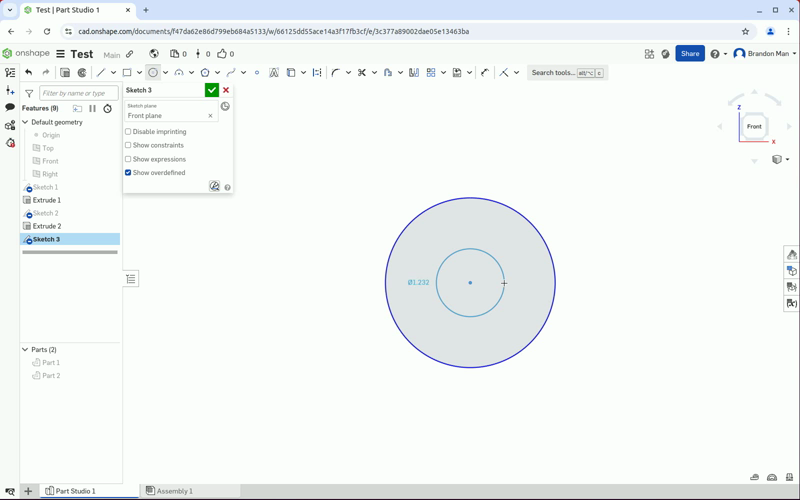
click(504, 282)
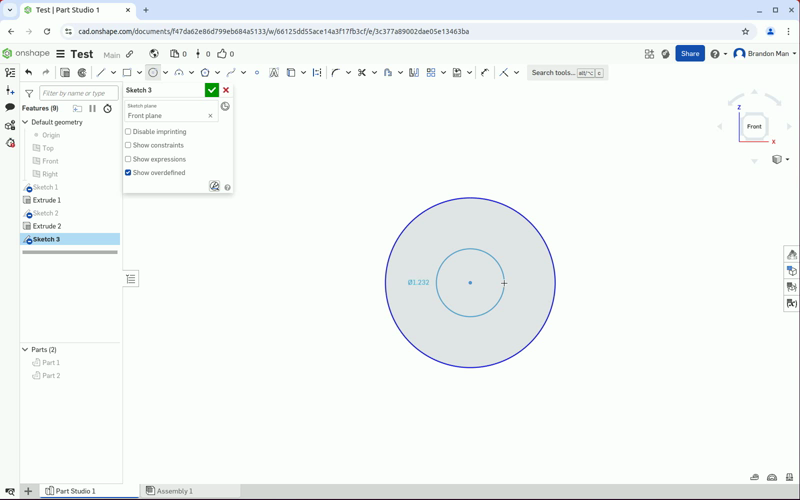
scroll(-6)
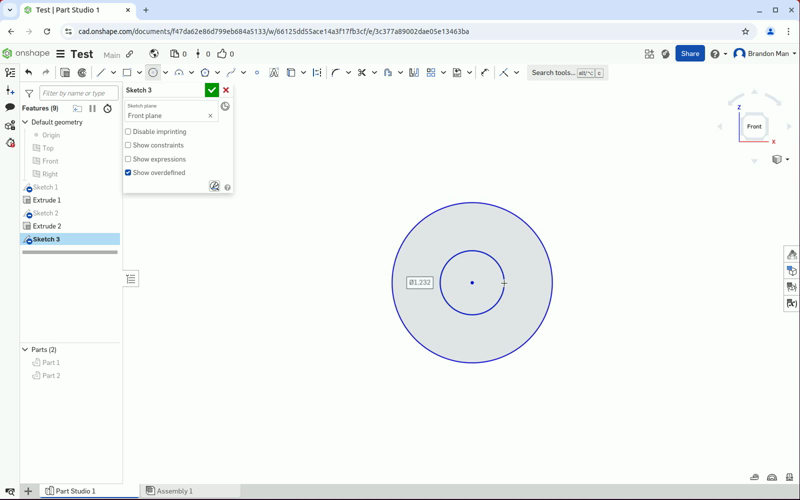
scroll(-6)
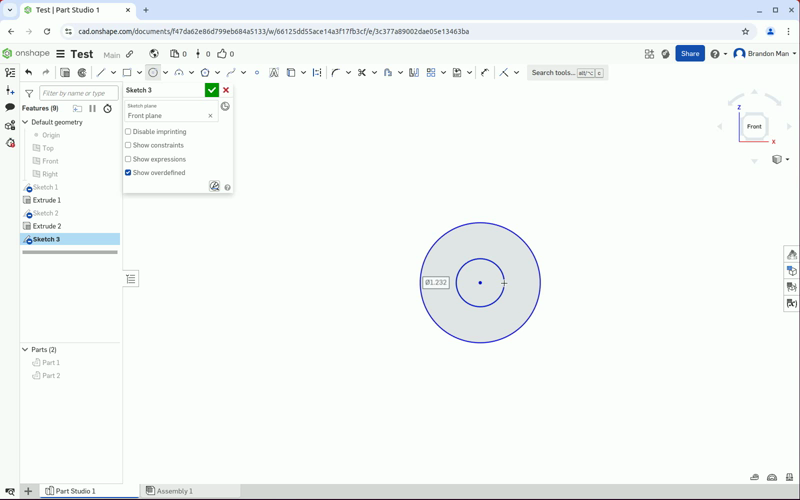
scroll(-6)
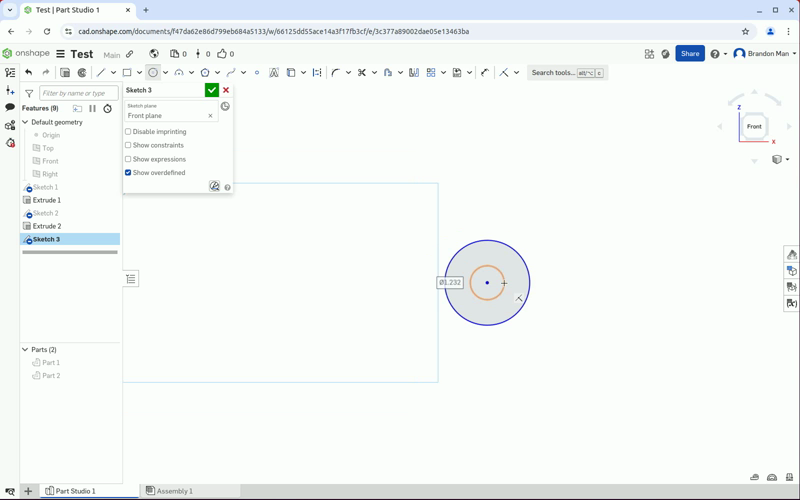
scroll(-6)
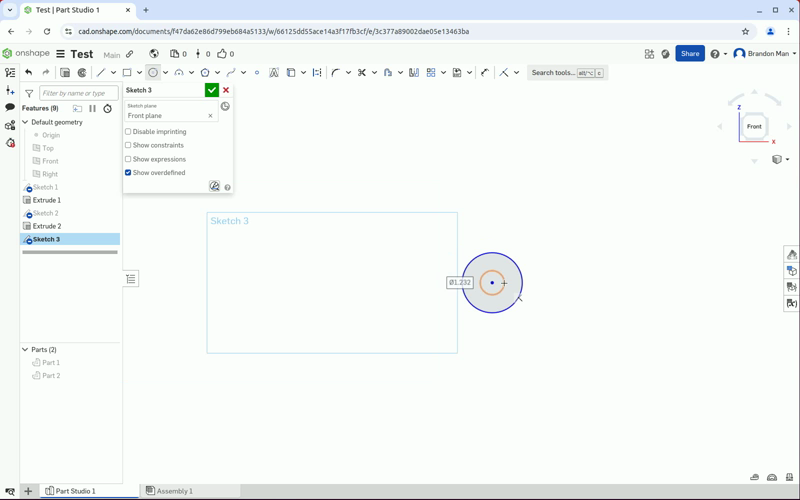
scroll(-6)
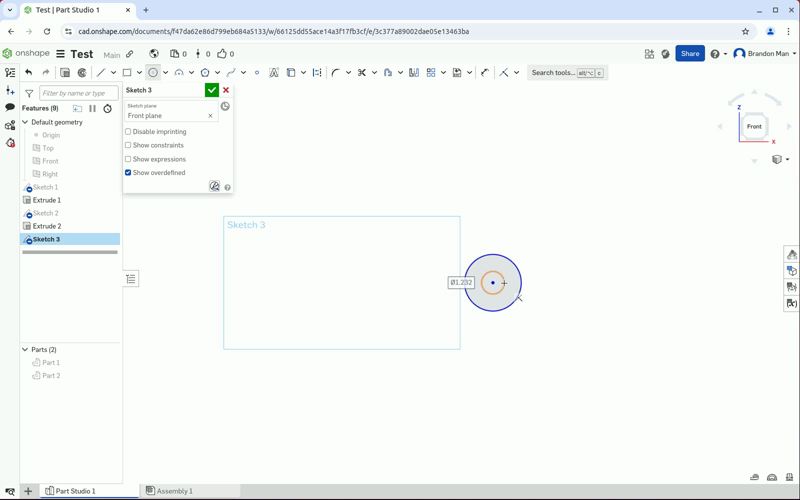
scroll(-6)
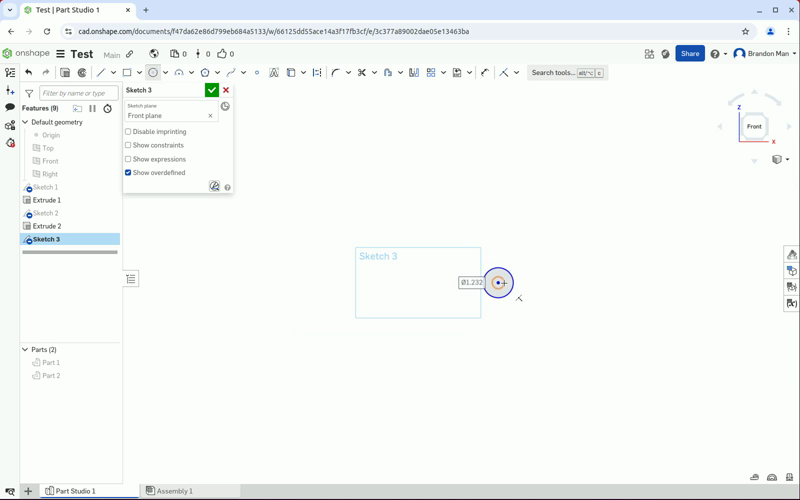
scroll(-6)
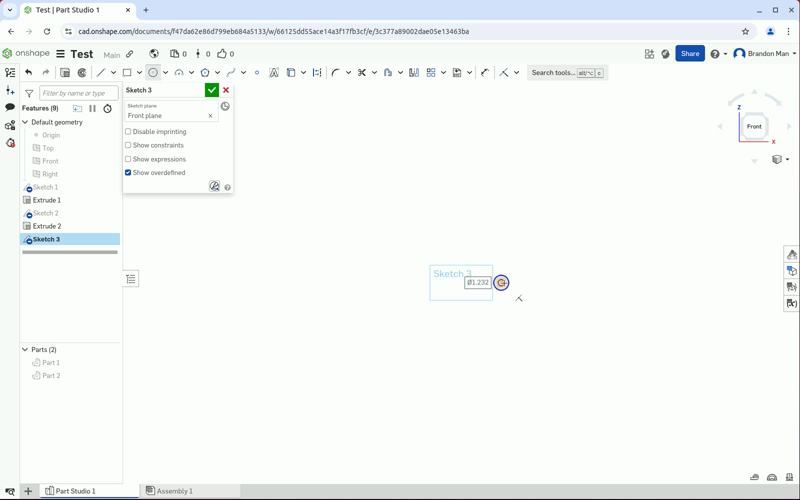
key(esc)
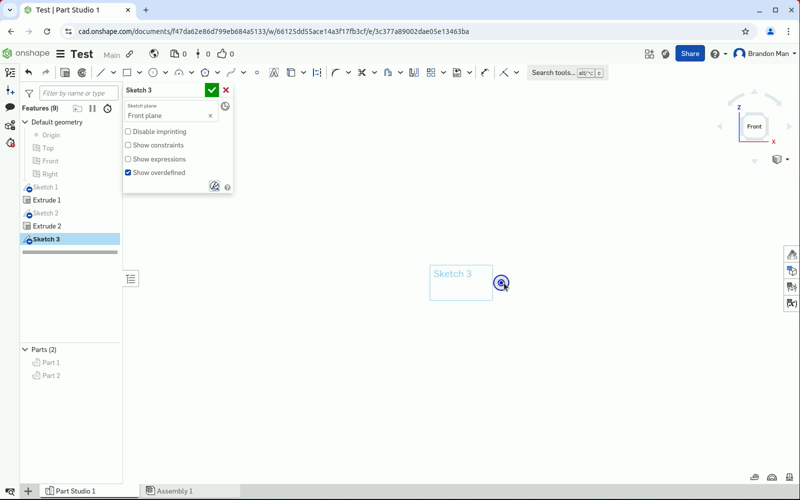
mouse_move(495, 287)
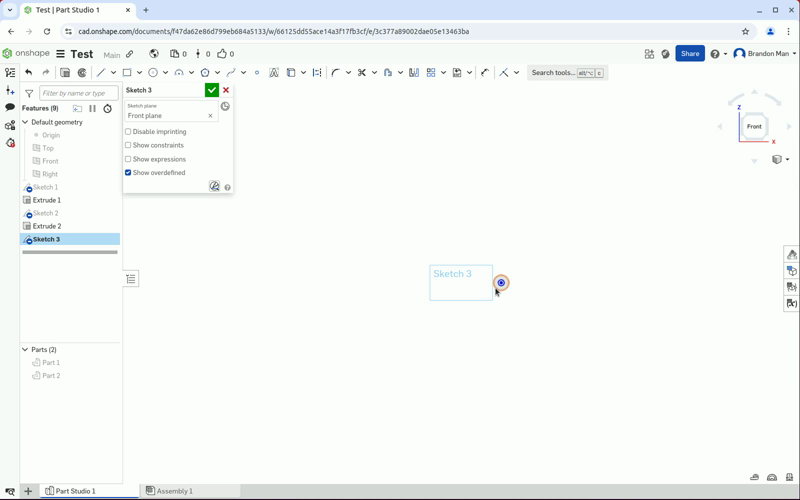
scroll(6)
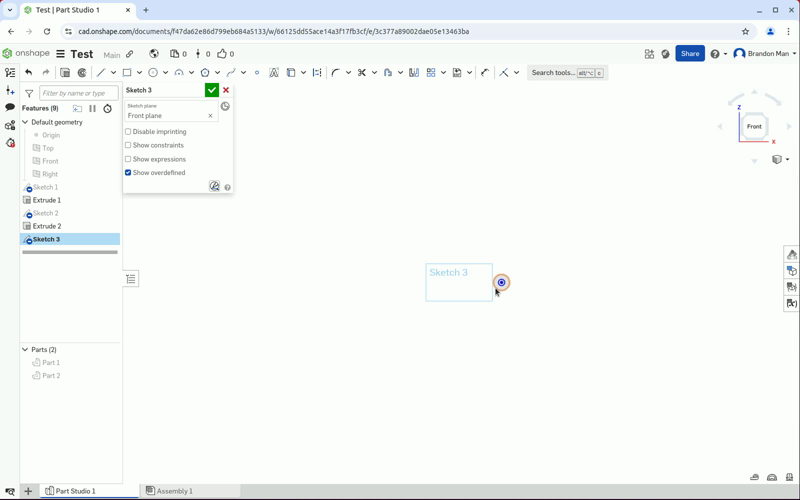
scroll(6)
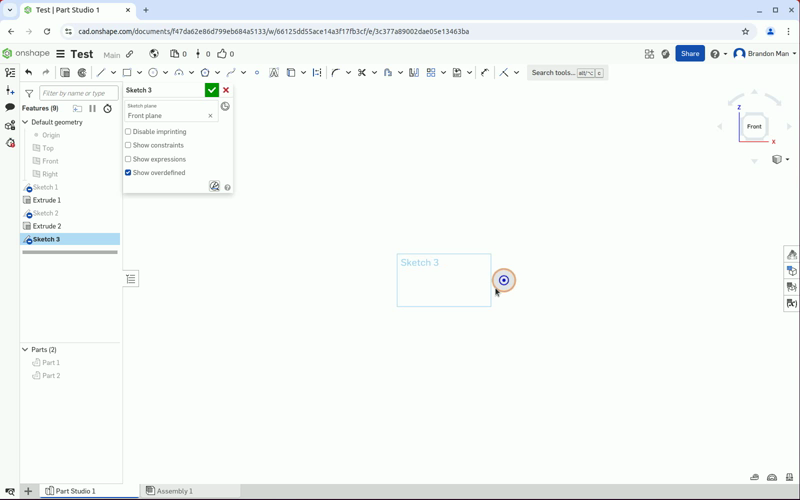
scroll(6)
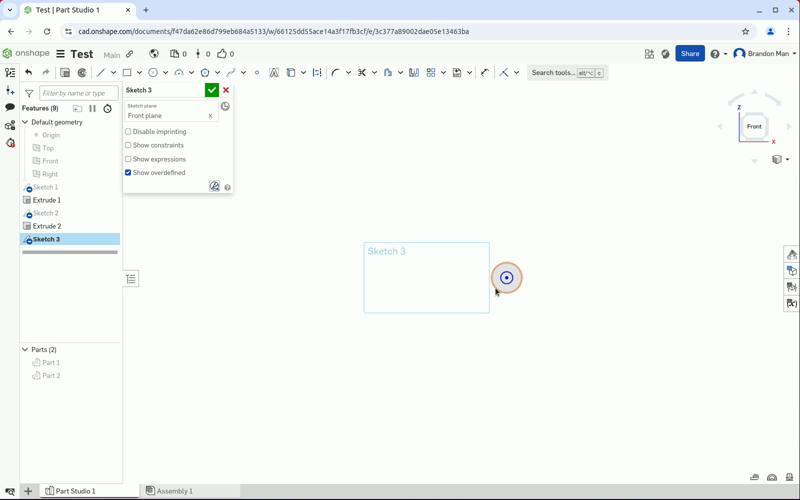
scroll(6)
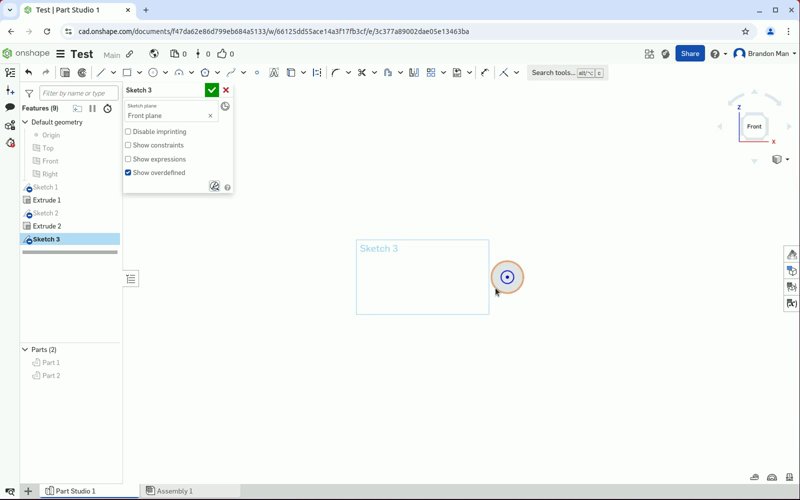
scroll(6)
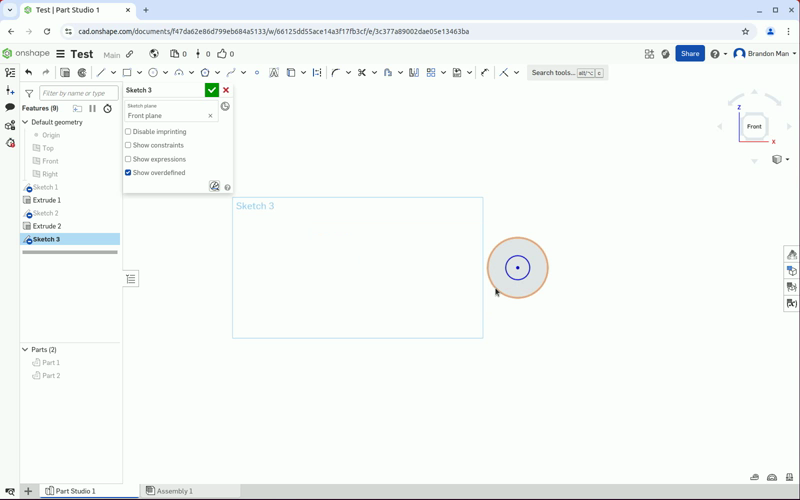
scroll(6)
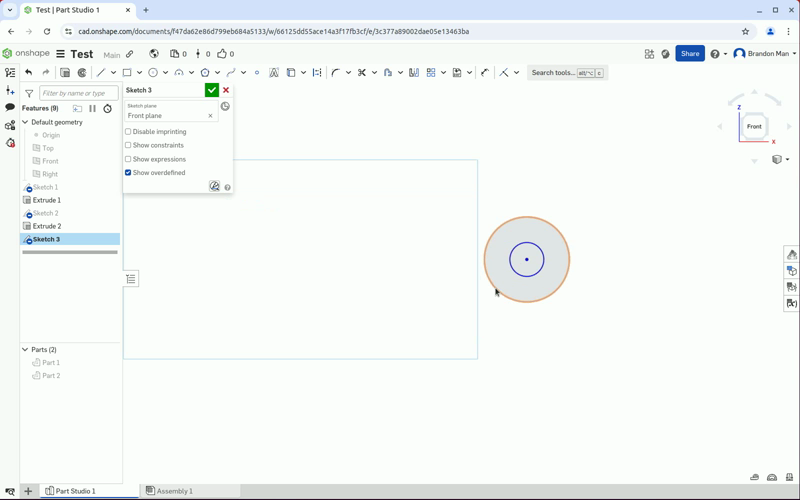
scroll(6)
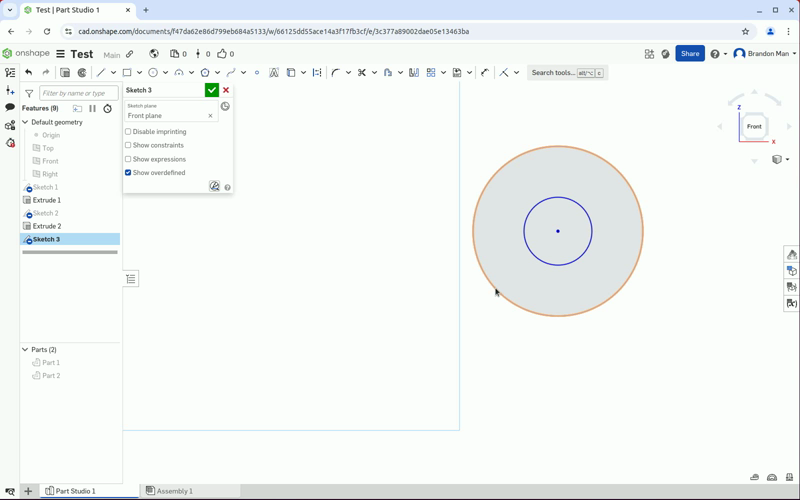
click(495, 287)
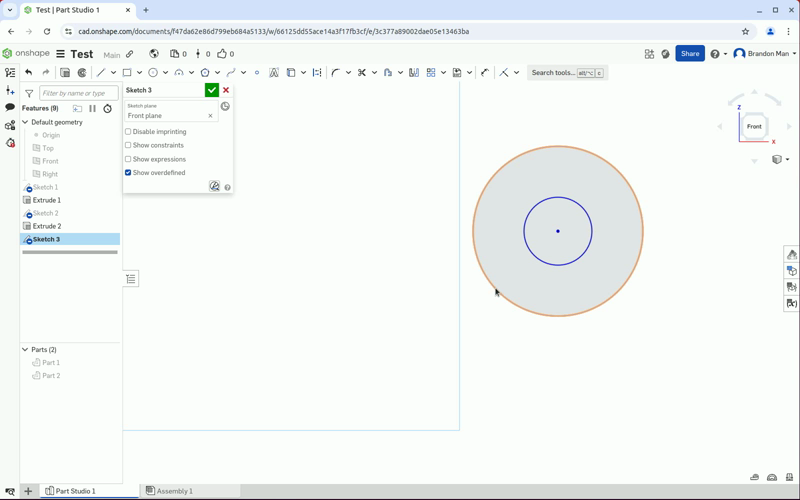
scroll(-6)
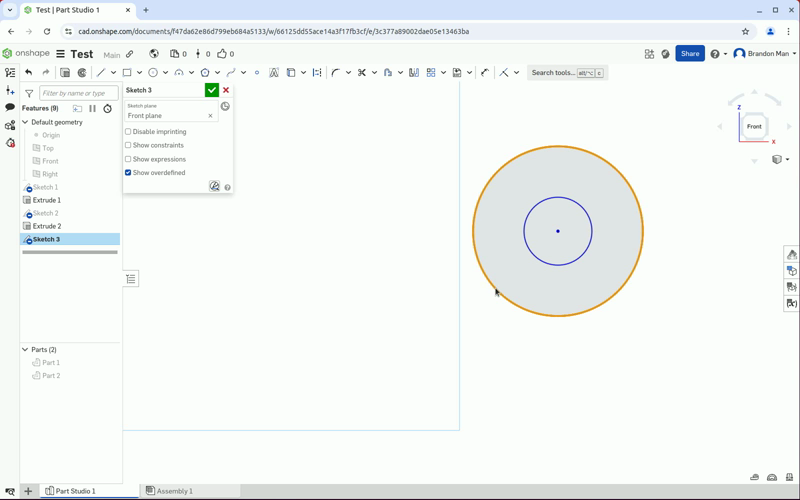
scroll(-6)
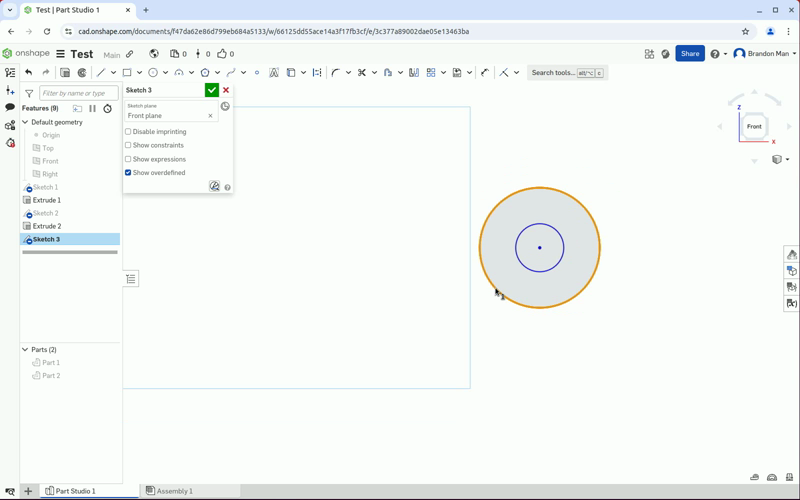
scroll(-6)
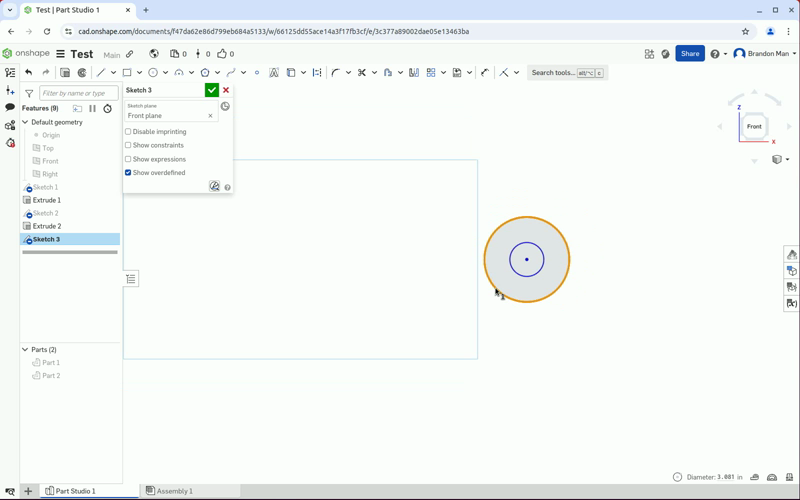
scroll(-6)
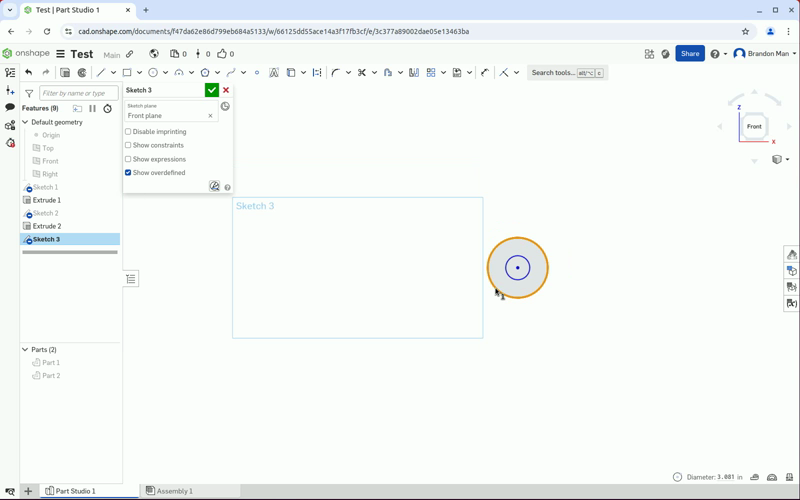
scroll(-6)
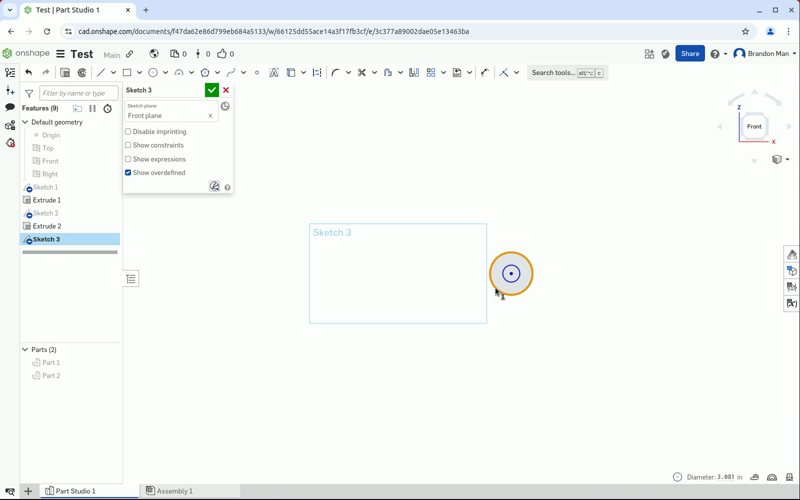
scroll(-6)
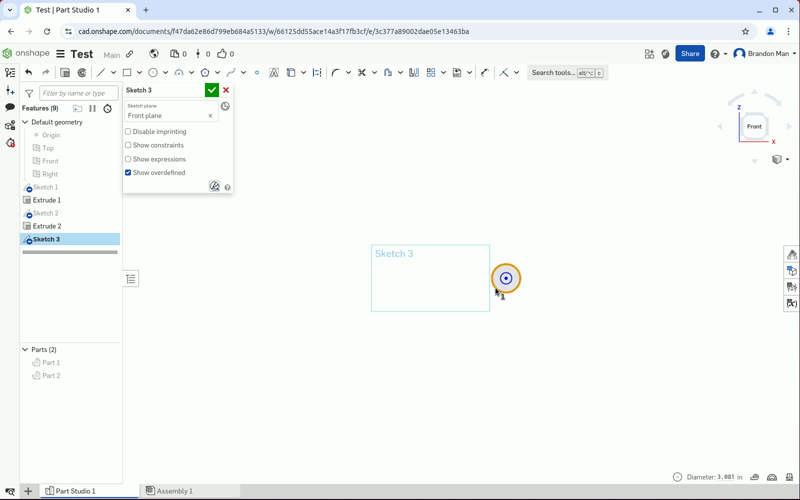
scroll(-6)
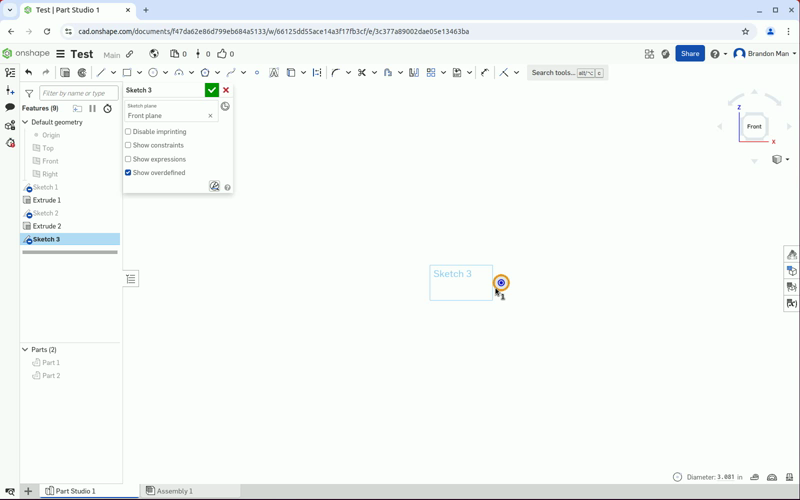
mouse_move(73, 352)
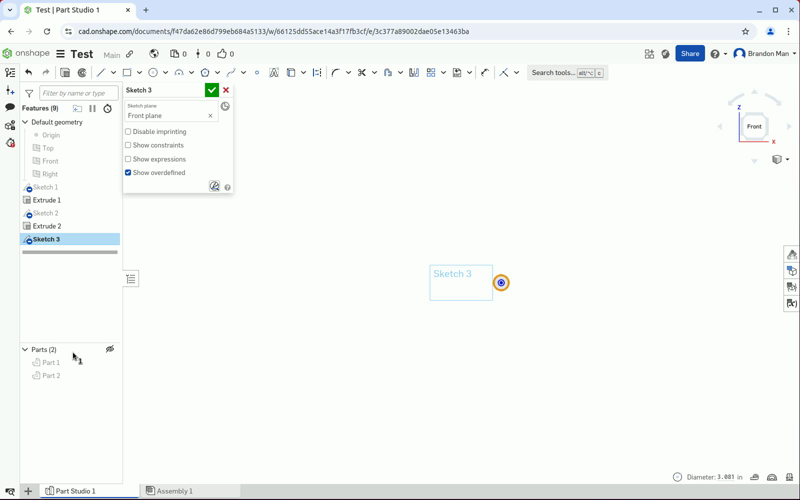
key(shift+y)
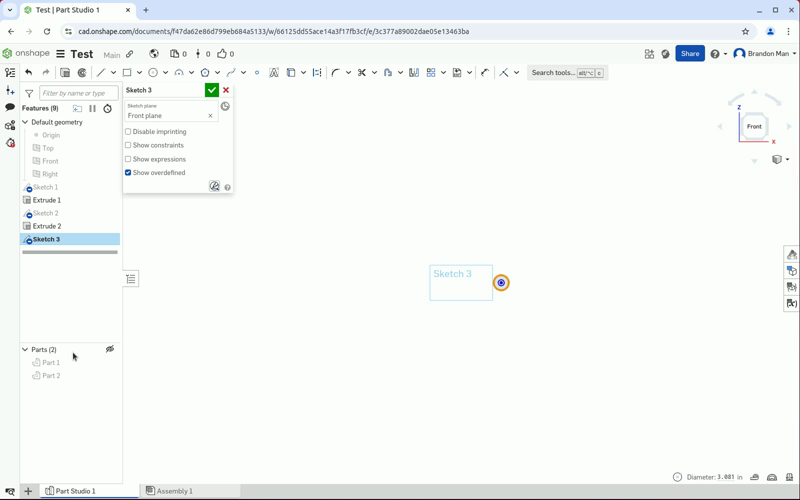
key(shift+e)
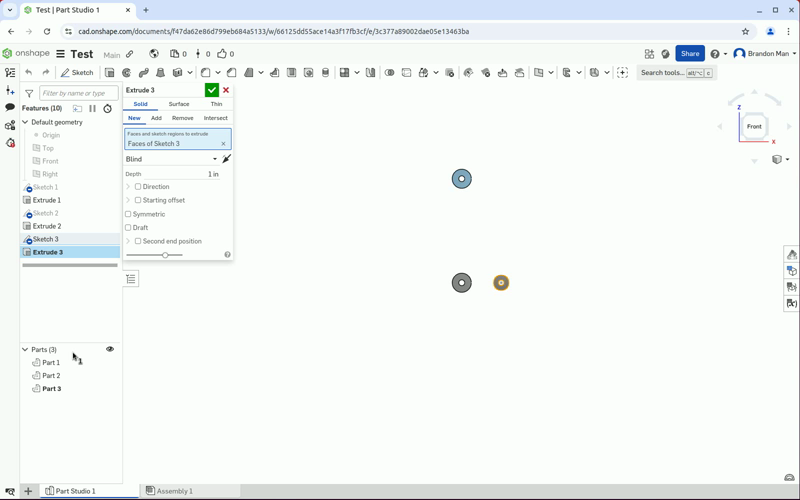
mouse_move(143, 106)
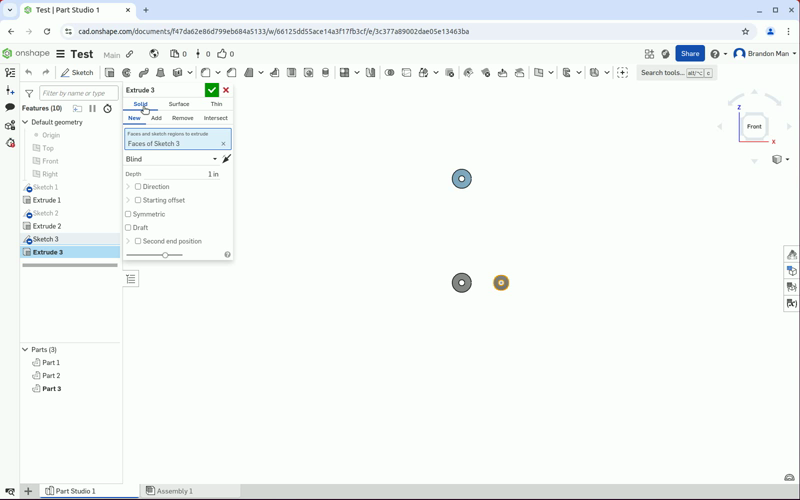
click(143, 106)
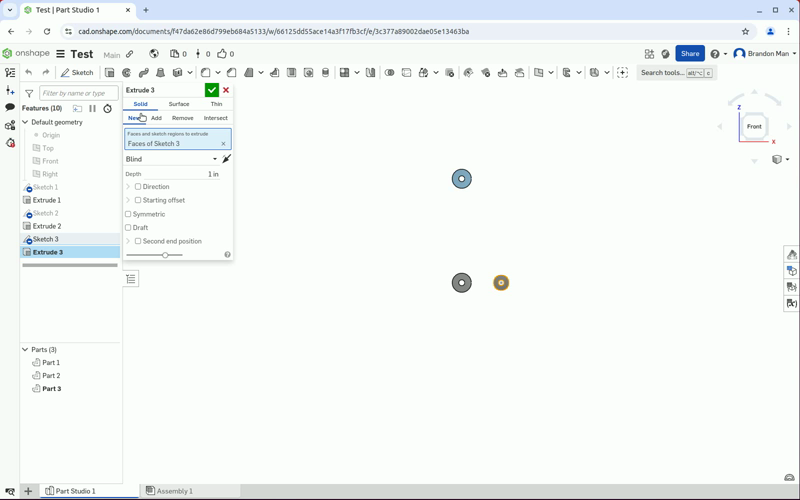
mouse_move(137, 120)
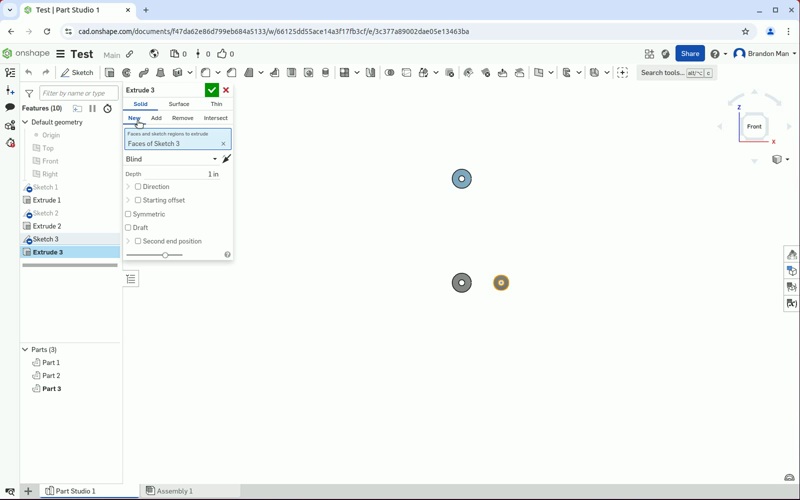
click(137, 120)
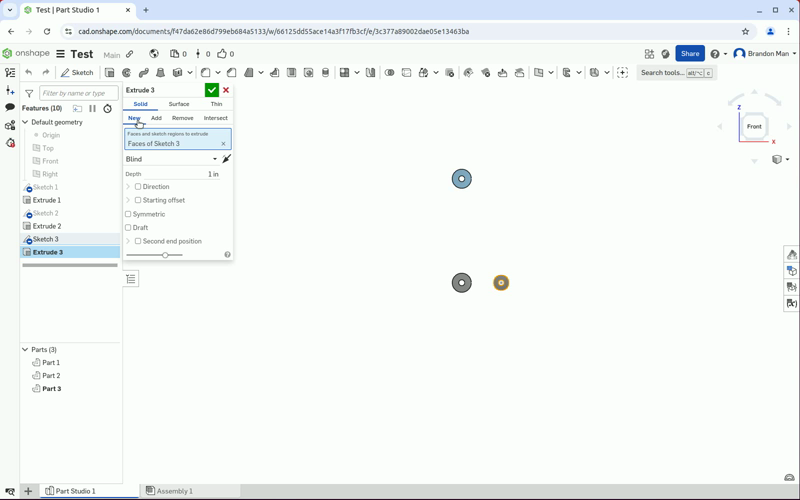
key(tab, 4)
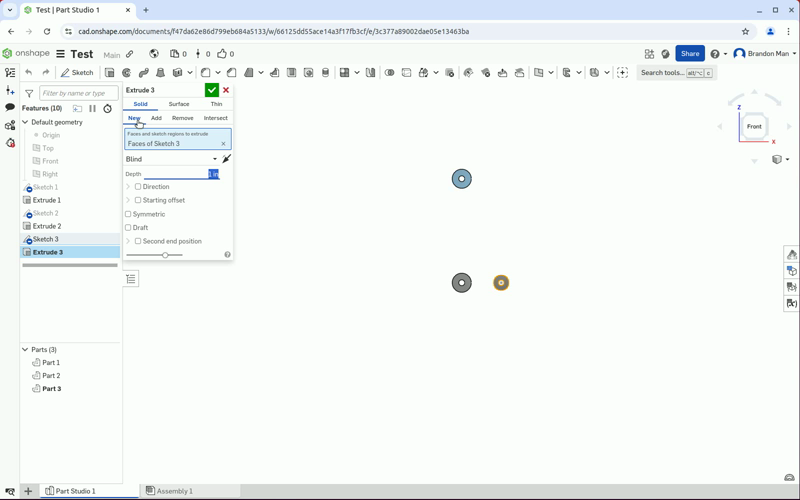
text(0.481)
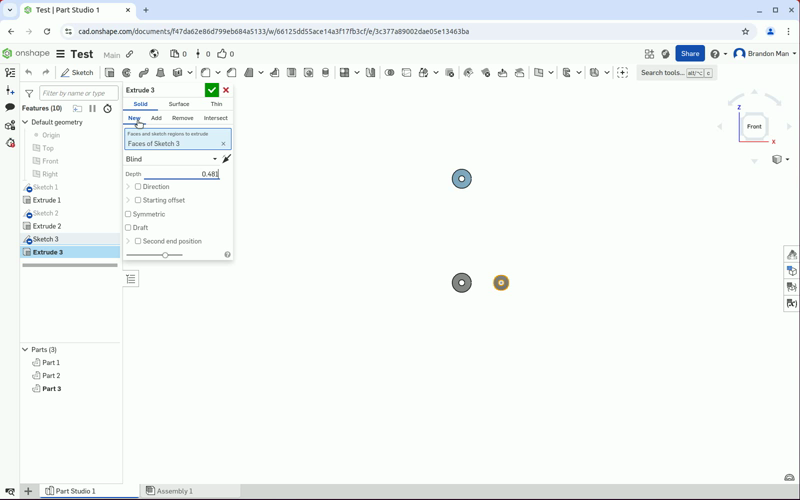
key(enter)
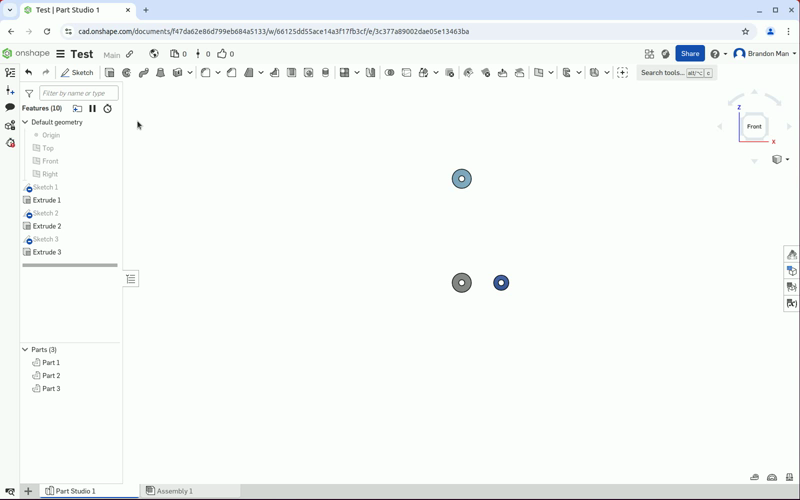
key(shift+h)
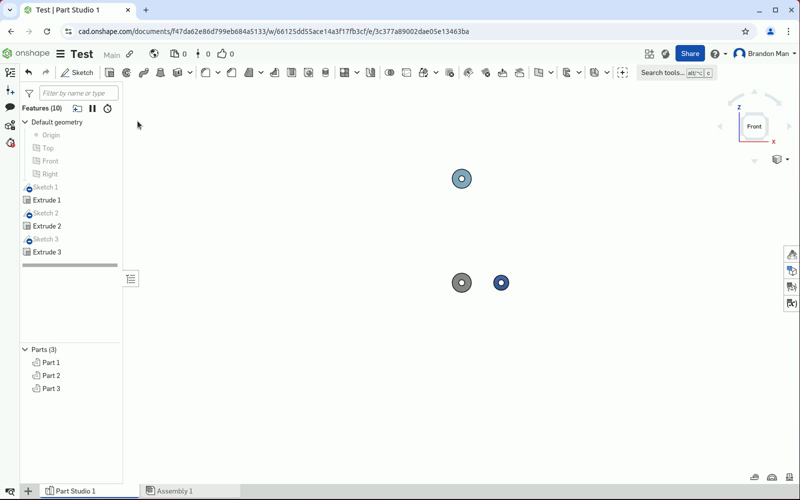
key(shift+h)
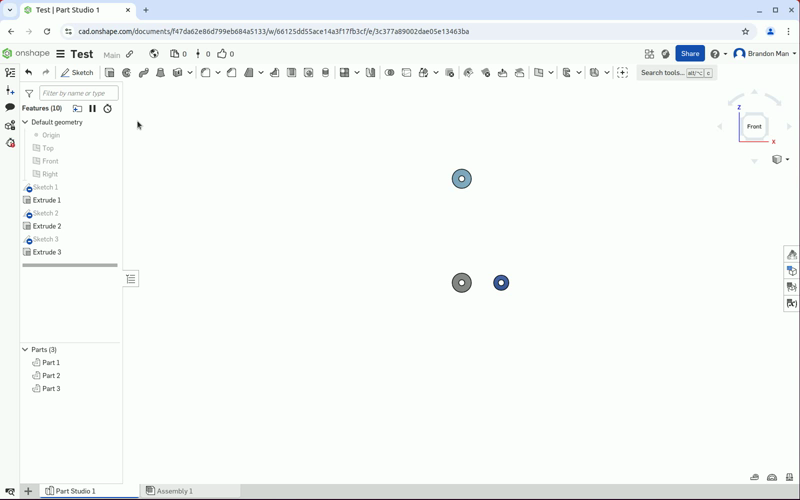
mouse_move(73, 189)
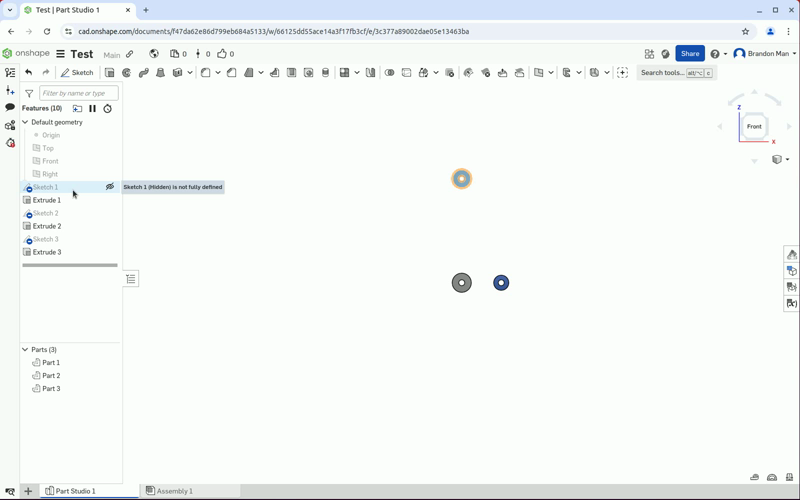
click(73, 189)
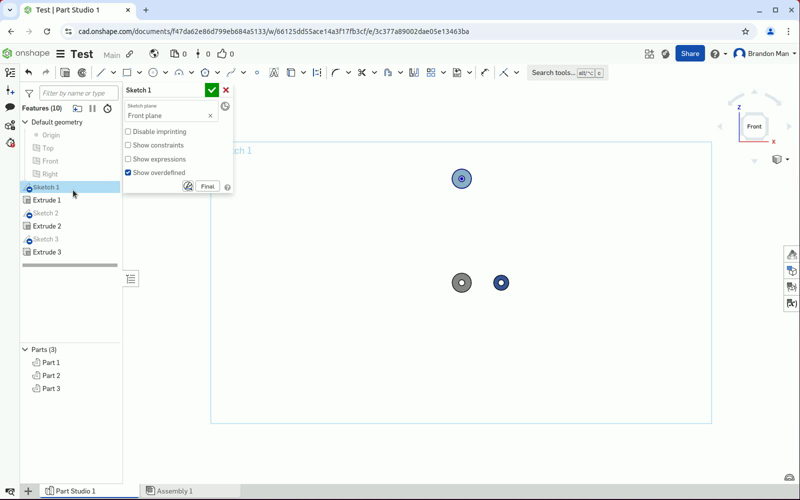
mouse_move(229, 92)
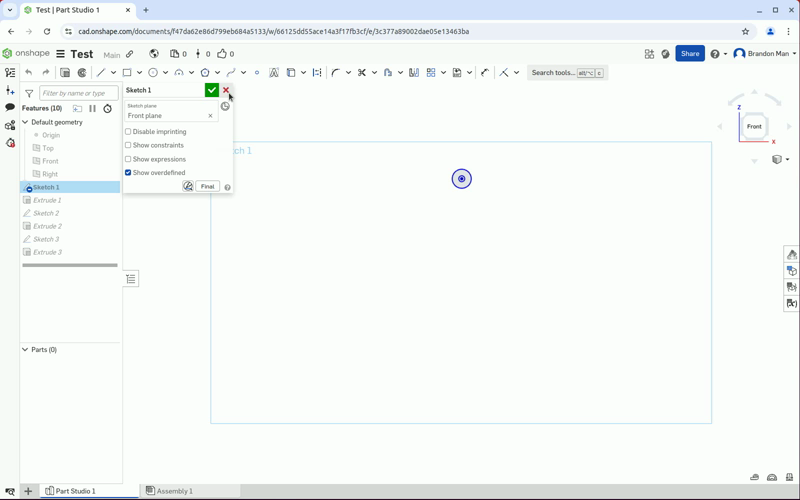
click(229, 92)
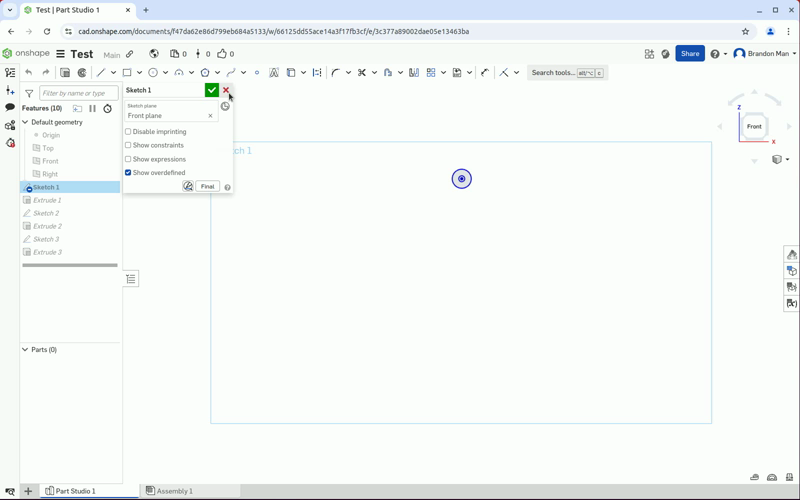
key(shift+s)
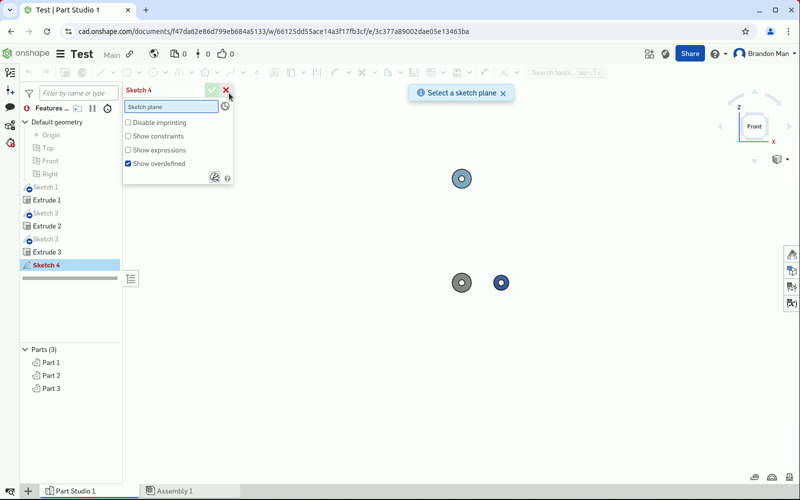
mouse_move(73, 163)
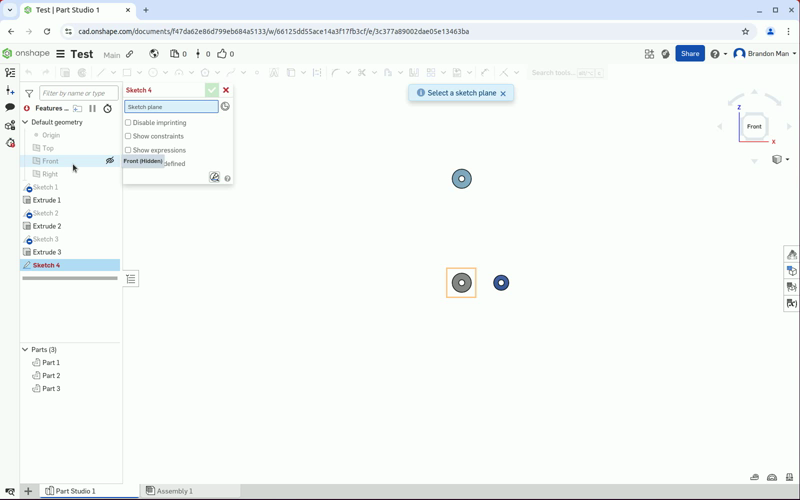
click(73, 163)
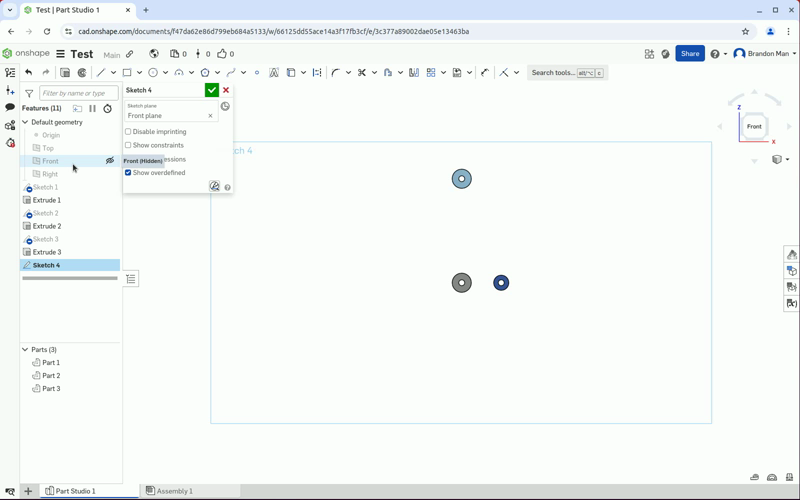
mouse_move(73, 352)
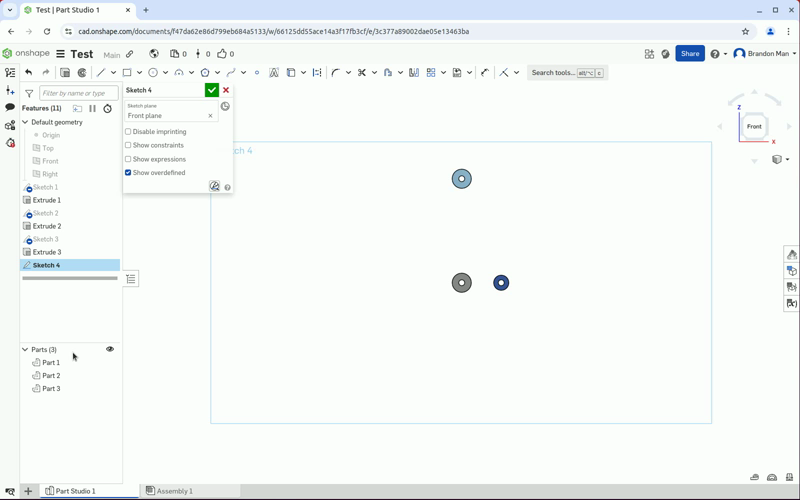
key(y)
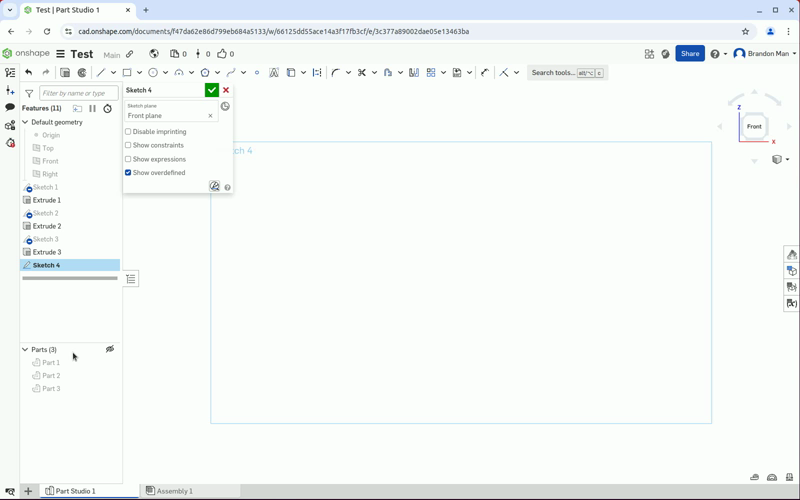
key(a)
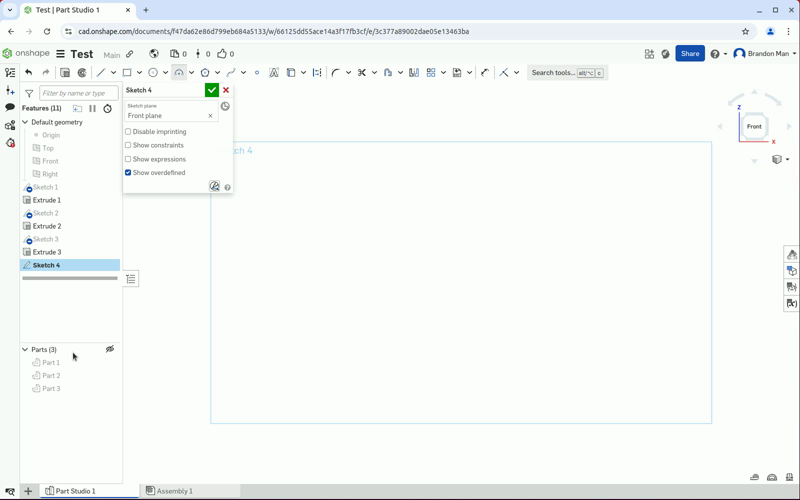
key_down(shift)
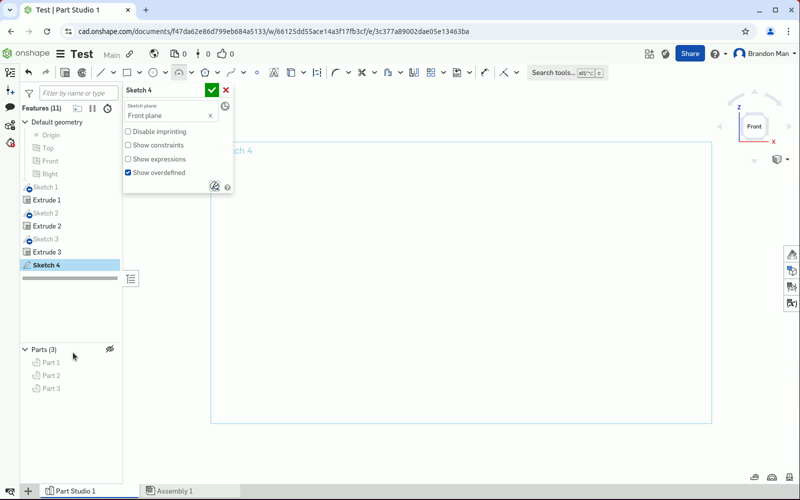
mouse_move(446, 223)
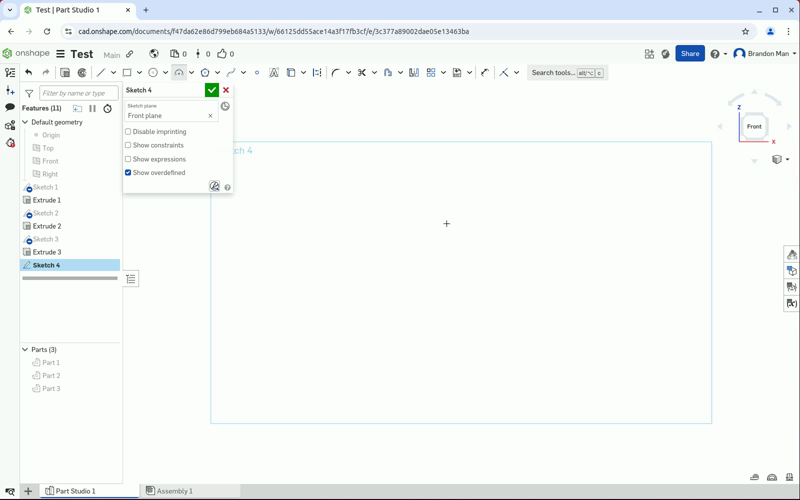
click(446, 223)
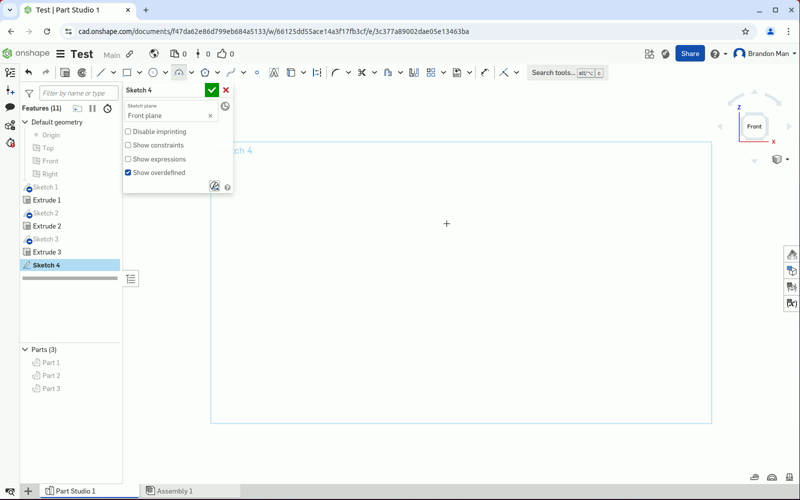
key_up(shift)
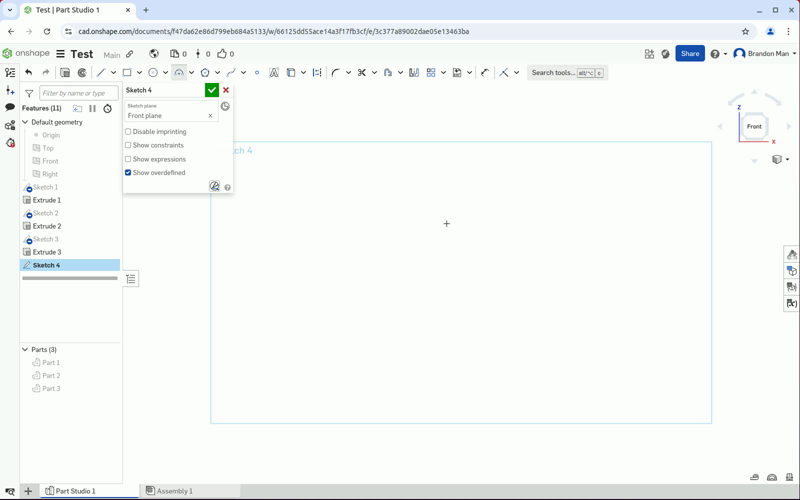
key_down(shift)
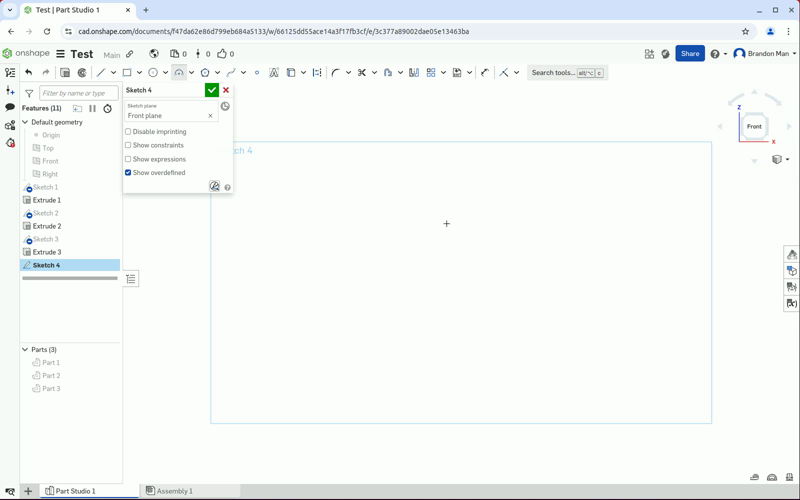
mouse_move(476, 223)
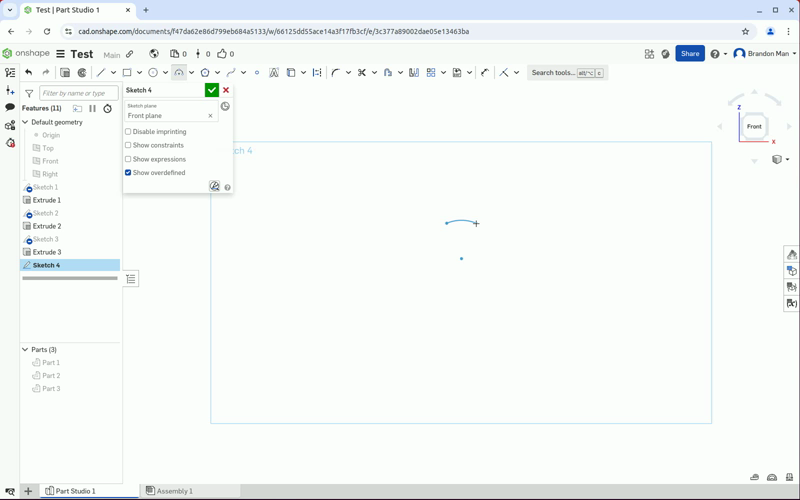
click(476, 223)
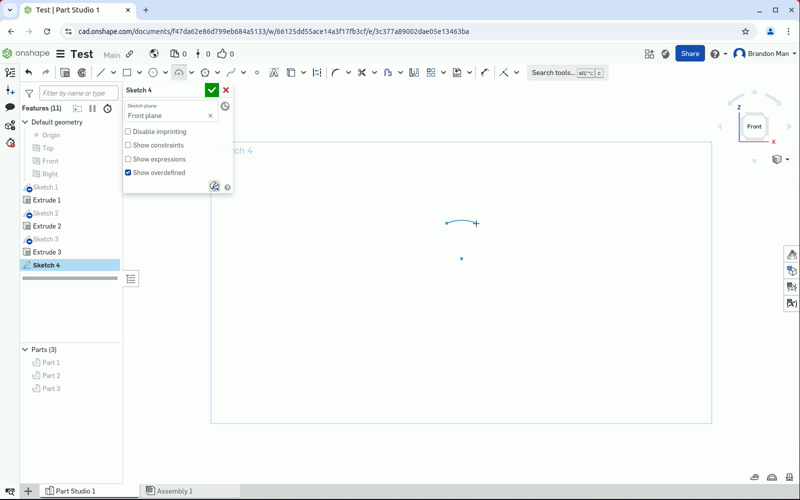
mouse_move(461, 210)
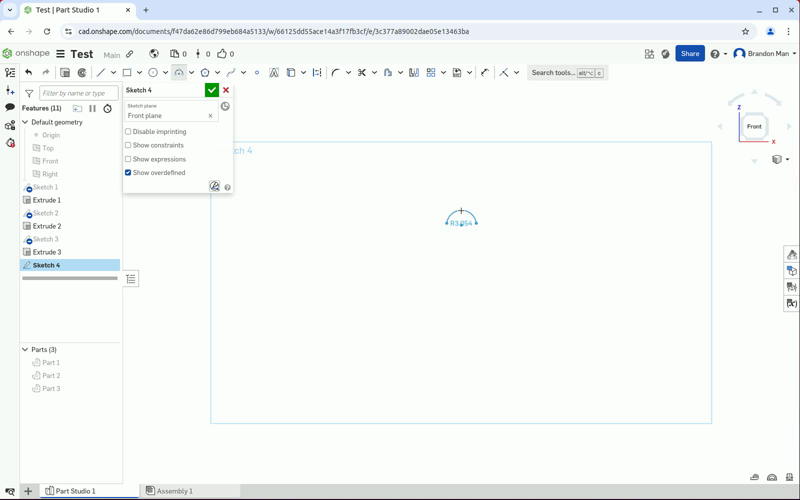
click(461, 210)
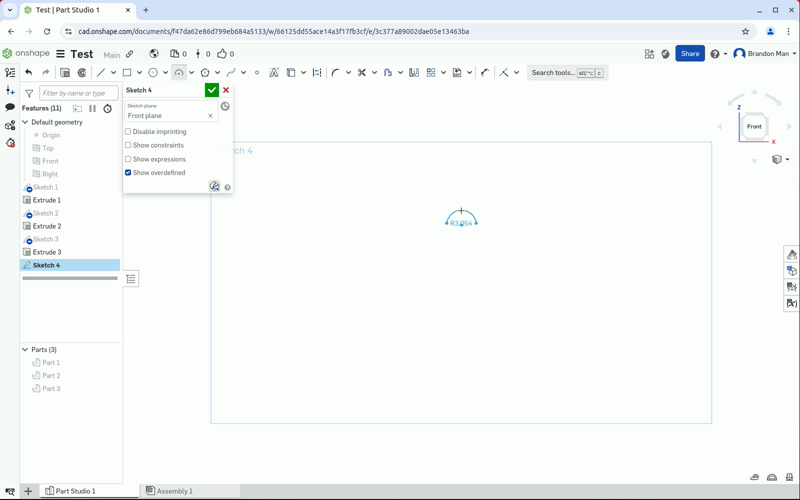
key_up(shift)
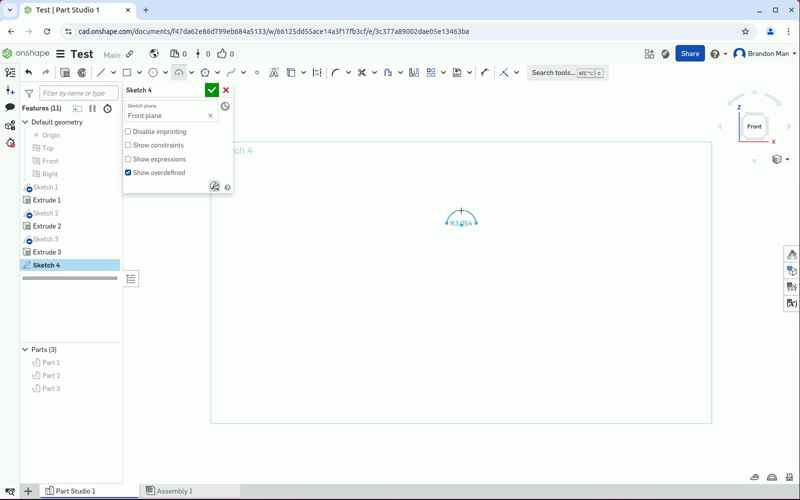
key(esc)
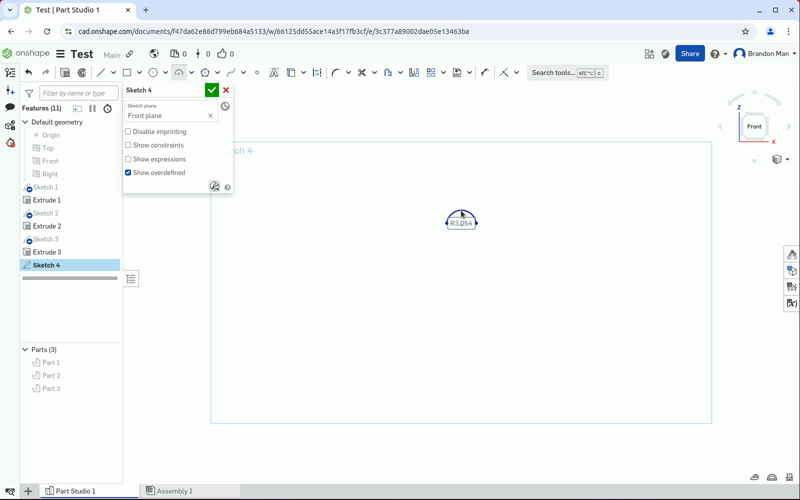
key(l)
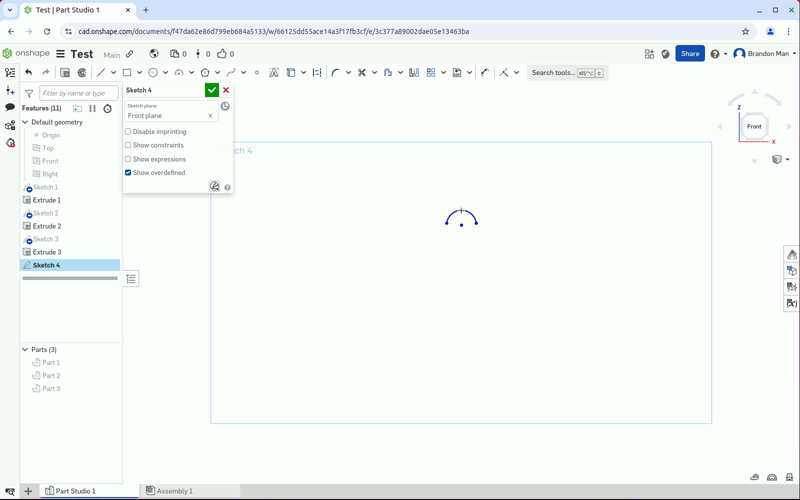
mouse_move(476, 223)
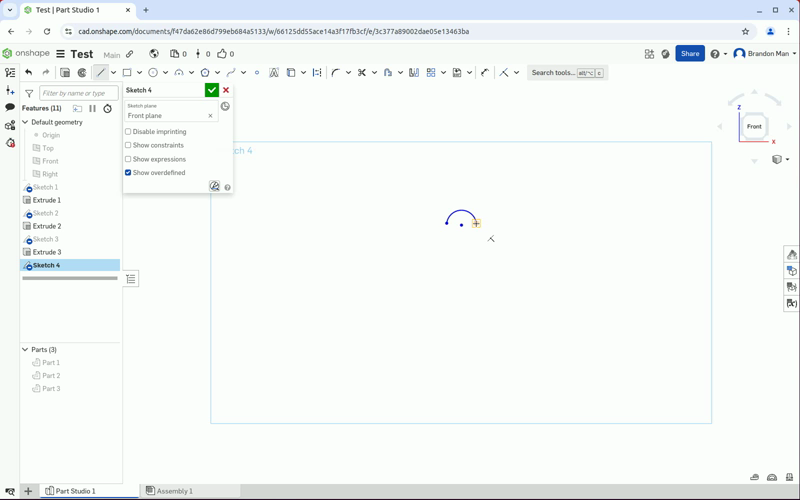
click(476, 223)
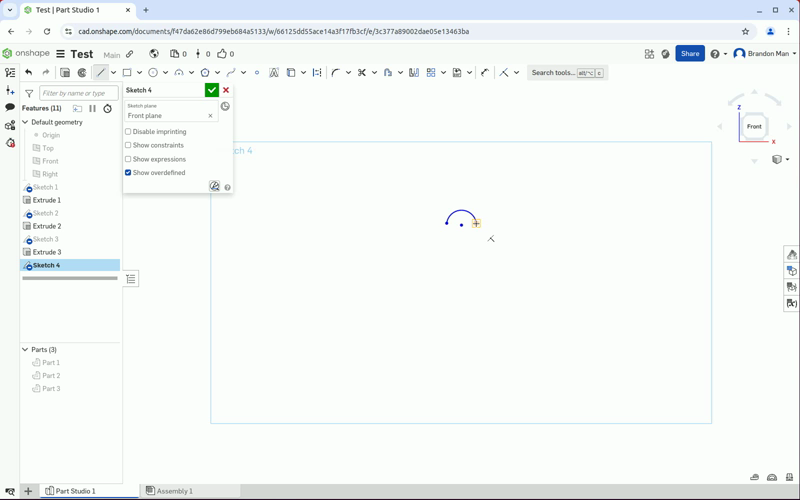
key_down(shift)
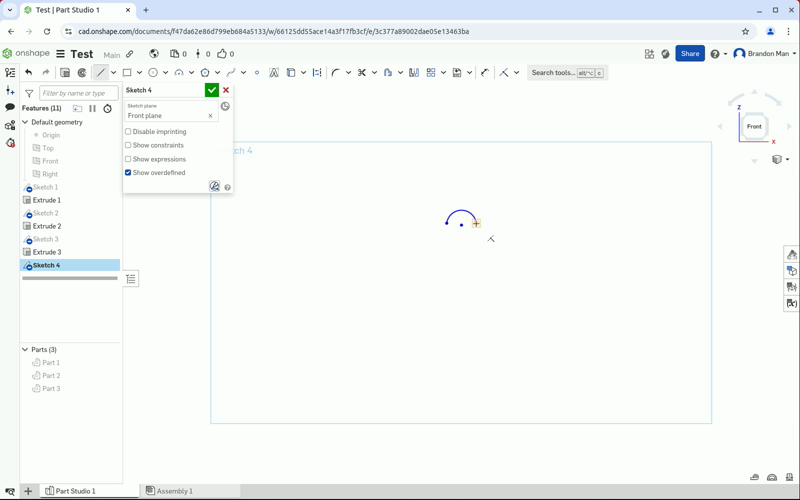
mouse_move(506, 223)
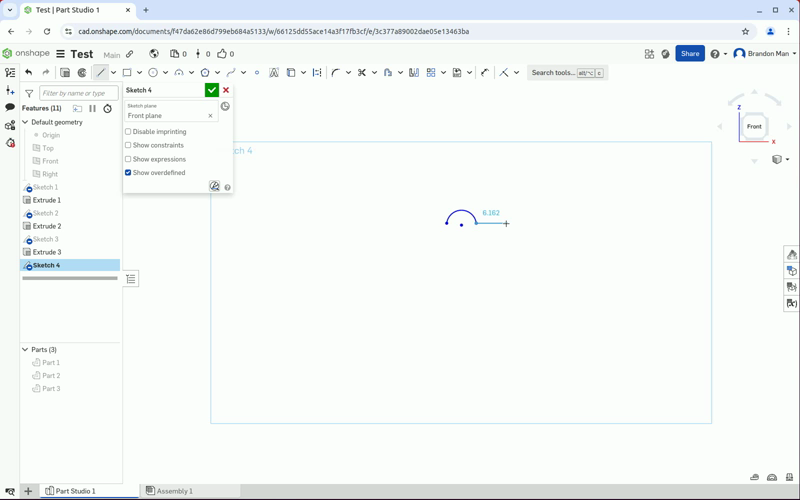
mouse_move(470, 176)
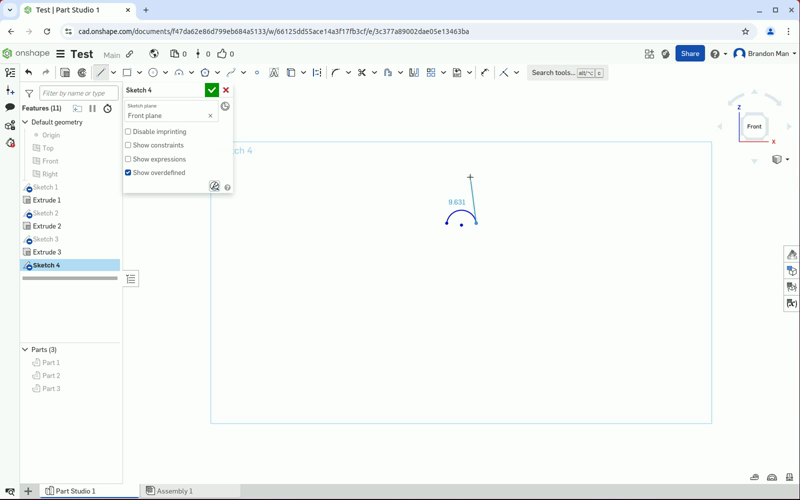
click(470, 176)
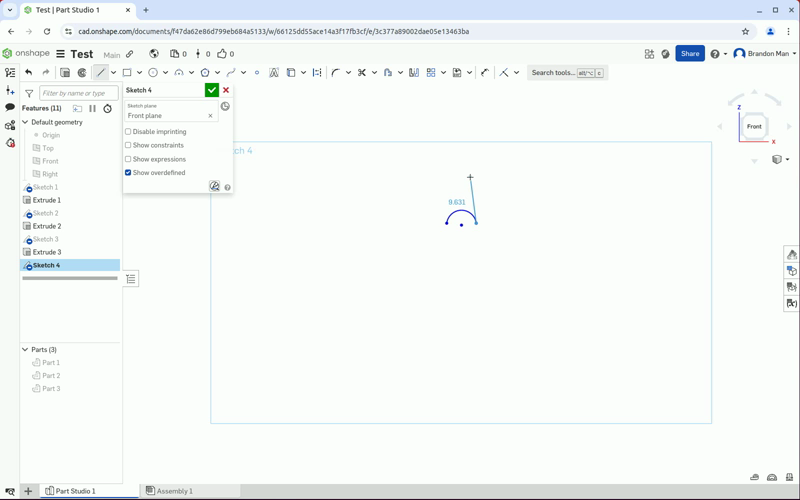
key_up(shift)
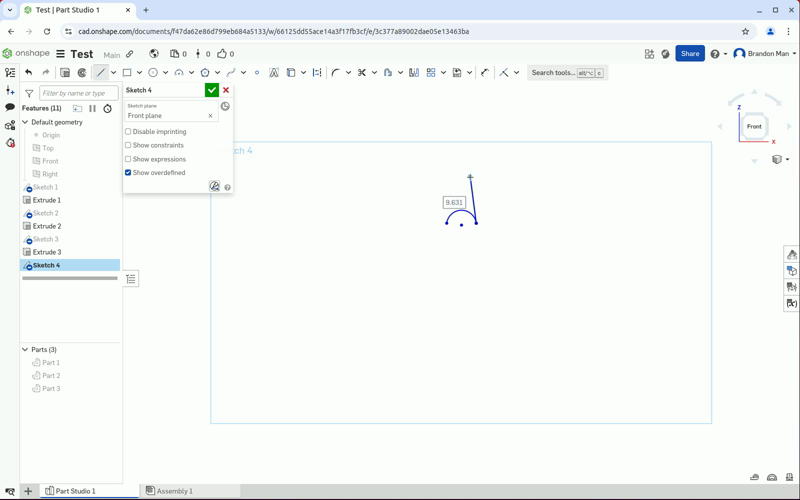
key(esc)
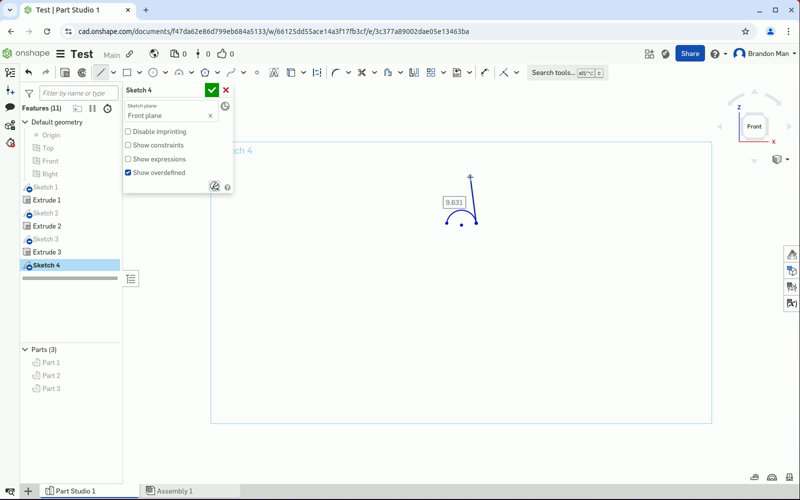
key(a)
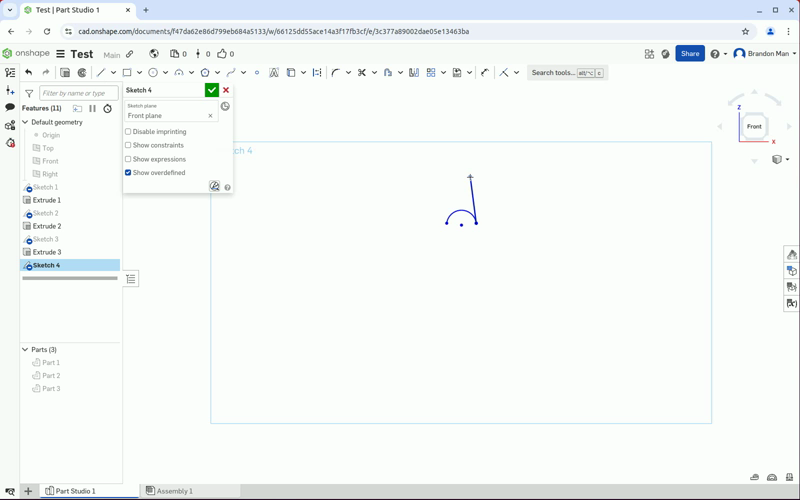
mouse_move(470, 176)
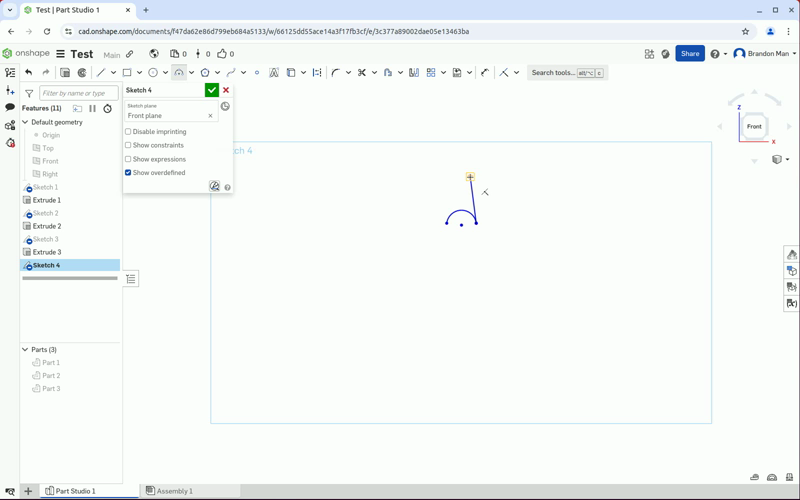
click(470, 176)
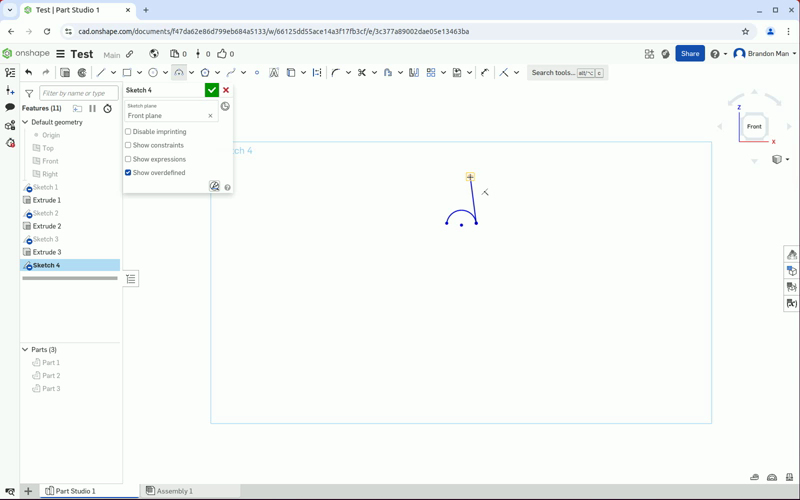
key_down(shift)
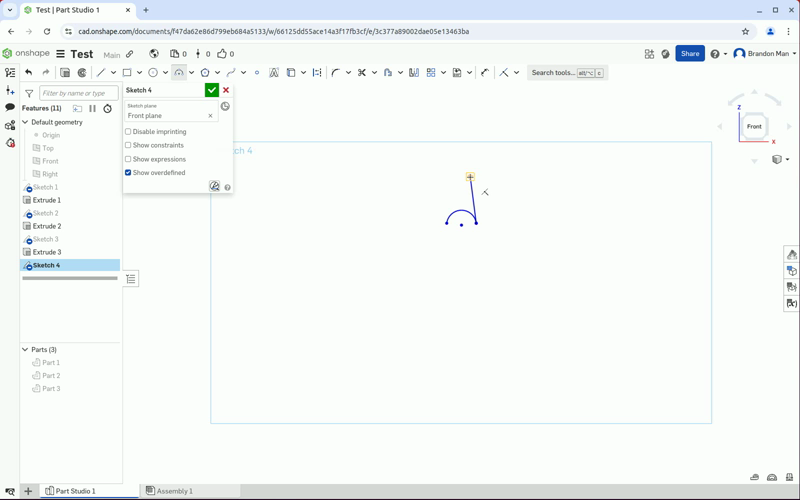
mouse_move(452, 176)
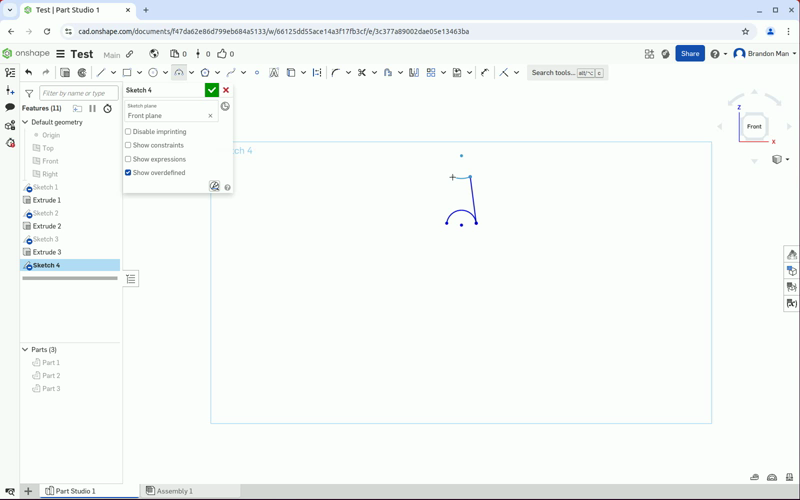
click(452, 176)
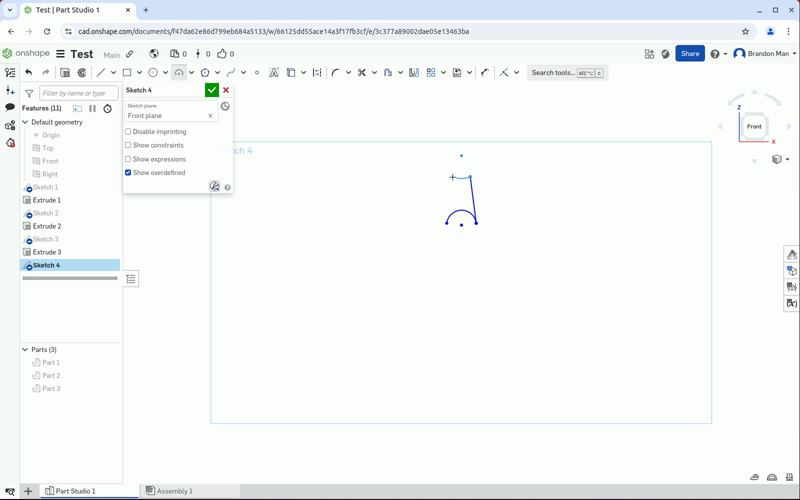
mouse_move(461, 186)
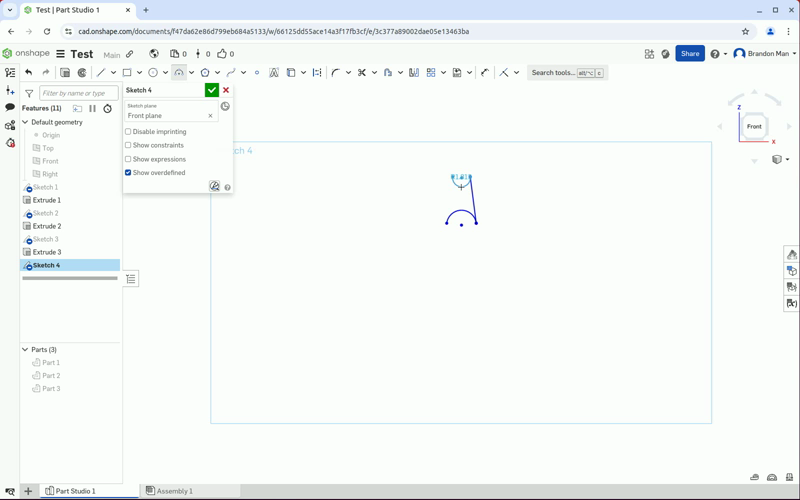
click(461, 186)
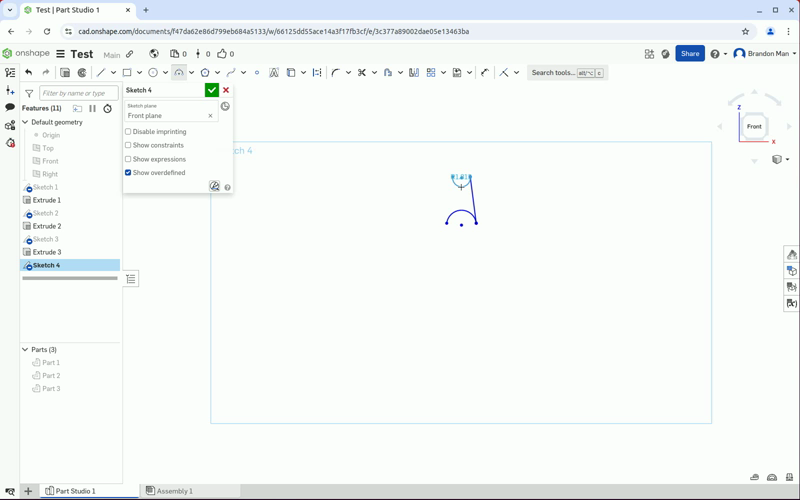
key_up(shift)
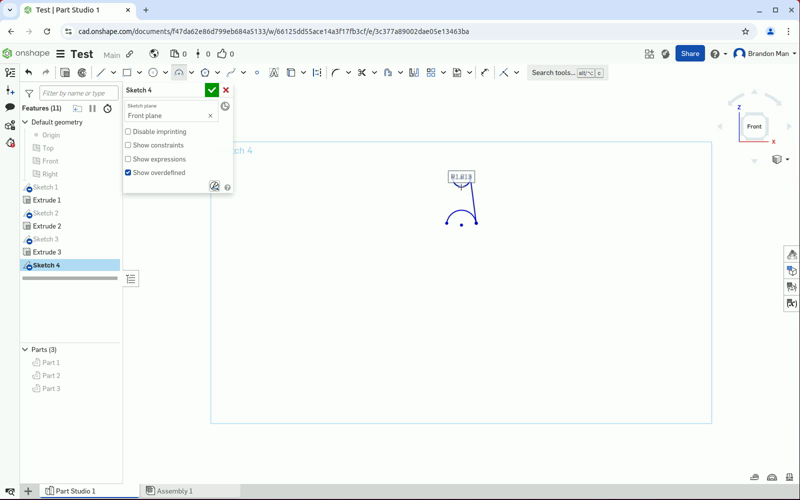
key(esc)
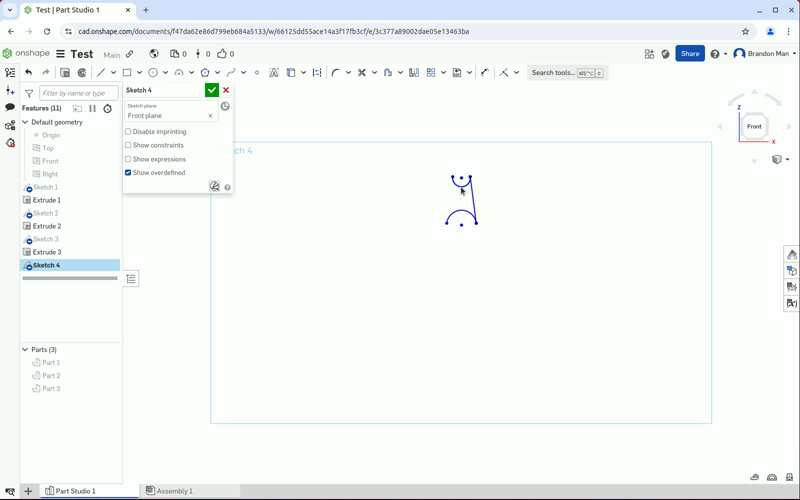
key(l)
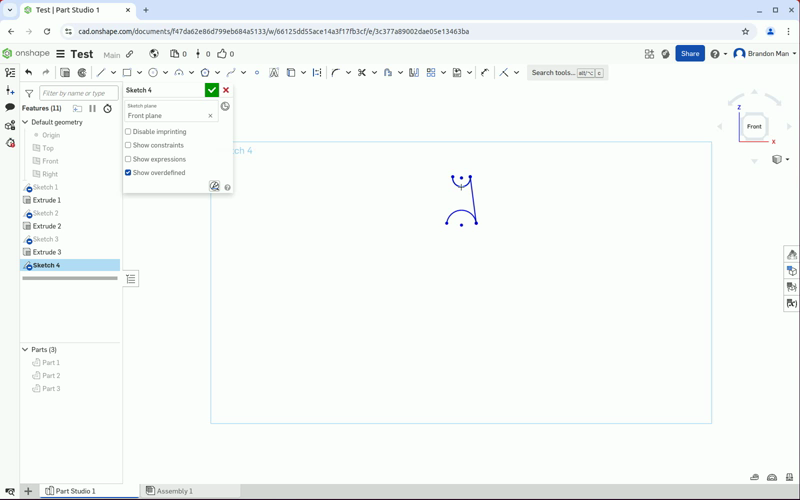
mouse_move(452, 176)
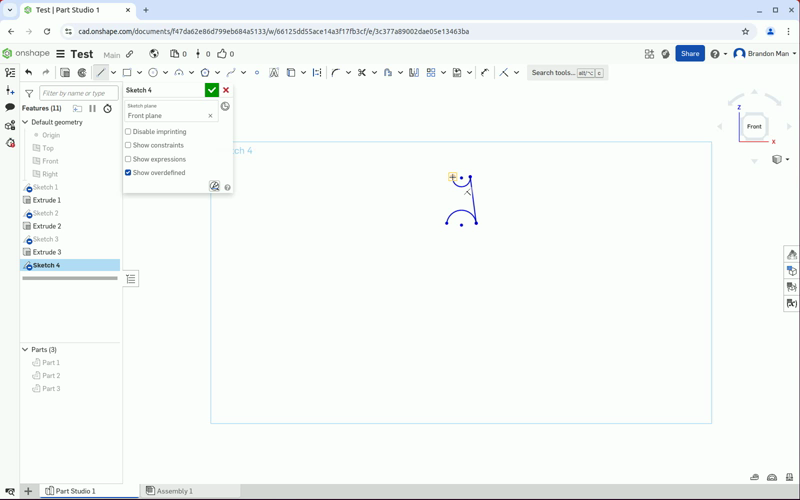
click(452, 176)
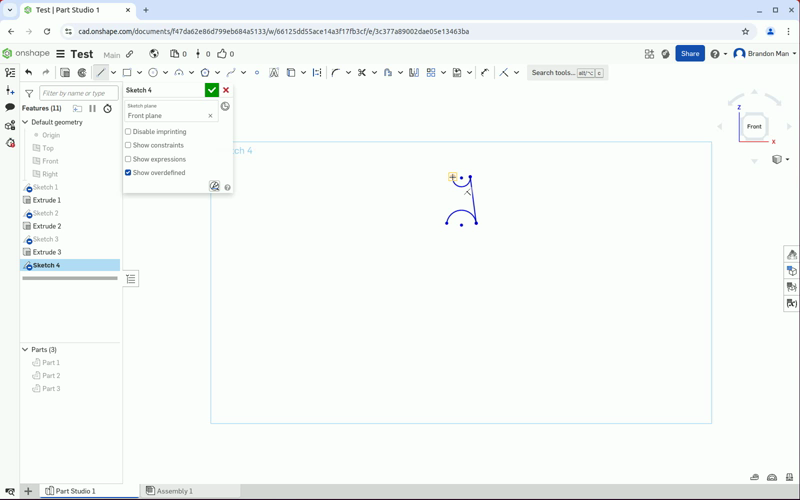
mouse_move(482, 176)
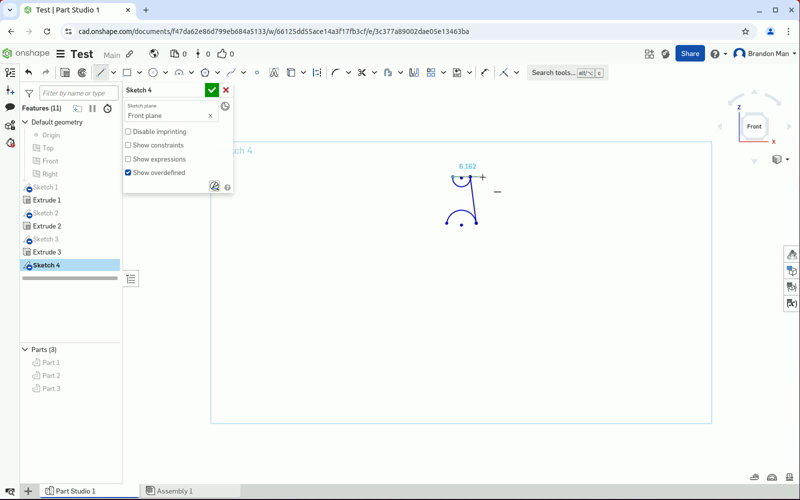
key_down(shift)
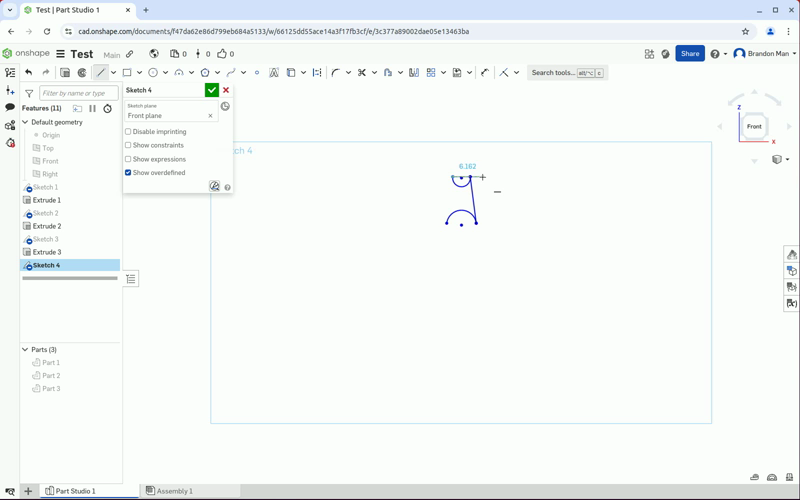
mouse_move(446, 223)
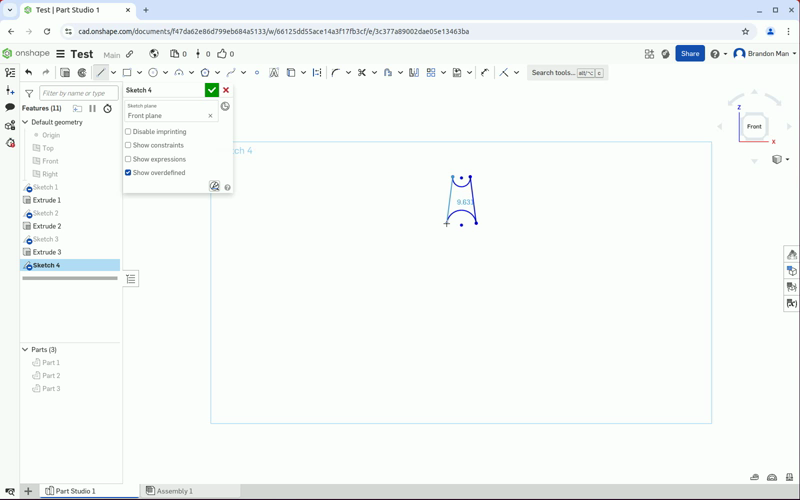
key_up(shift)
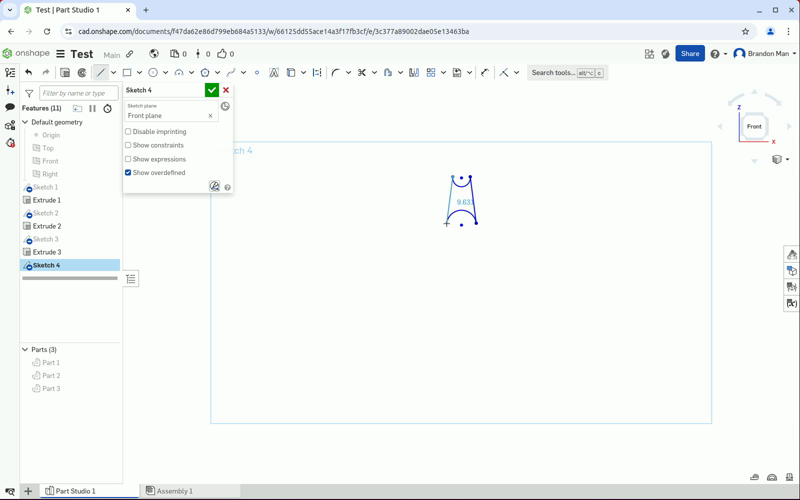
click(446, 223)
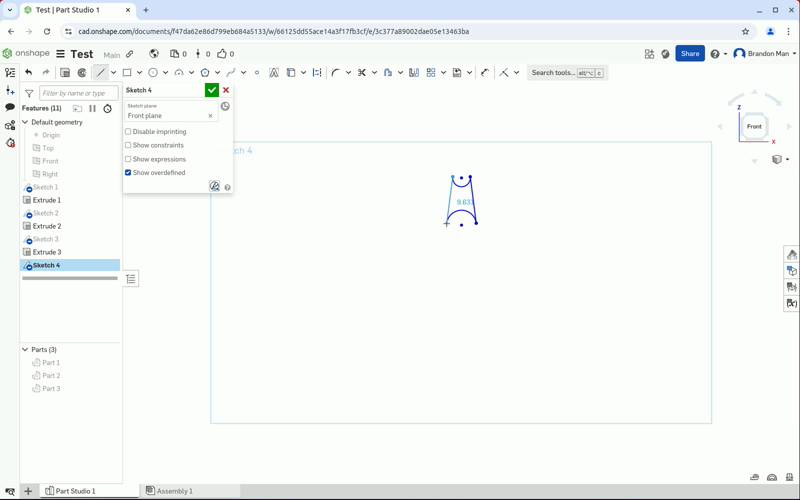
key(esc)
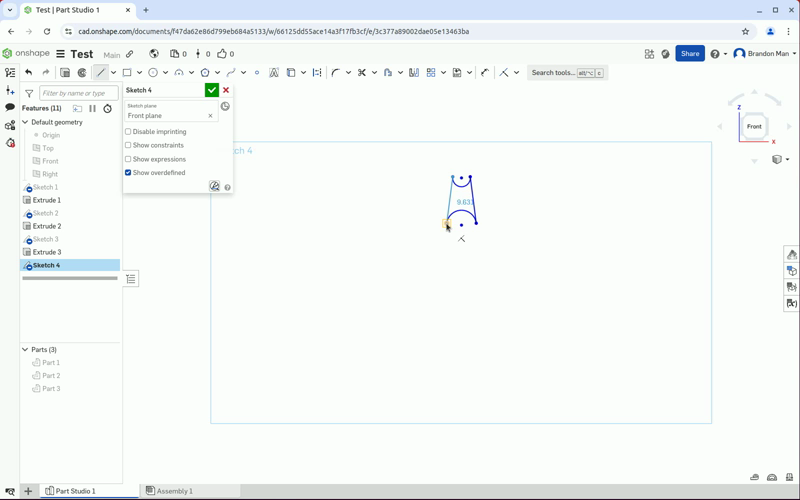
key(c)
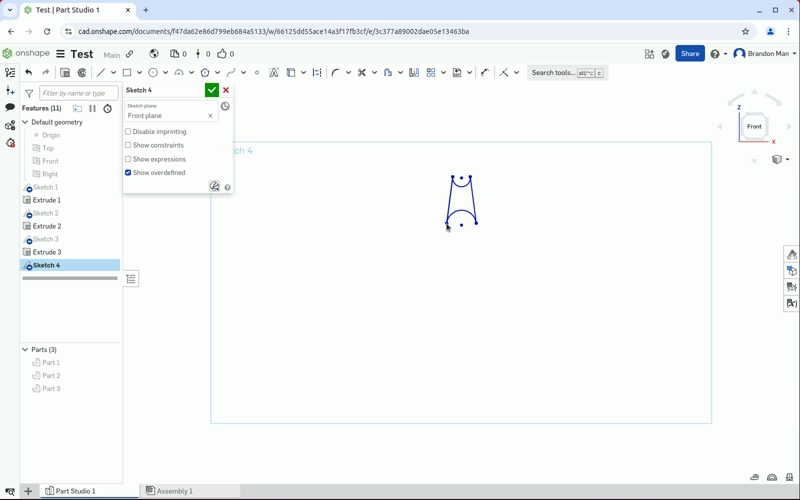
key_down(shift)
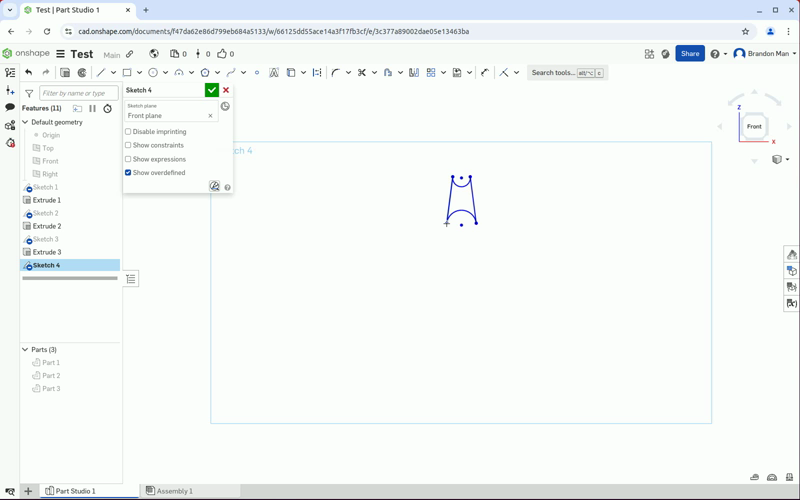
mouse_move(458, 191)
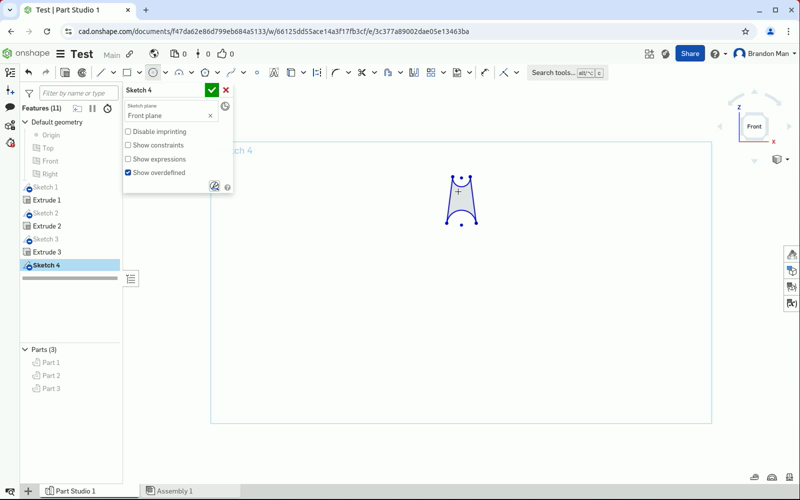
click(458, 191)
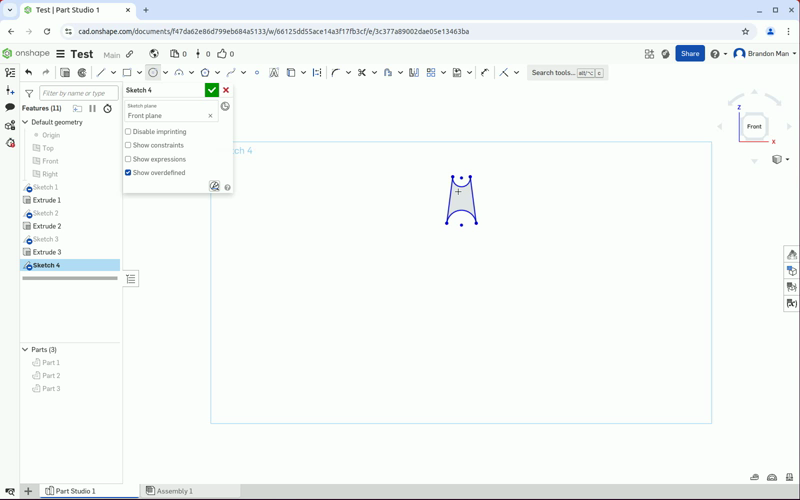
key_up(shift)
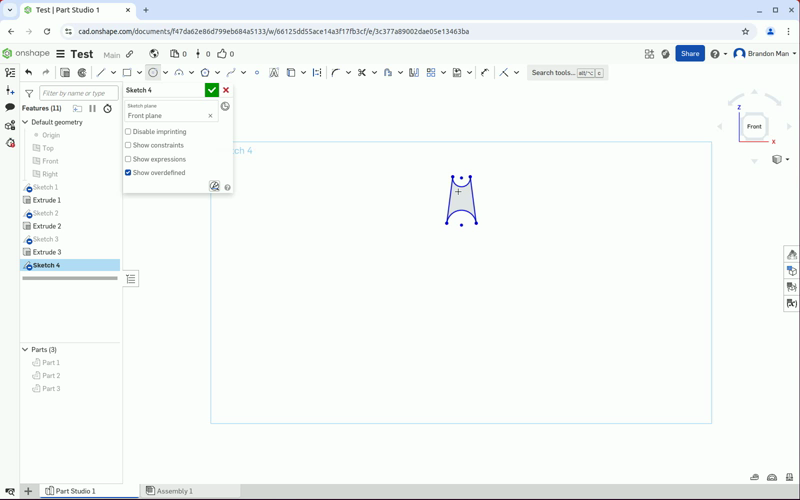
mouse_move(461, 191)
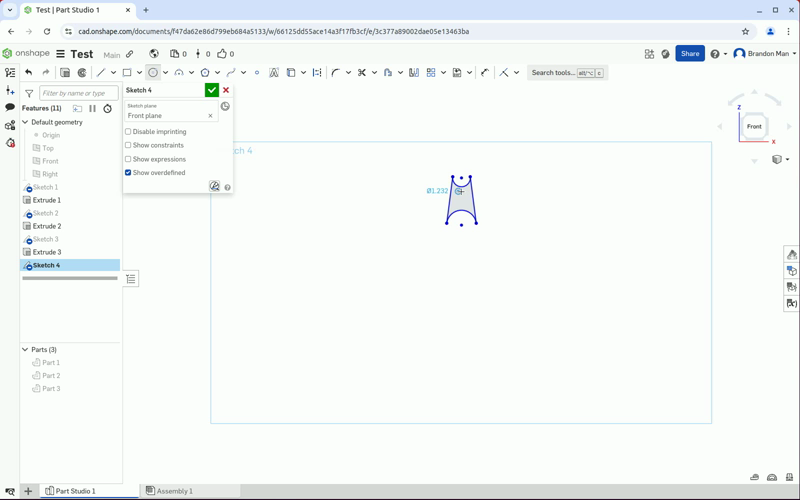
scroll(6)
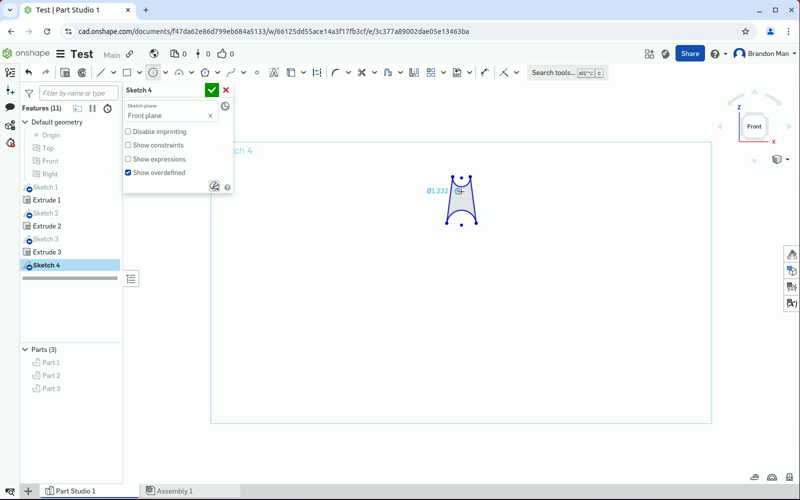
scroll(6)
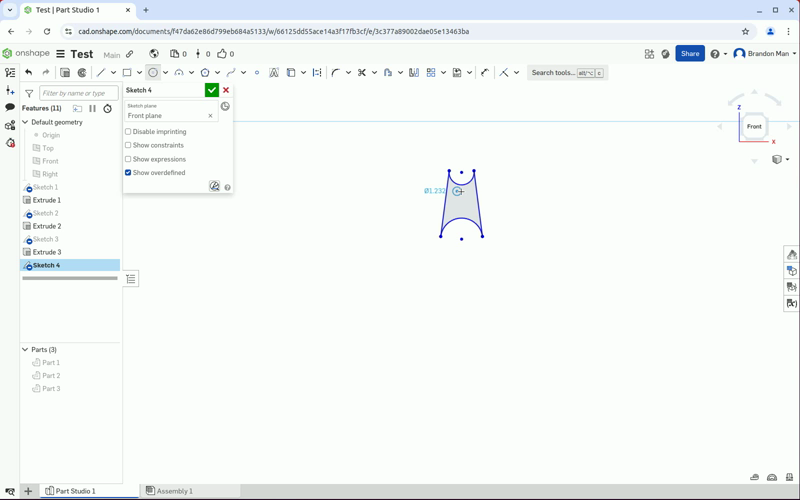
scroll(6)
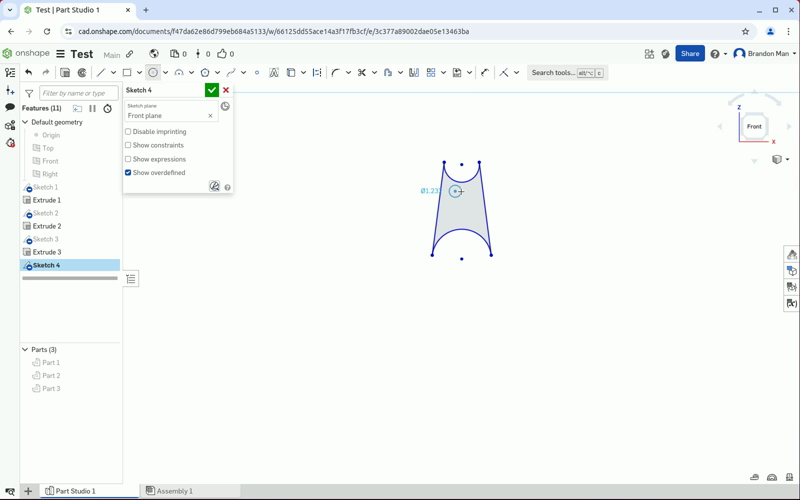
scroll(6)
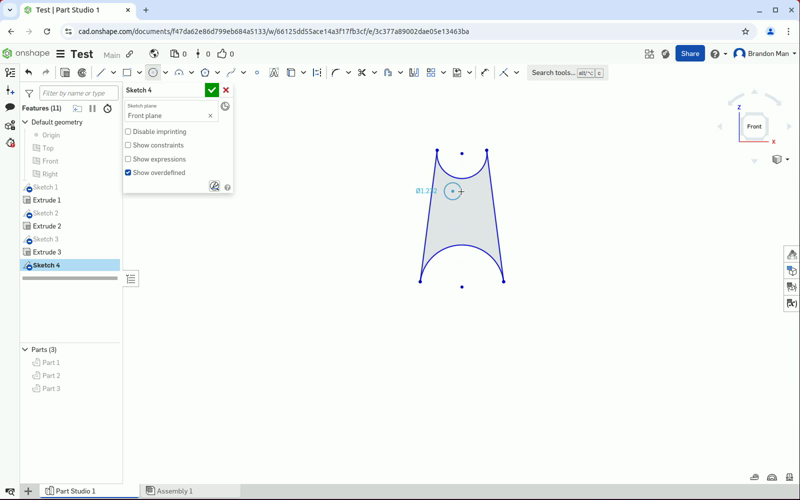
scroll(6)
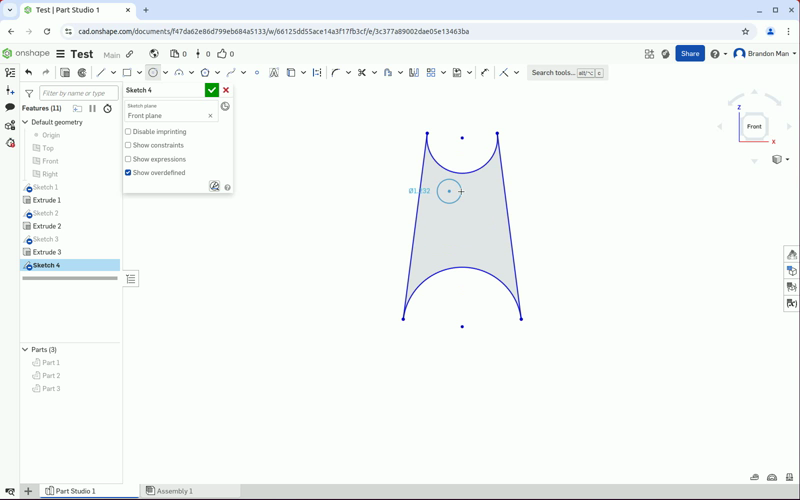
scroll(6)
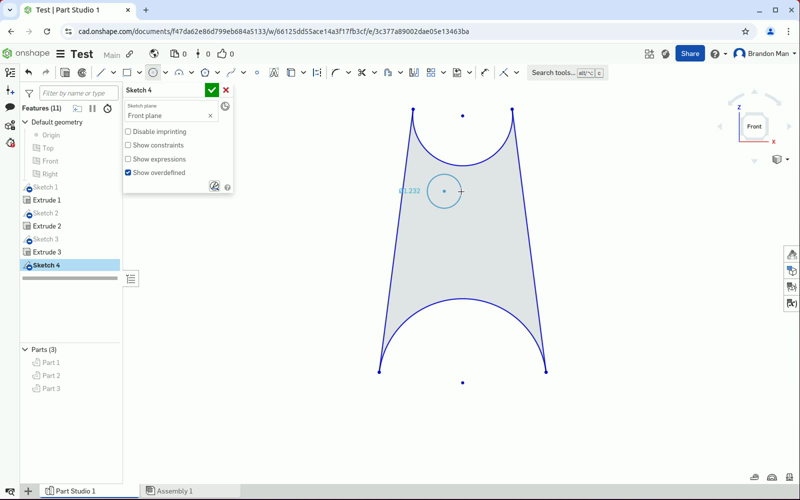
scroll(6)
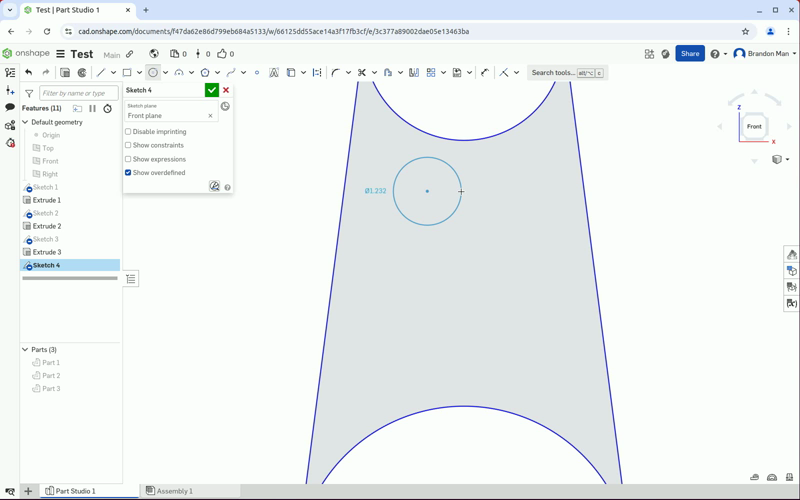
click(461, 191)
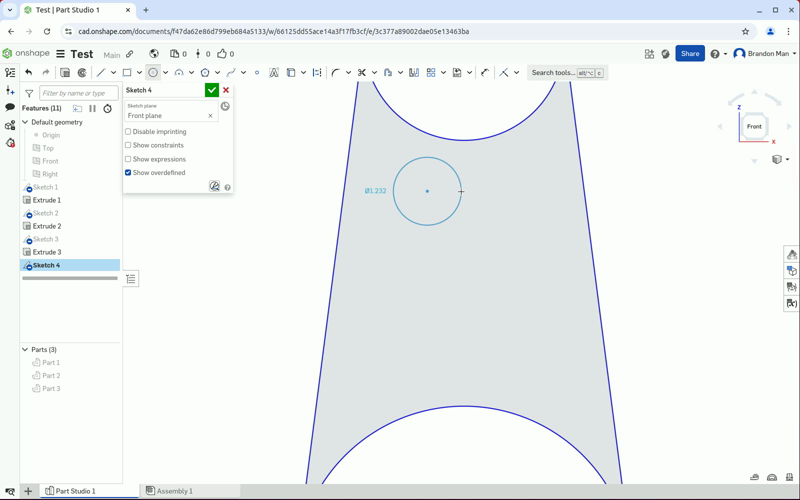
scroll(-6)
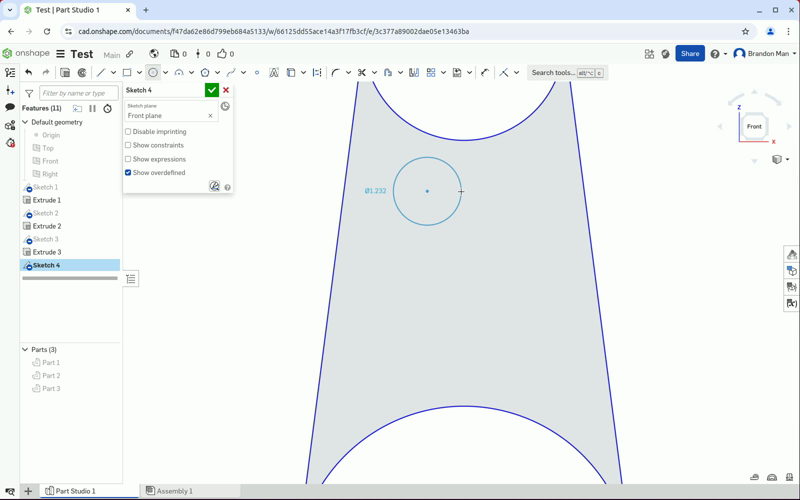
scroll(-6)
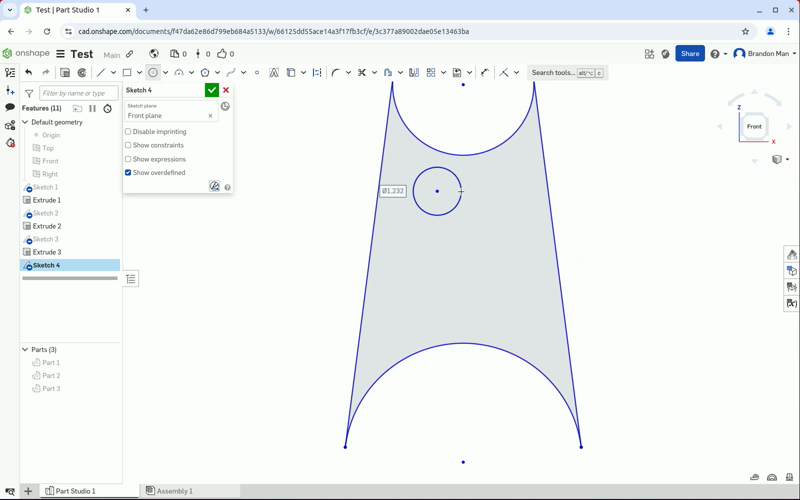
scroll(-6)
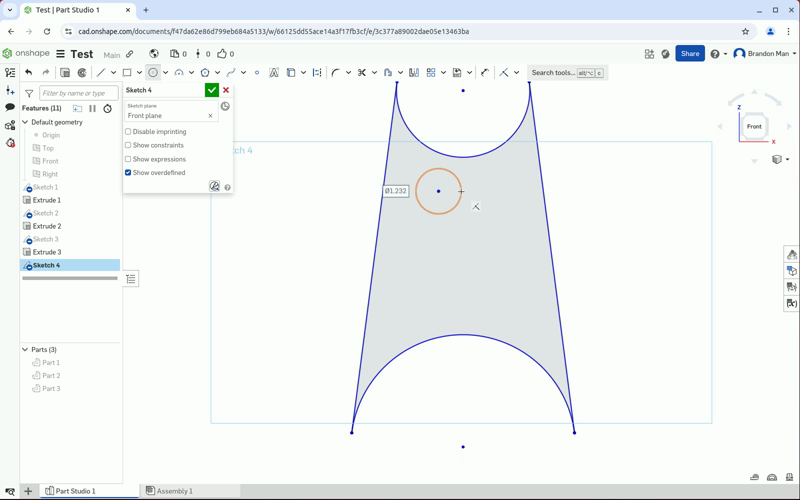
scroll(-6)
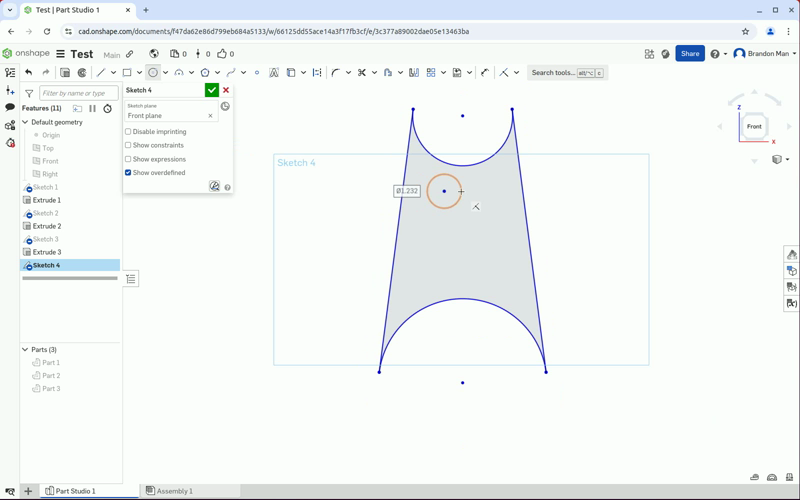
scroll(-6)
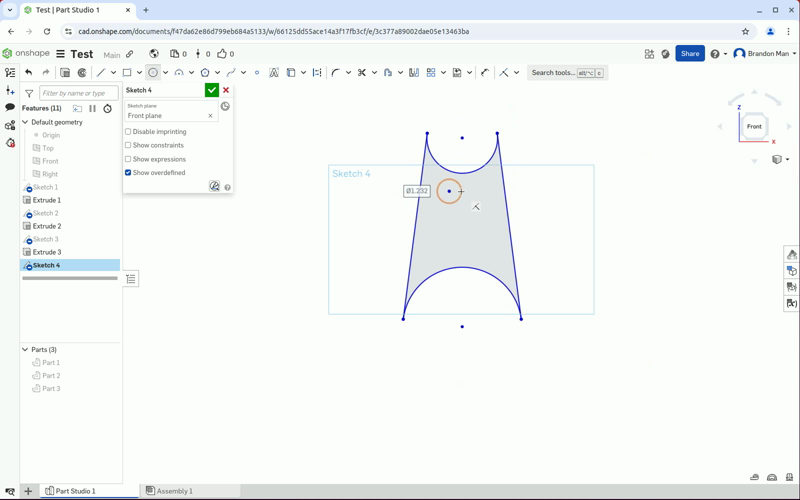
scroll(-6)
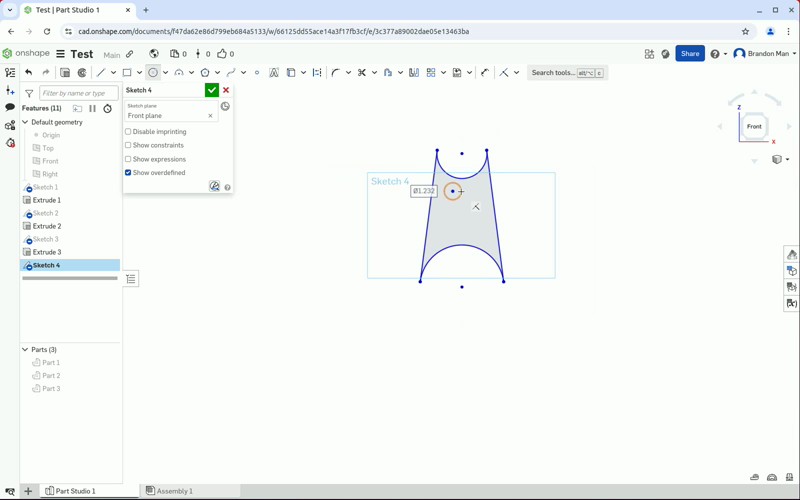
scroll(-6)
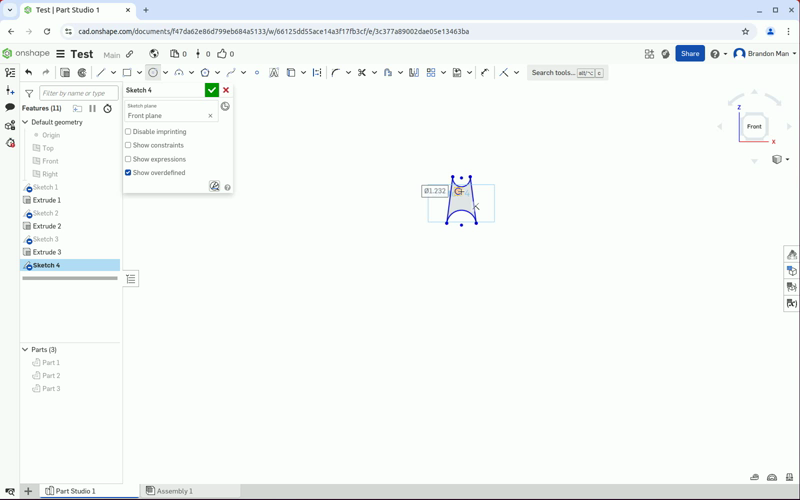
key(esc)
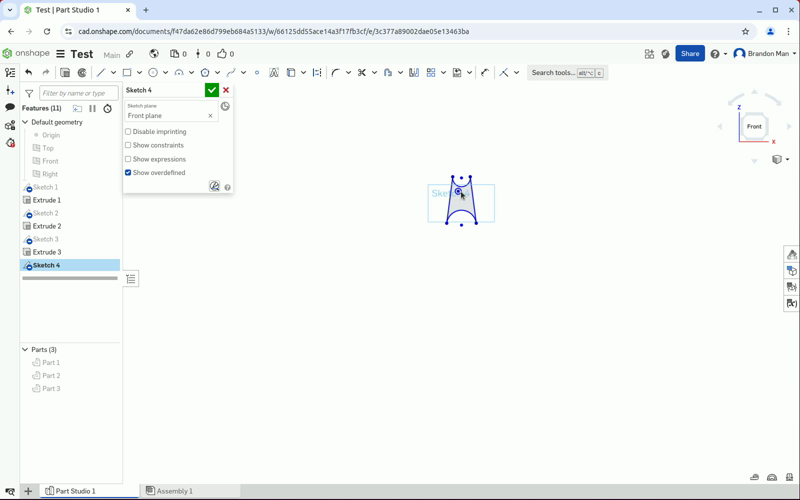
mouse_move(463, 188)
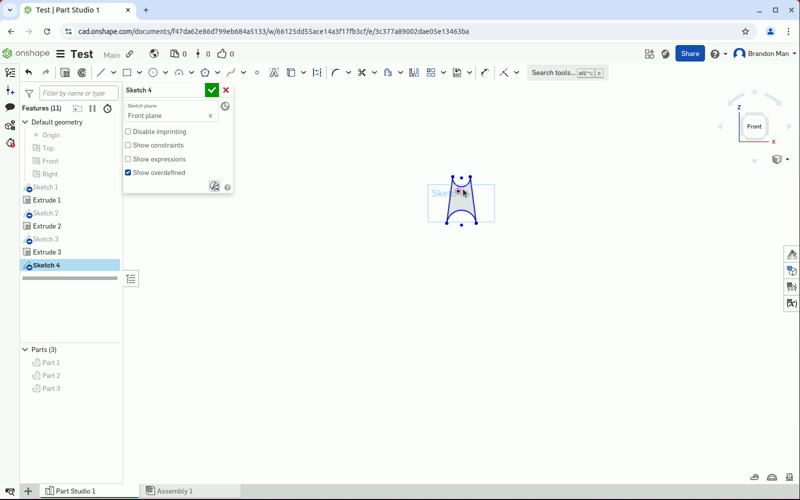
scroll(6)
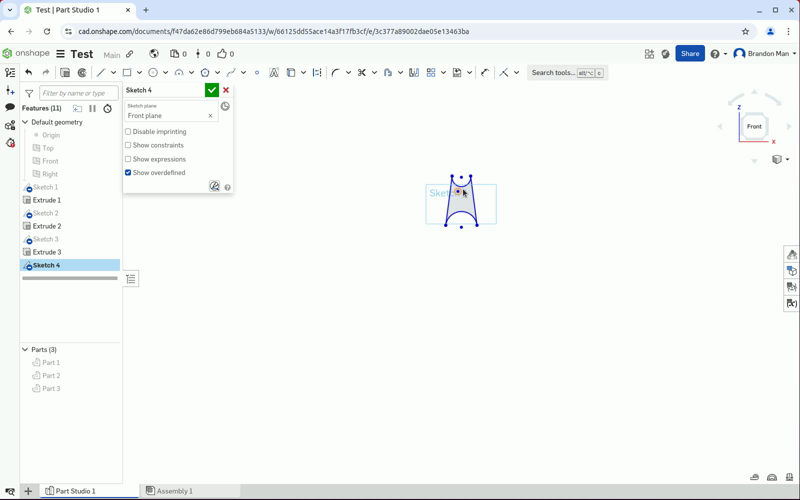
scroll(6)
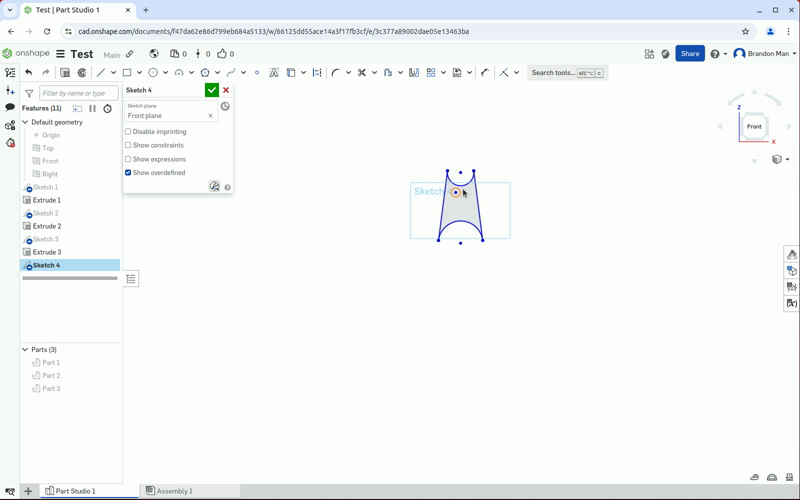
scroll(6)
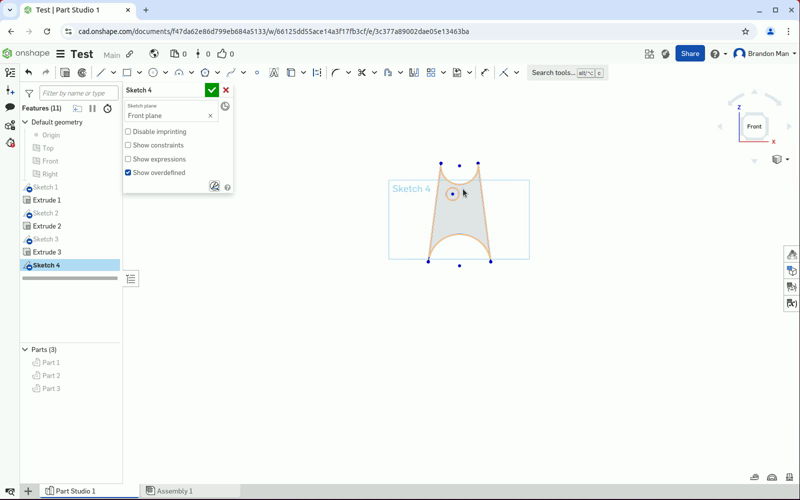
scroll(6)
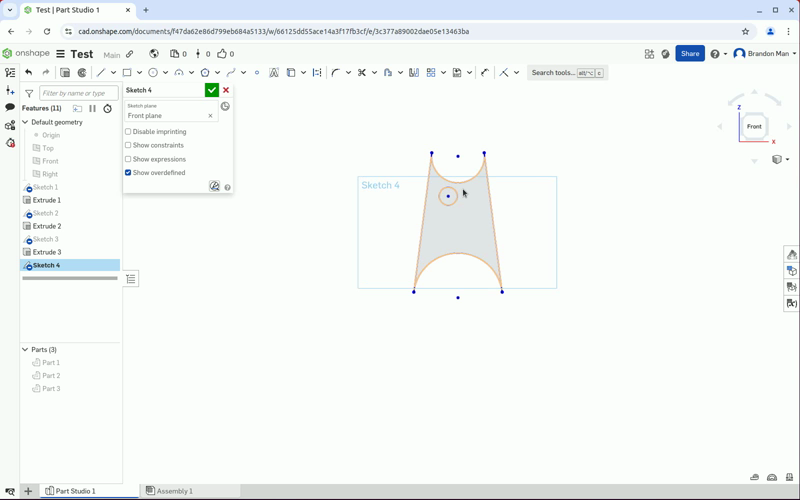
scroll(6)
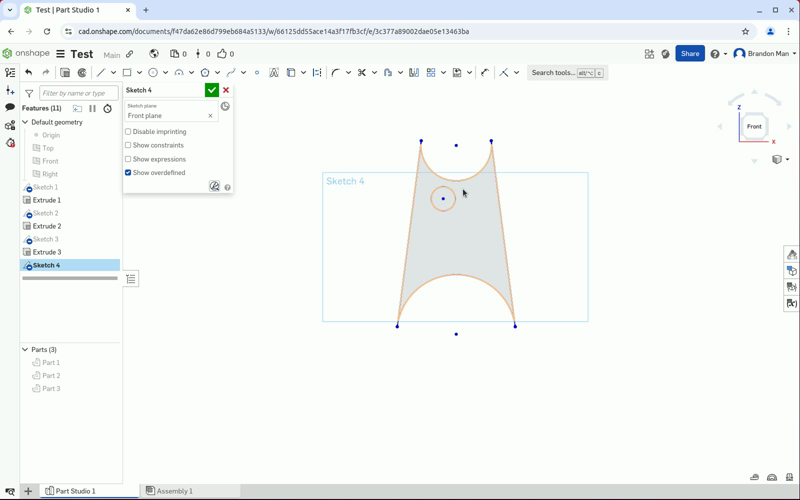
scroll(6)
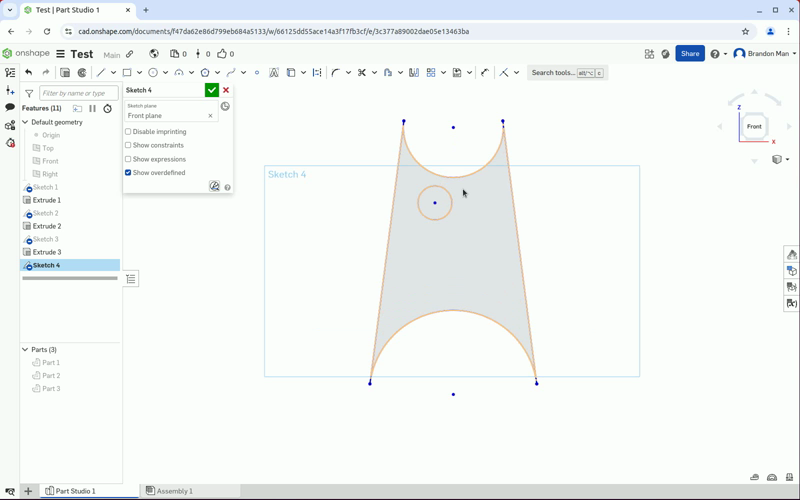
scroll(6)
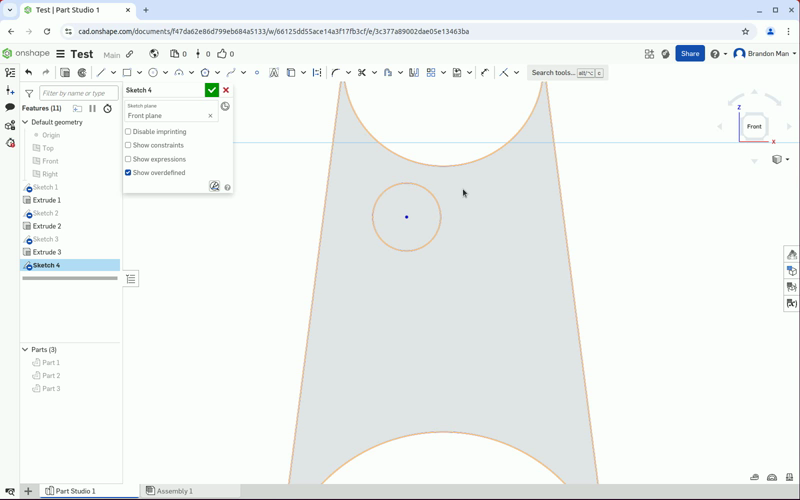
click(463, 188)
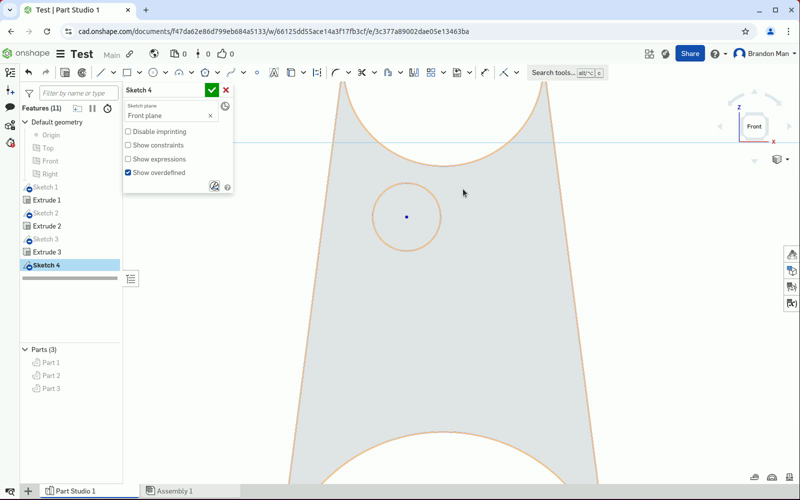
scroll(-6)
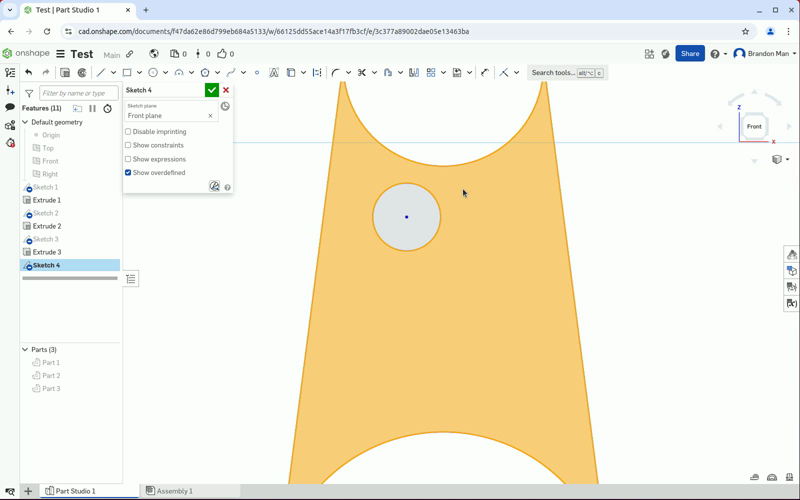
scroll(-6)
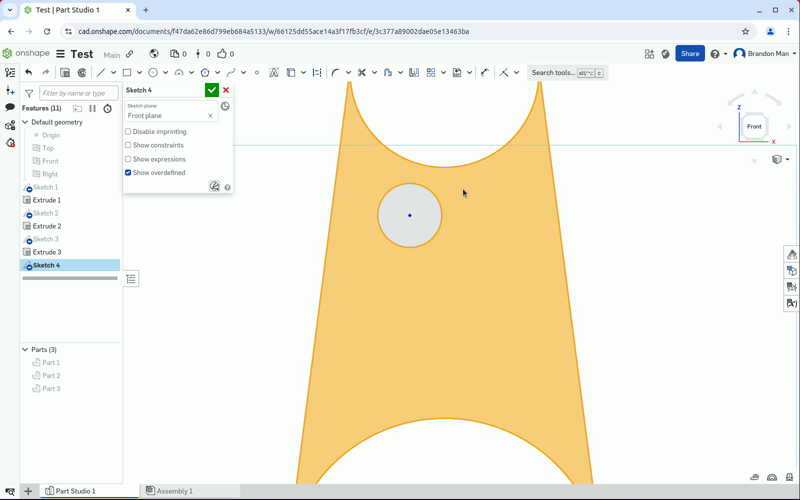
scroll(-6)
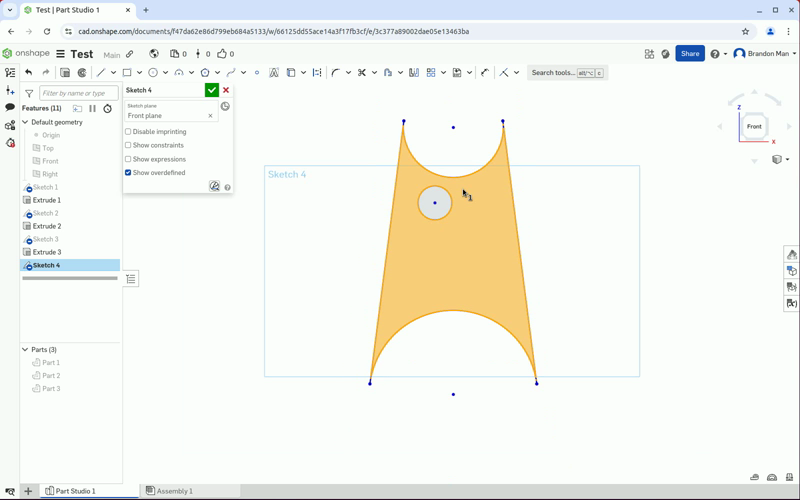
scroll(-6)
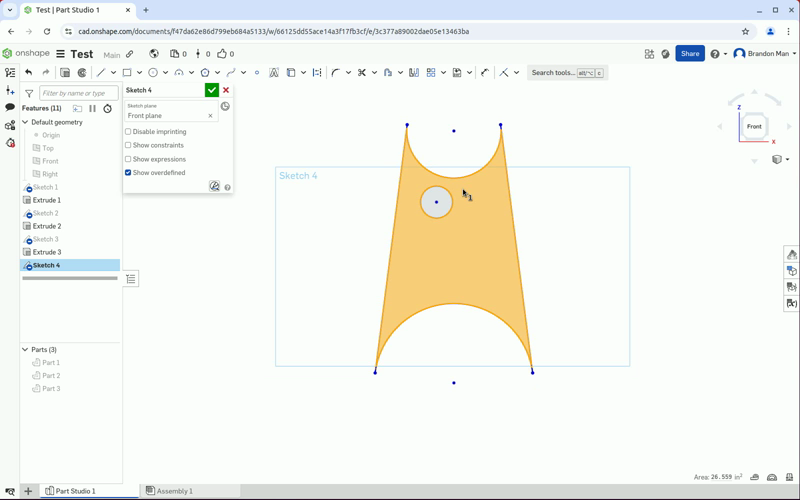
scroll(-6)
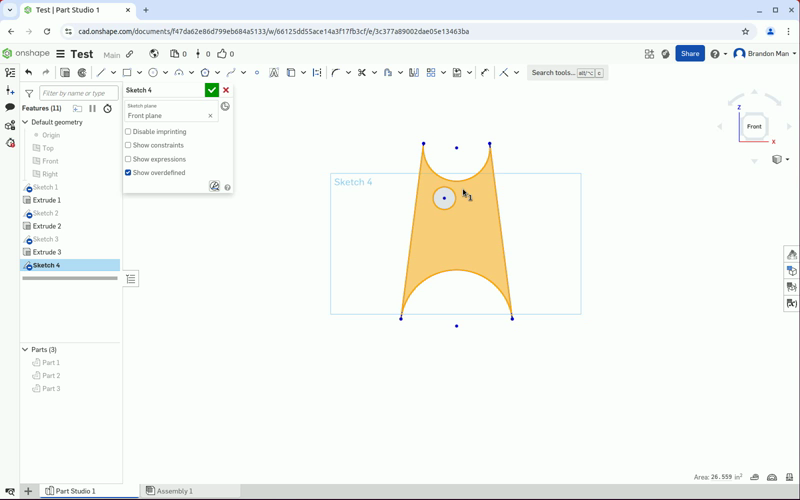
scroll(-6)
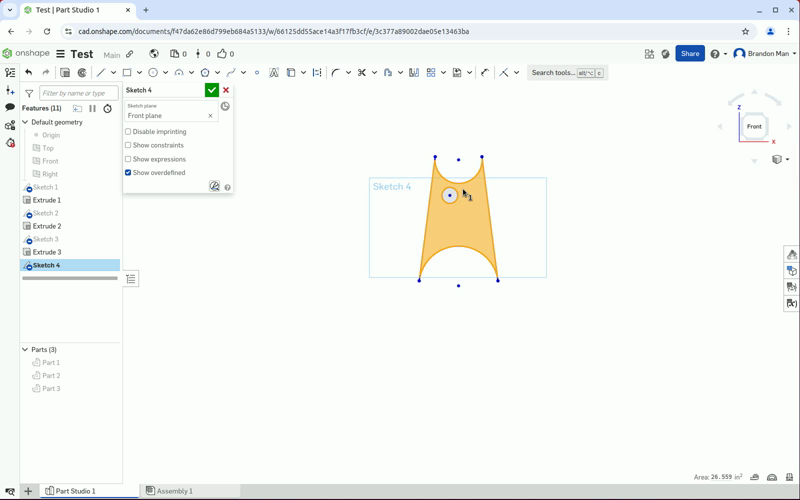
scroll(-6)
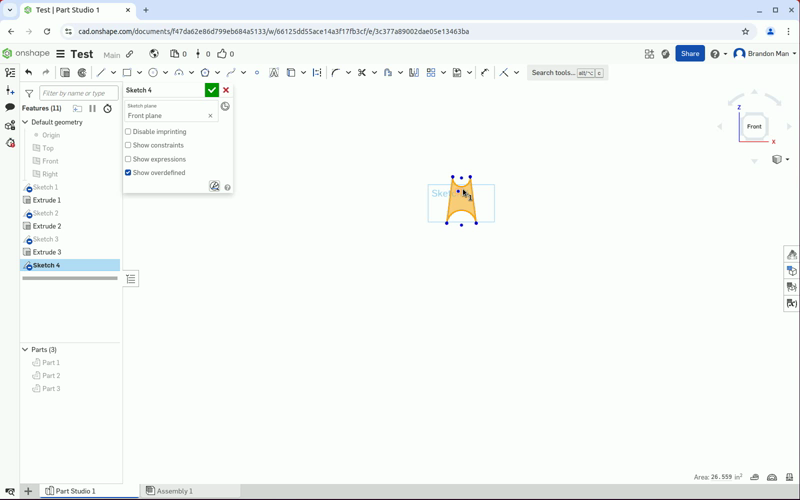
mouse_move(73, 352)
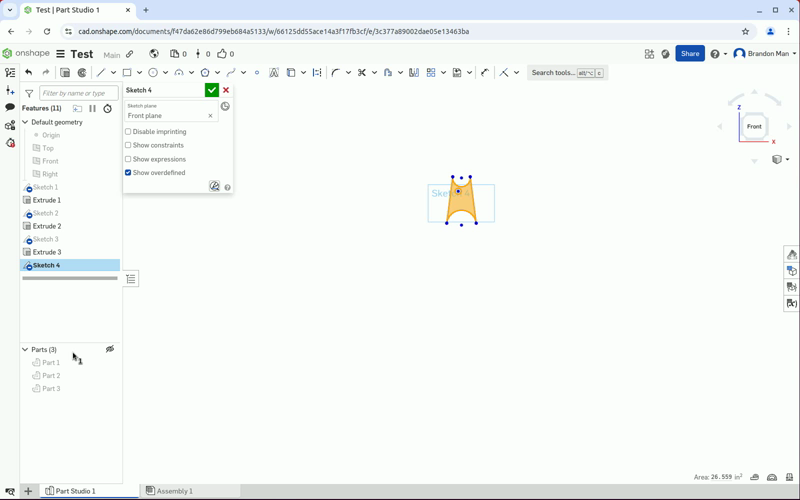
key(shift+y)
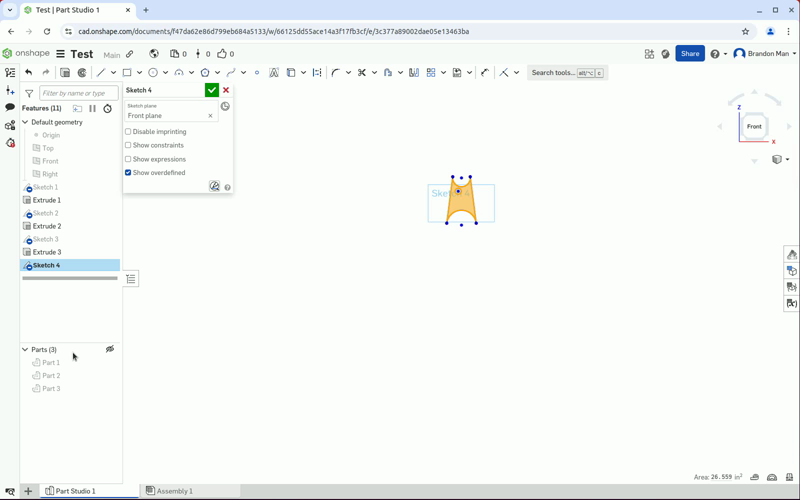
key(shift+e)
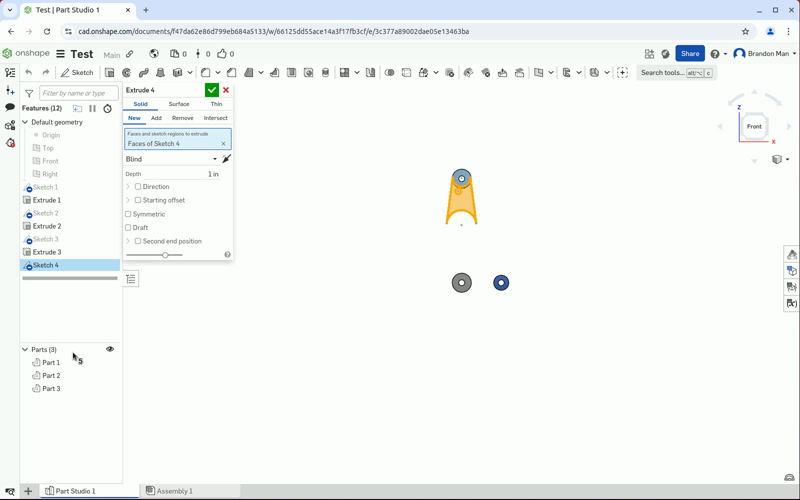
mouse_move(143, 106)
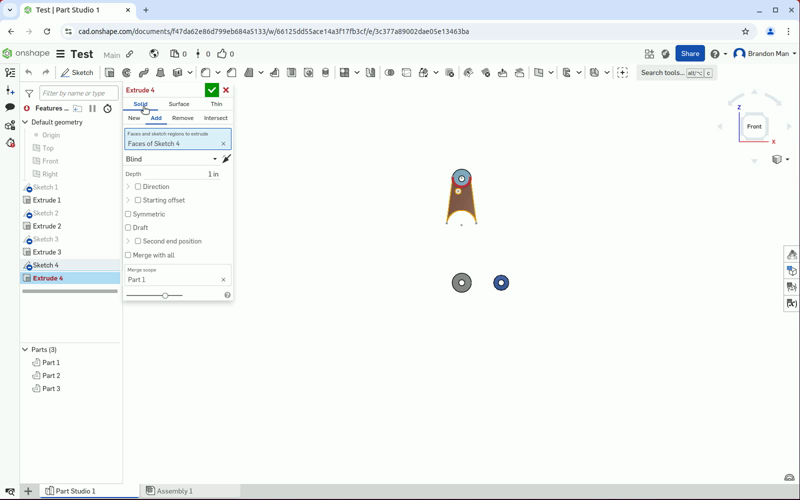
click(143, 106)
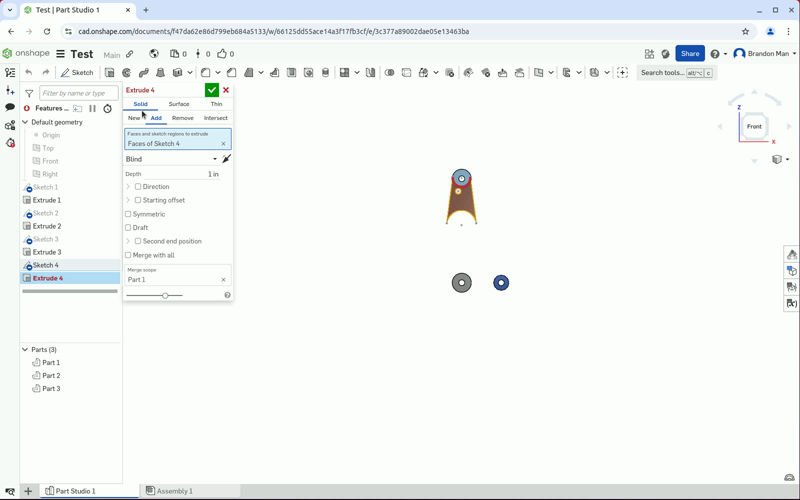
mouse_move(137, 120)
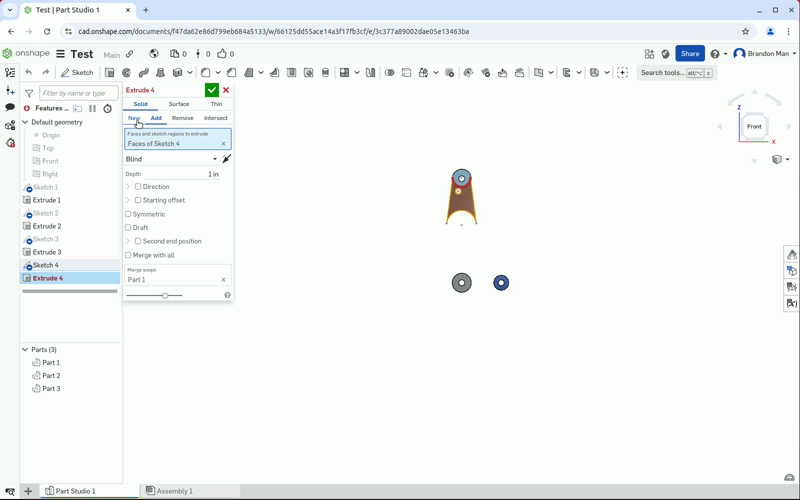
click(137, 120)
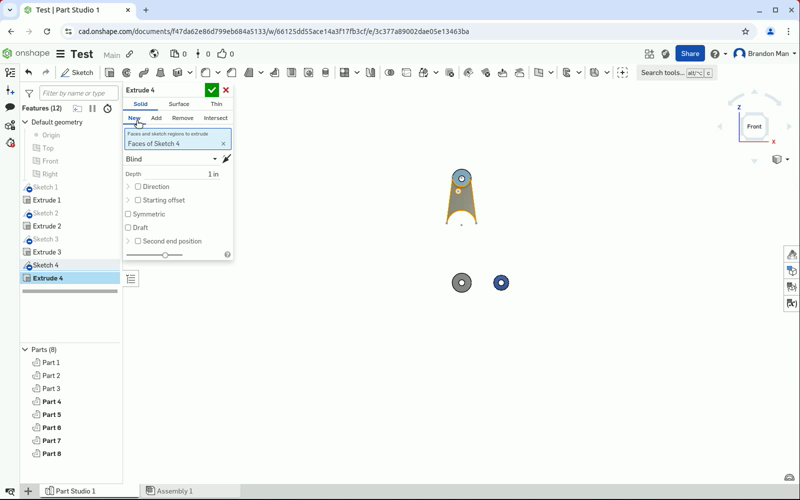
key(tab, 4)
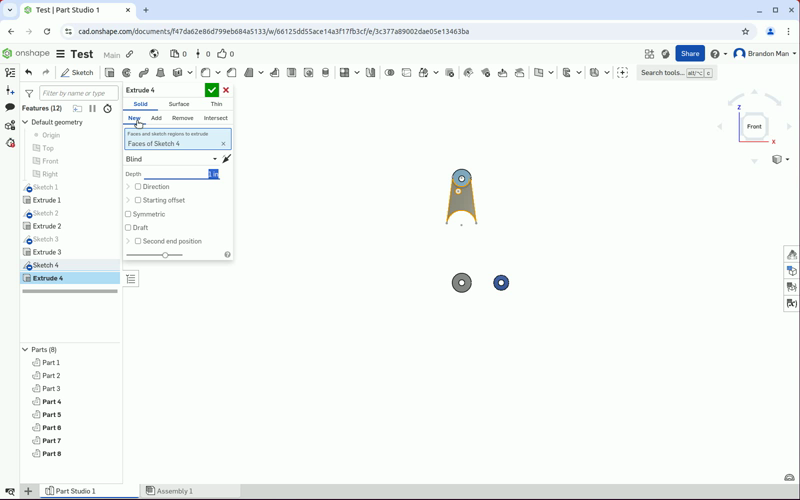
text(0.481)
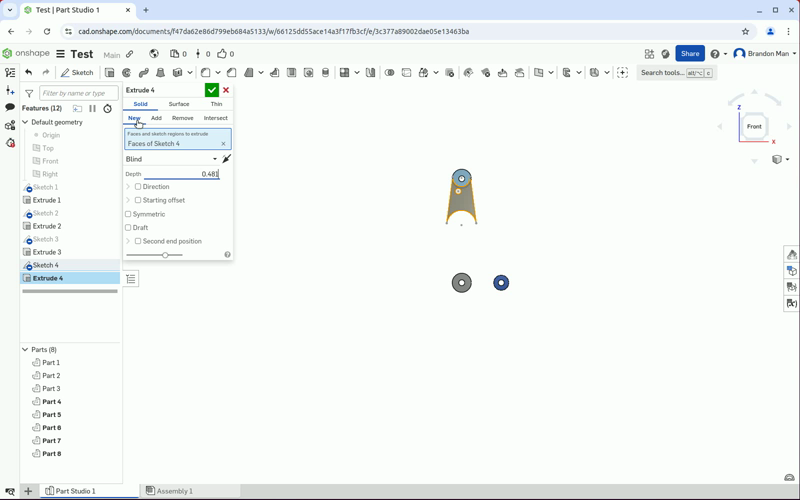
key(enter)
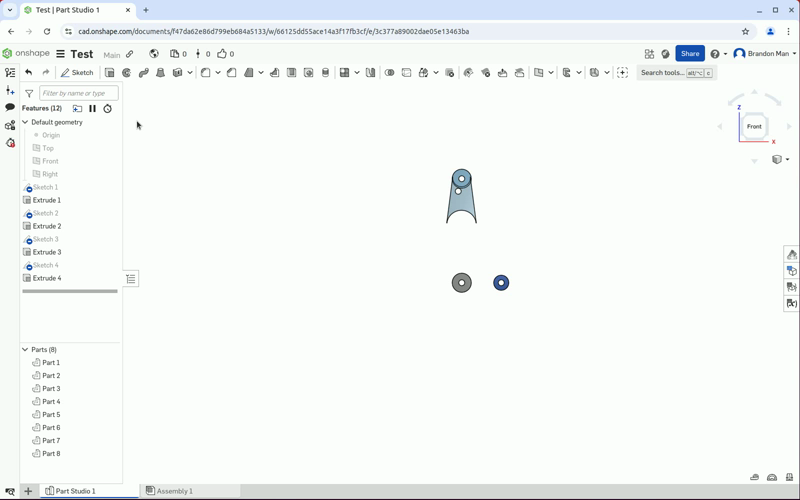
key(shift+h)
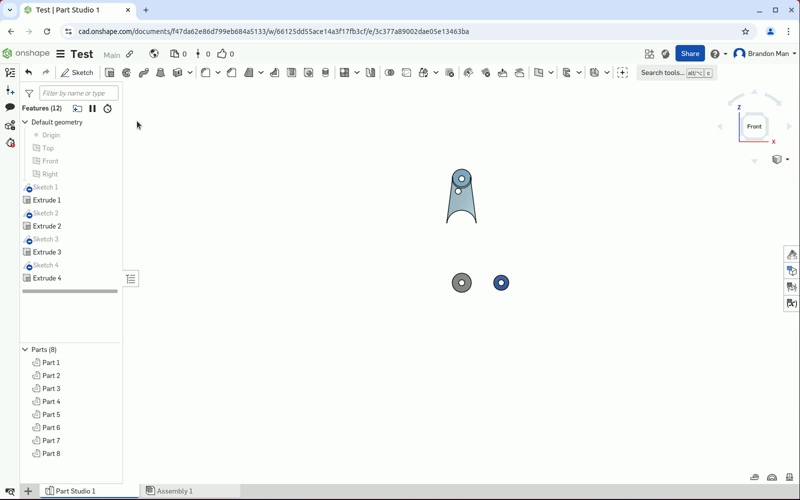
key(shift+h)
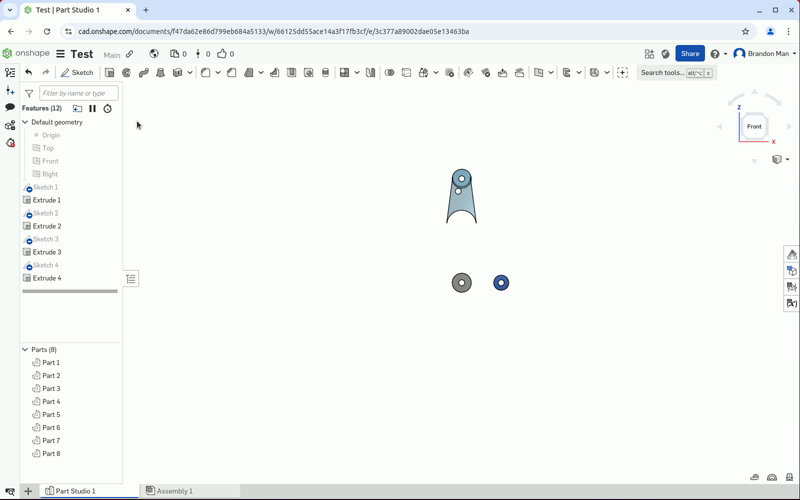
mouse_move(73, 189)
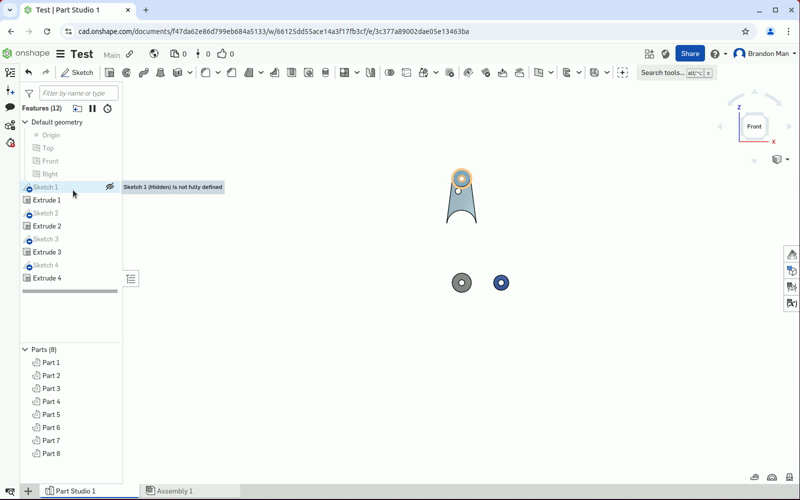
click(73, 189)
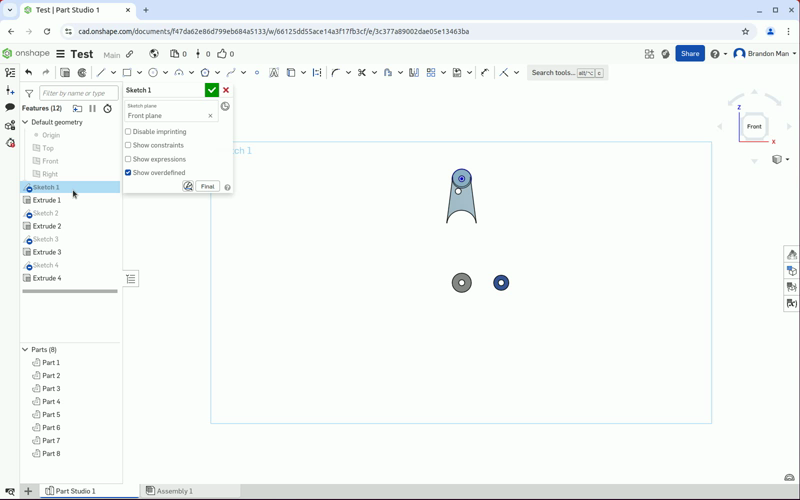
mouse_move(229, 92)
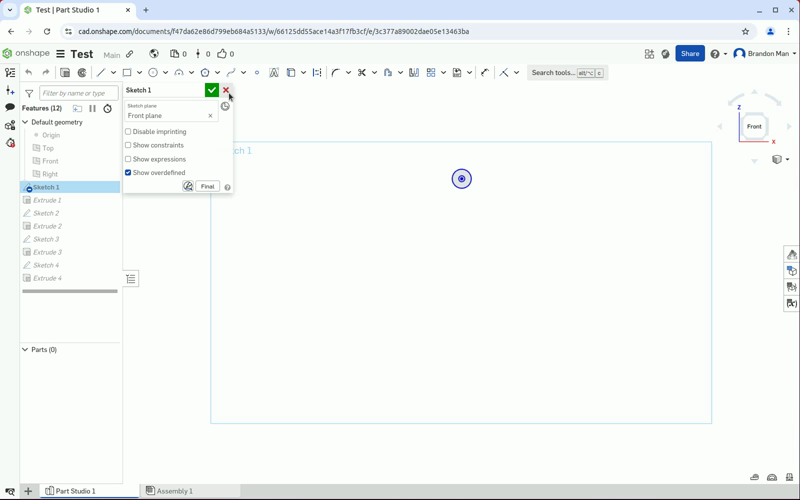
click(229, 92)
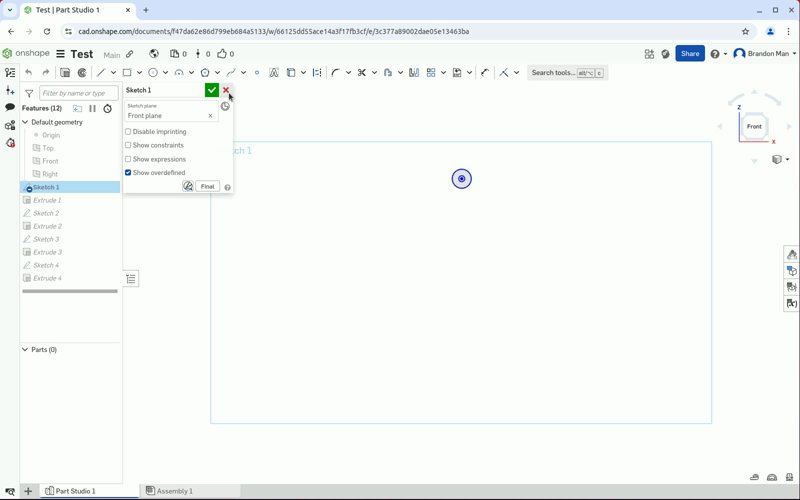
key(shift+s)
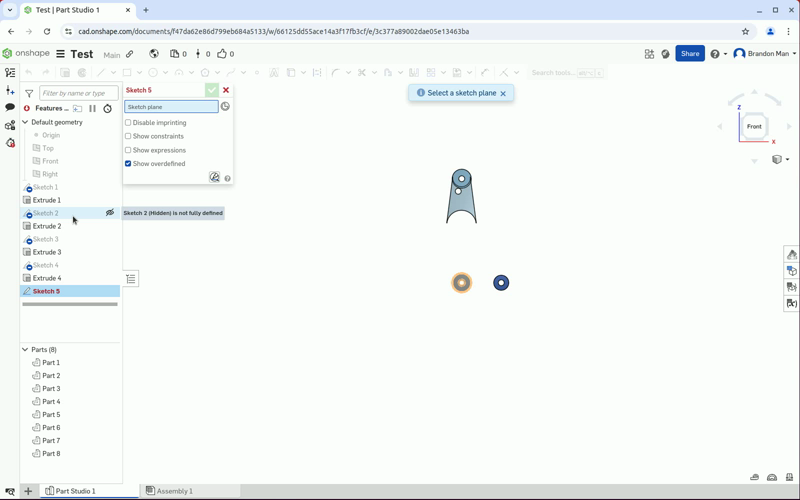
scroll(3)
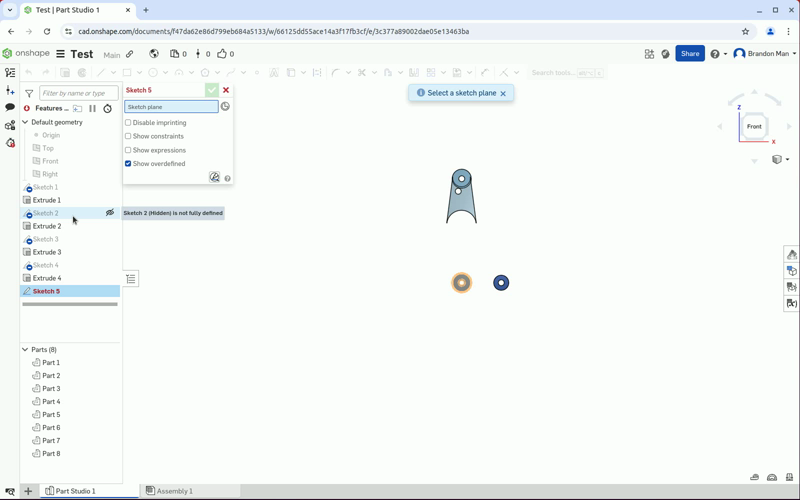
mouse_move(73, 163)
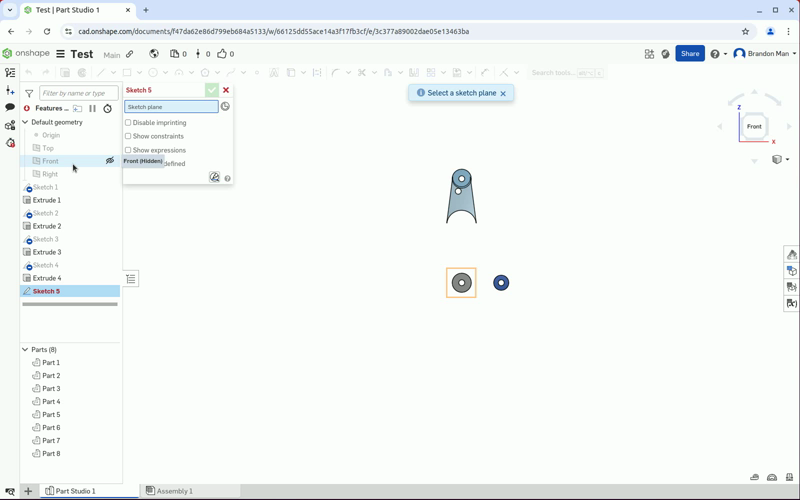
click(73, 163)
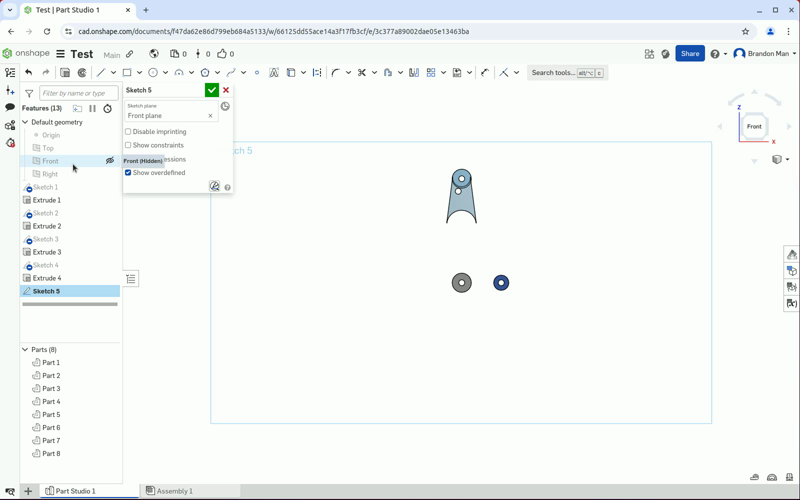
mouse_move(73, 352)
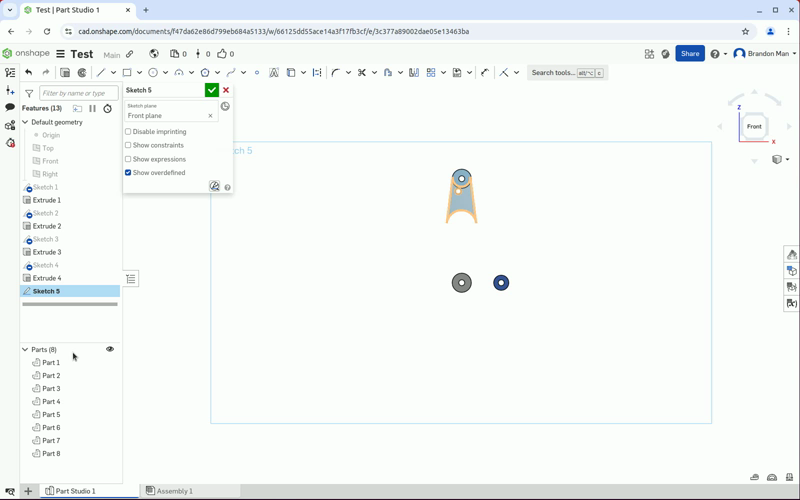
key(y)
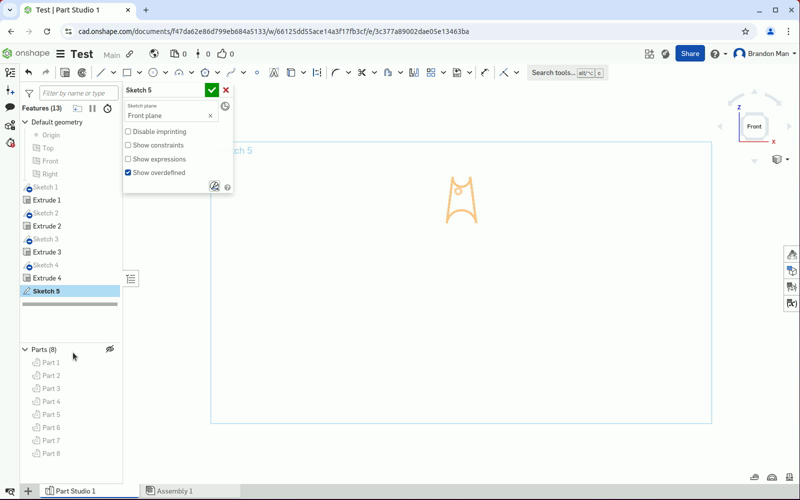
key(c)
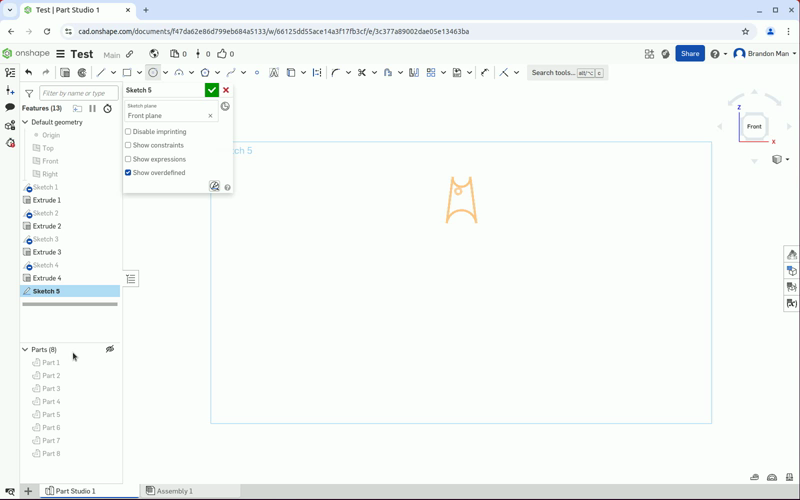
key_down(shift)
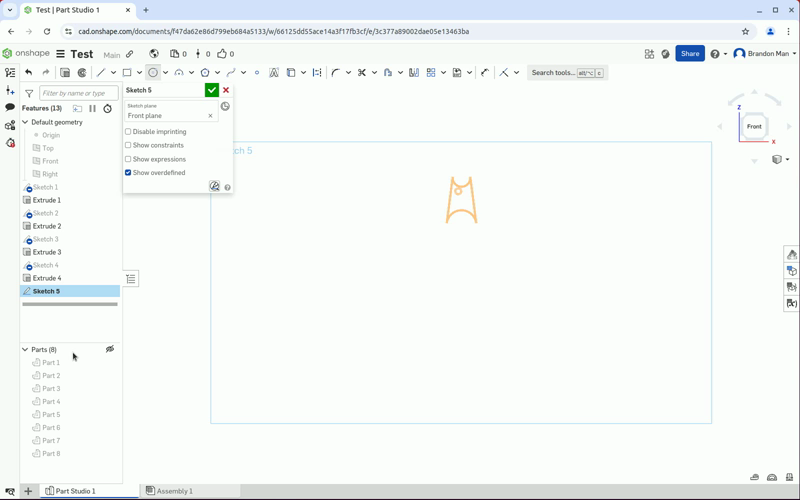
mouse_move(461, 225)
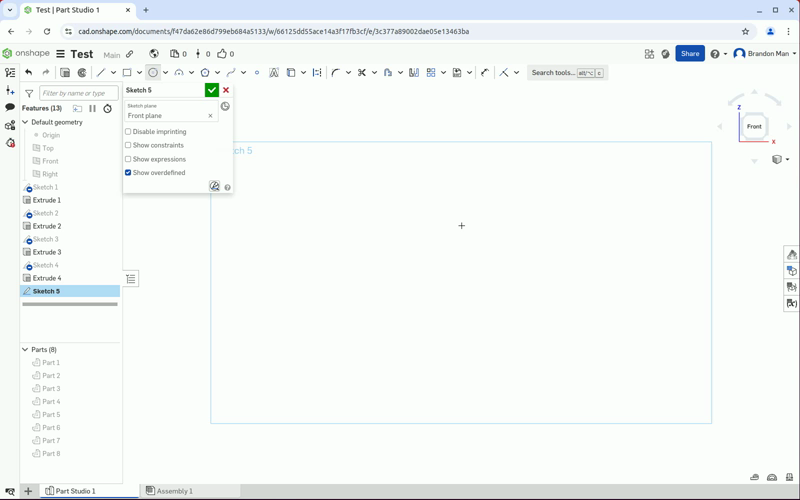
click(461, 225)
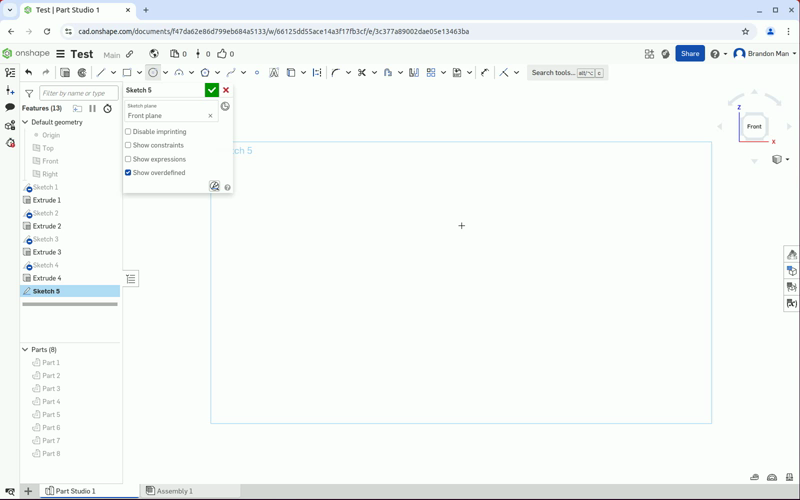
key_up(shift)
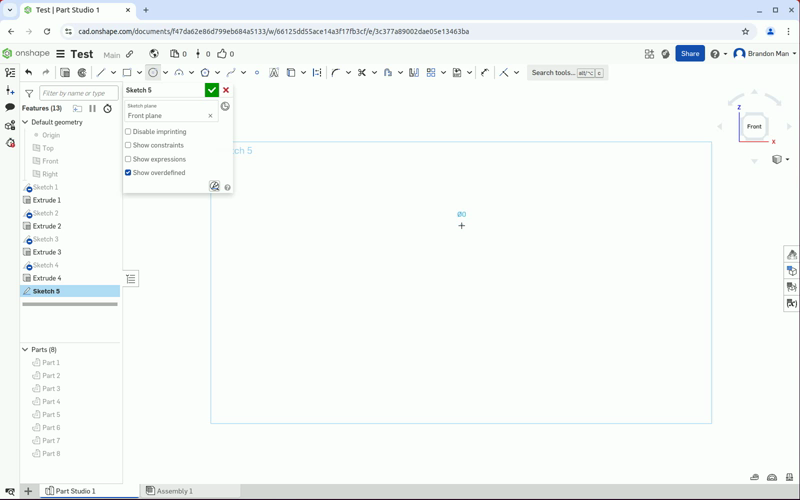
mouse_move(477, 225)
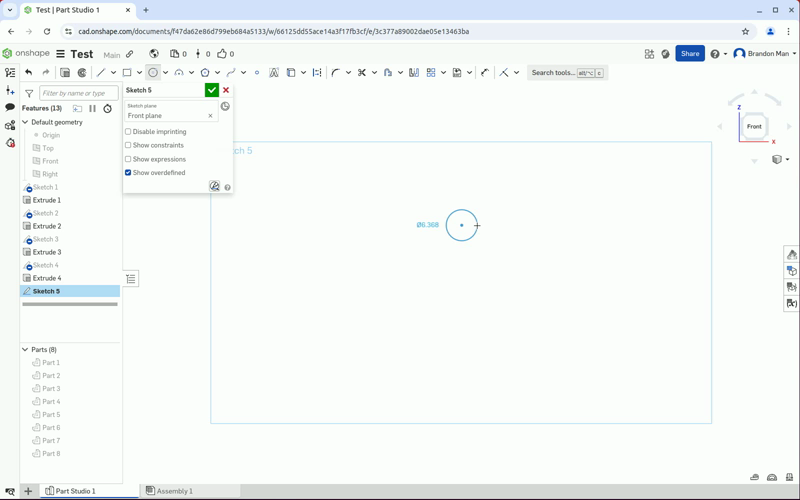
click(477, 225)
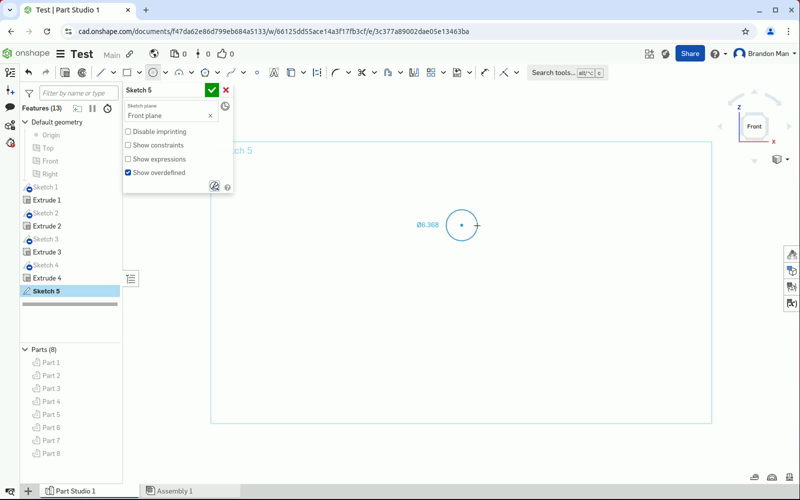
key(esc)
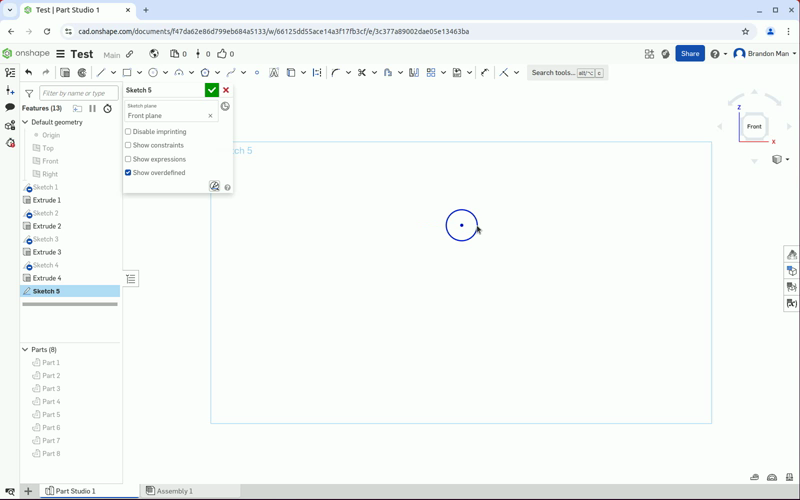
key(c)
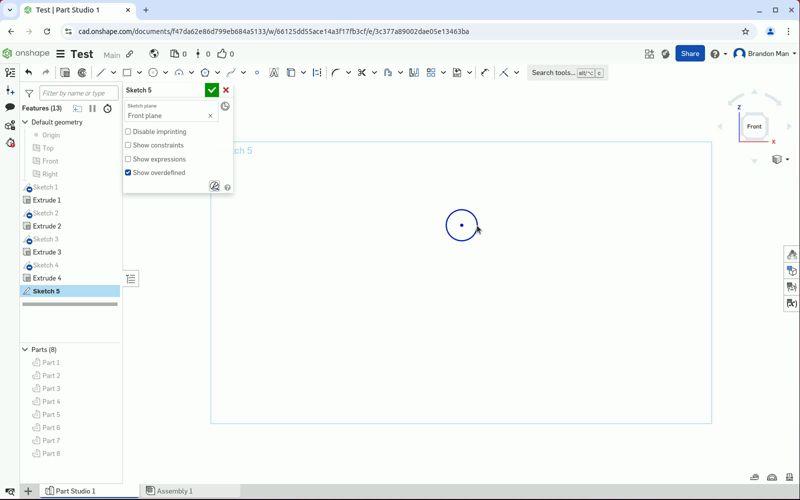
key_down(shift)
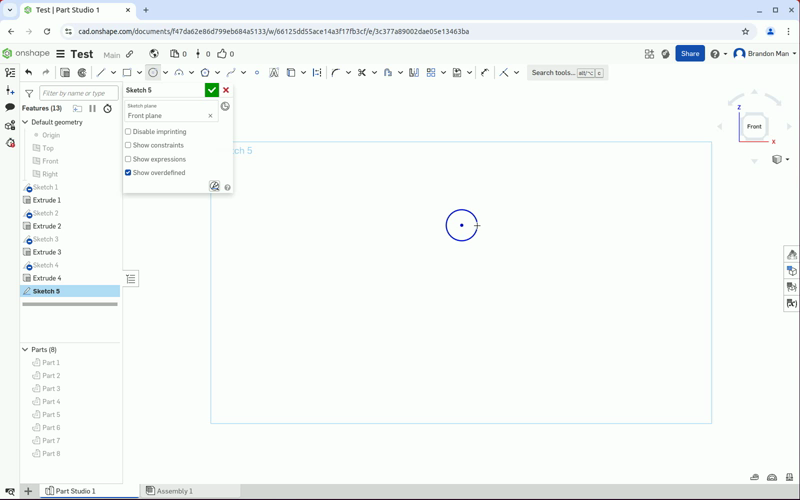
mouse_move(461, 225)
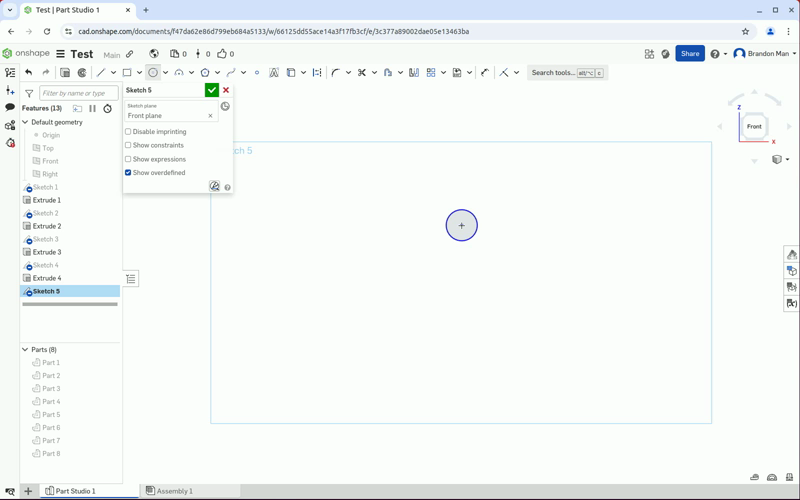
click(461, 225)
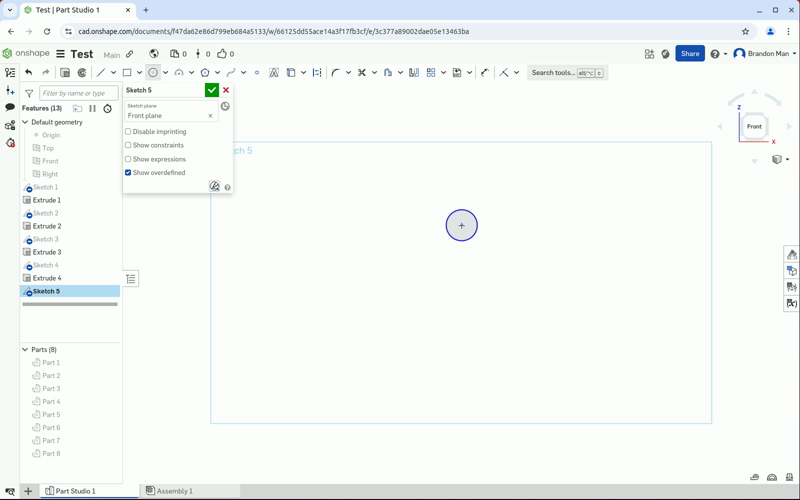
key_up(shift)
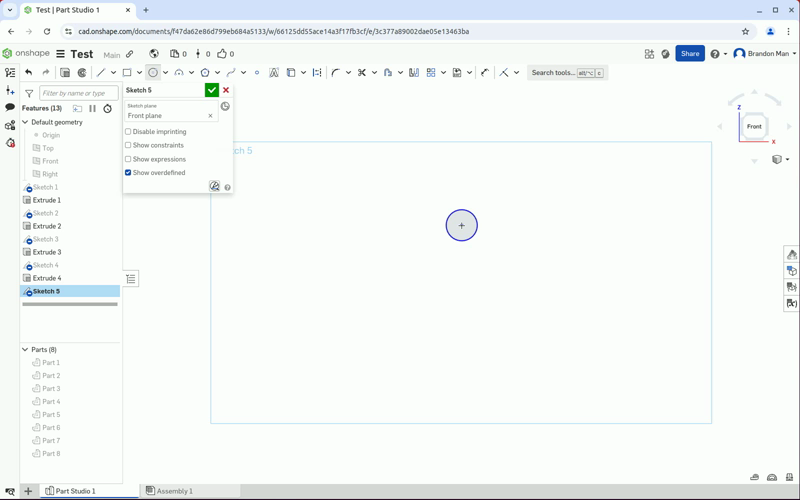
mouse_move(465, 225)
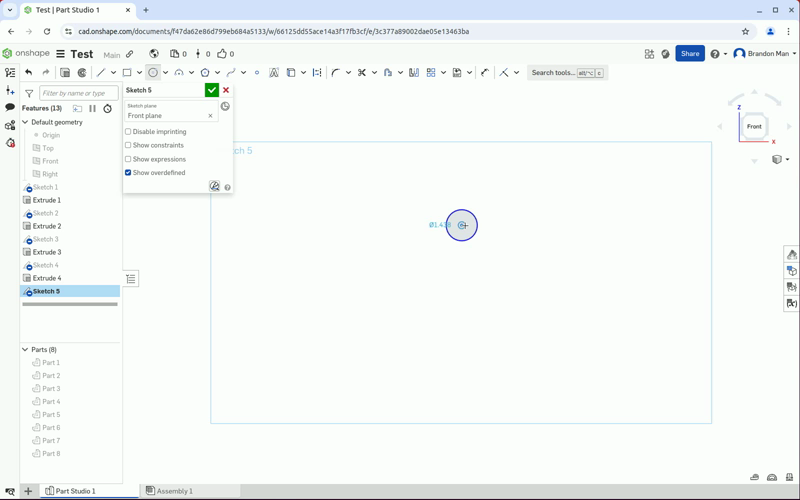
scroll(6)
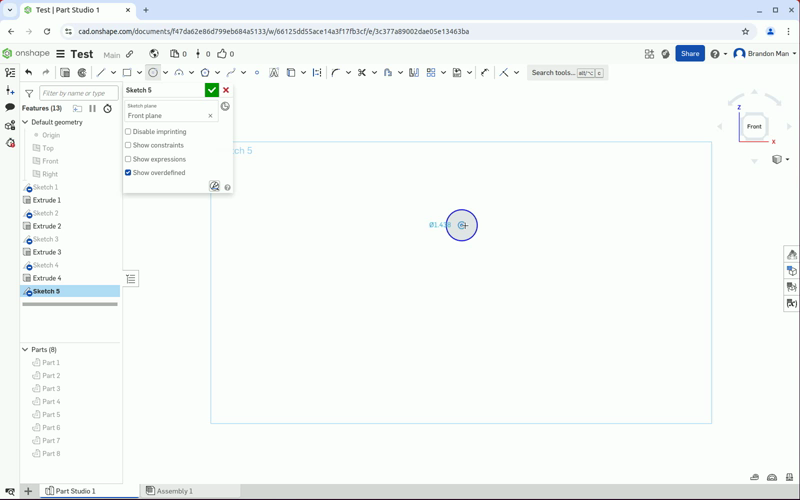
scroll(6)
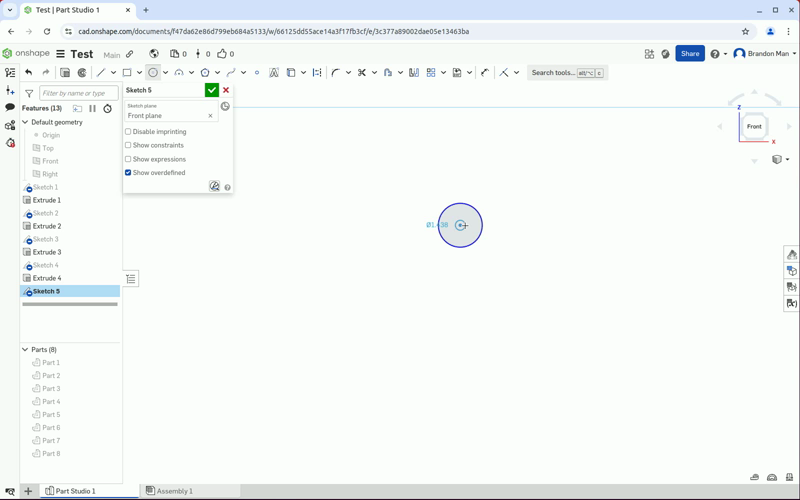
scroll(6)
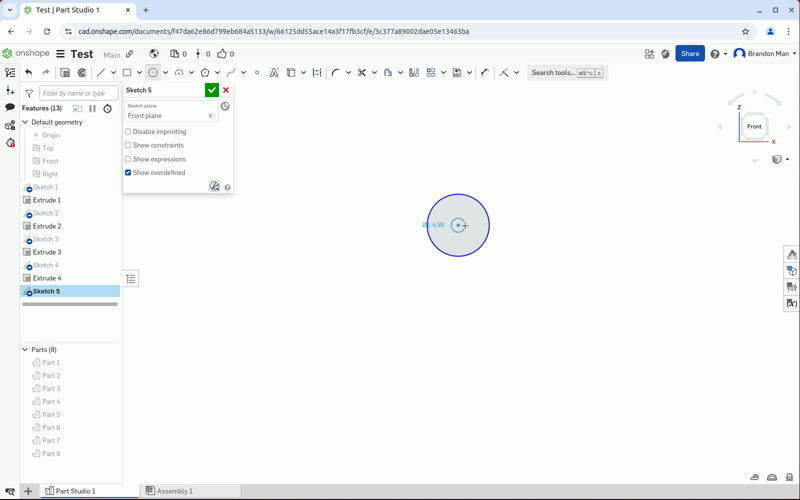
scroll(6)
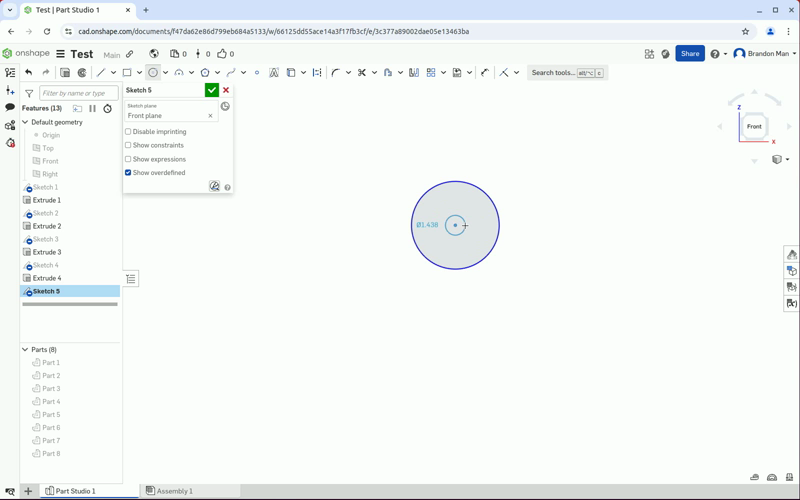
scroll(6)
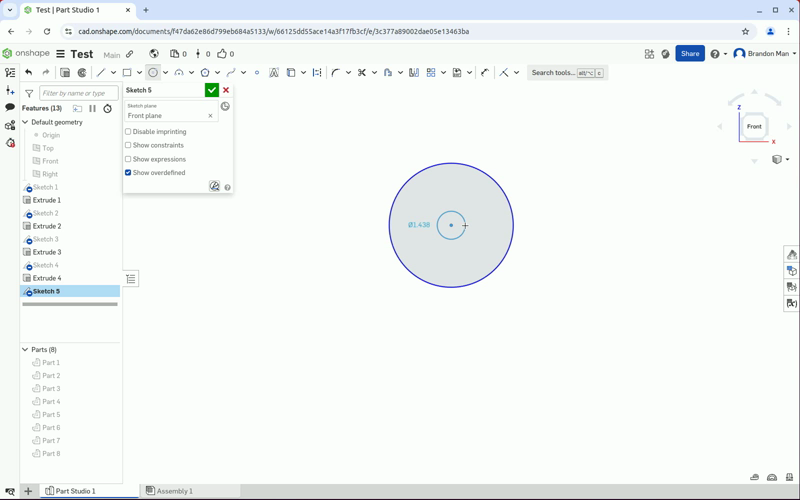
scroll(6)
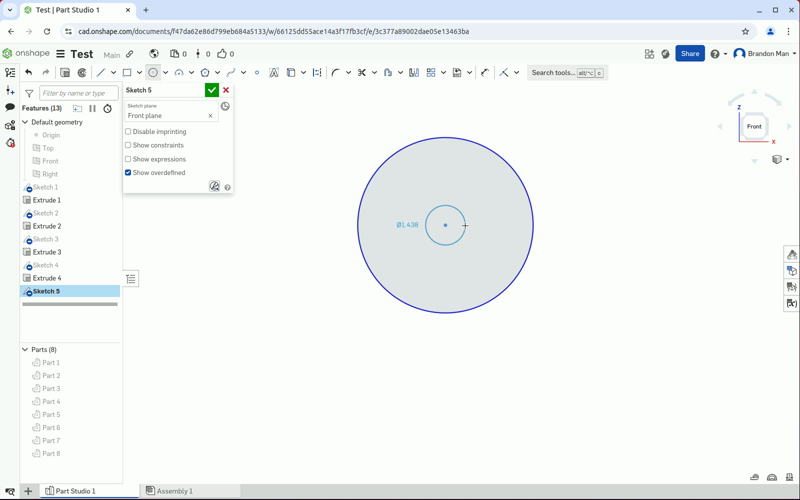
scroll(6)
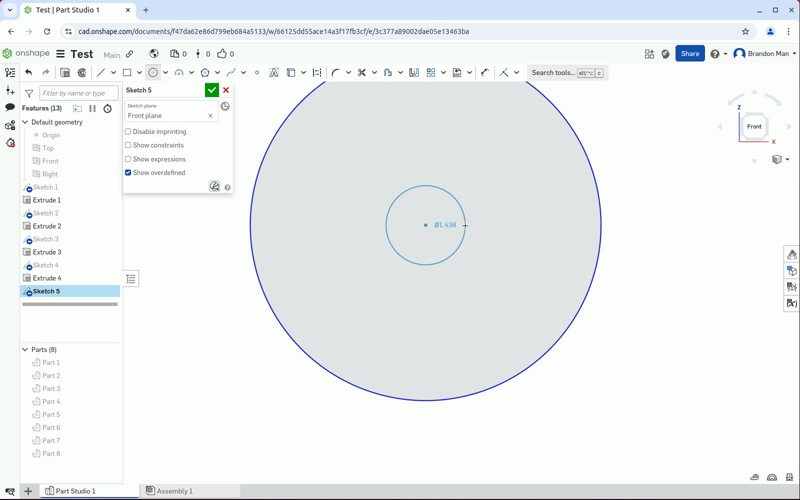
click(465, 225)
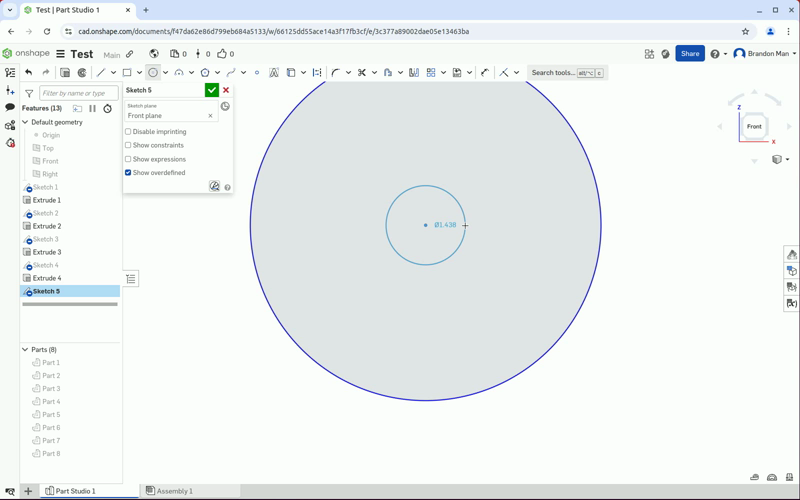
scroll(-6)
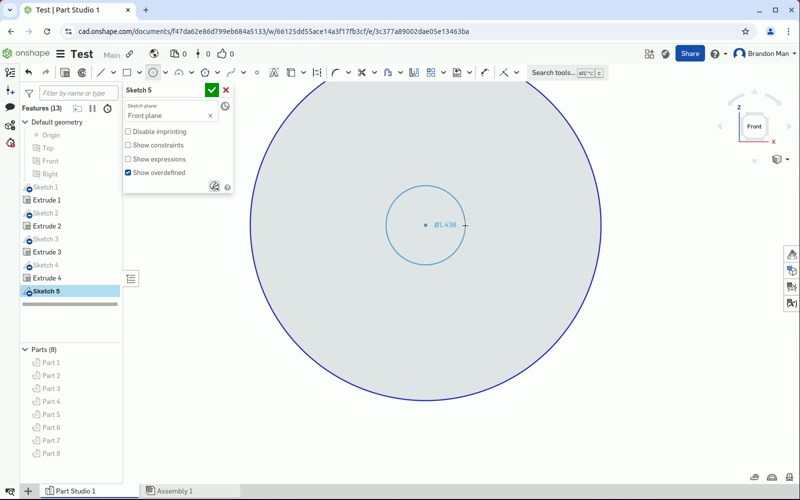
scroll(-6)
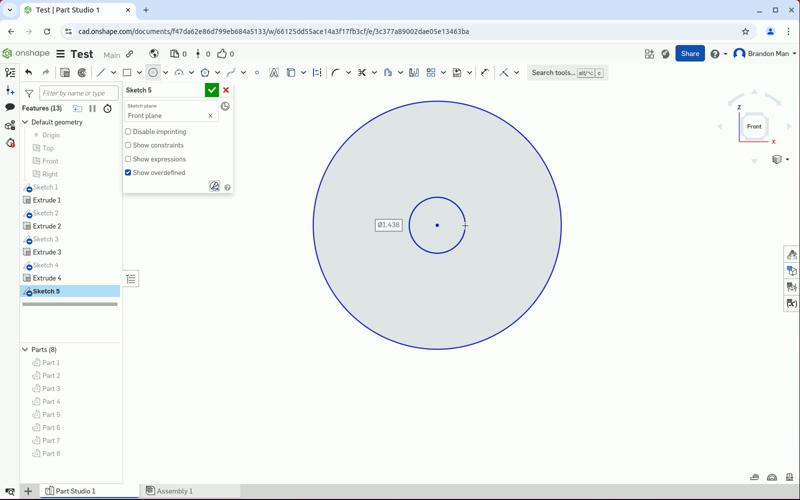
scroll(-6)
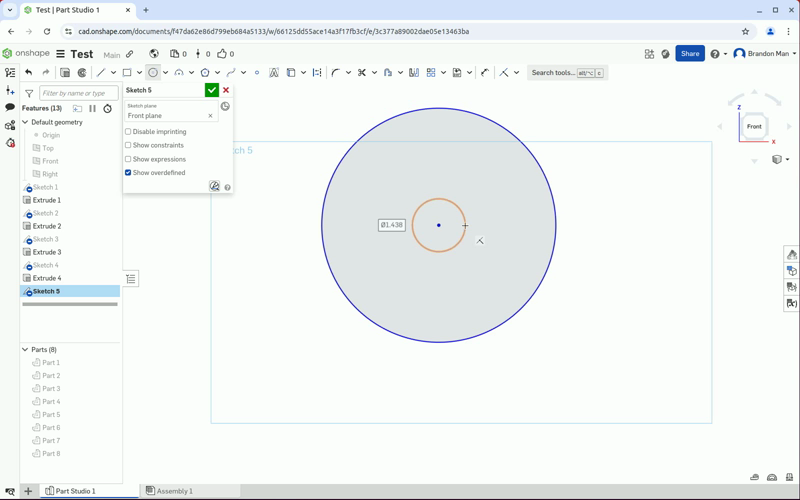
scroll(-6)
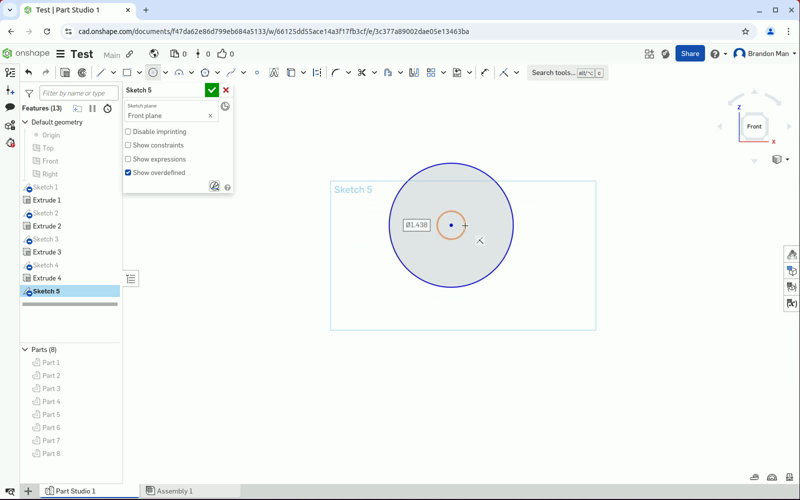
scroll(-6)
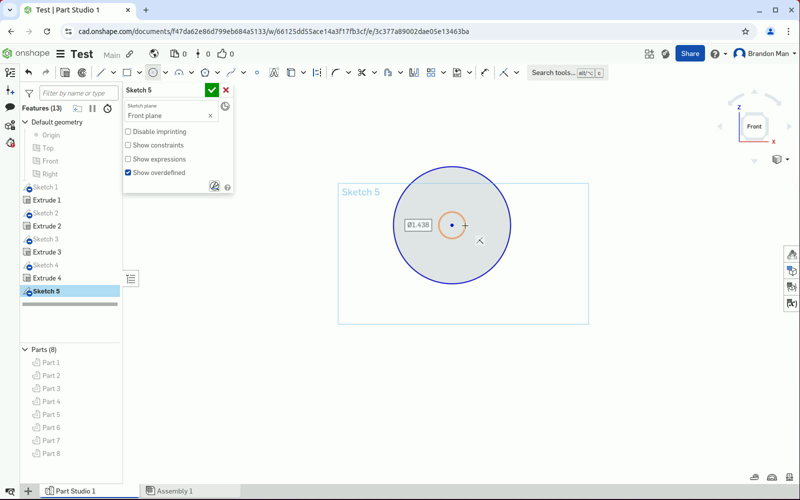
scroll(-6)
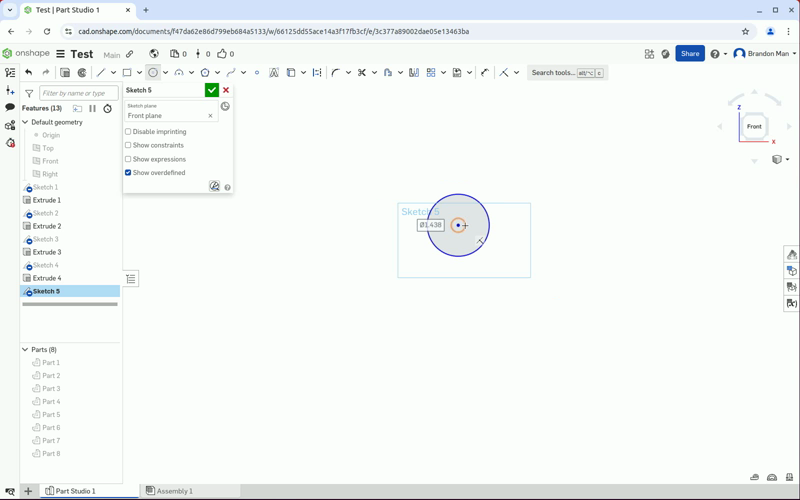
scroll(-6)
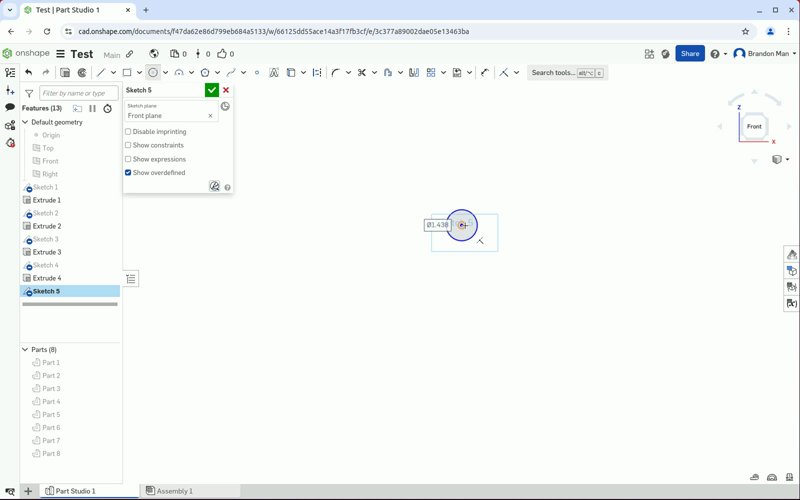
key(esc)
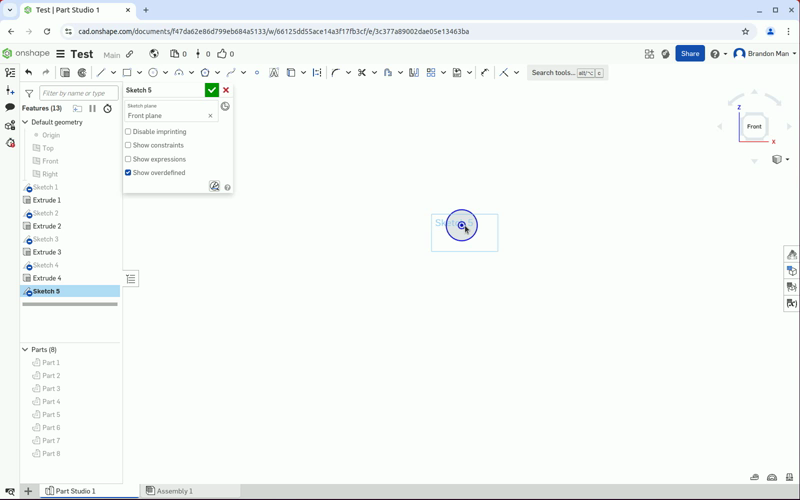
mouse_move(467, 234)
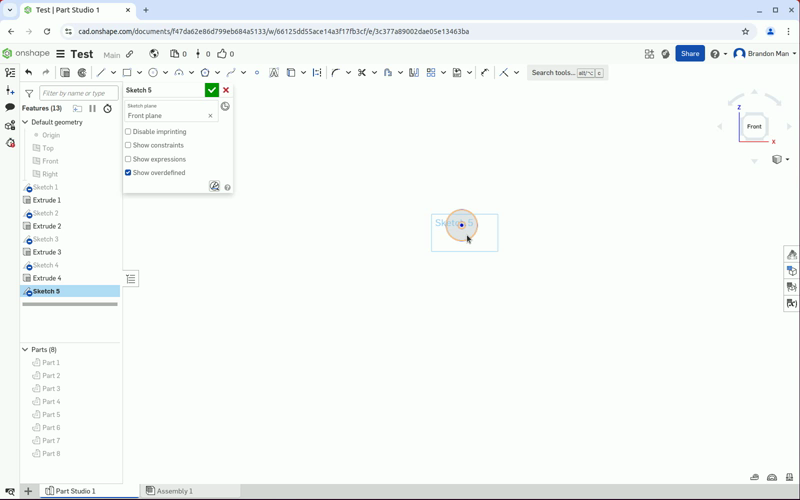
scroll(6)
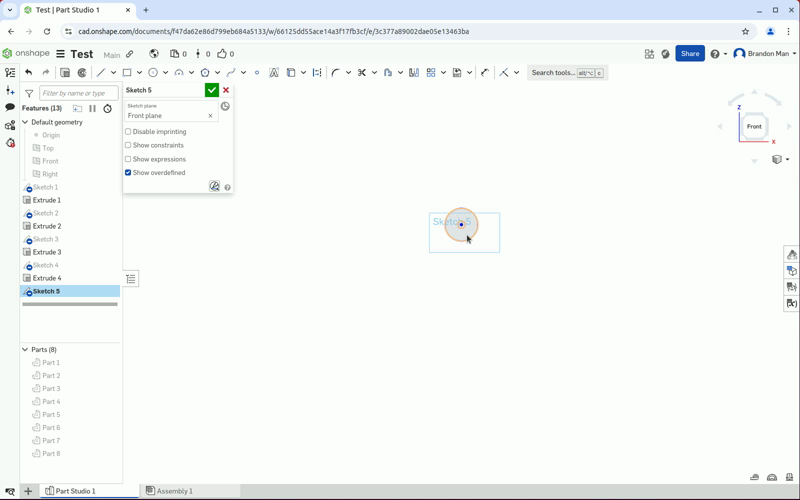
scroll(6)
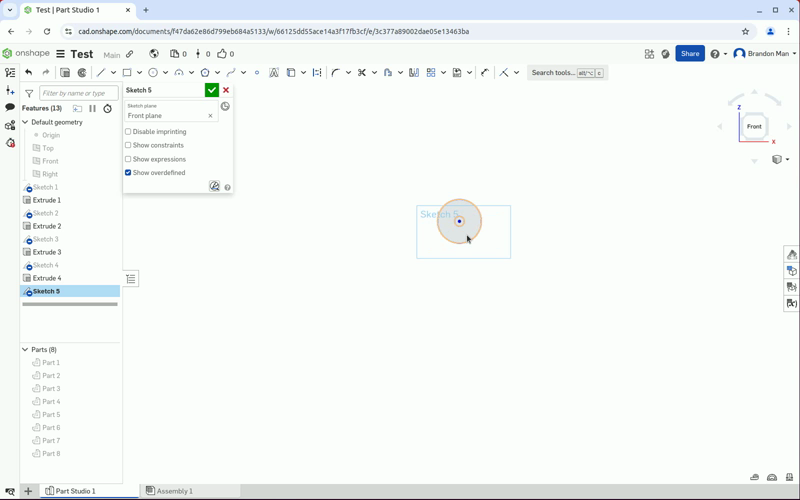
scroll(6)
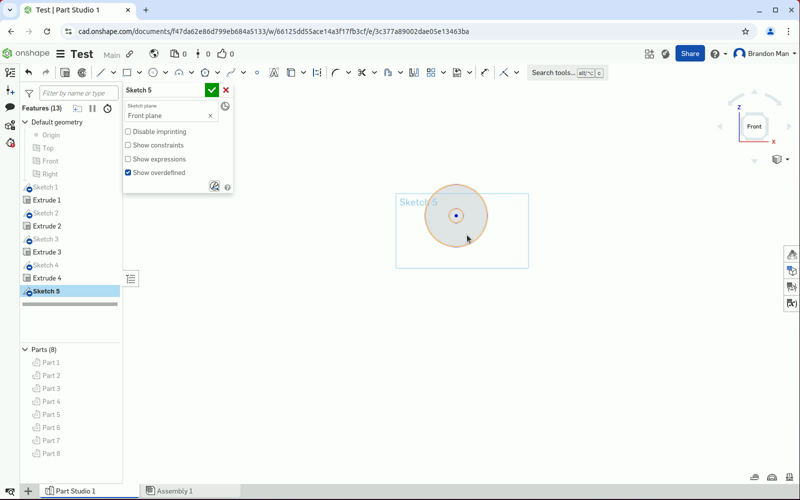
scroll(6)
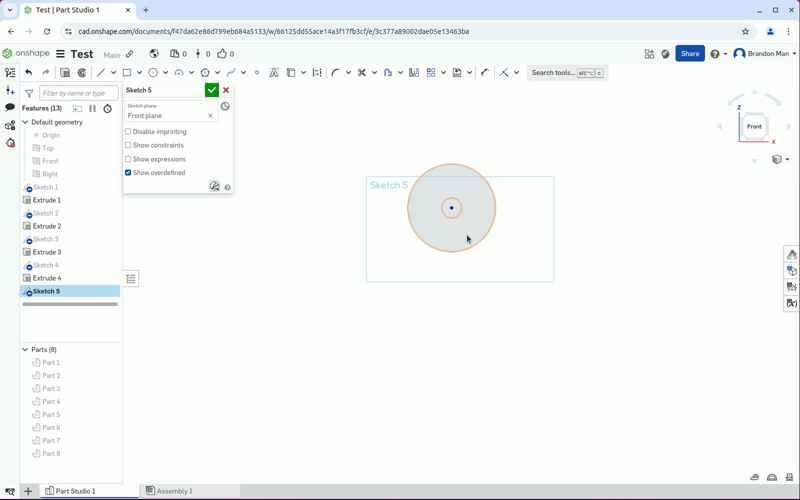
scroll(6)
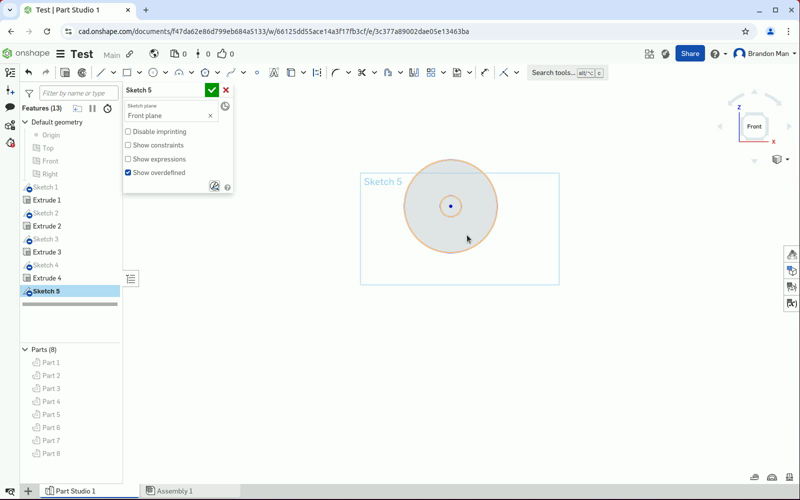
scroll(6)
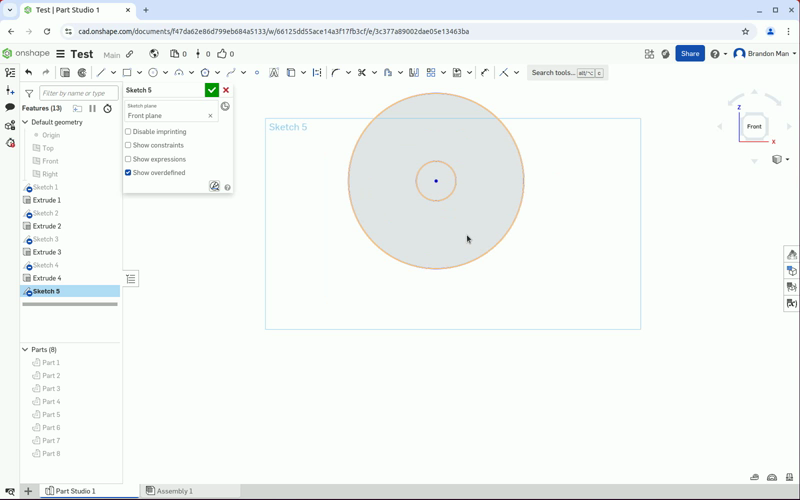
scroll(6)
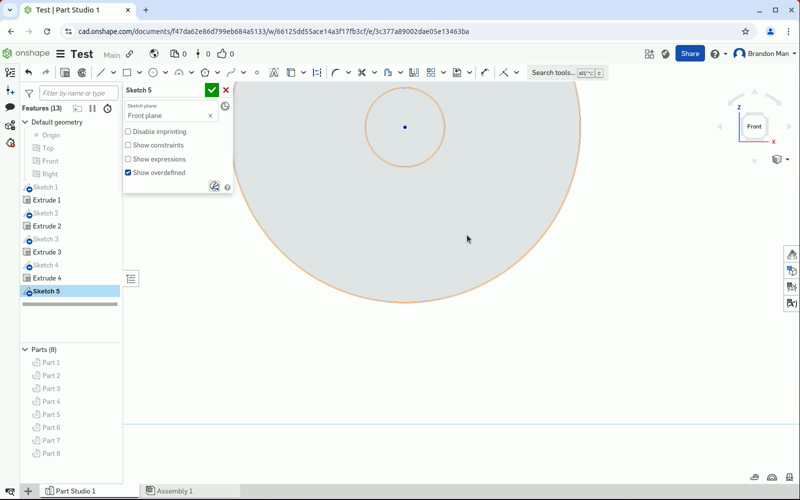
click(467, 234)
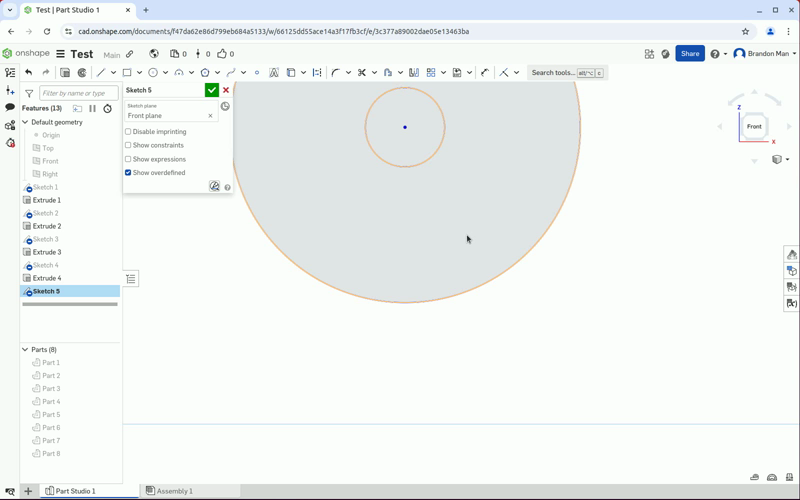
scroll(-6)
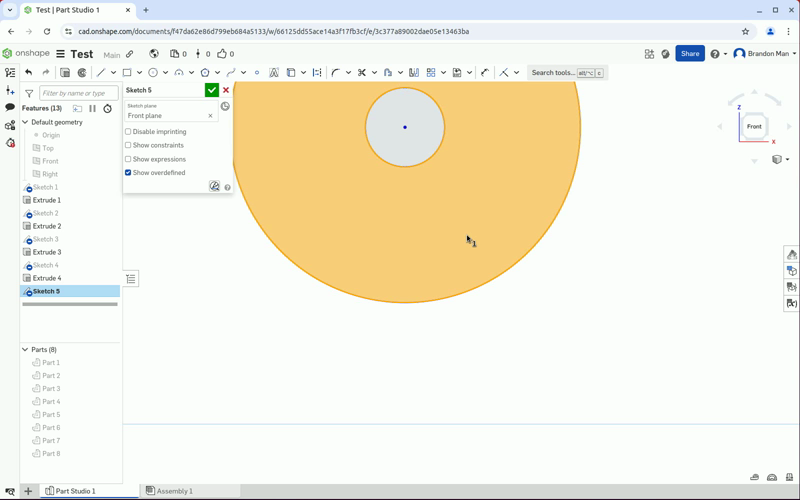
scroll(-6)
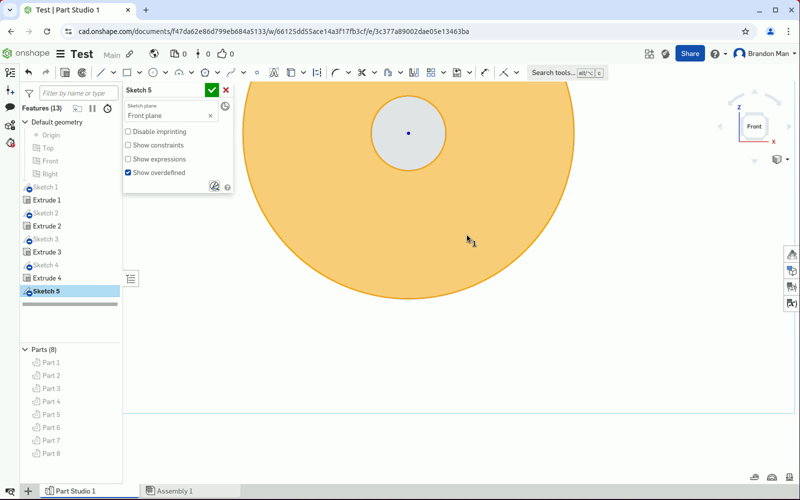
scroll(-6)
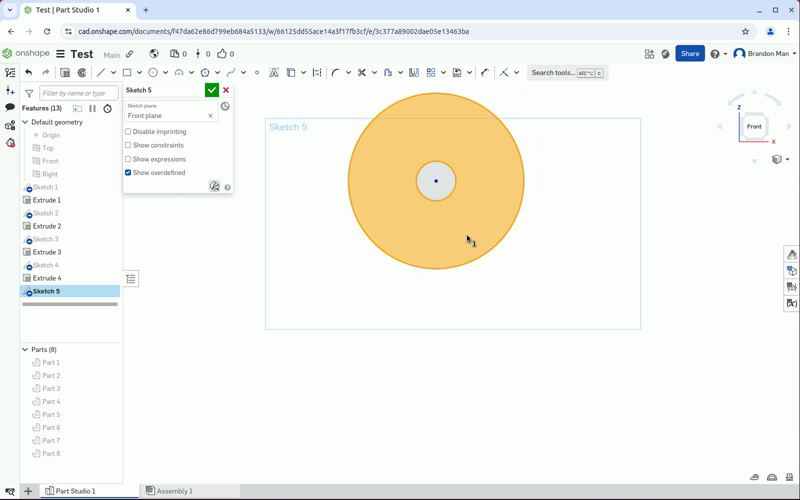
scroll(-6)
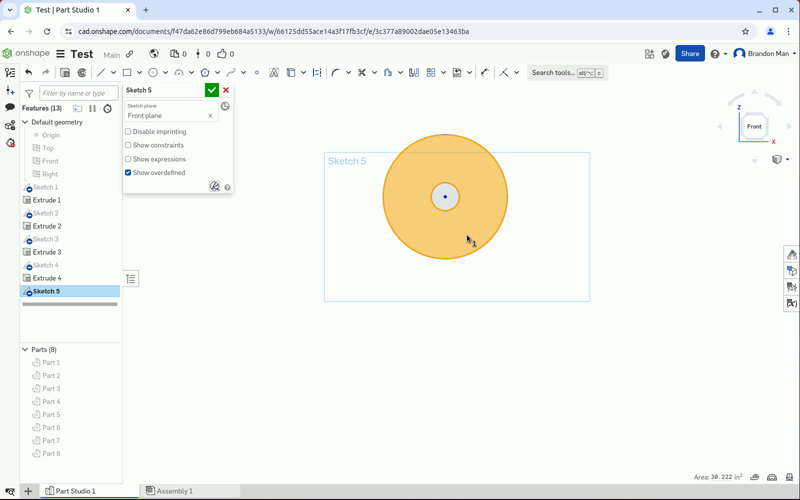
scroll(-6)
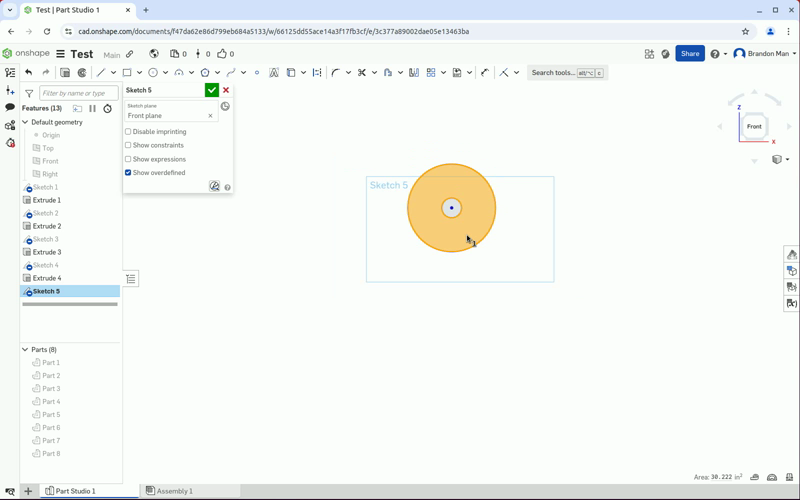
scroll(-6)
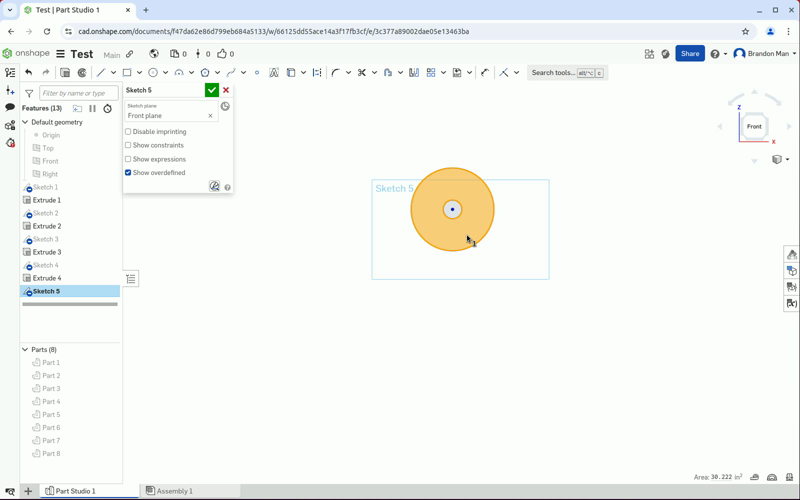
scroll(-6)
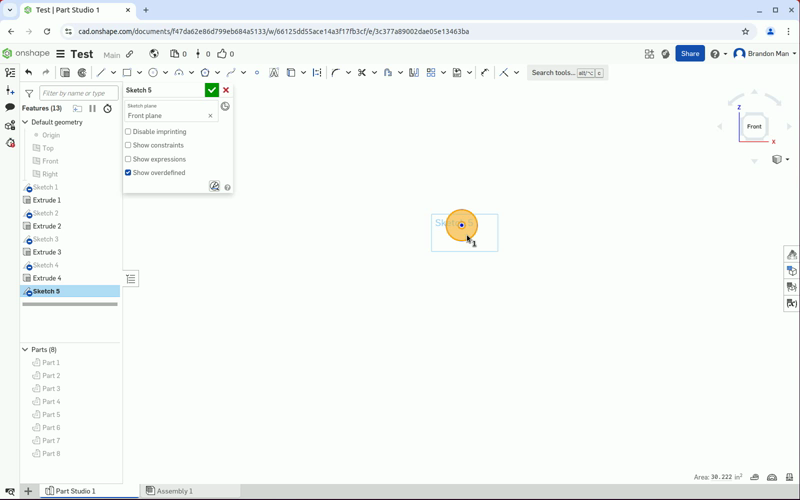
mouse_move(73, 352)
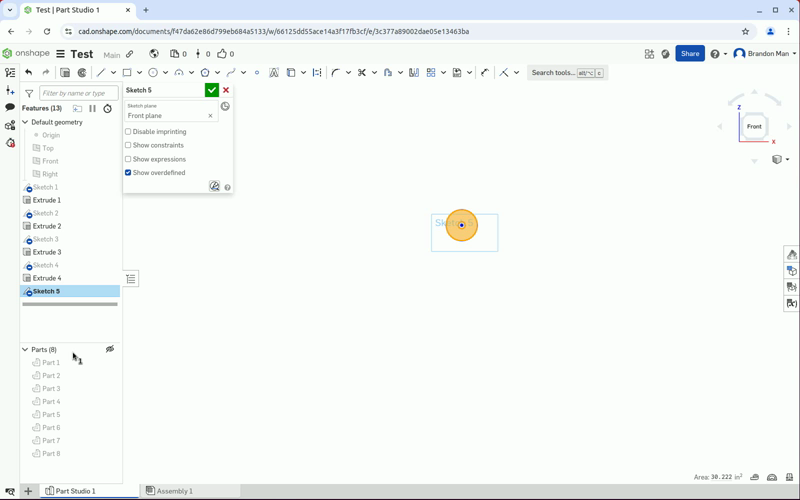
key(shift+y)
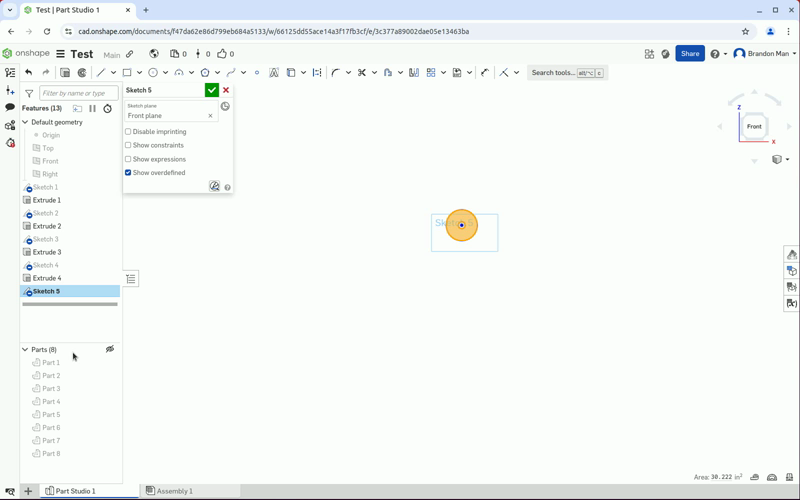
key(shift+e)
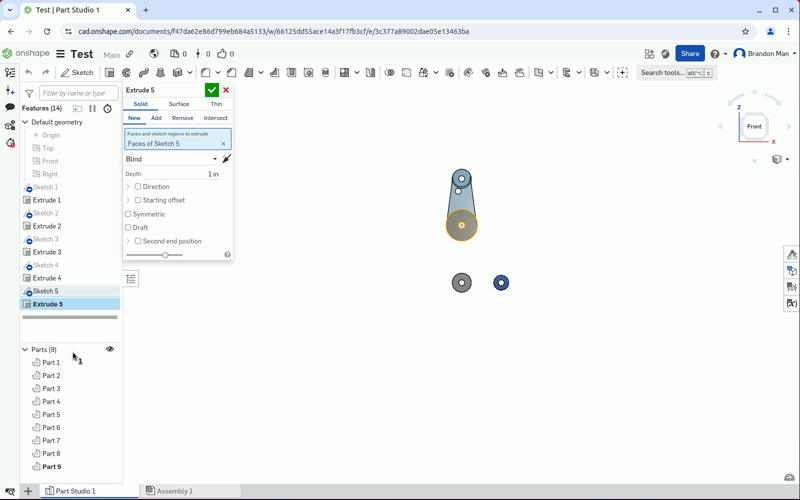
mouse_move(143, 106)
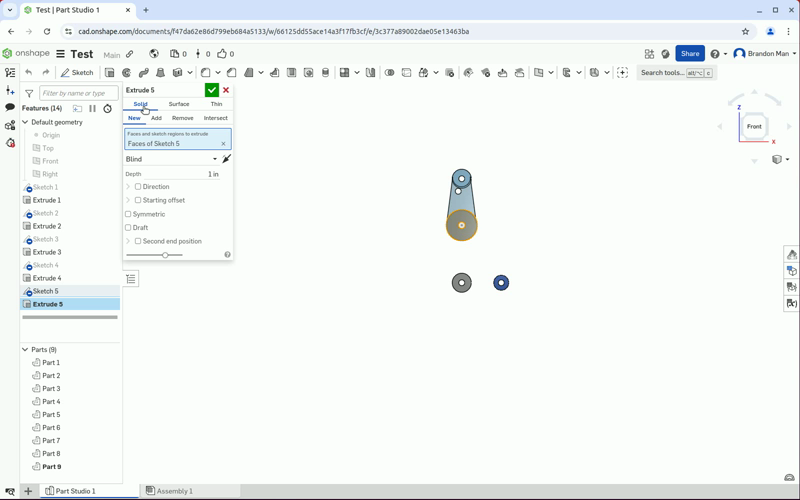
click(143, 106)
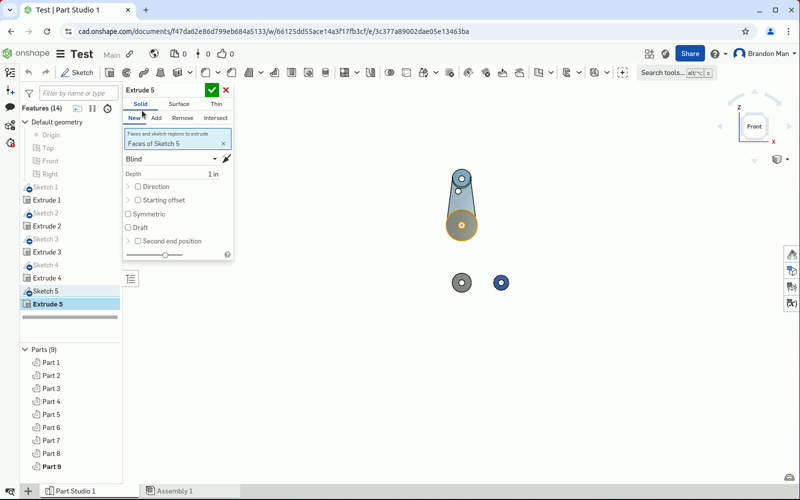
mouse_move(137, 120)
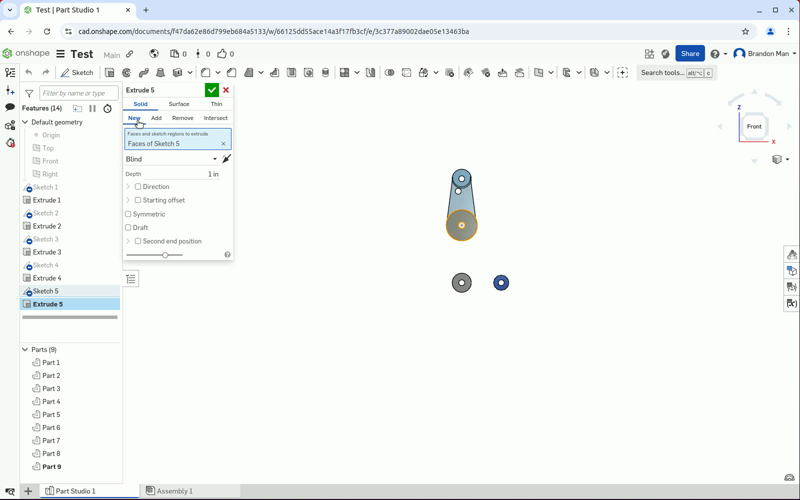
click(137, 120)
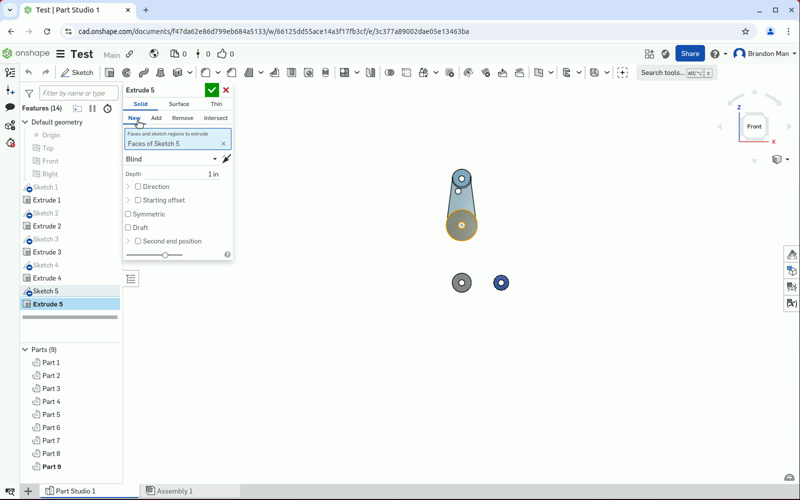
key(tab, 4)
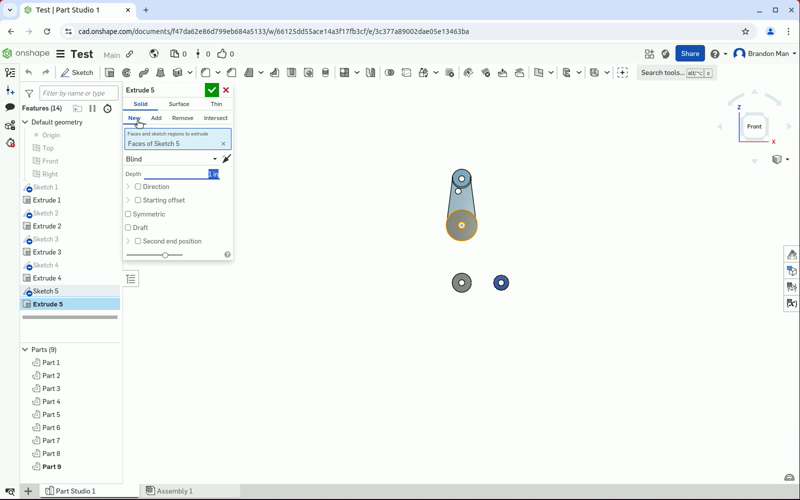
text(0.481)
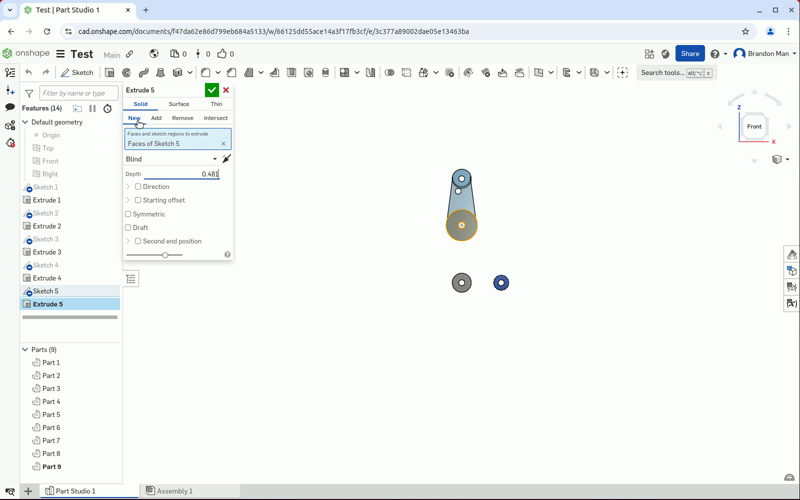
key(enter)
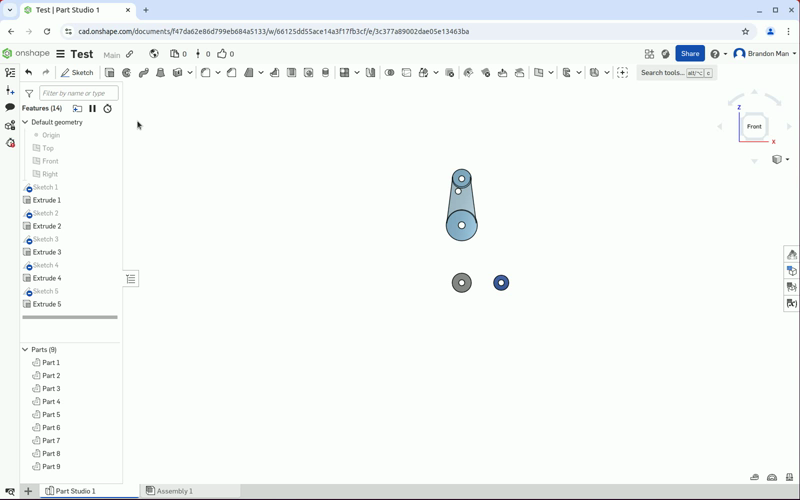
key(shift+h)
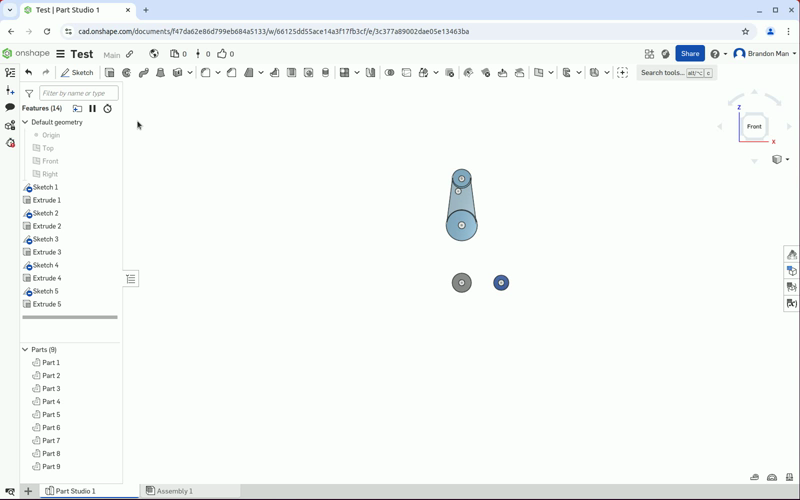
key(shift+h)
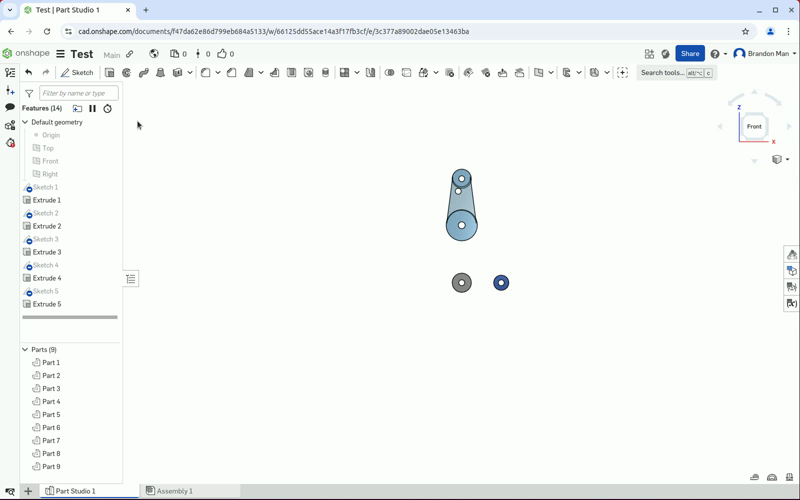
mouse_move(73, 189)
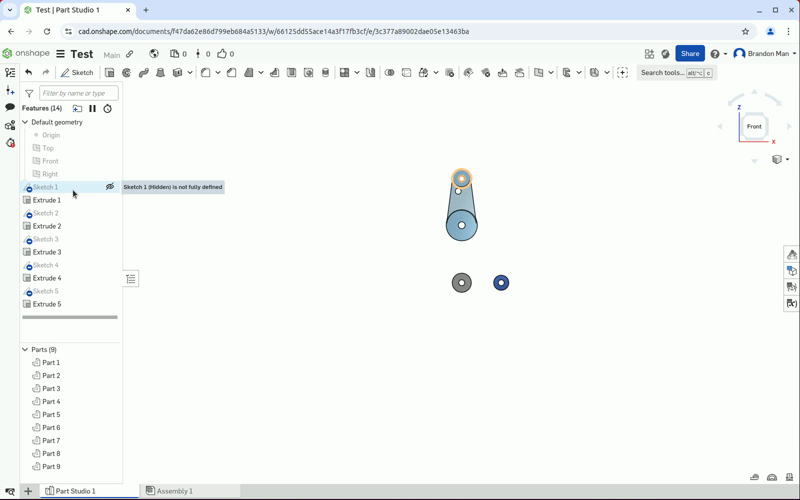
click(73, 189)
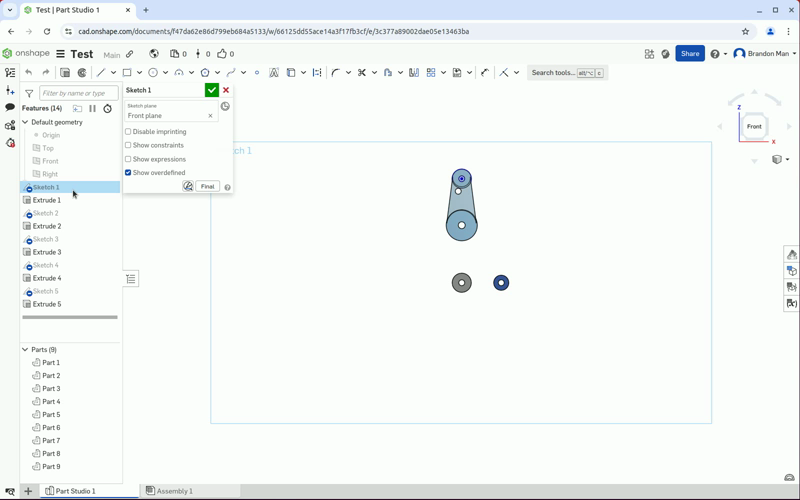
mouse_move(229, 92)
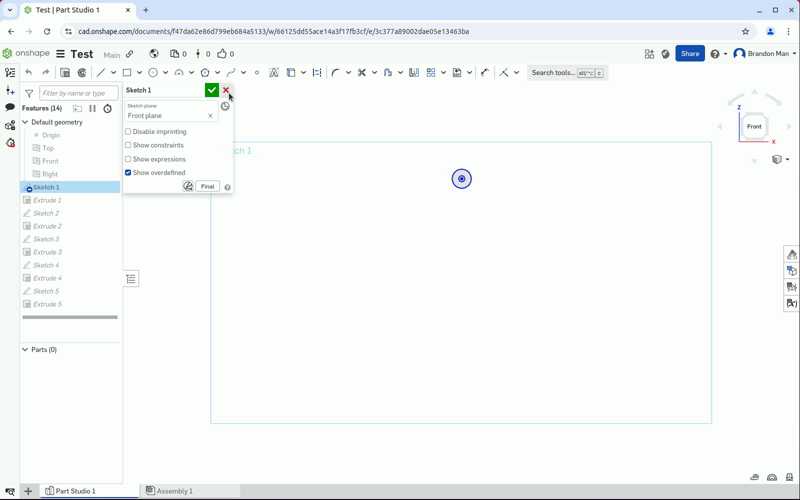
click(229, 92)
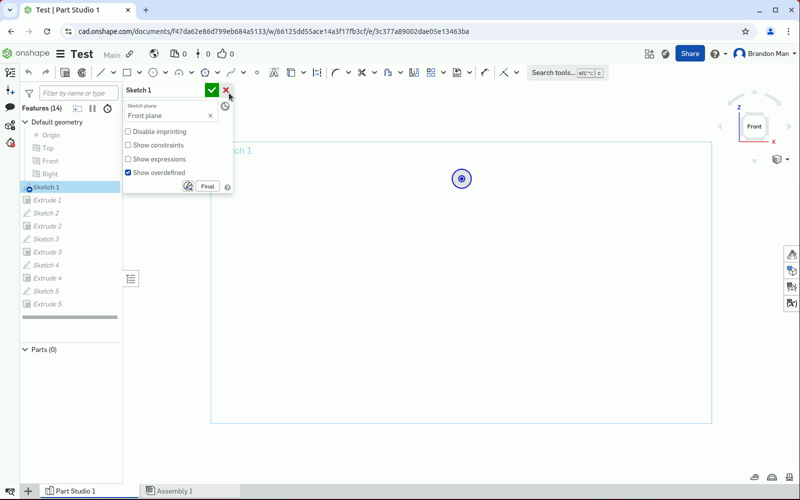
key(shift+s)
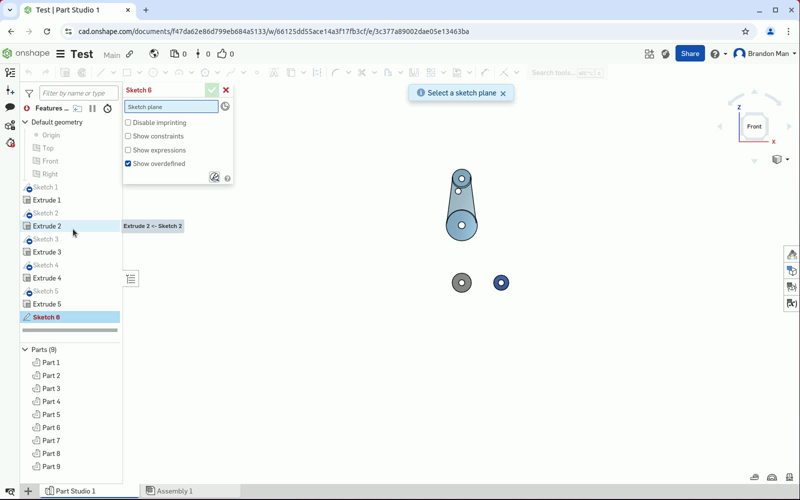
scroll(3)
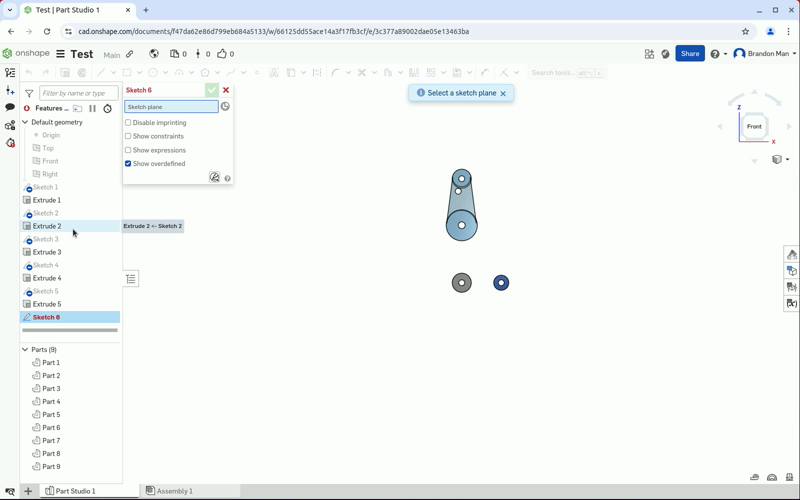
mouse_move(73, 163)
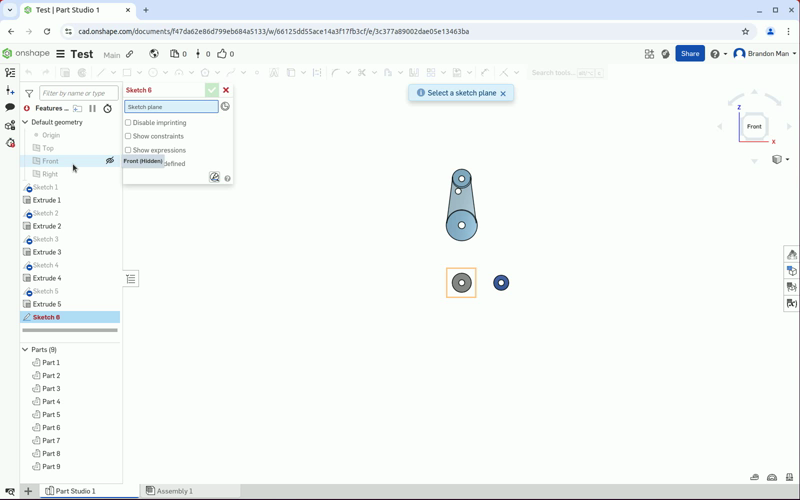
click(73, 163)
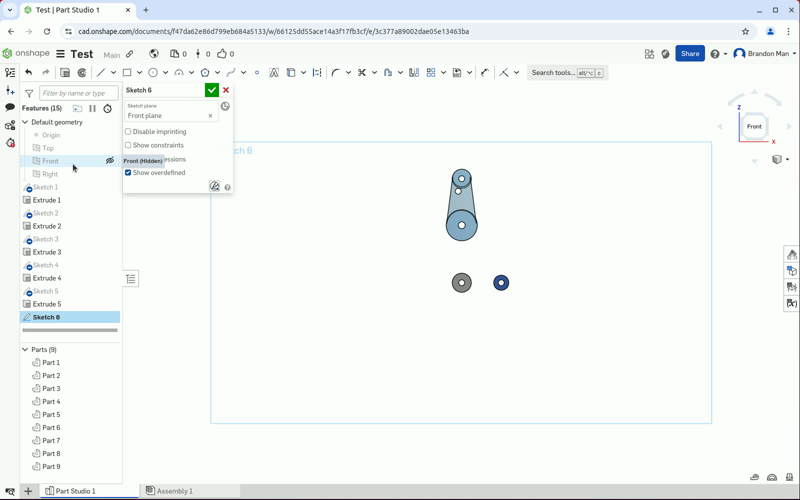
mouse_move(73, 352)
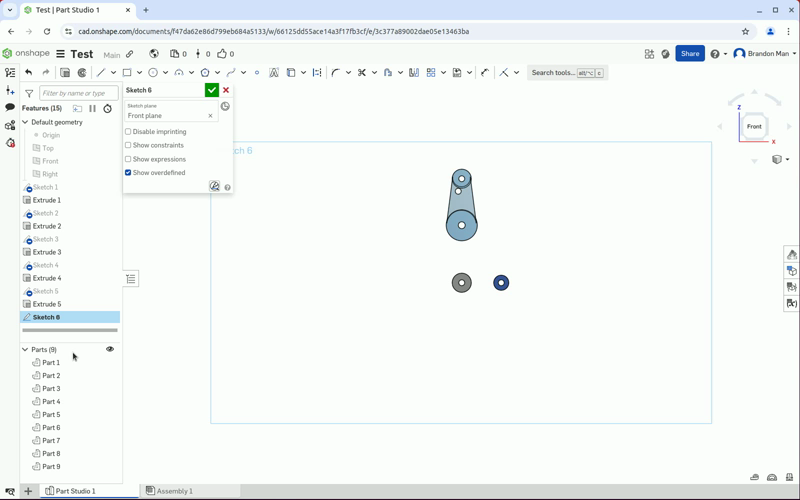
key(y)
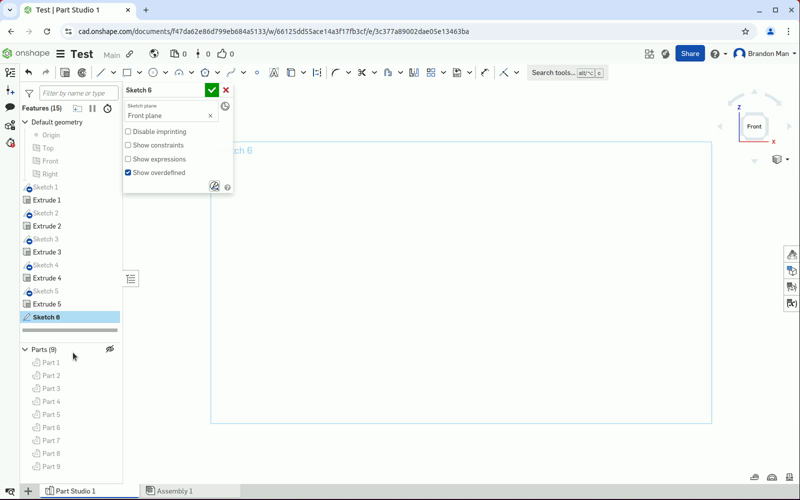
key(l)
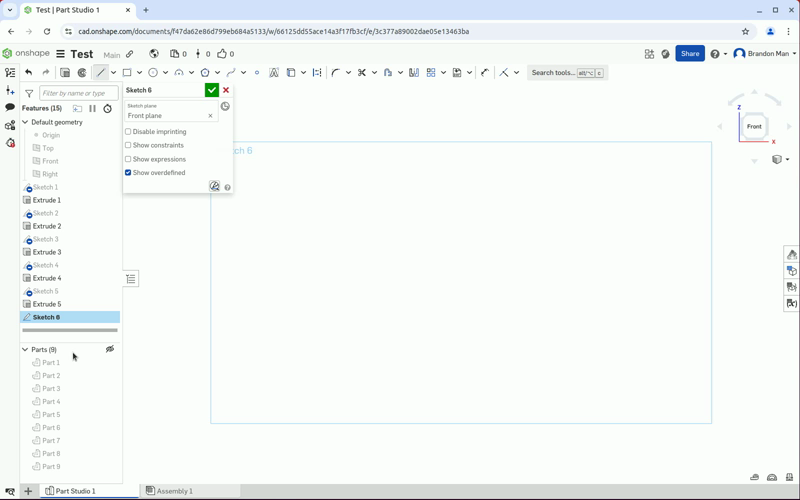
key_down(shift)
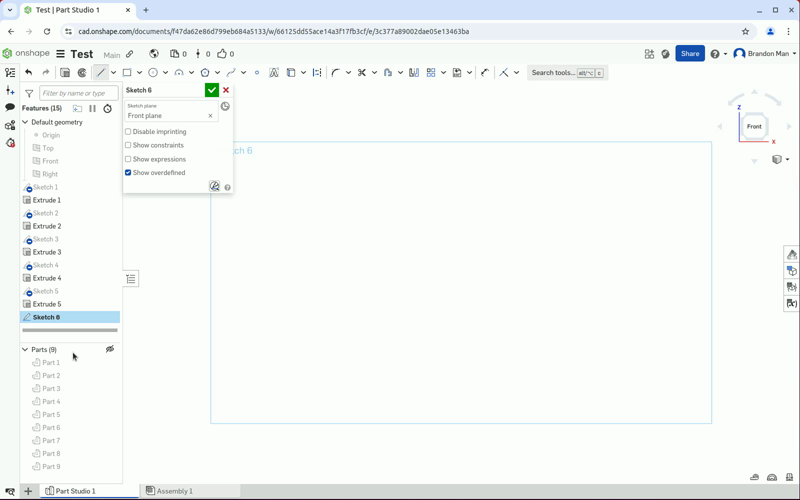
mouse_move(446, 226)
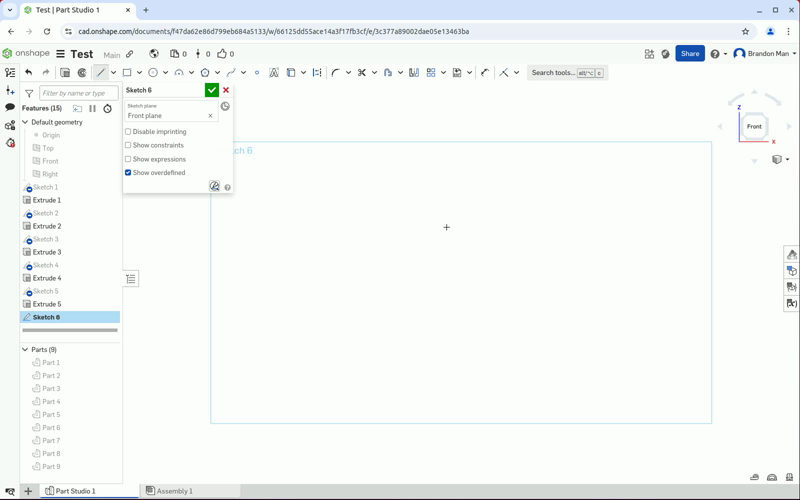
click(446, 226)
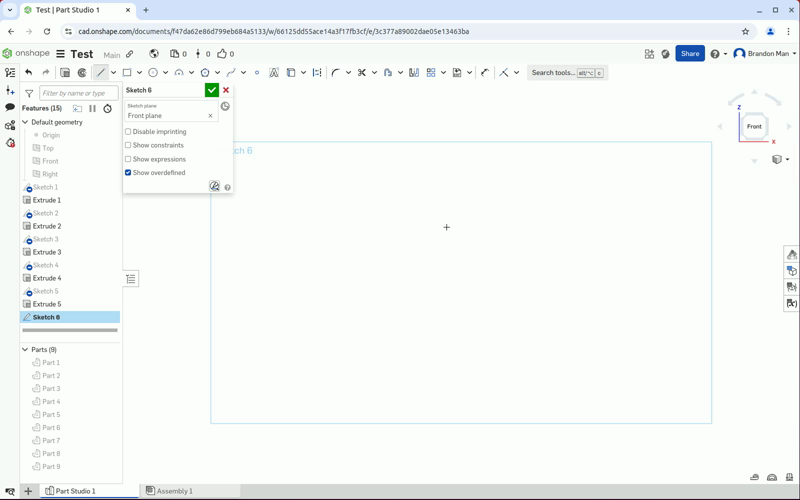
key_up(shift)
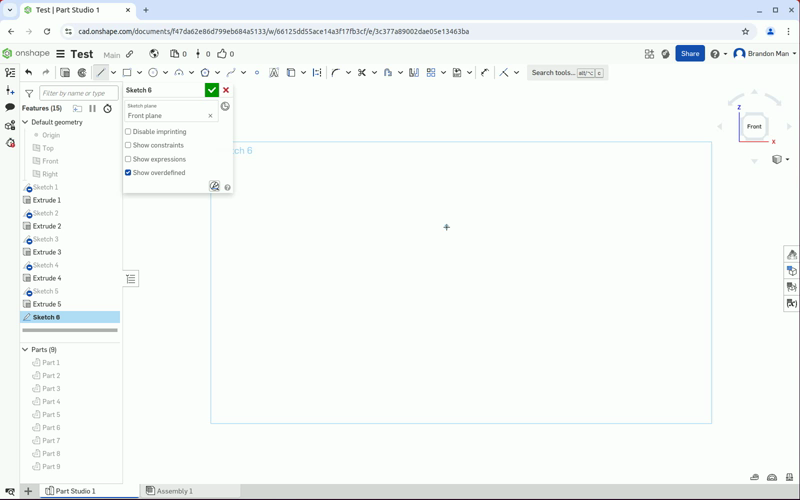
key_down(shift)
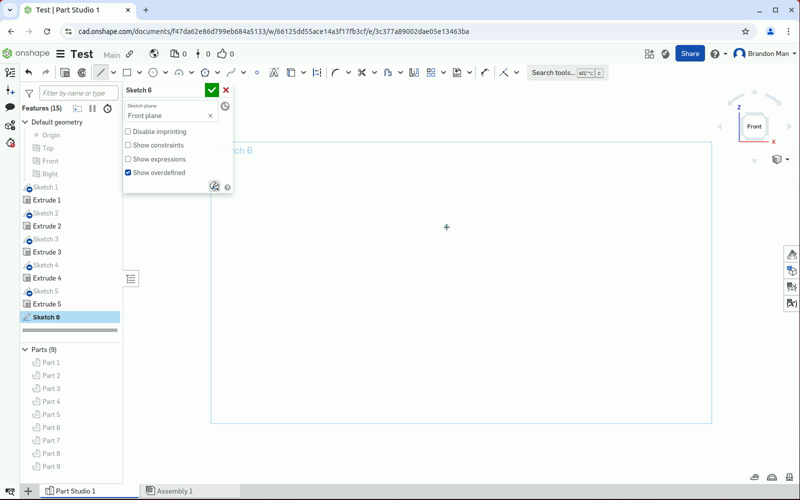
mouse_move(476, 226)
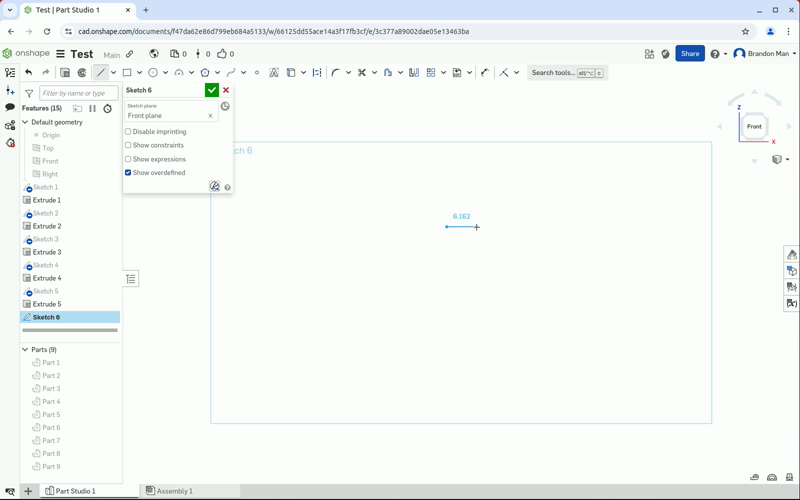
mouse_move(452, 284)
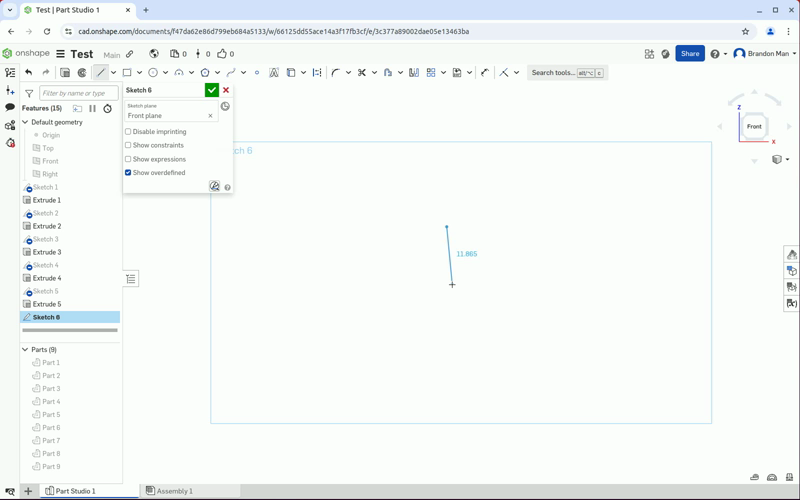
click(452, 284)
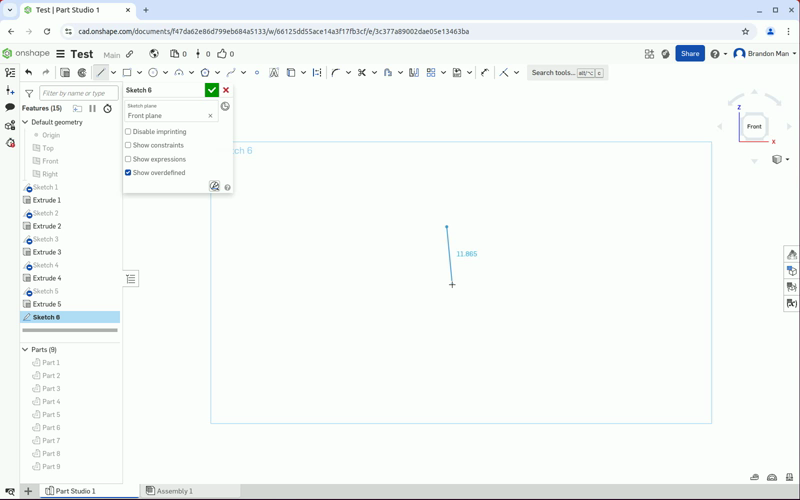
key_up(shift)
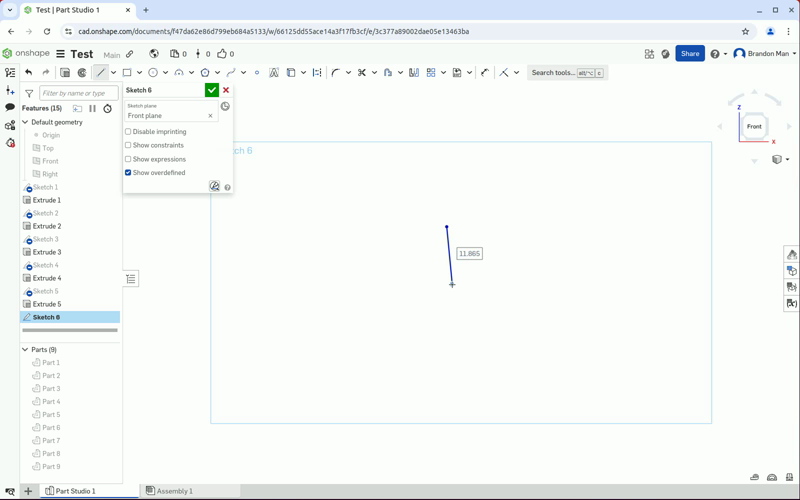
key(esc)
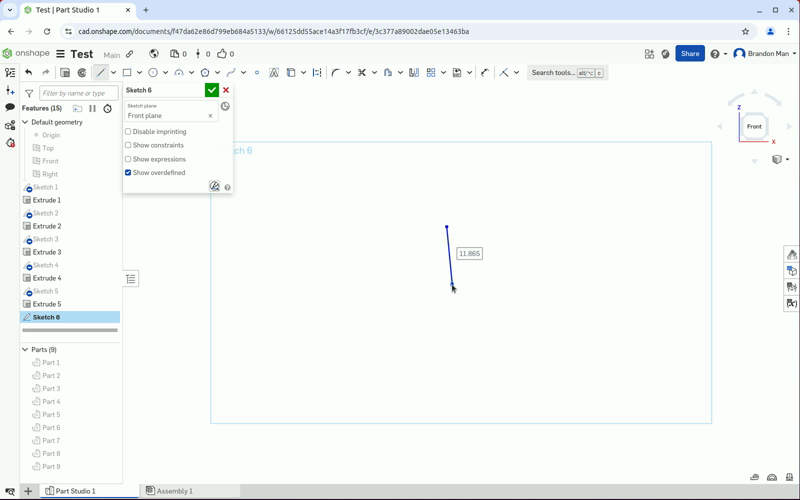
key(a)
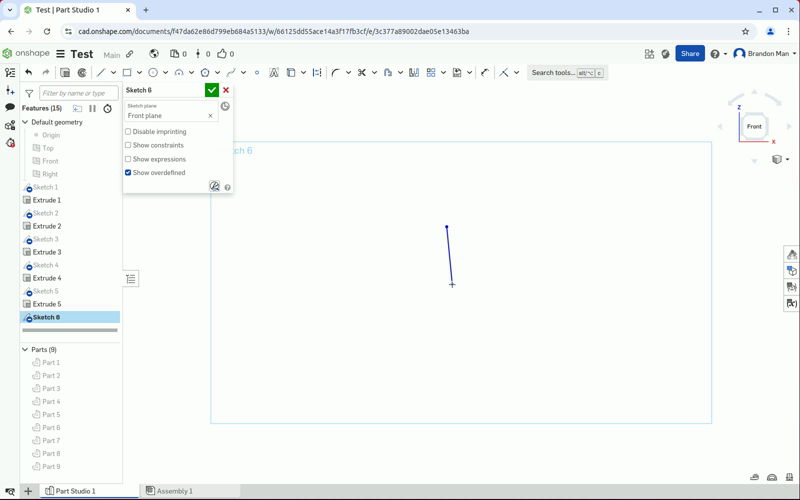
mouse_move(452, 284)
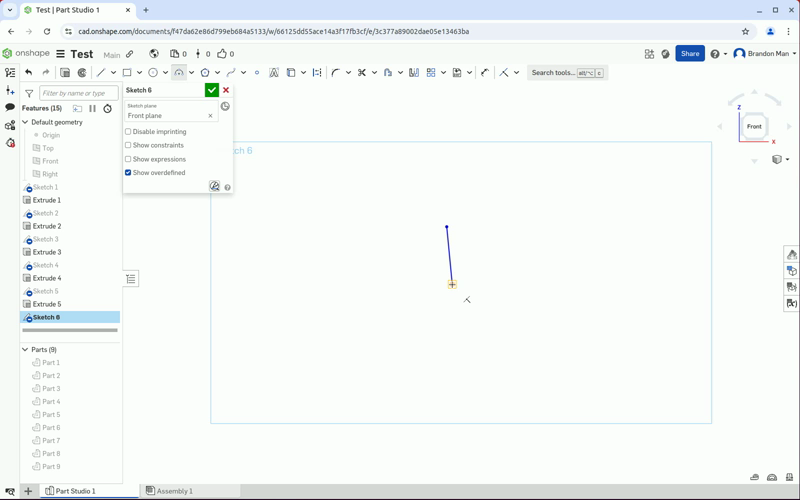
click(452, 284)
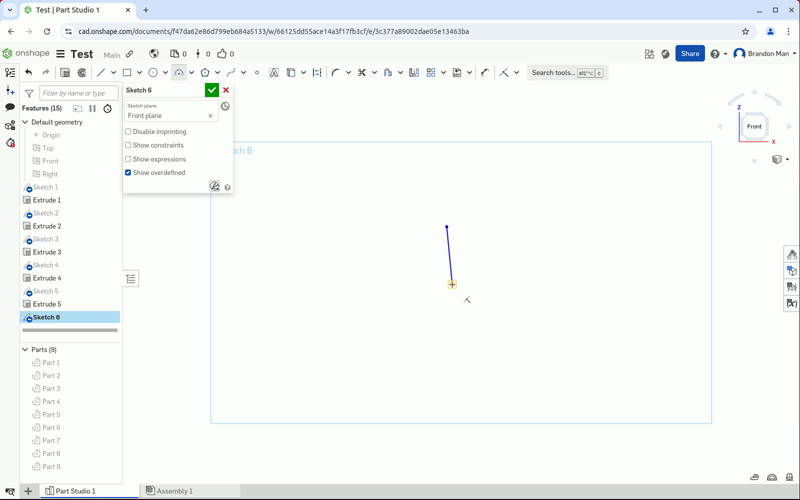
key_down(shift)
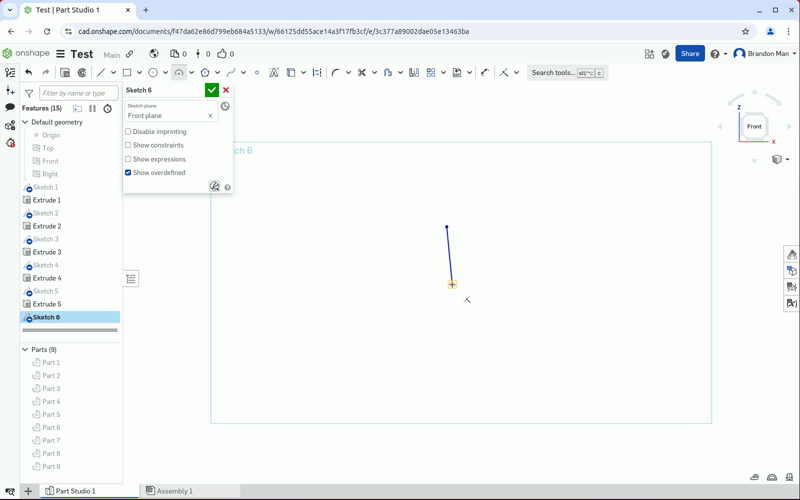
mouse_move(461, 291)
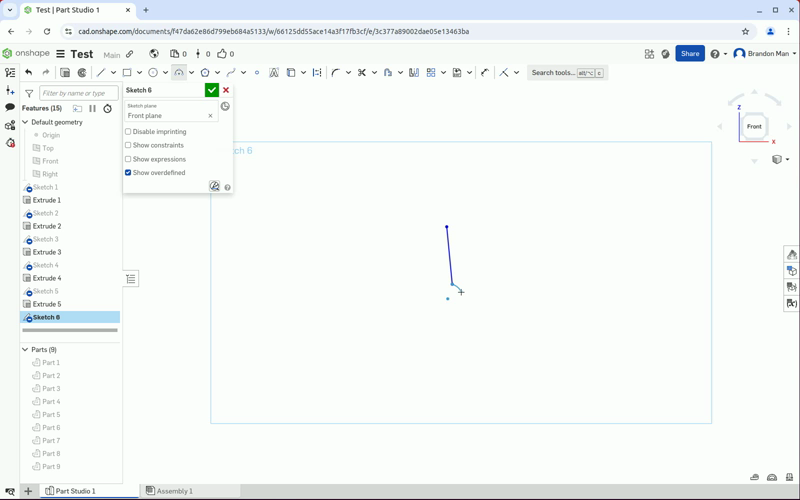
click(461, 291)
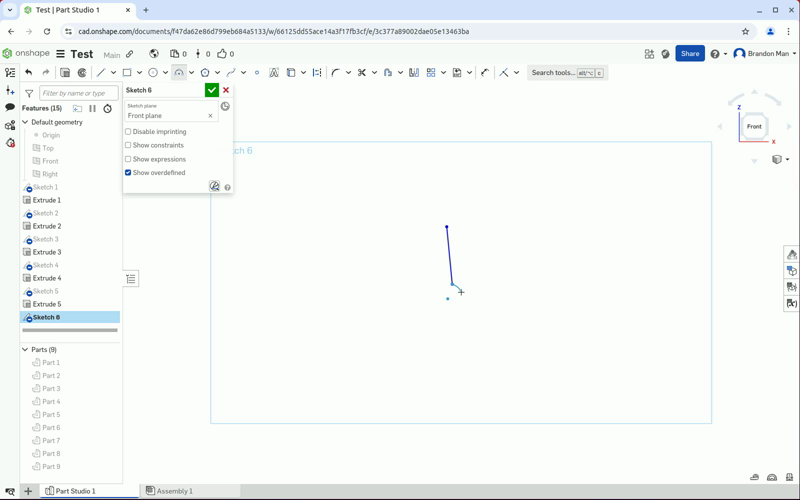
mouse_move(466, 276)
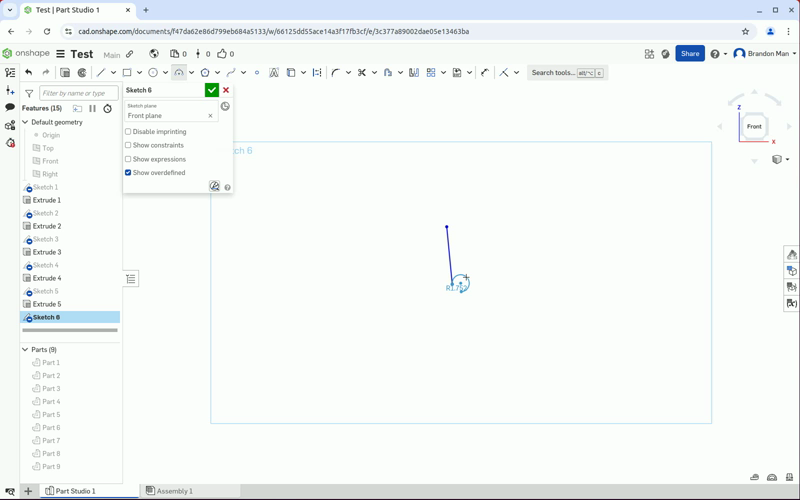
click(466, 276)
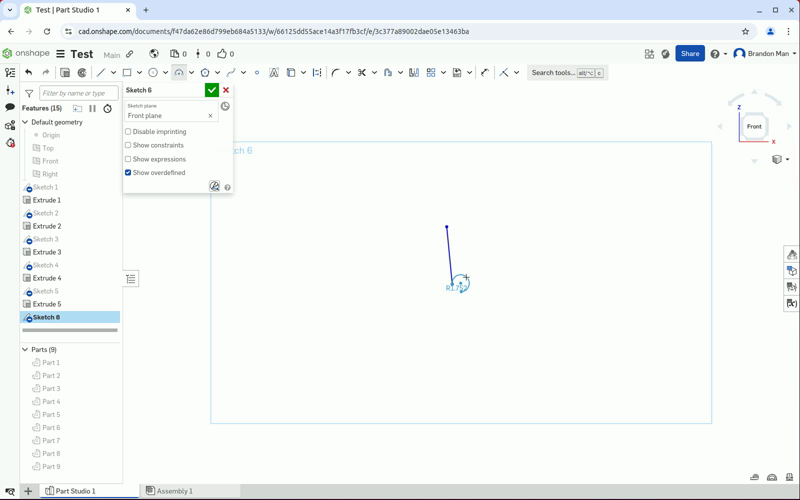
key_up(shift)
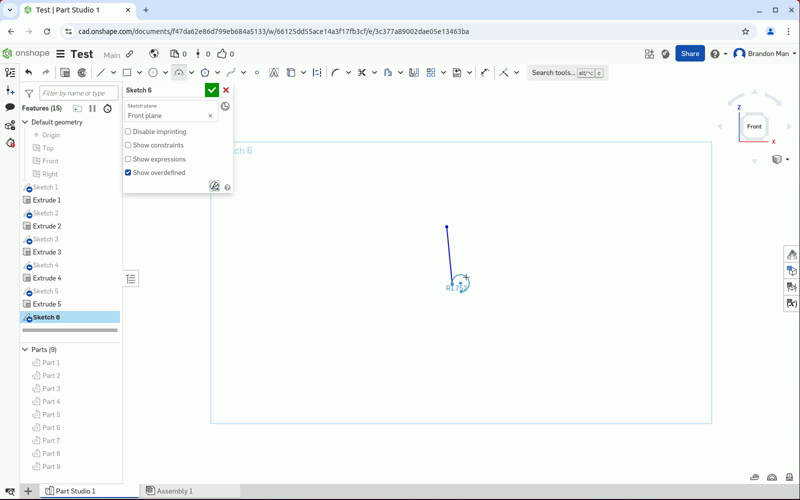
key(esc)
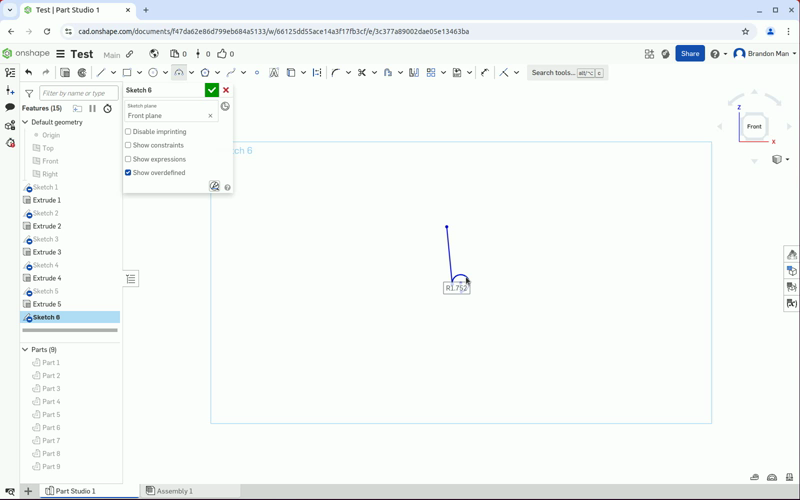
key(l)
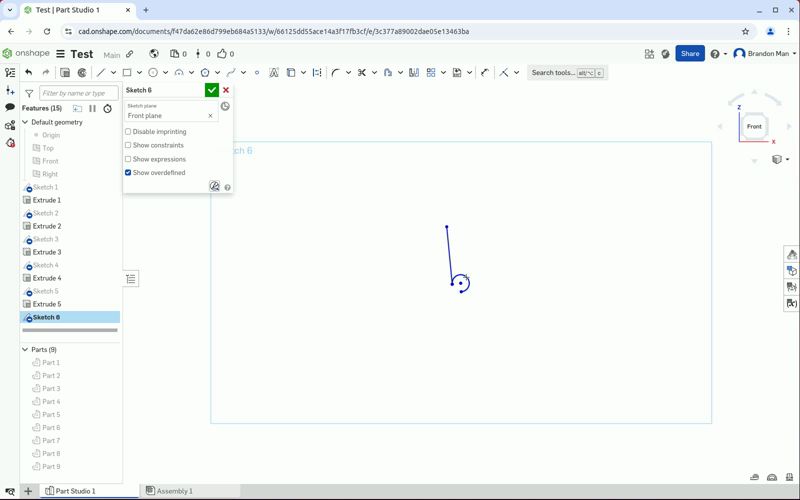
mouse_move(461, 291)
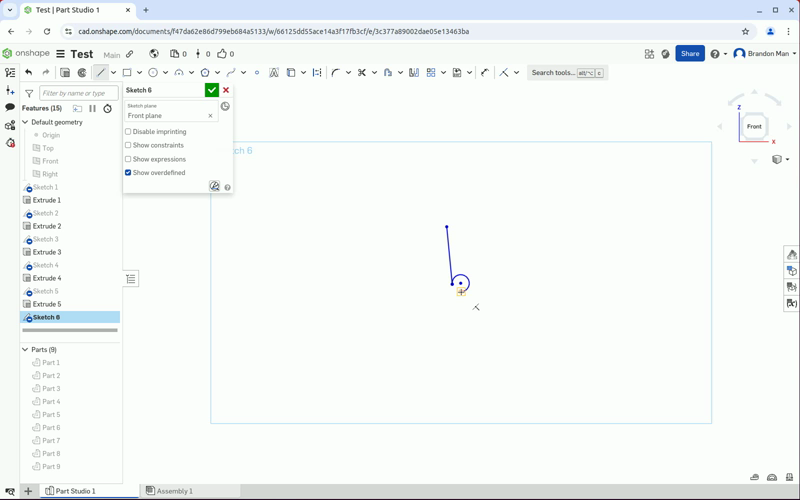
click(461, 291)
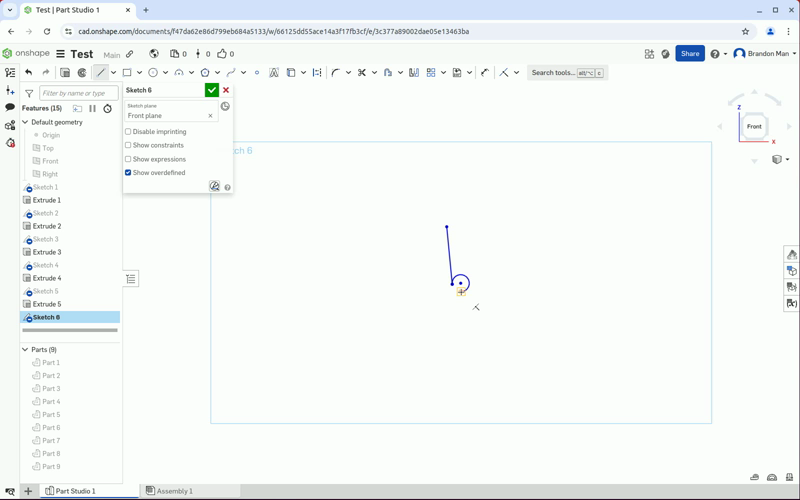
key_down(shift)
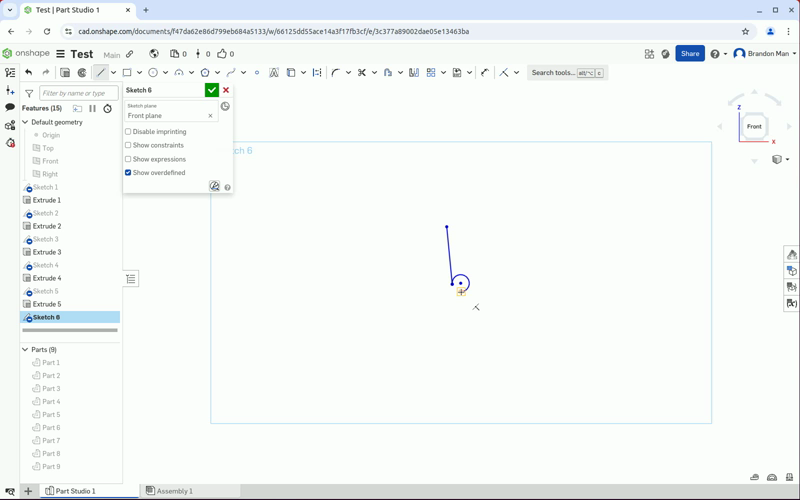
mouse_move(491, 291)
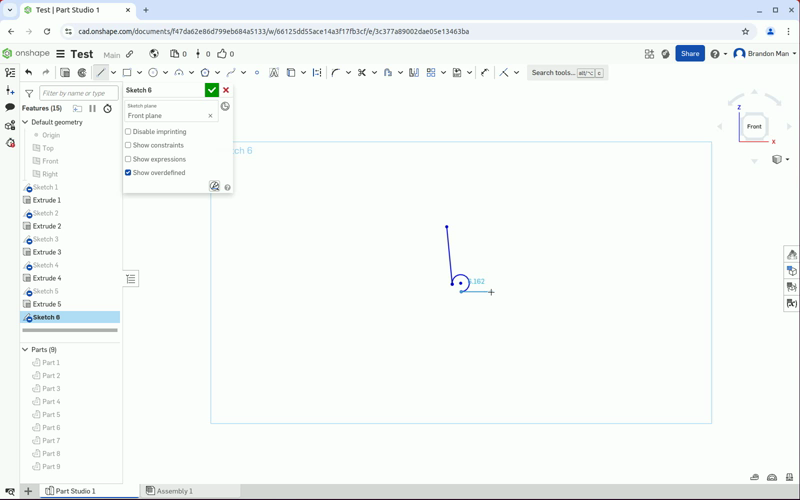
mouse_move(502, 290)
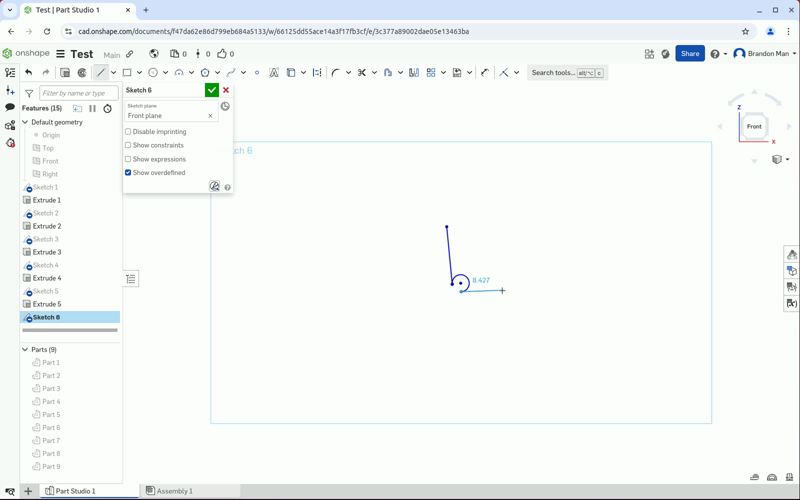
click(502, 290)
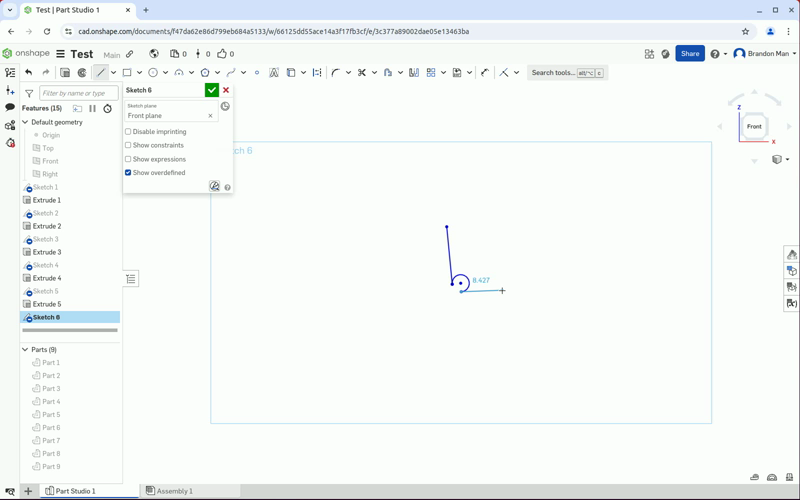
key_up(shift)
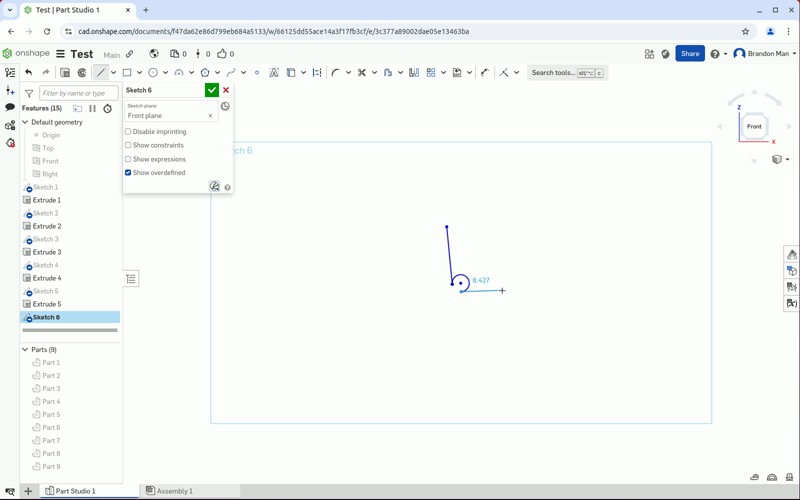
key(esc)
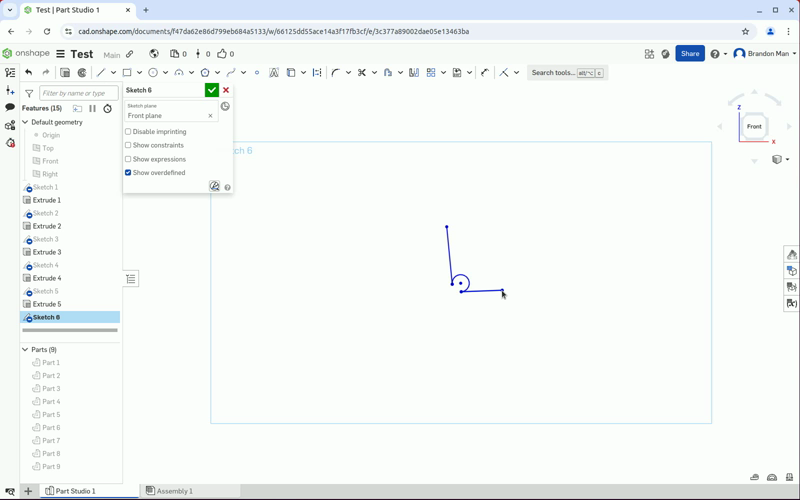
key(a)
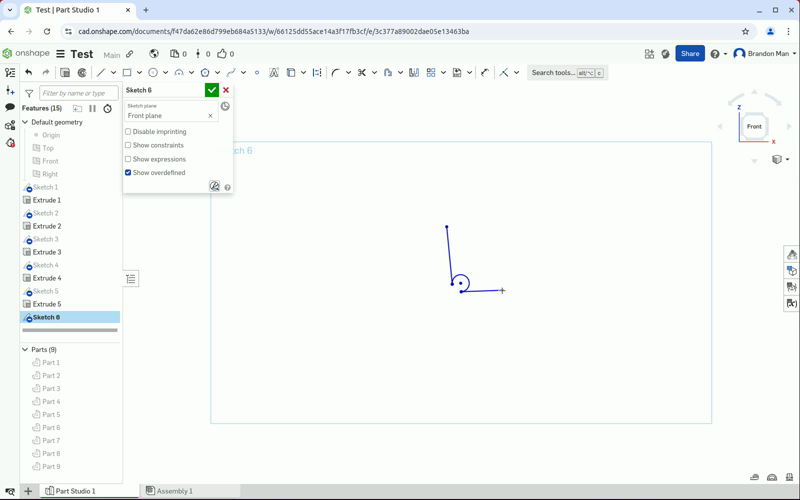
mouse_move(502, 290)
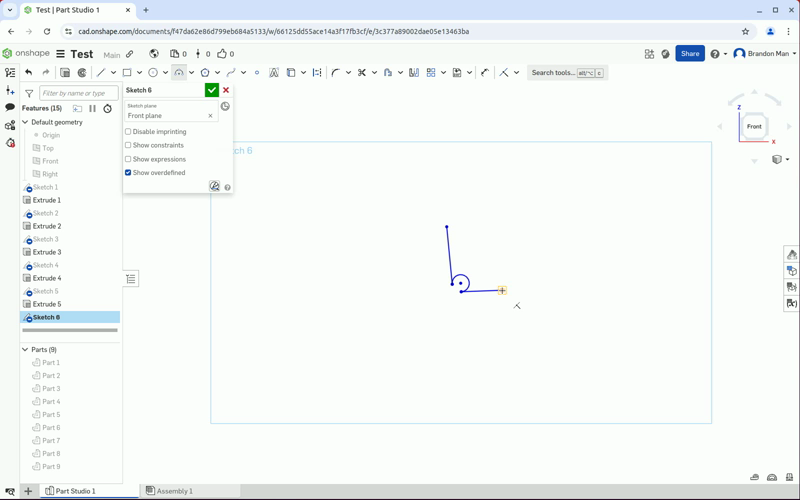
click(502, 290)
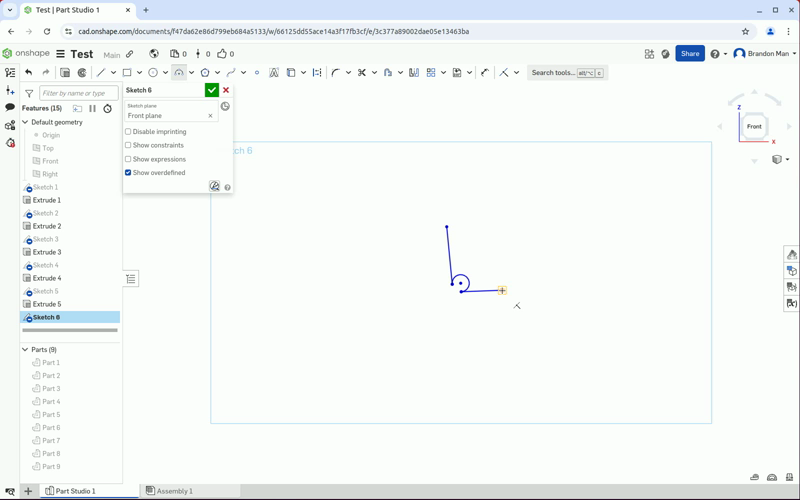
key_down(shift)
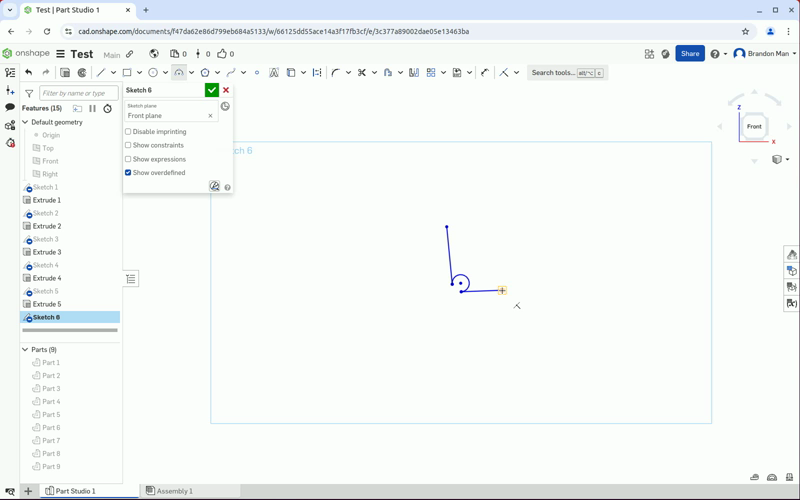
mouse_move(502, 276)
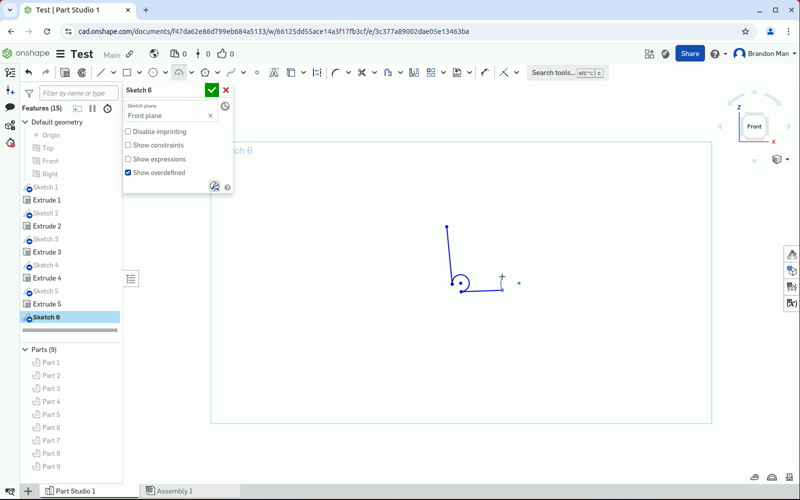
click(502, 276)
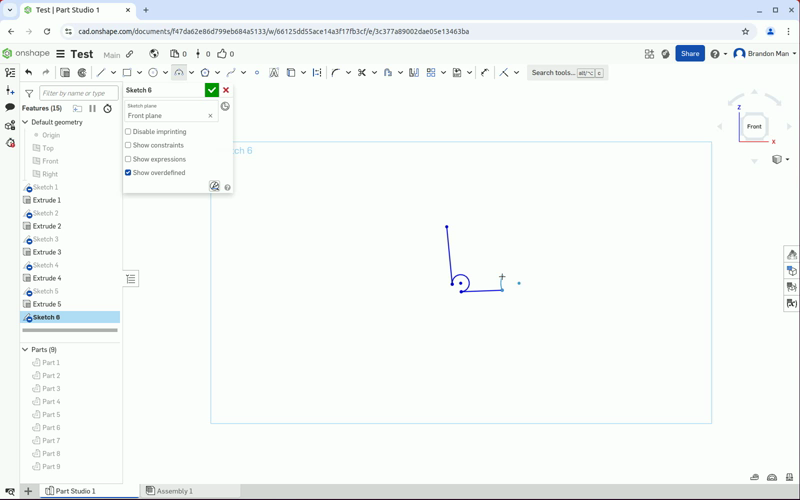
mouse_move(494, 282)
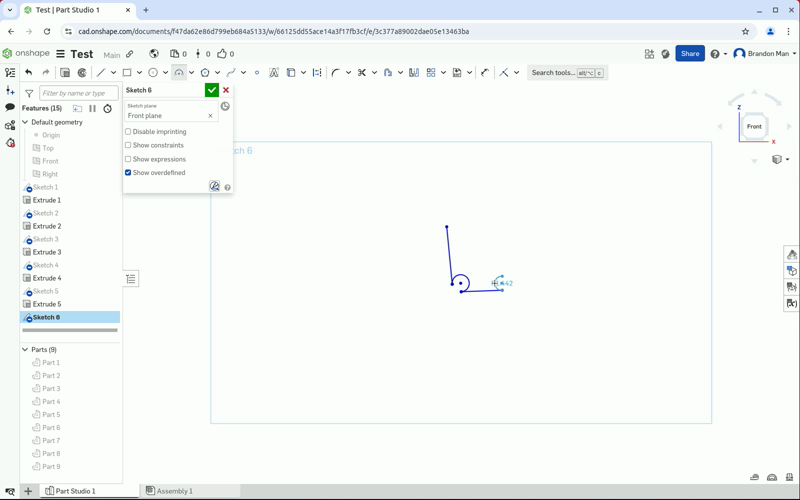
click(494, 282)
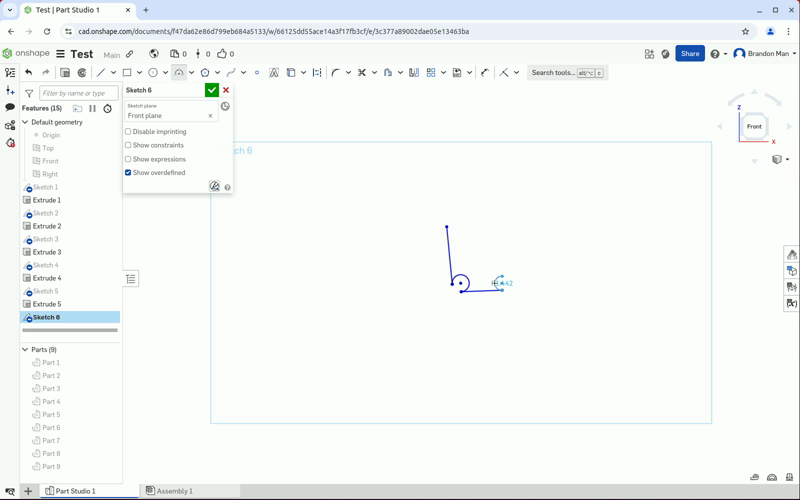
key_up(shift)
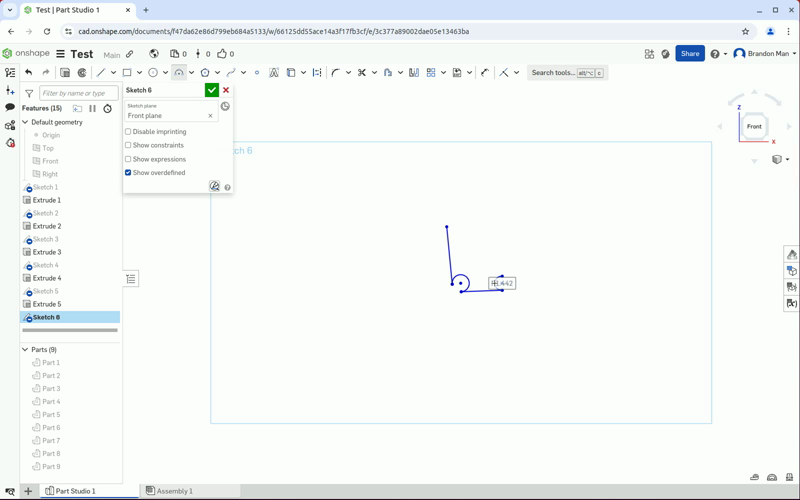
key(esc)
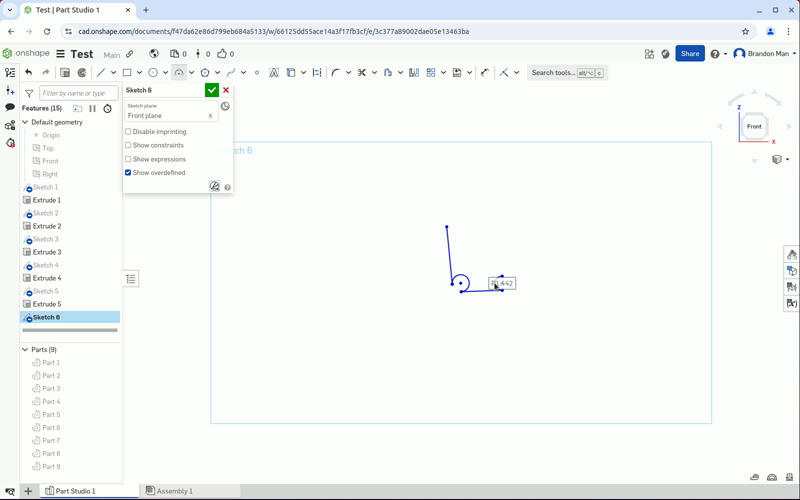
key(l)
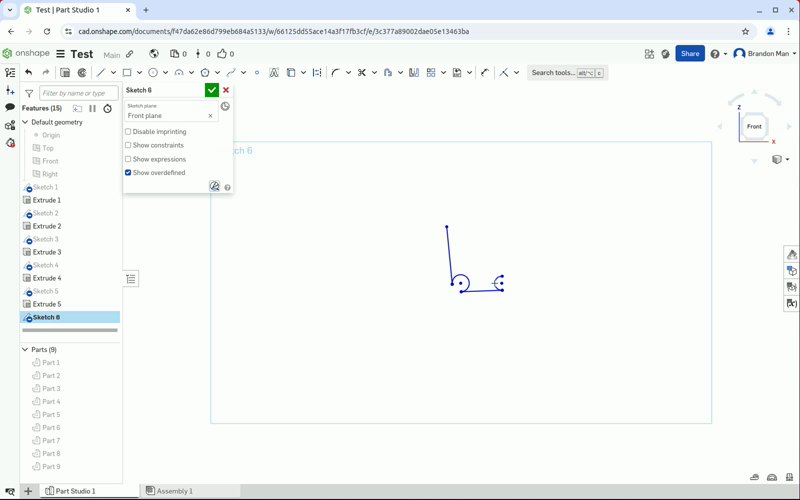
mouse_move(502, 276)
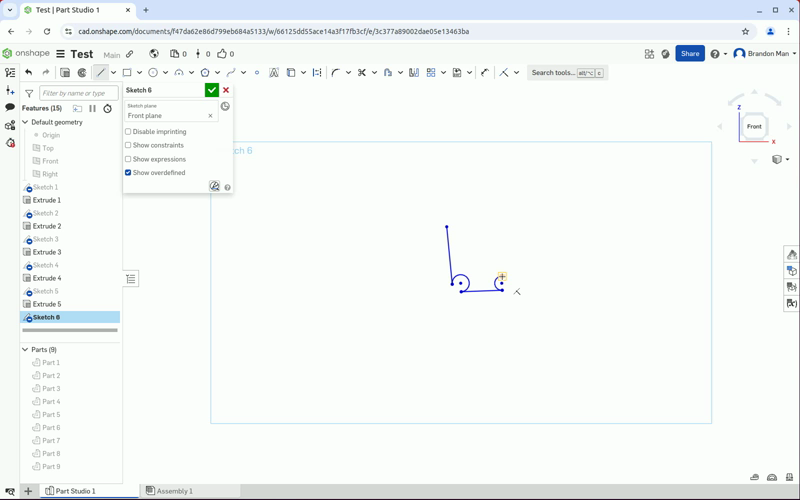
click(502, 276)
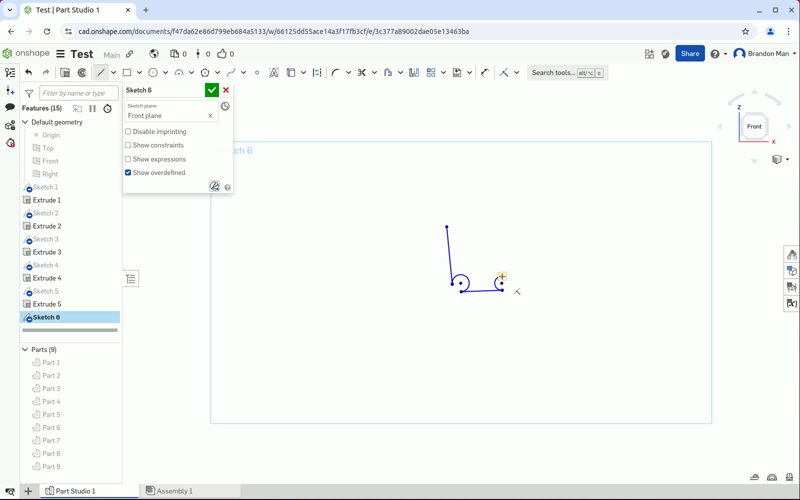
key_down(shift)
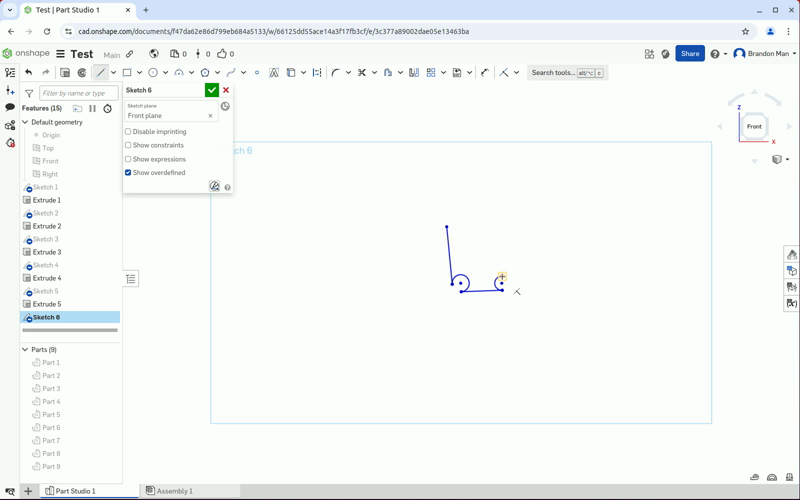
mouse_move(532, 276)
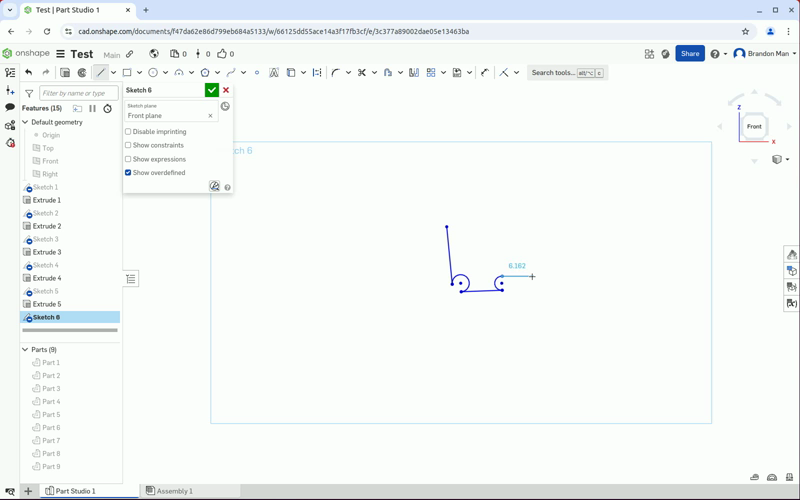
mouse_move(478, 275)
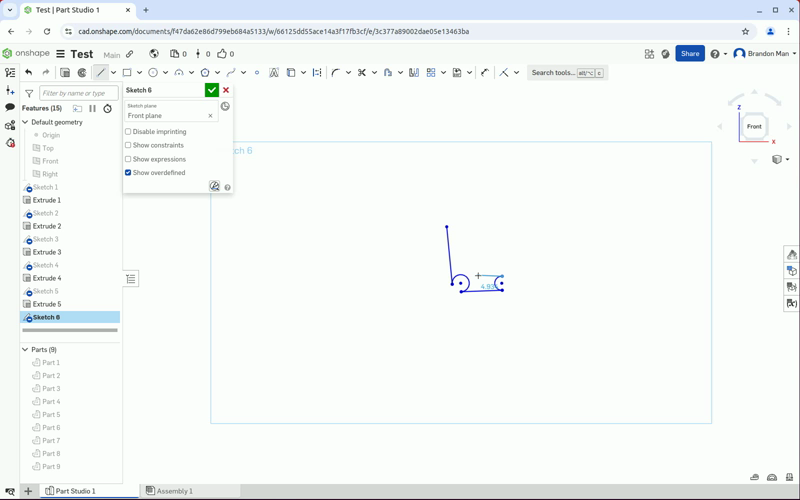
click(478, 275)
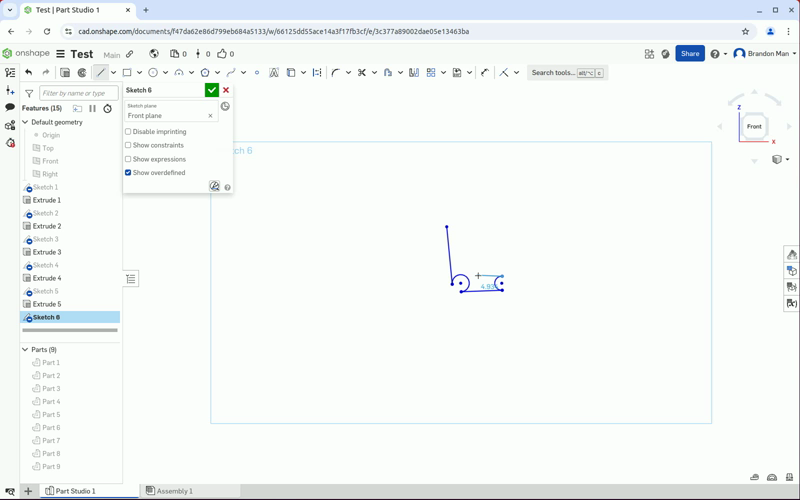
key_up(shift)
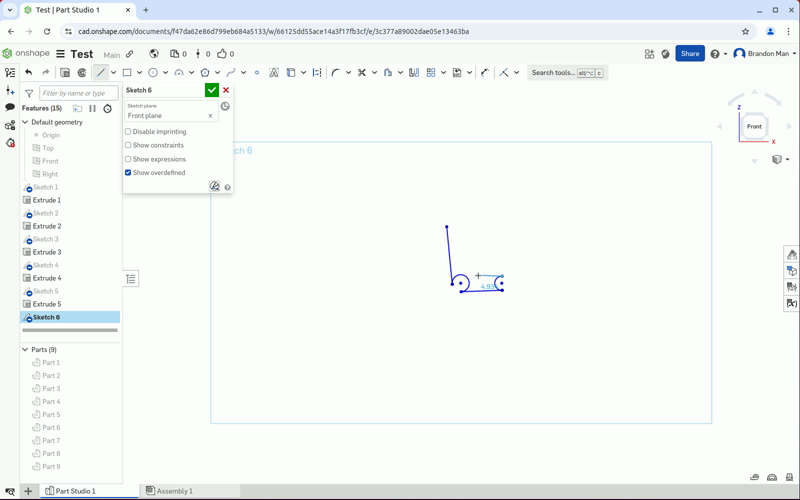
key(esc)
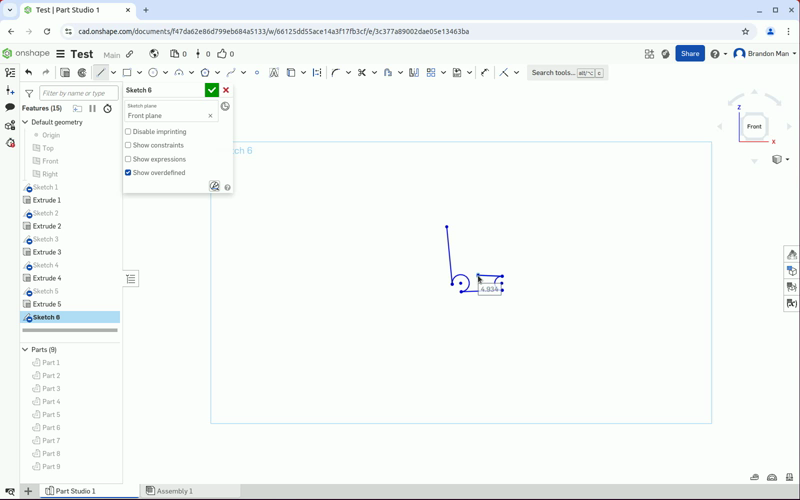
key(a)
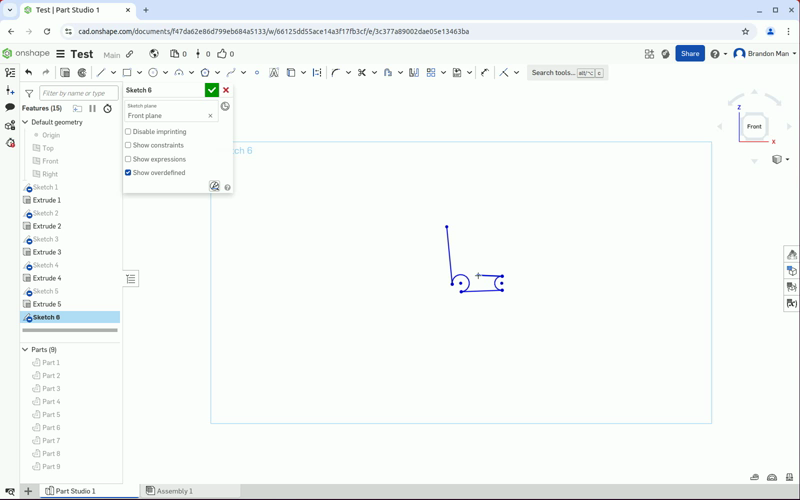
mouse_move(478, 275)
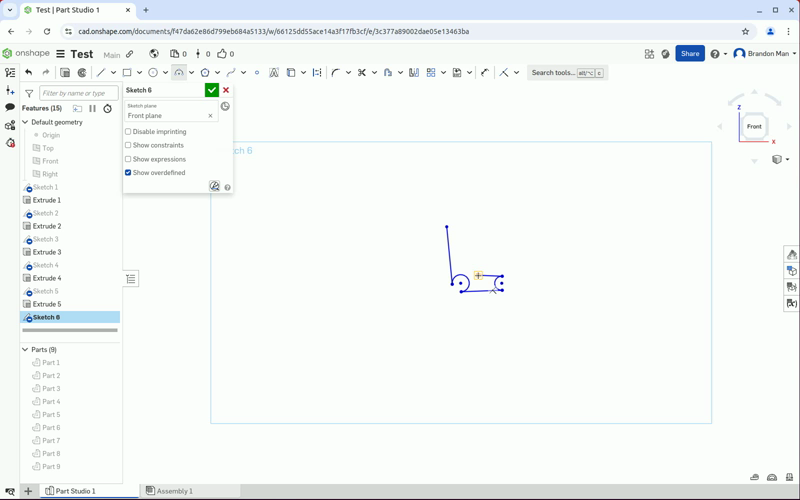
click(478, 275)
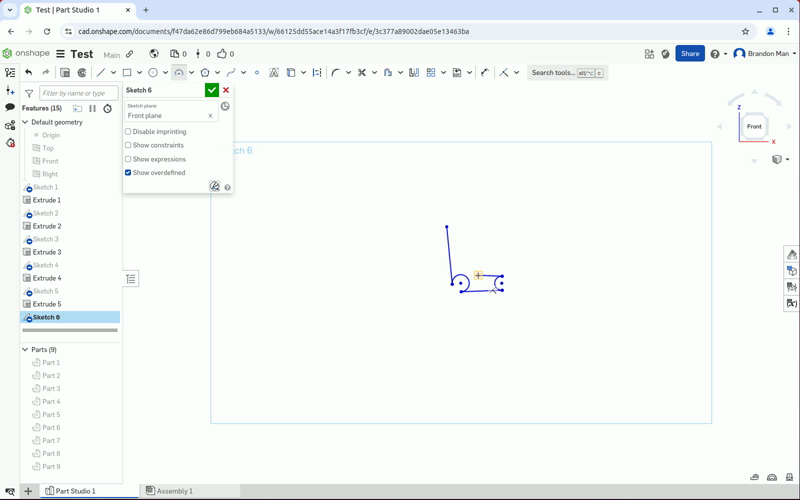
key_down(shift)
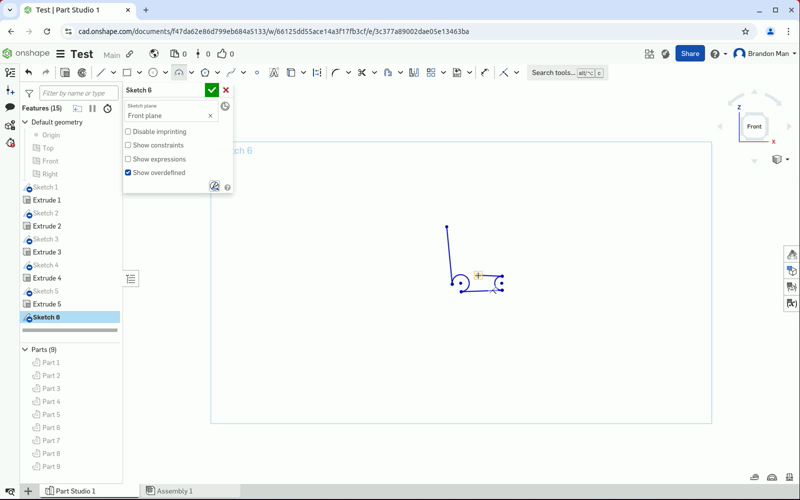
mouse_move(471, 267)
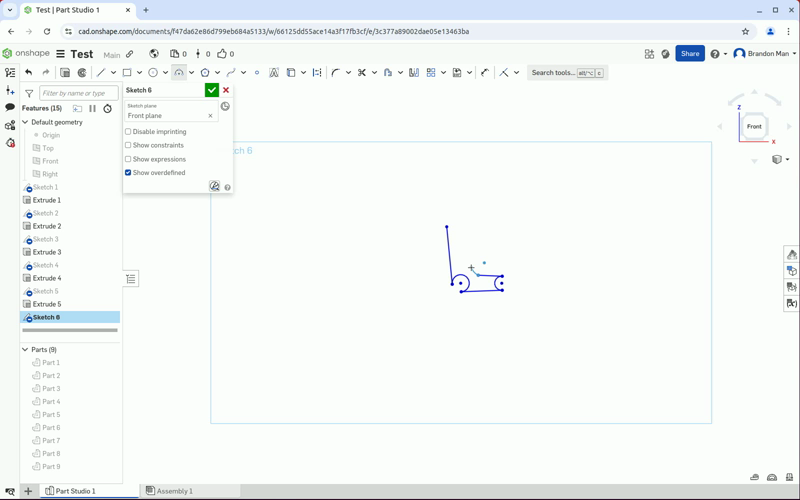
click(471, 267)
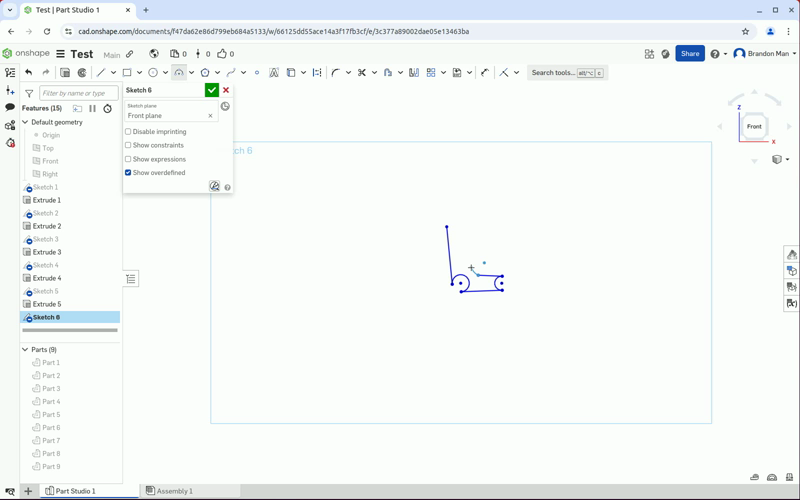
mouse_move(472, 272)
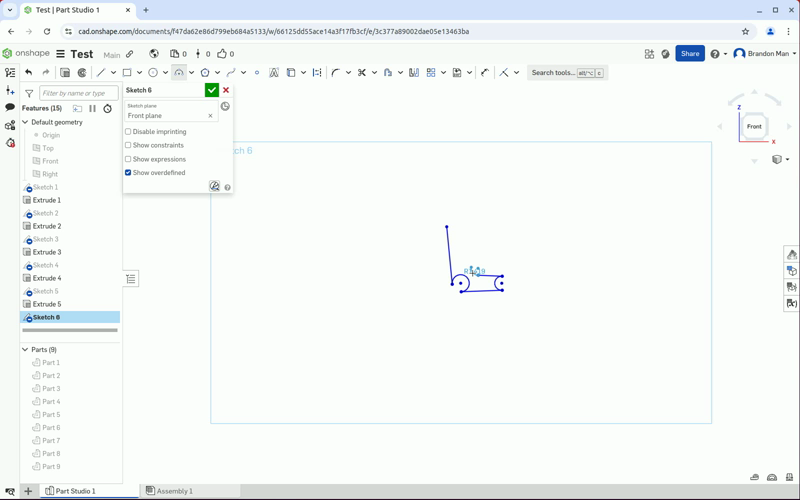
click(472, 272)
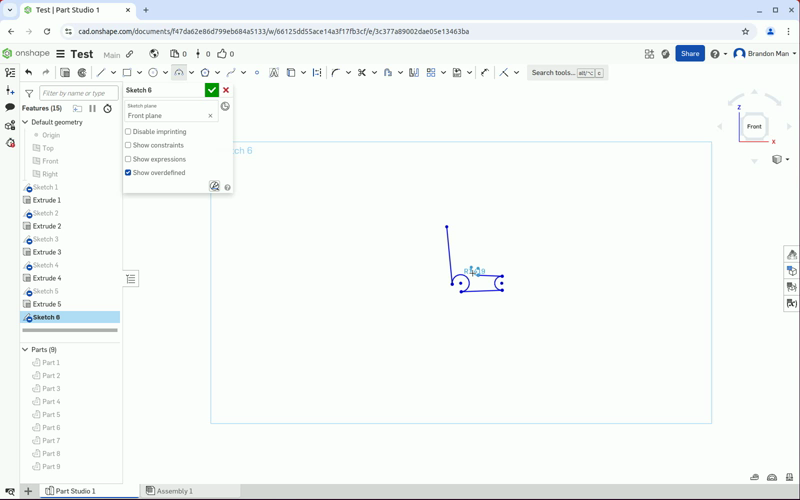
key_up(shift)
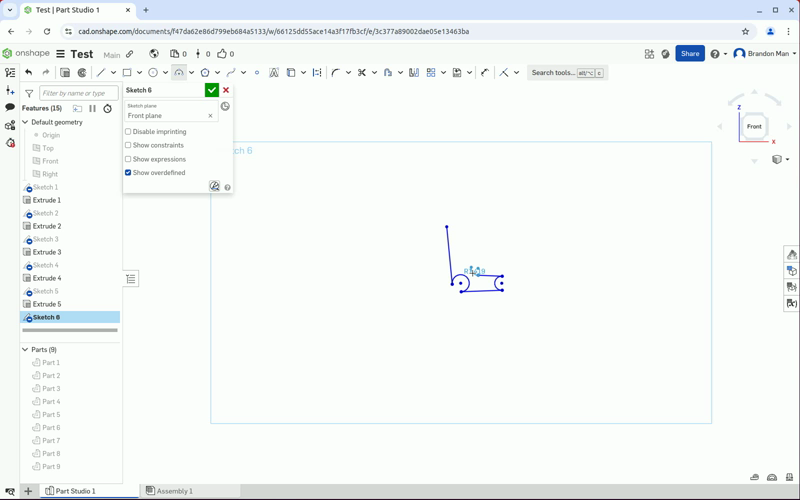
key(esc)
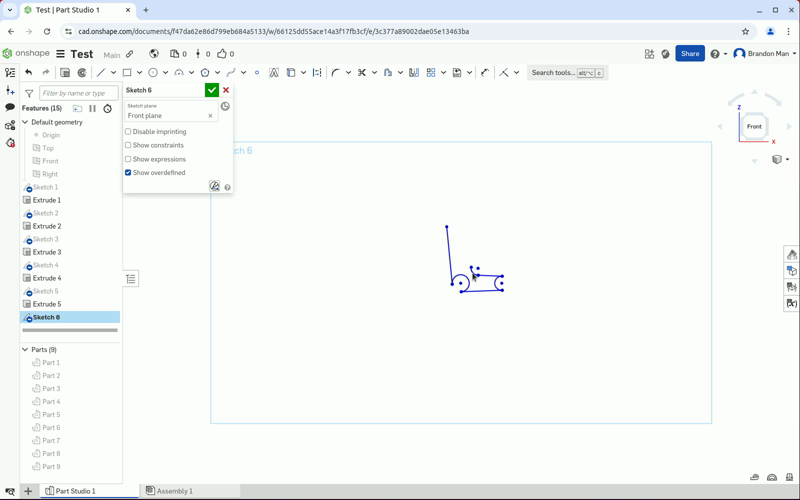
key(l)
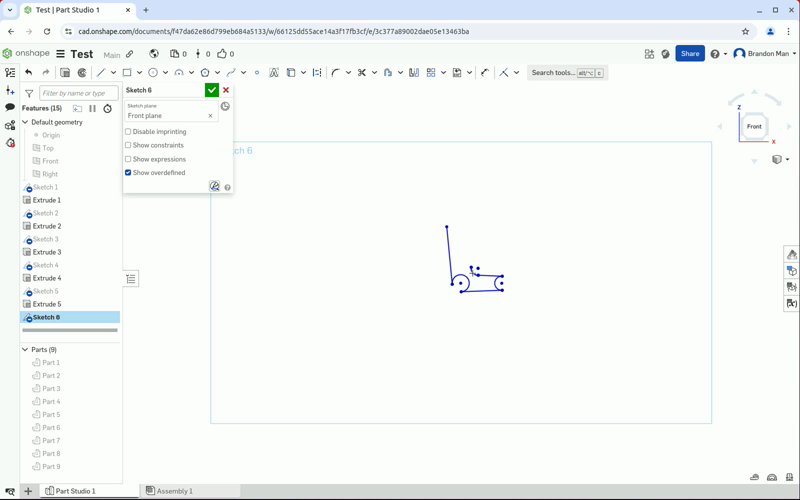
mouse_move(471, 267)
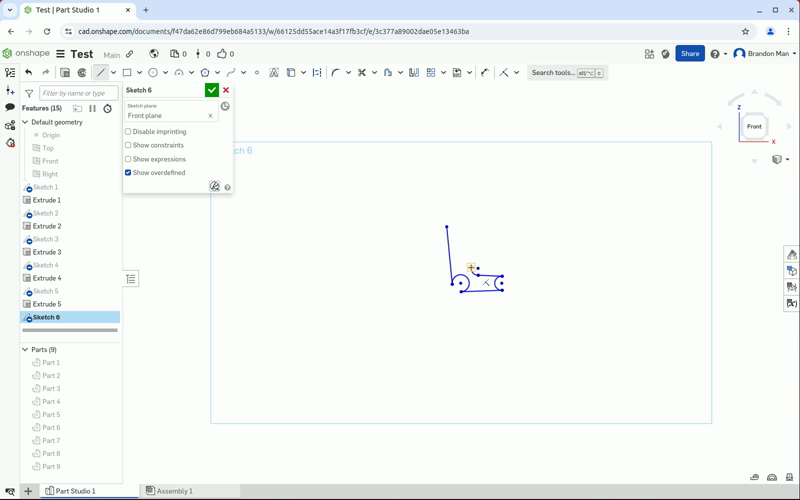
click(471, 267)
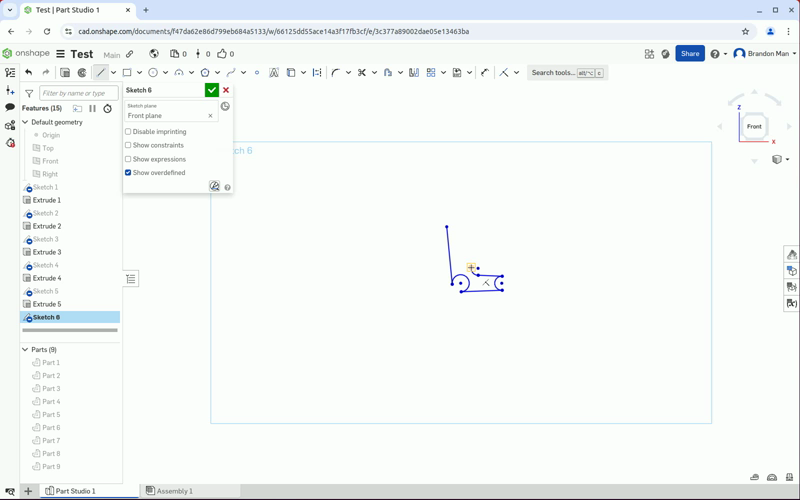
key_down(shift)
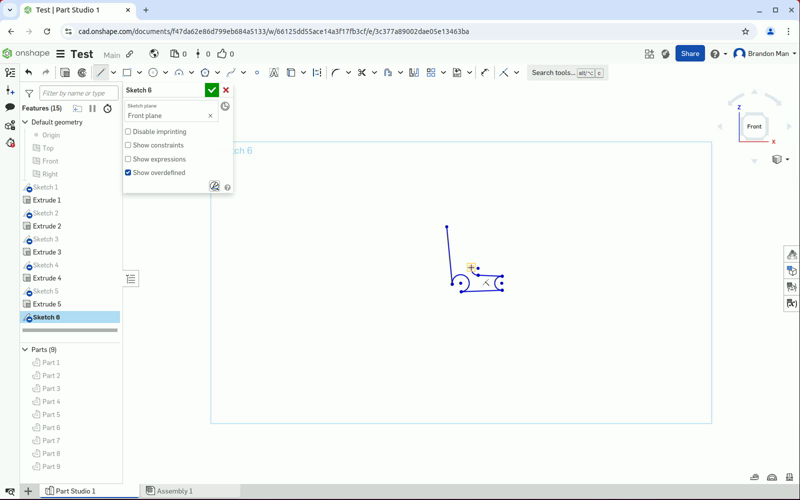
mouse_move(501, 267)
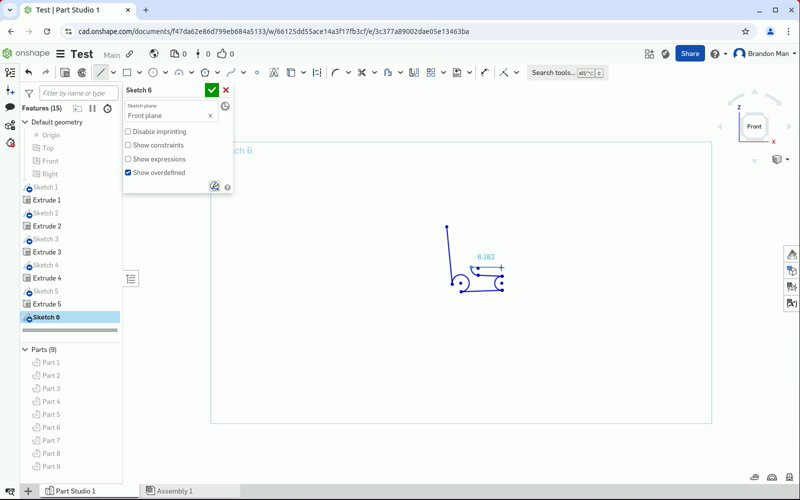
mouse_move(475, 226)
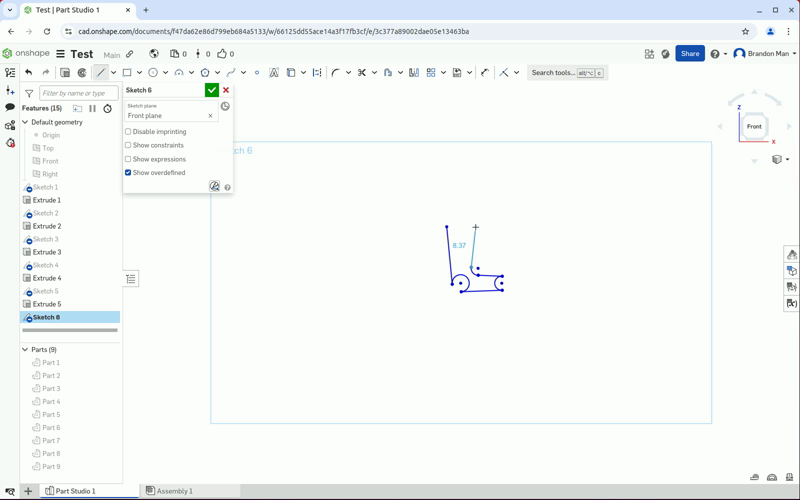
click(475, 226)
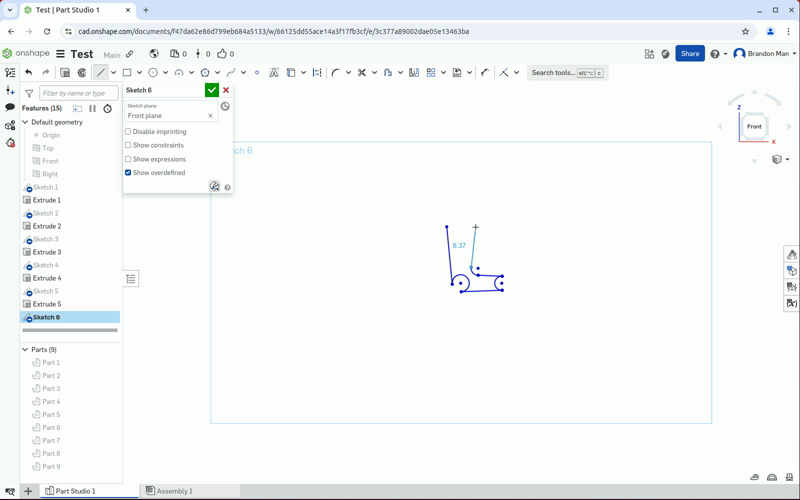
key_up(shift)
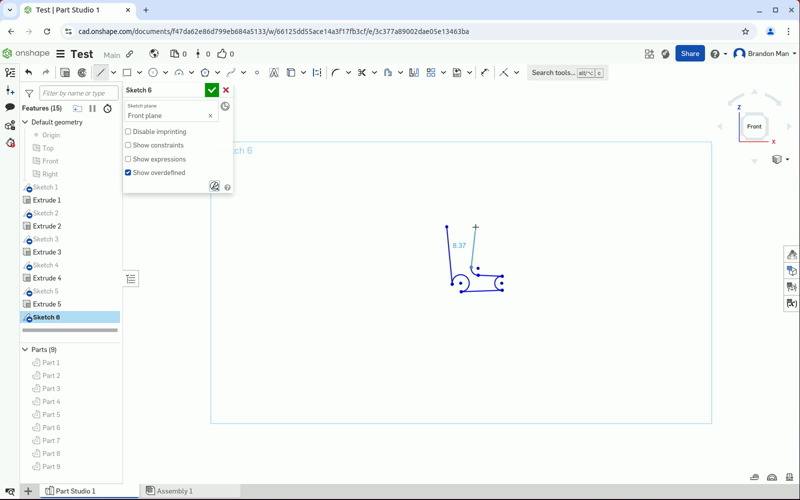
key(esc)
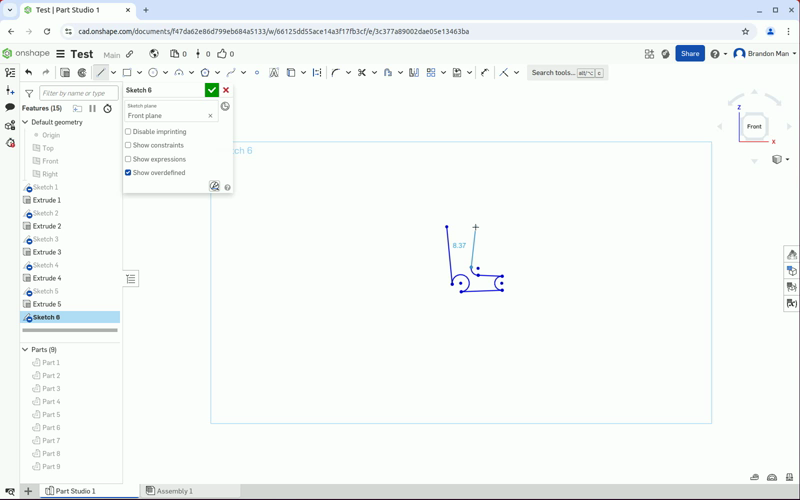
key(a)
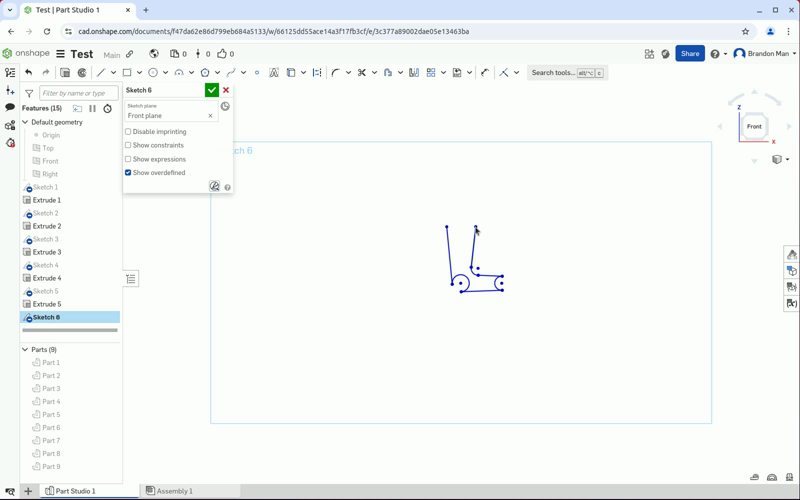
mouse_move(475, 226)
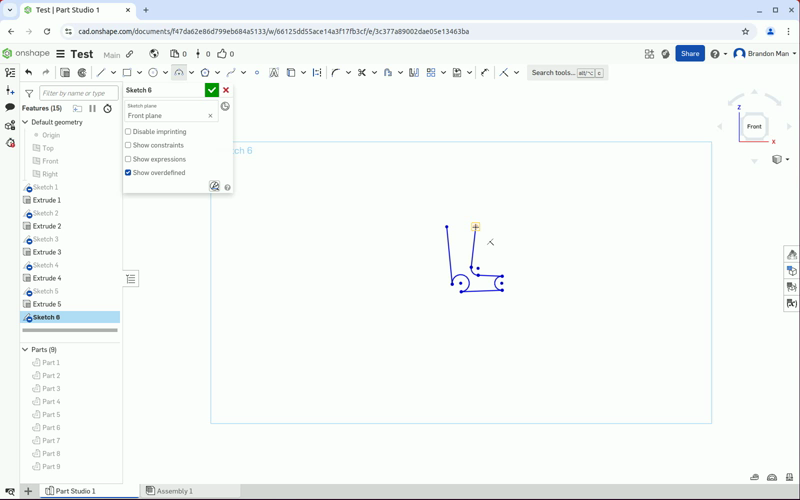
click(475, 226)
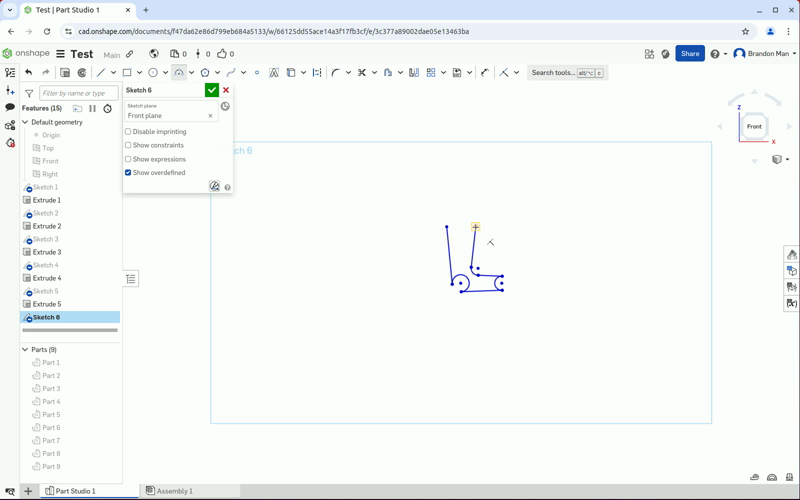
mouse_move(446, 226)
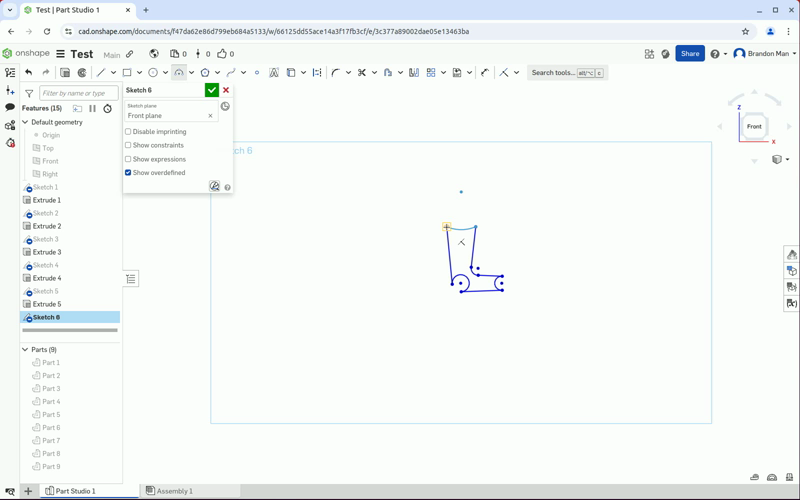
click(446, 226)
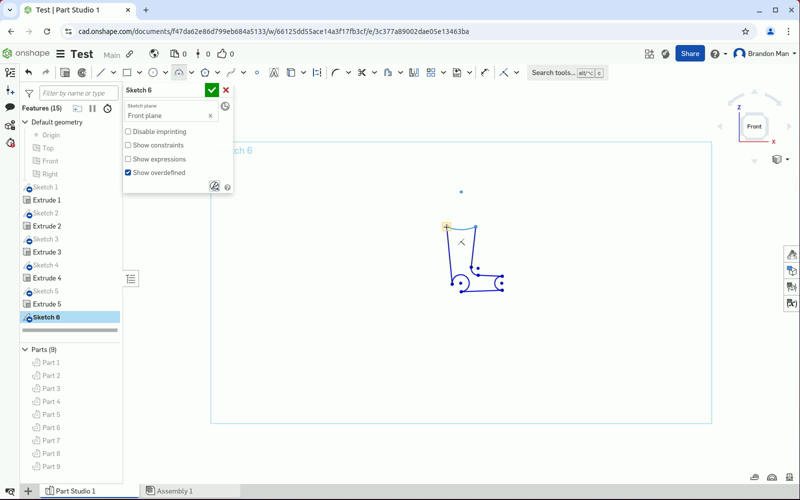
key_down(shift)
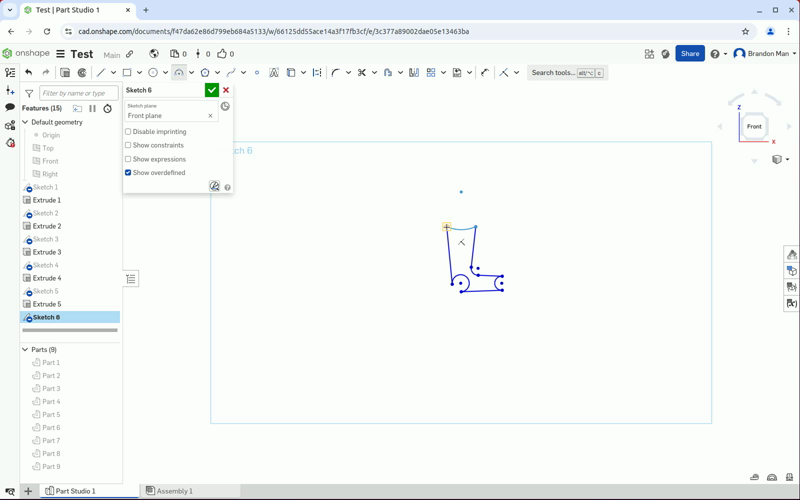
mouse_move(461, 239)
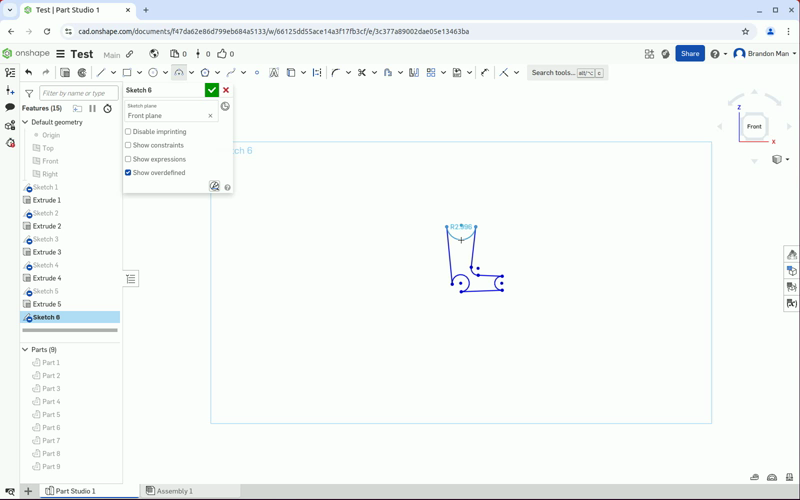
click(461, 239)
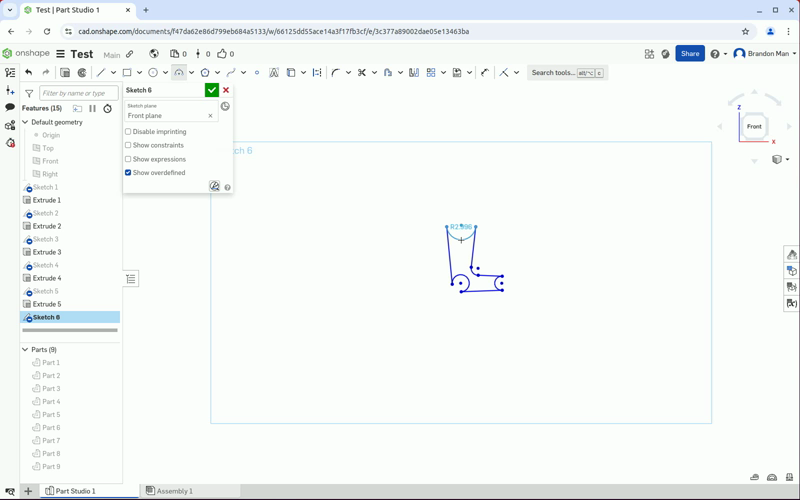
key_up(shift)
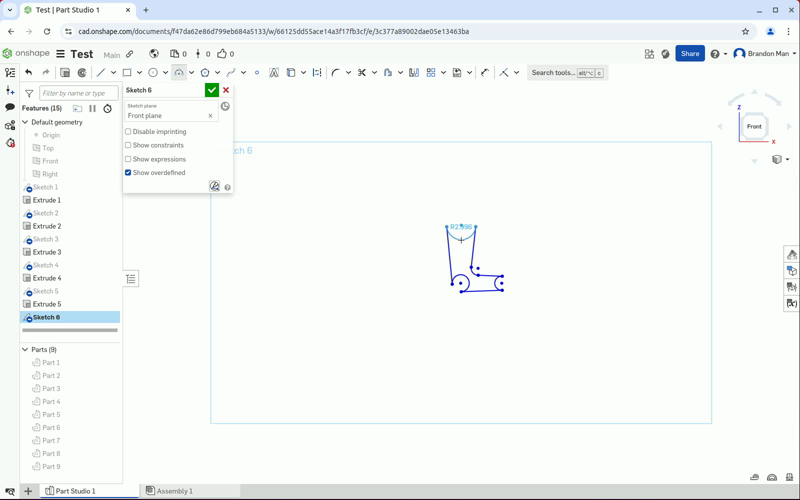
key(esc)
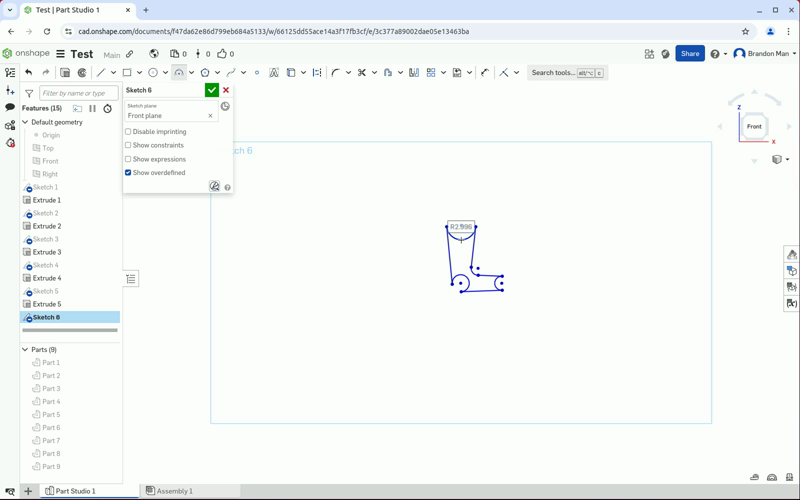
mouse_move(457, 271)
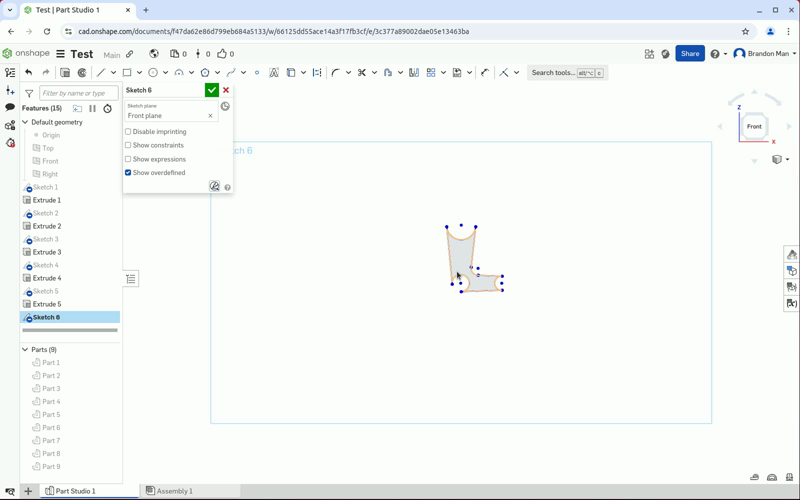
scroll(6)
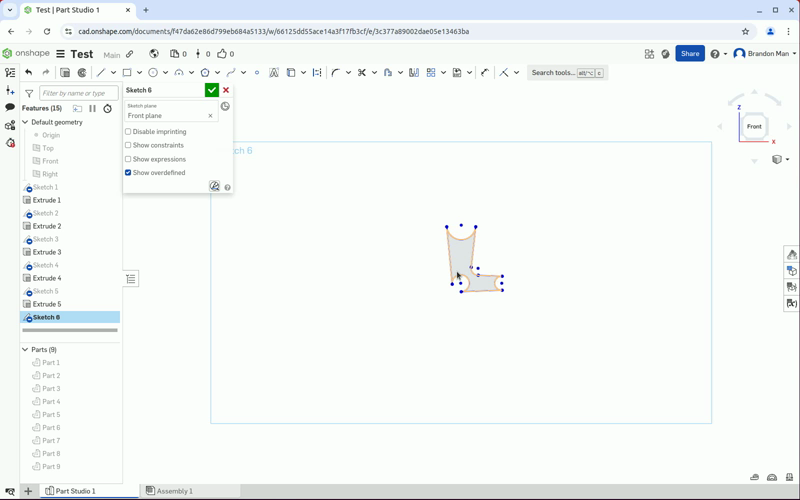
scroll(6)
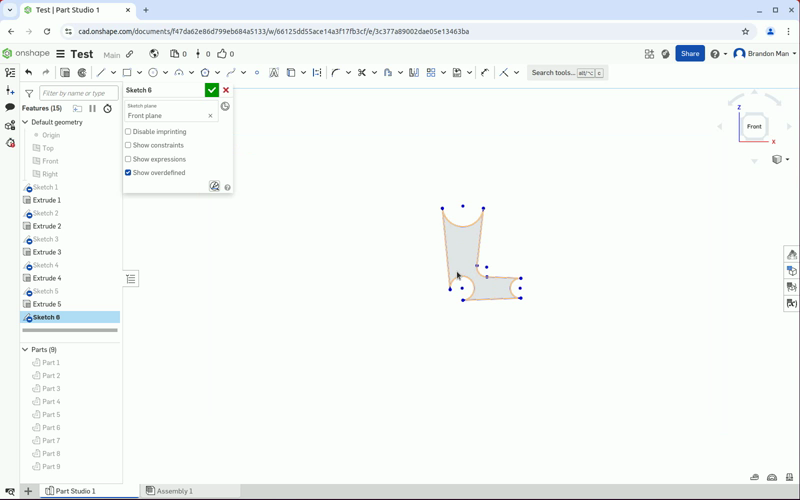
scroll(6)
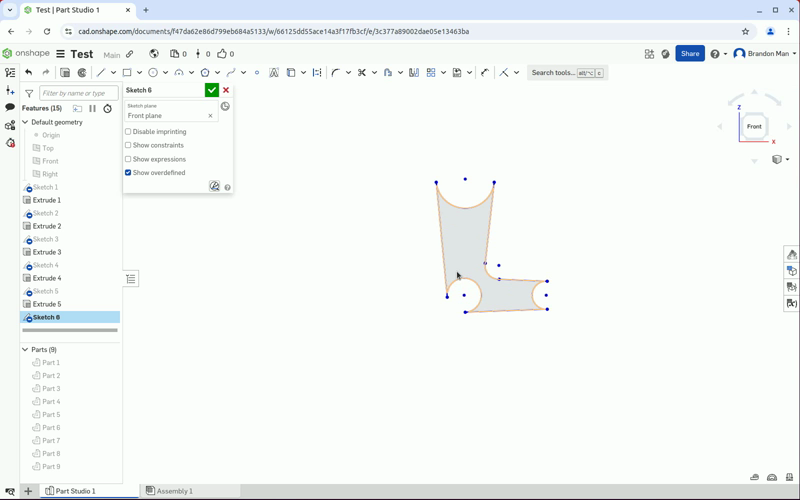
scroll(6)
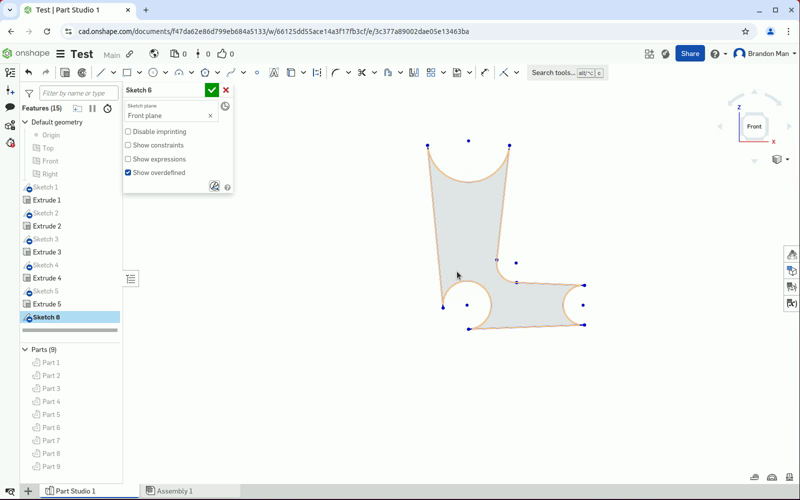
scroll(6)
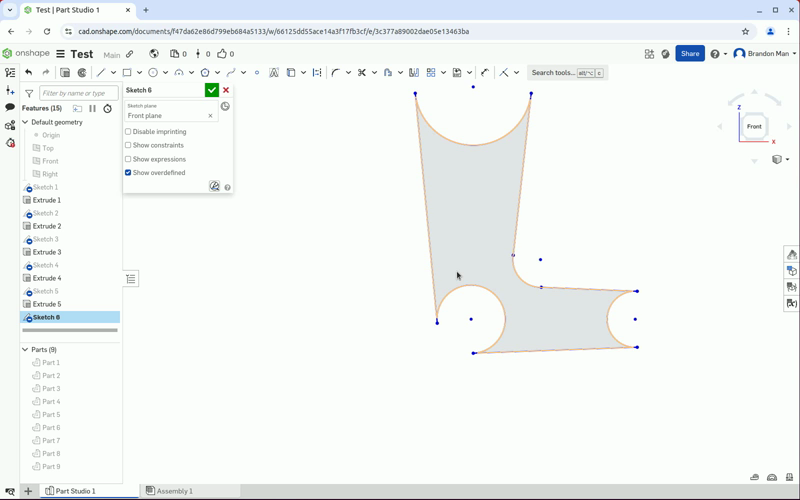
scroll(6)
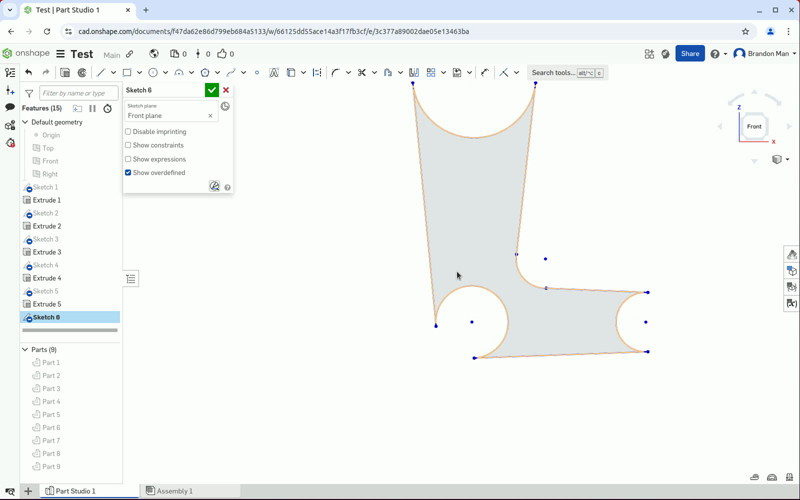
scroll(6)
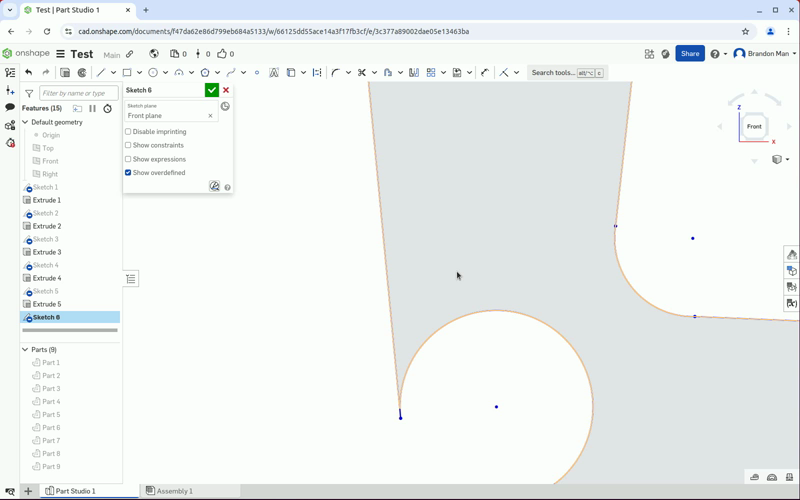
click(457, 271)
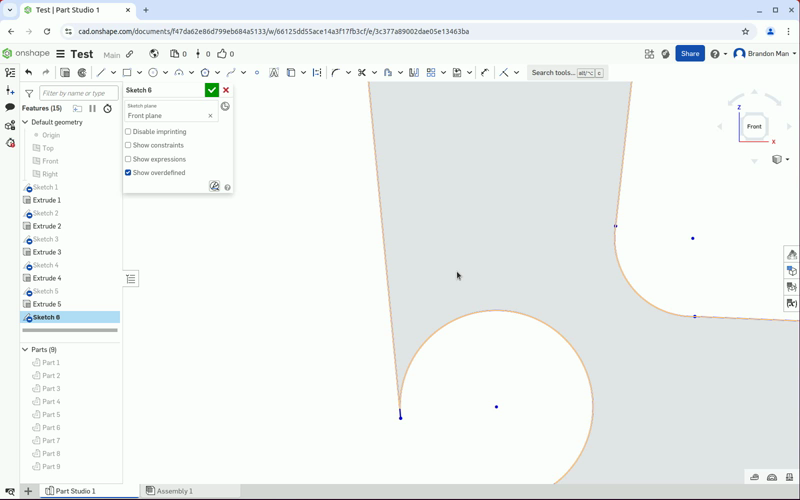
scroll(-6)
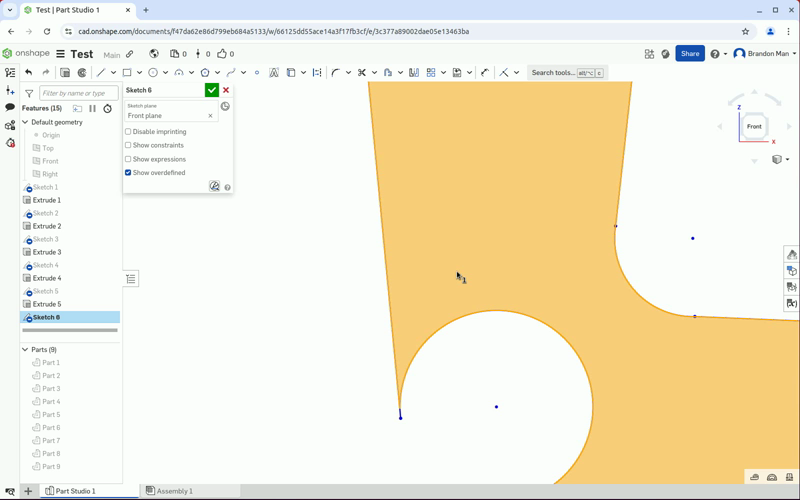
scroll(-6)
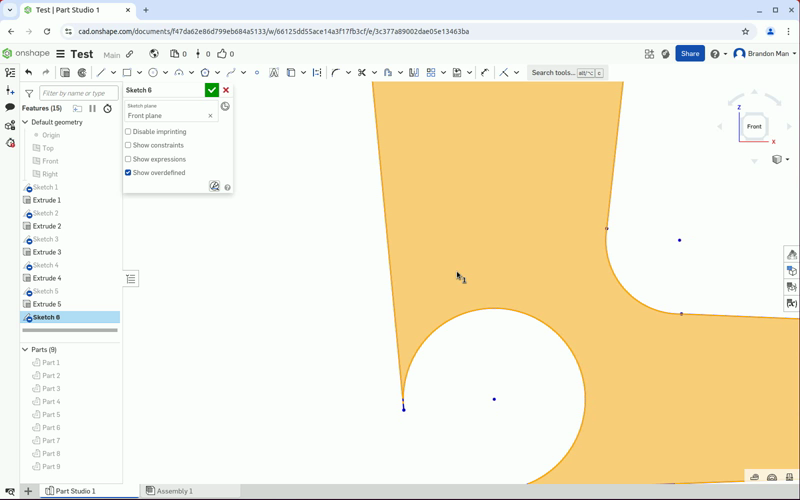
scroll(-6)
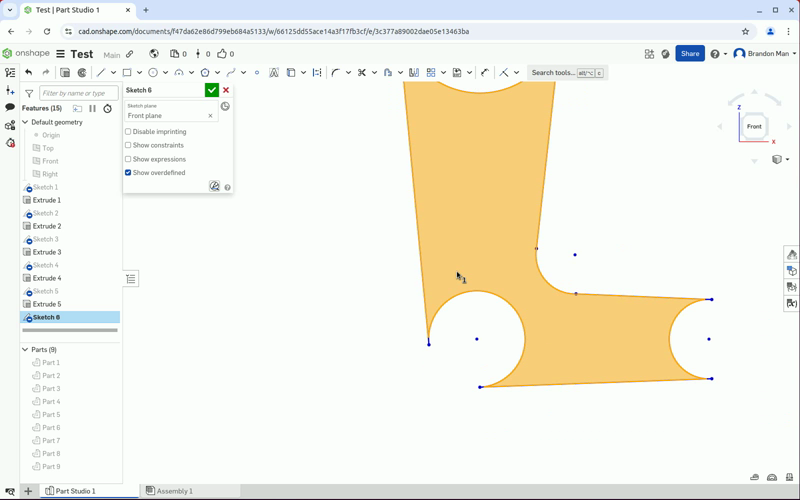
scroll(-6)
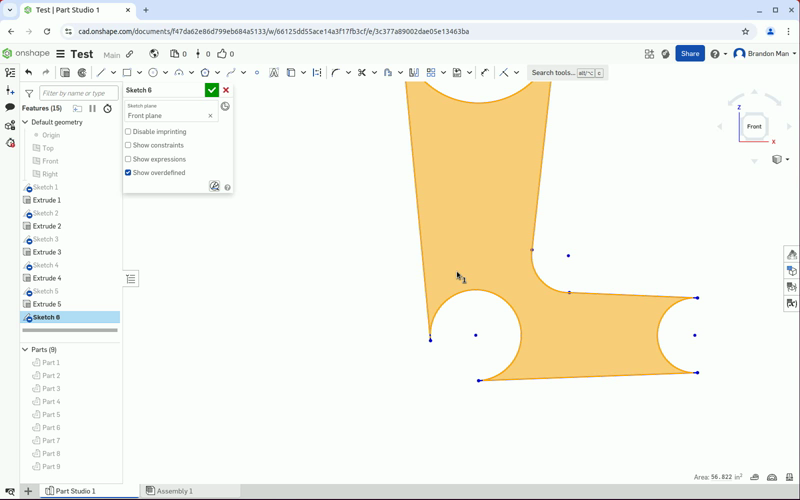
scroll(-6)
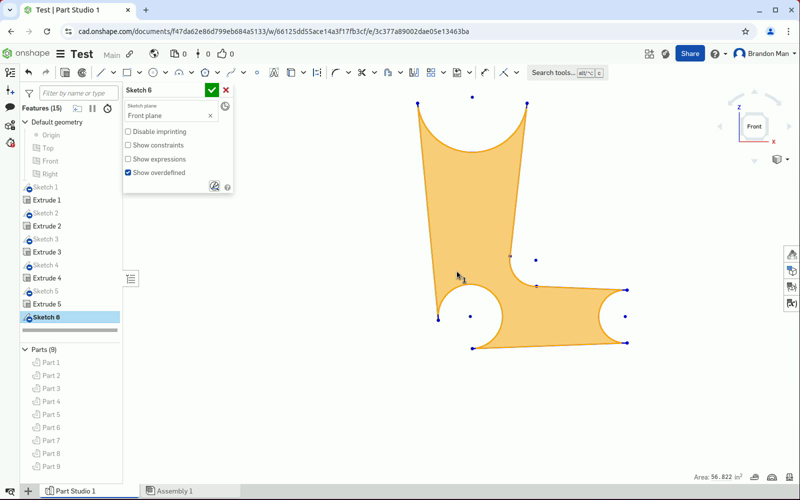
scroll(-6)
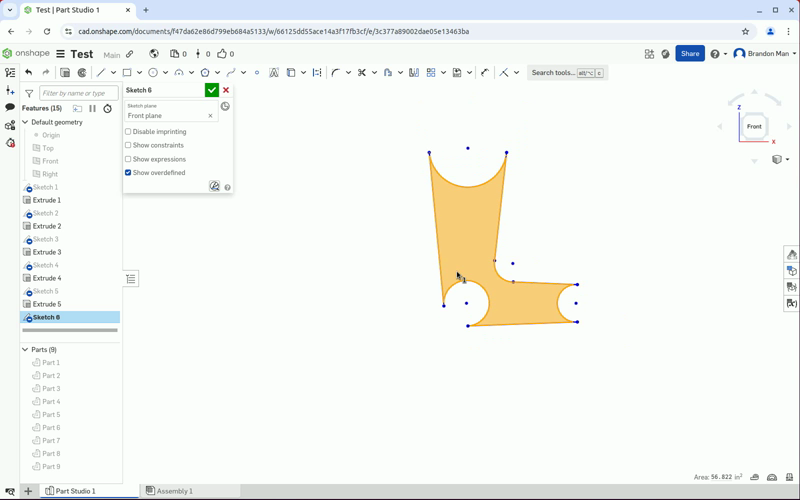
scroll(-6)
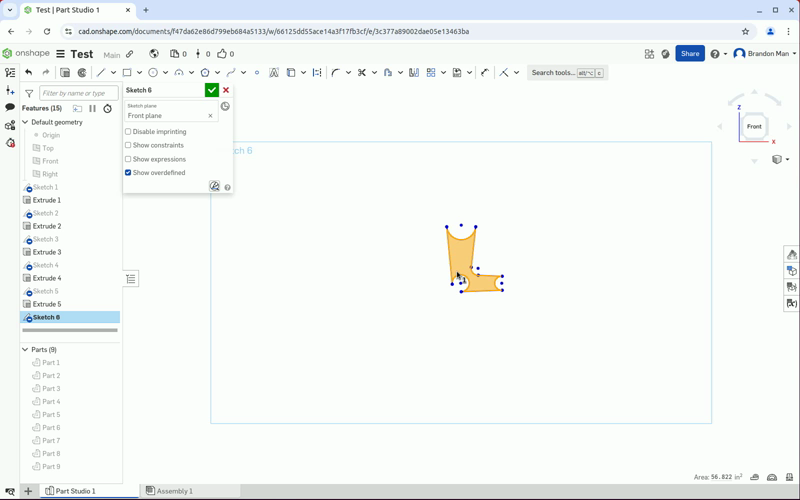
mouse_move(73, 352)
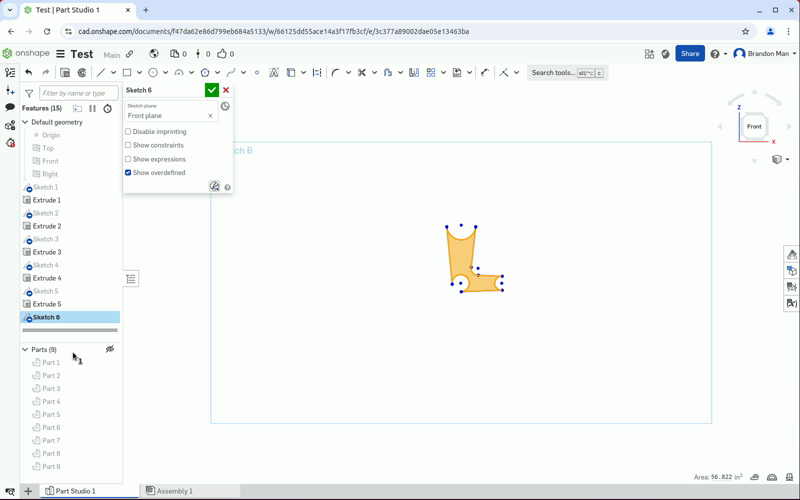
key(shift+y)
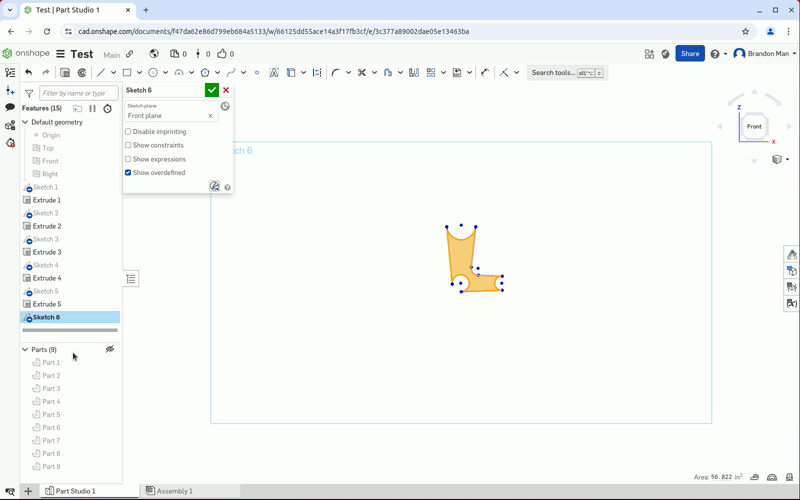
key(shift+e)
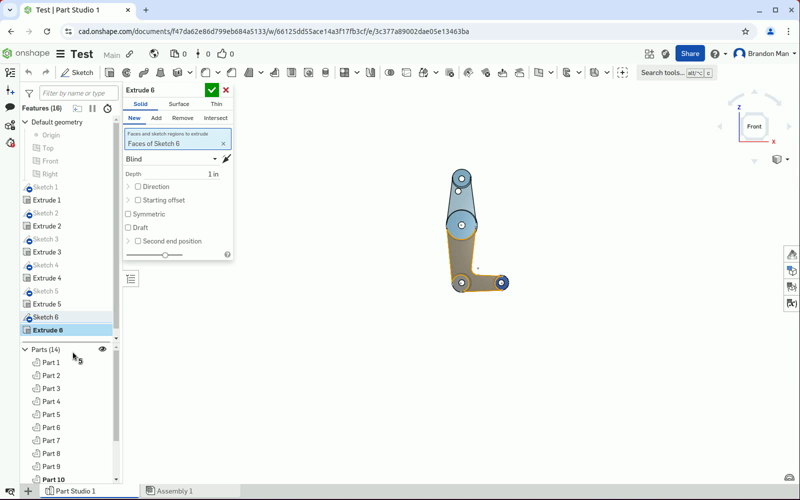
mouse_move(143, 106)
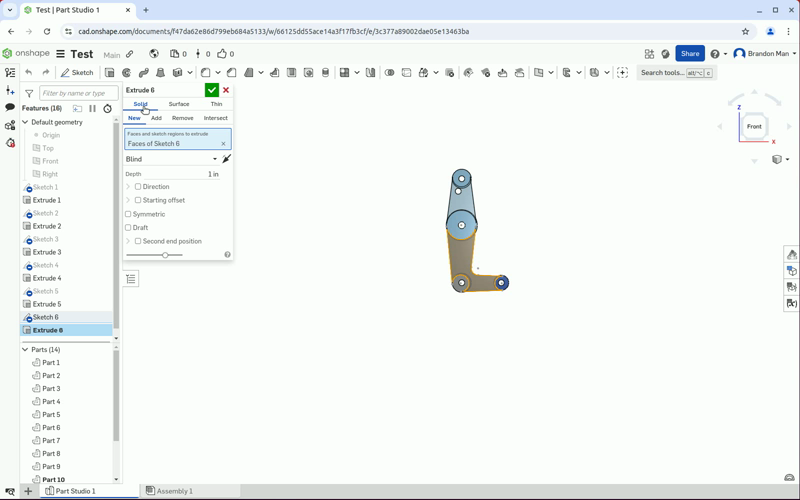
click(143, 106)
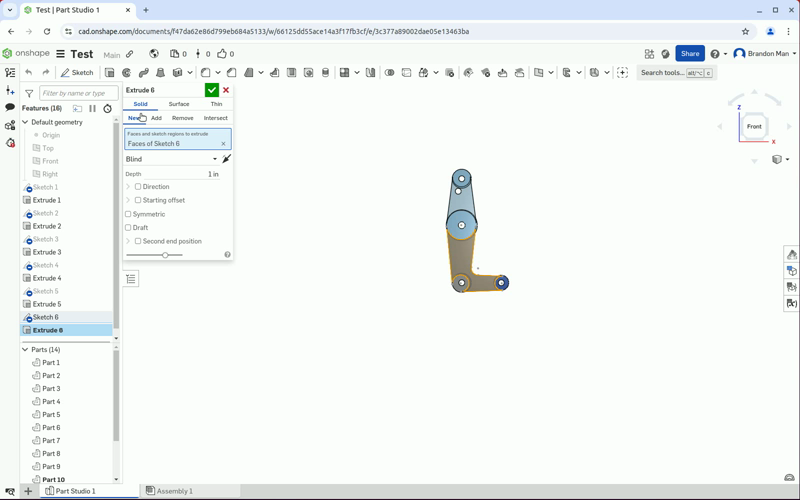
mouse_move(137, 120)
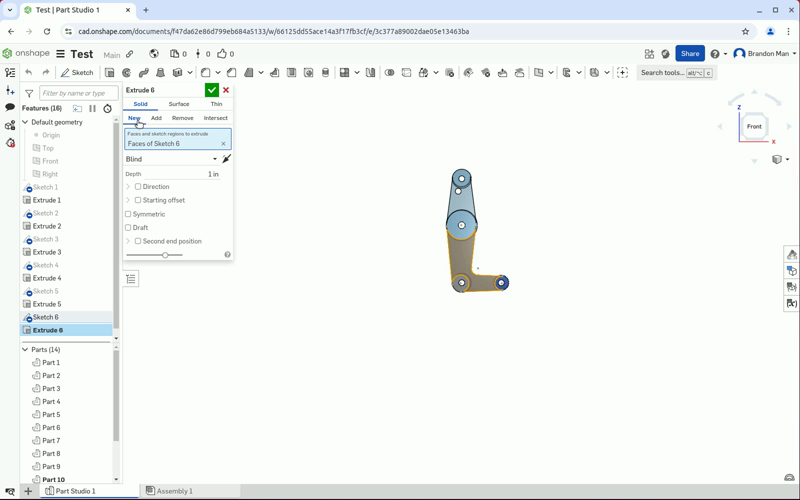
click(137, 120)
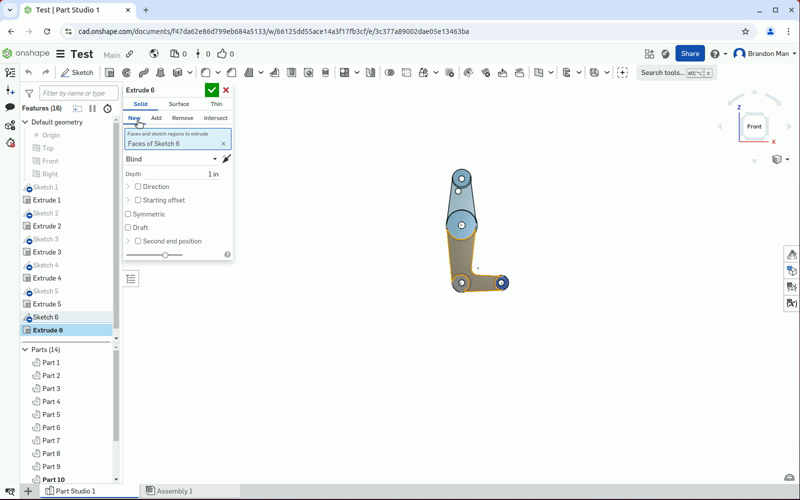
key(tab, 4)
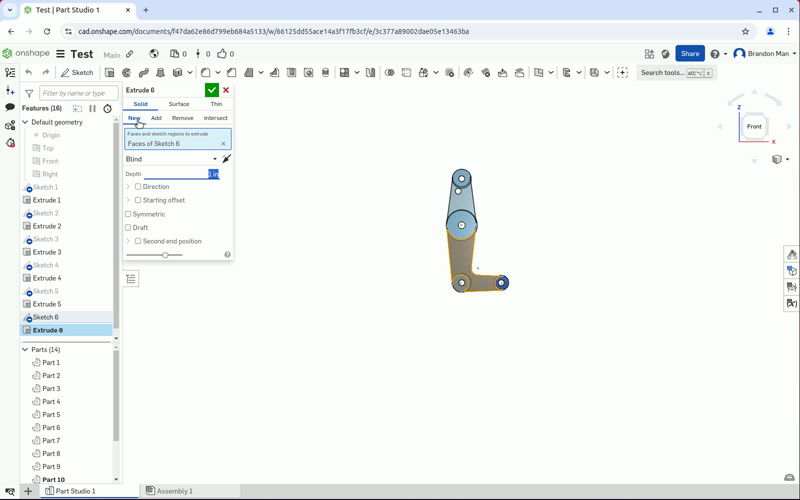
text(0.481)
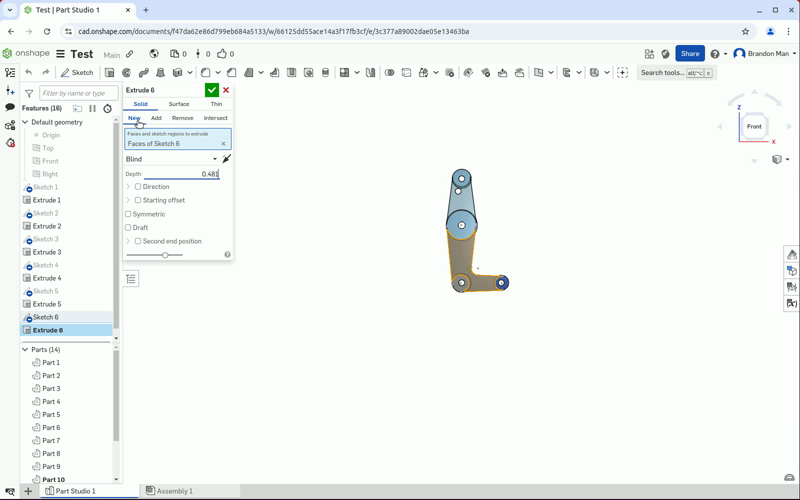
key(enter)
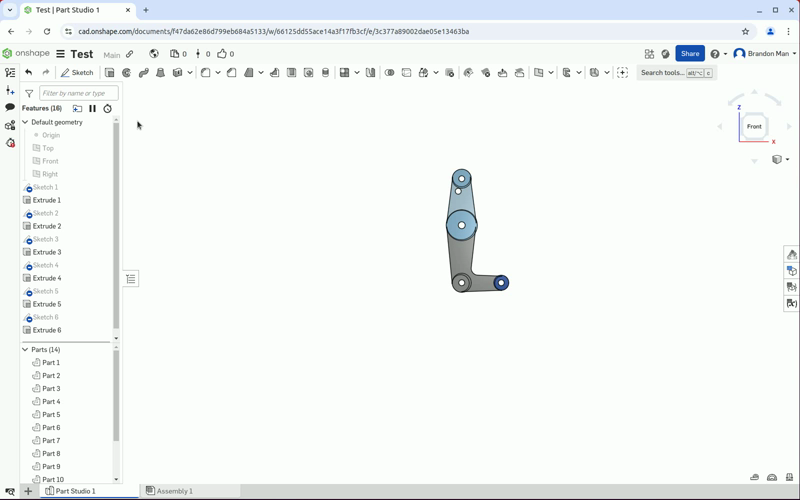
key(shift+h)
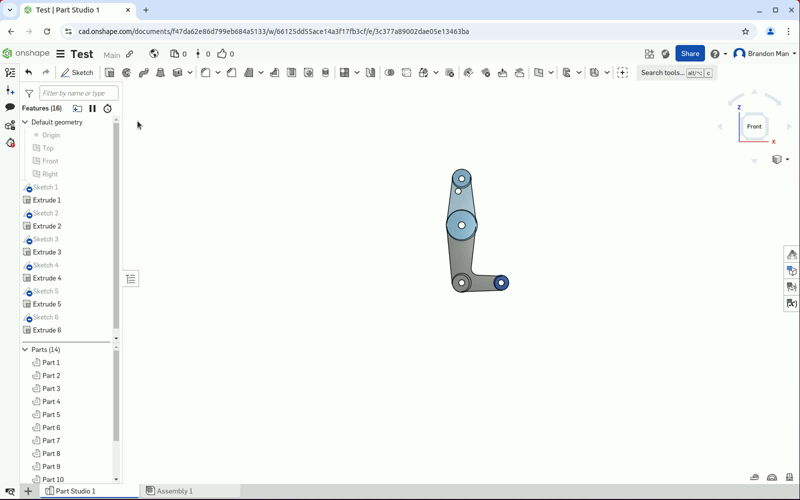
key(shift+h)
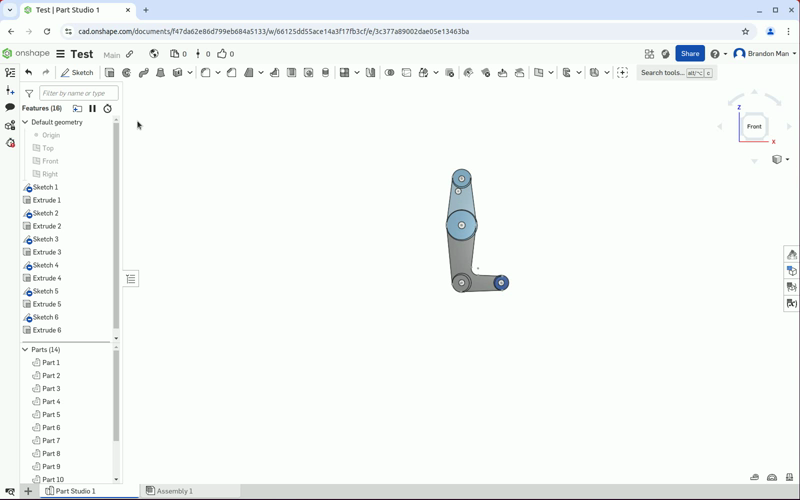
key(shift+7)
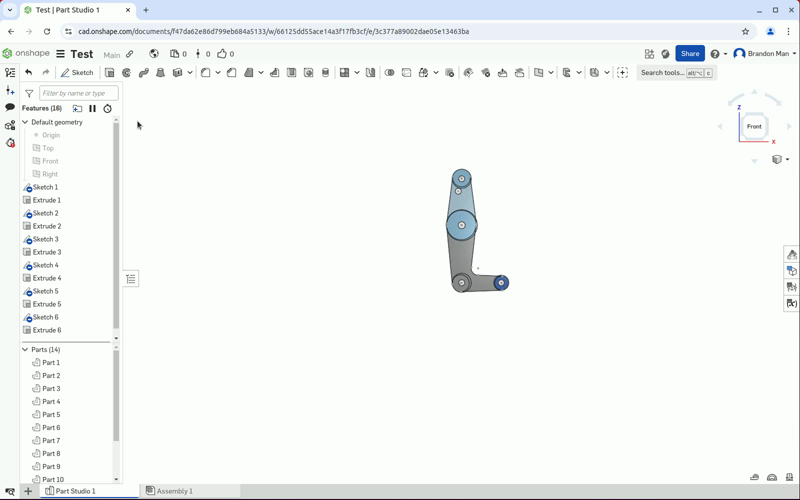
key(left, 2)
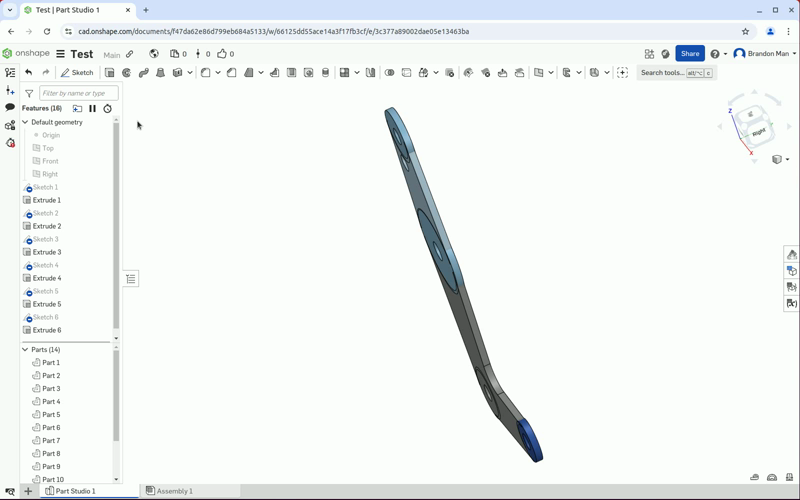
key(down, 2)
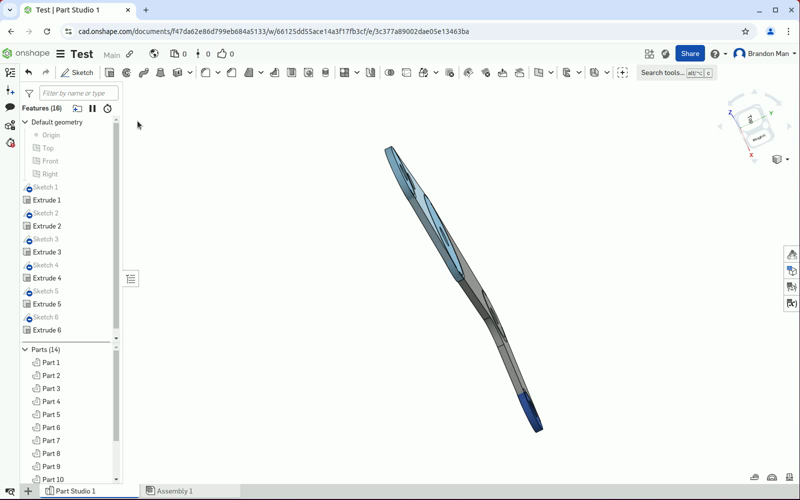
key(up, 2)
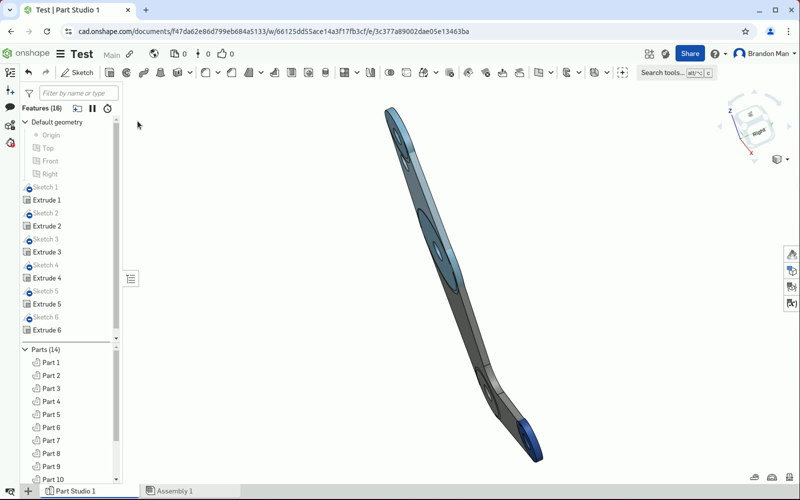
key(right, 2)
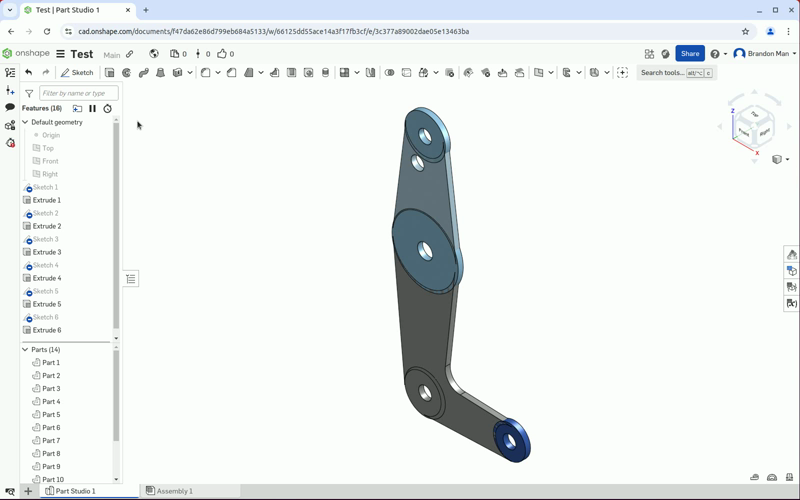
mouse_move(69, 189)
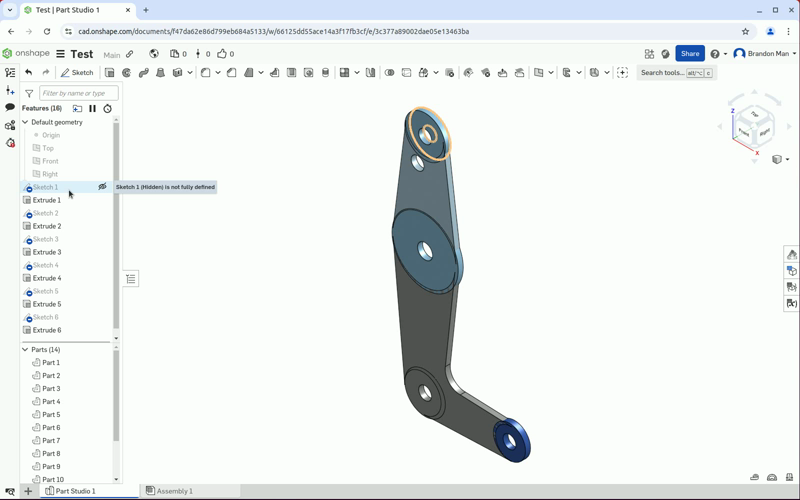
click(69, 189)